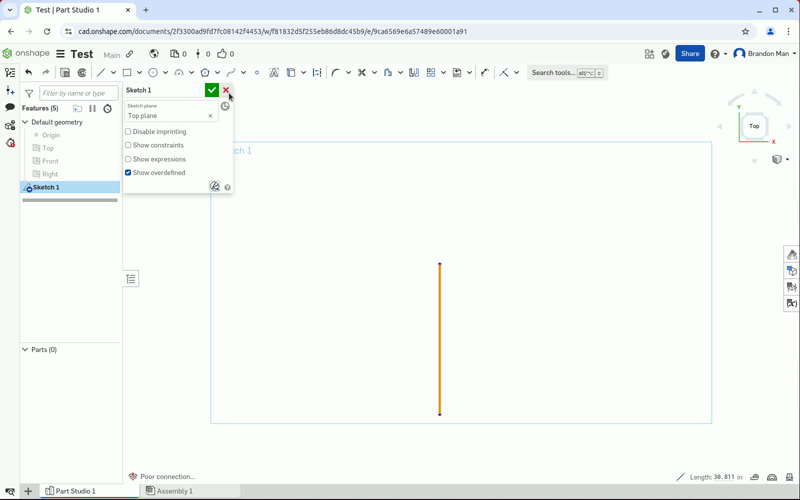
key(shift+h)
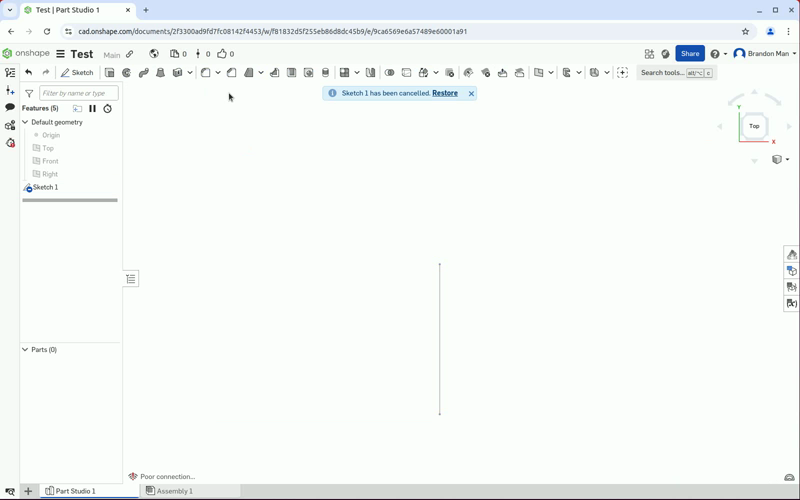
key(shift+s)
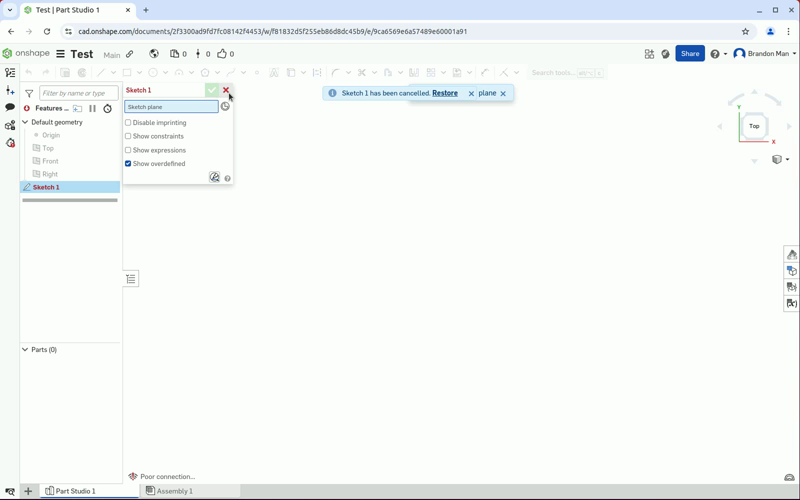
mouse_move(73, 150)
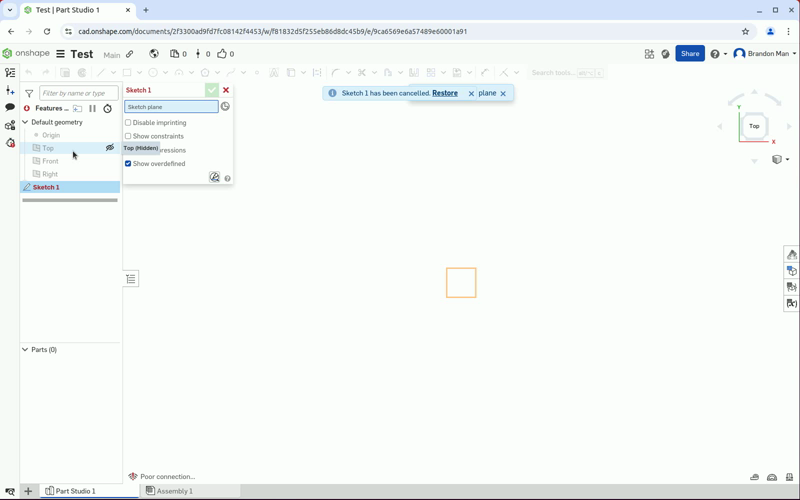
click(73, 150)
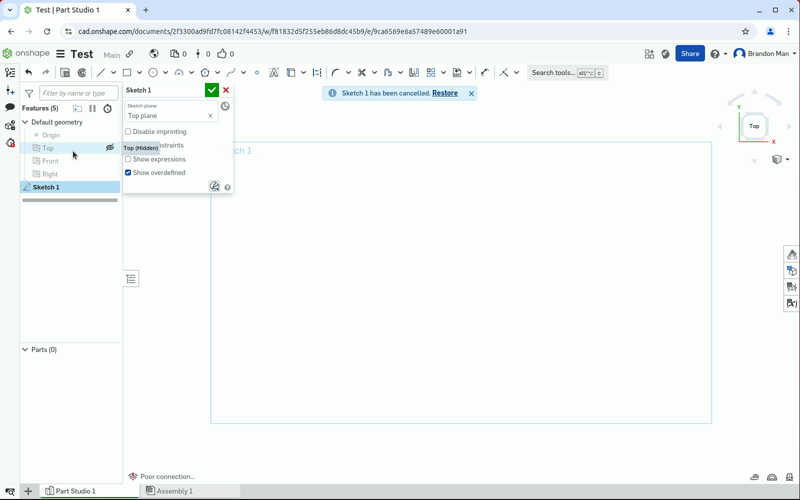
mouse_move(73, 352)
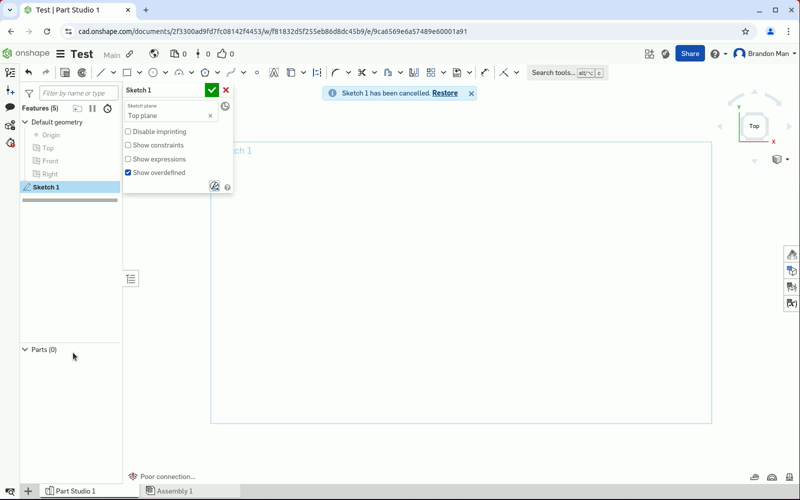
key(y)
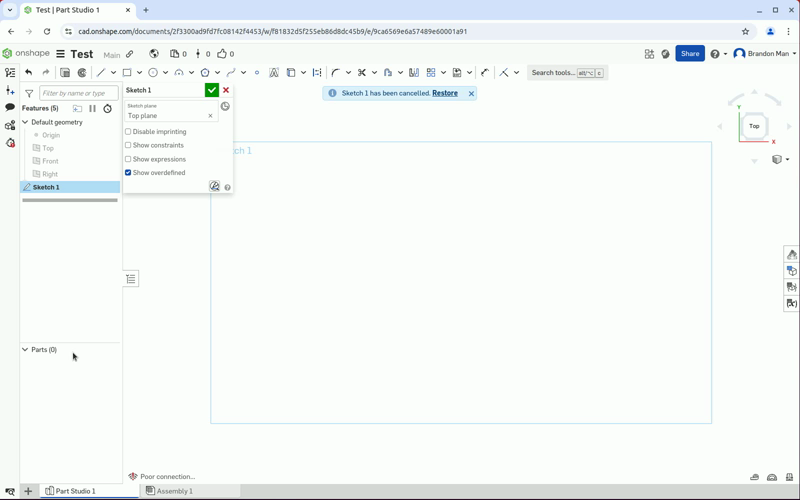
key(l)
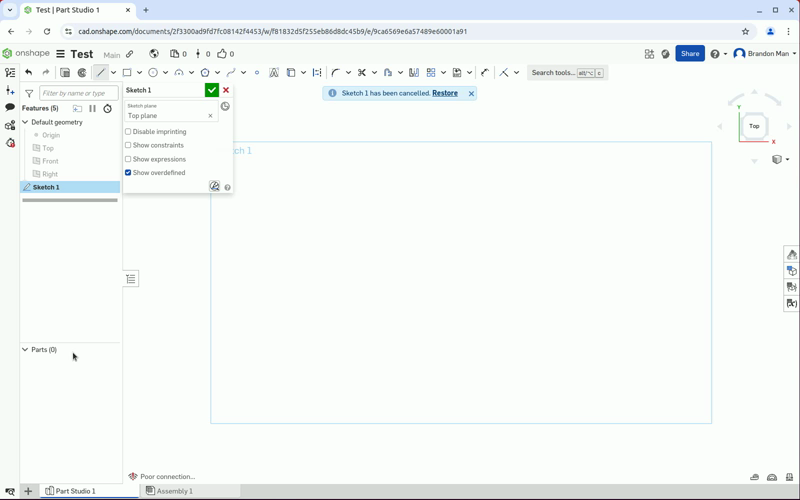
key_down(shift)
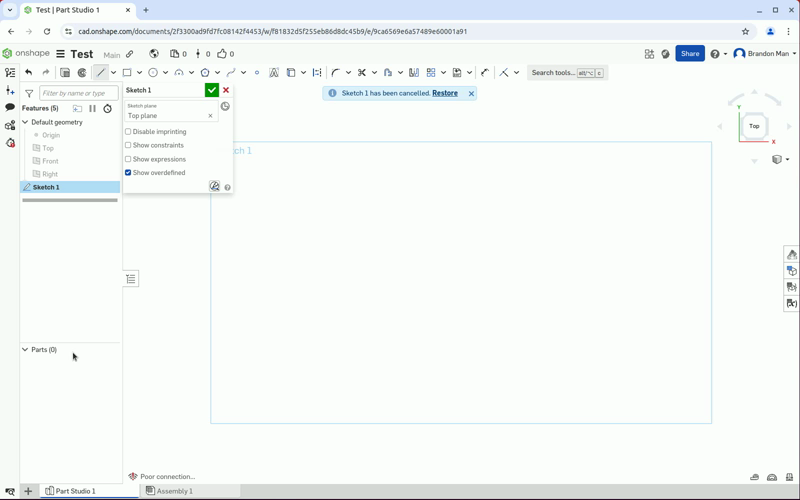
mouse_move(404, 339)
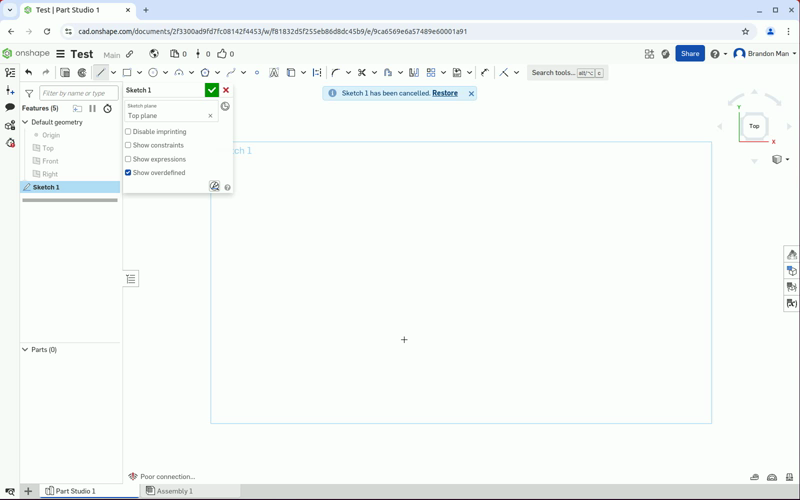
click(404, 339)
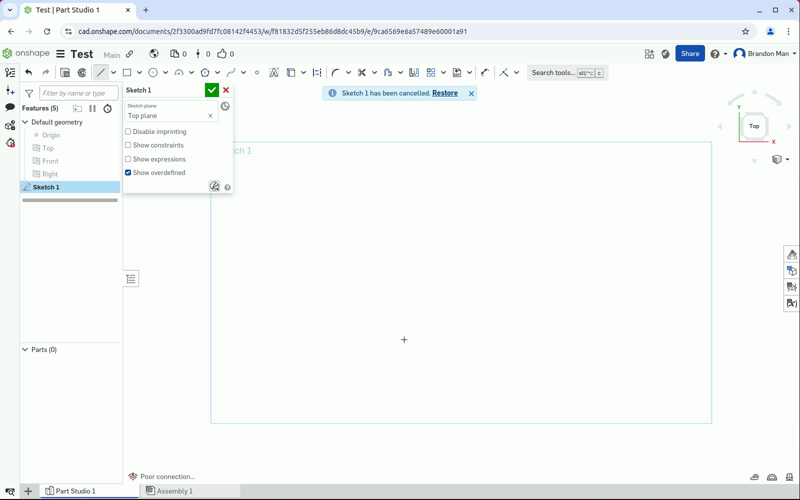
key_up(shift)
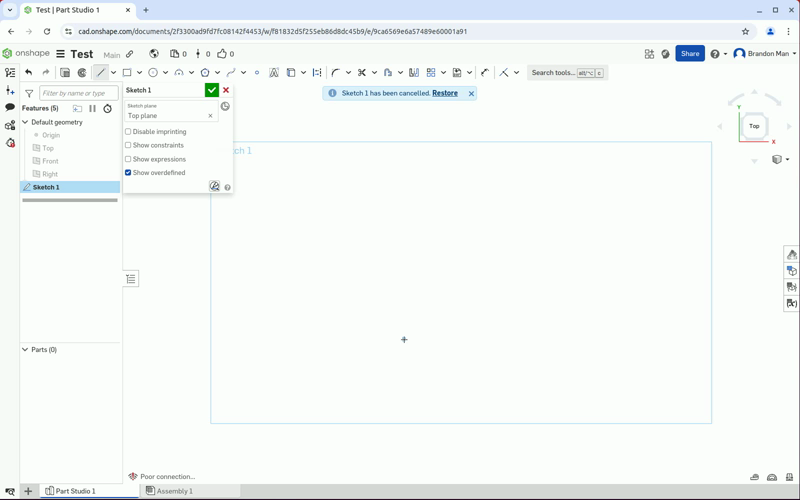
key_down(shift)
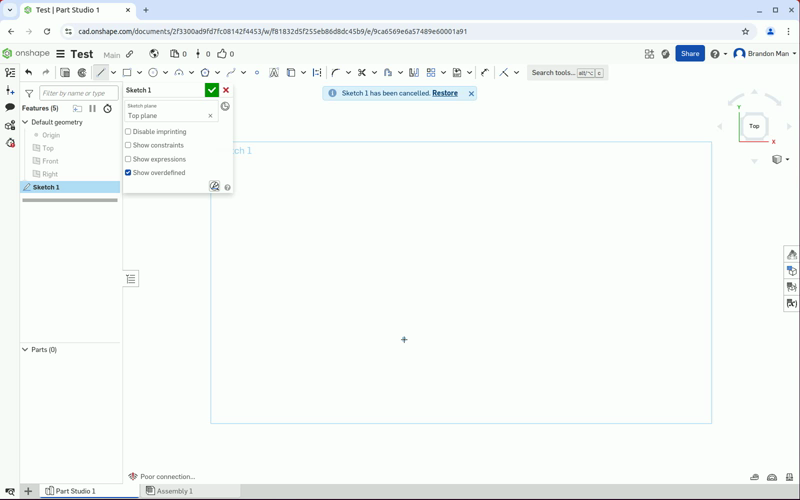
mouse_move(516, 339)
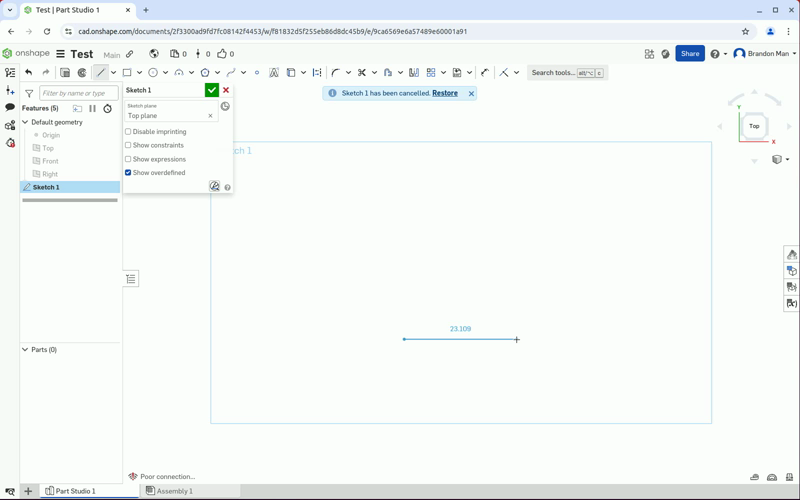
click(516, 339)
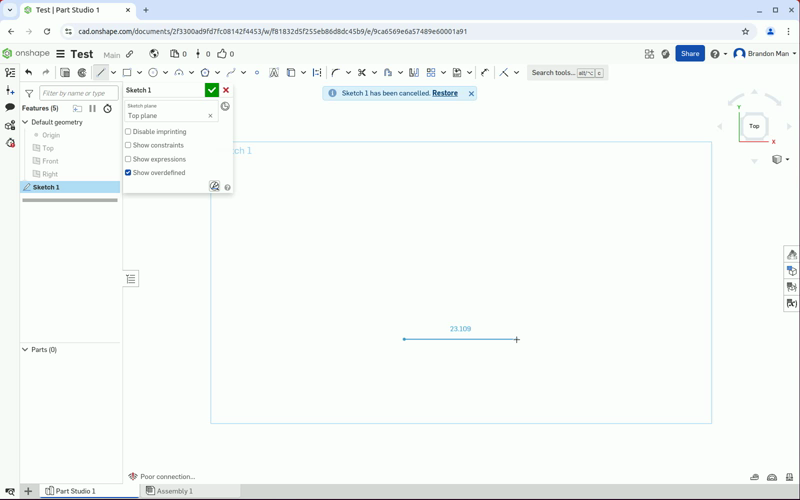
key_up(shift)
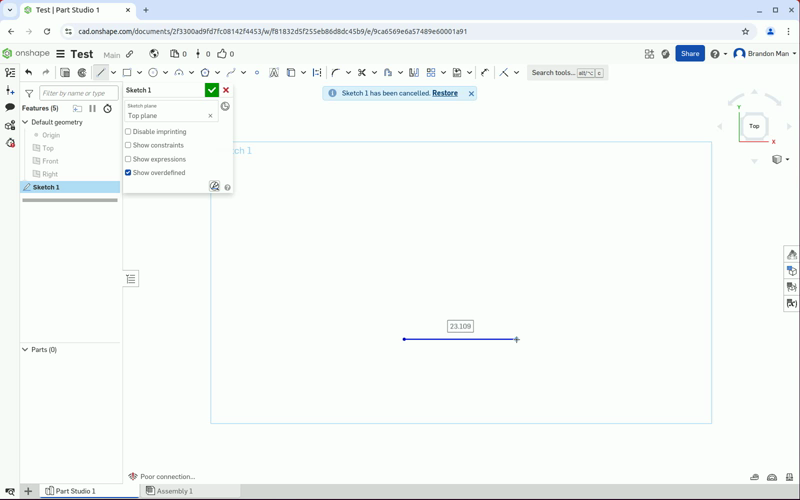
key_down(shift)
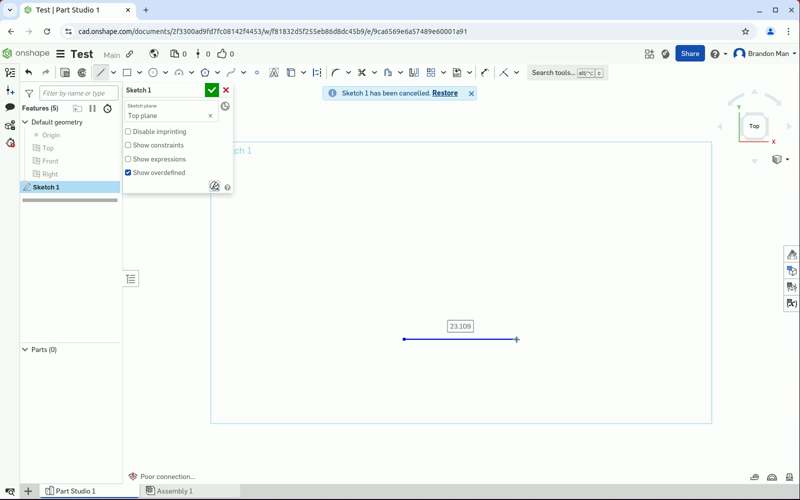
mouse_move(516, 226)
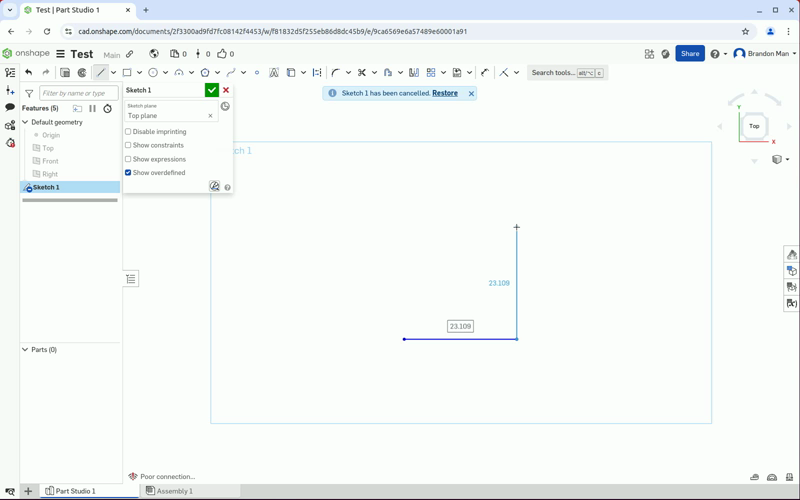
click(516, 226)
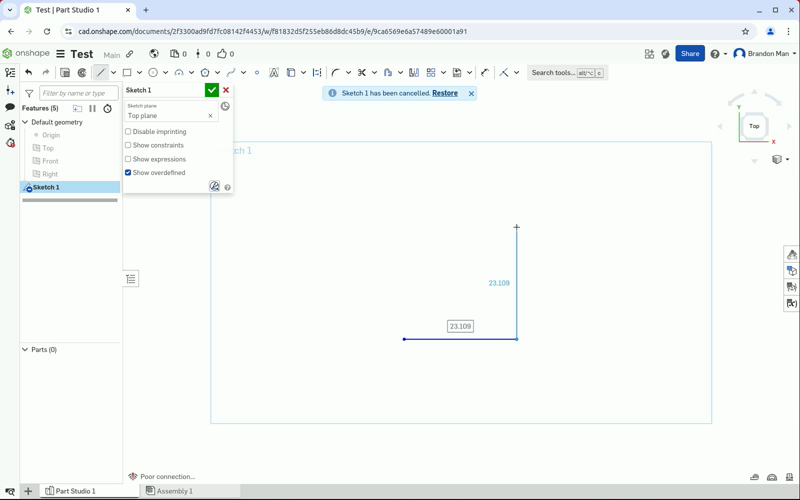
key_up(shift)
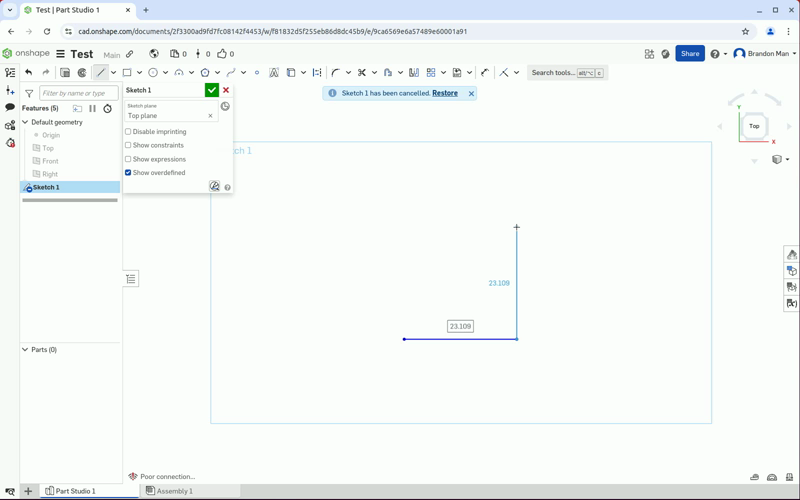
key_down(shift)
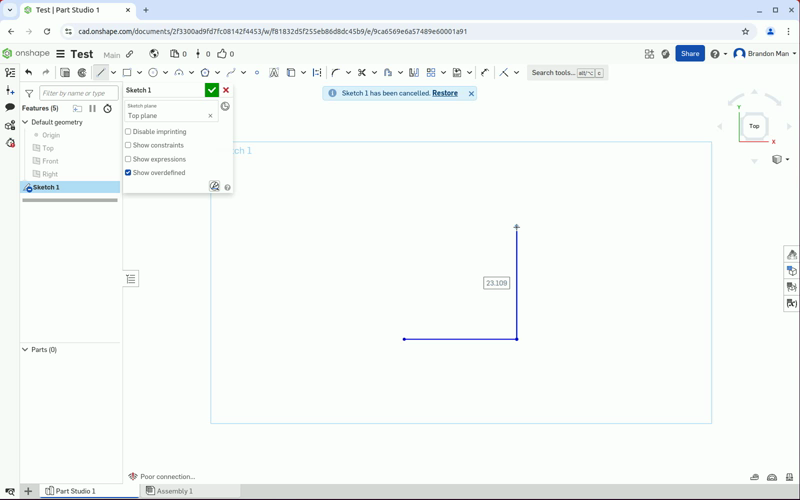
mouse_move(404, 226)
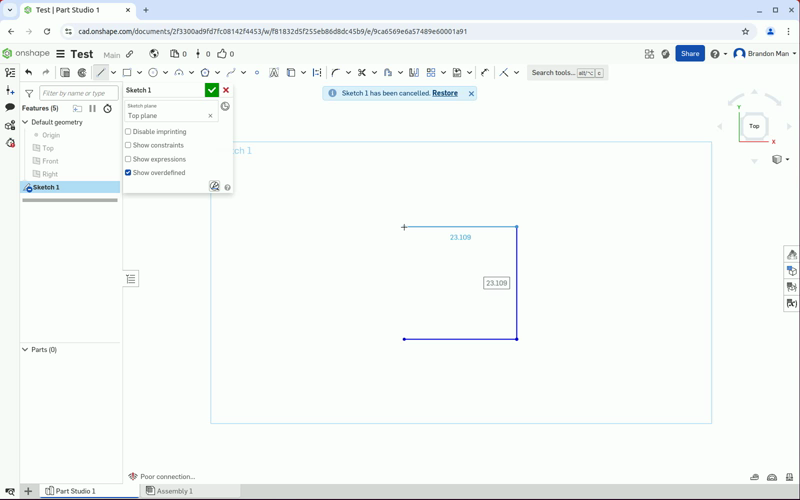
click(404, 226)
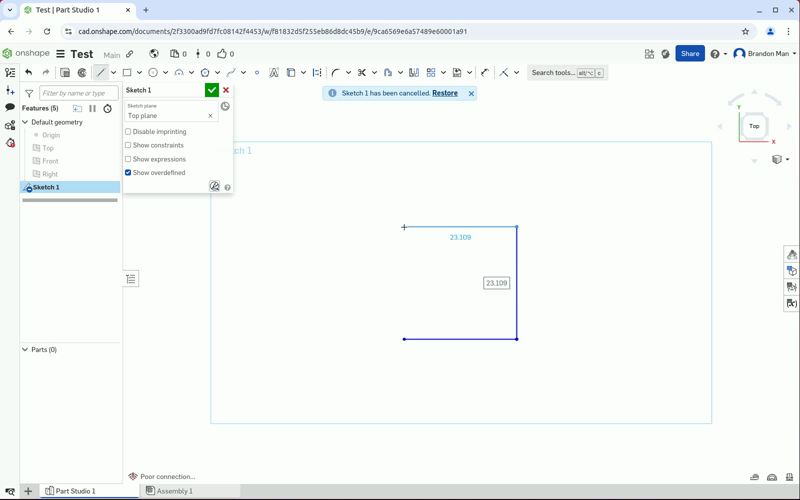
key_up(shift)
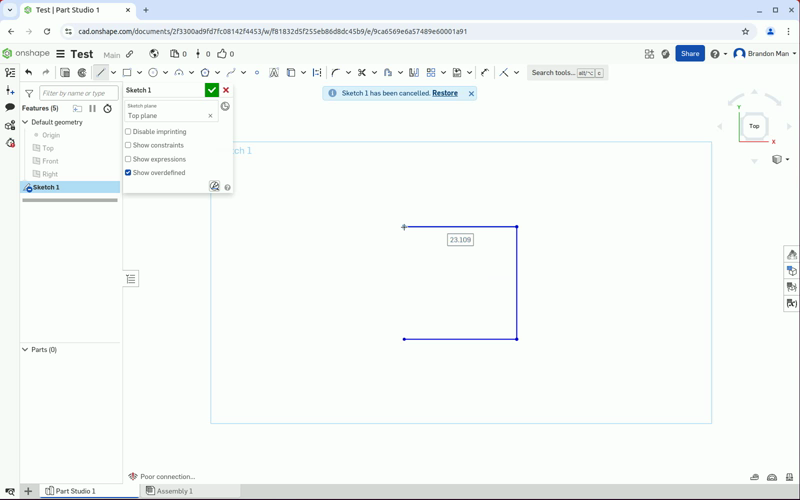
key_down(shift)
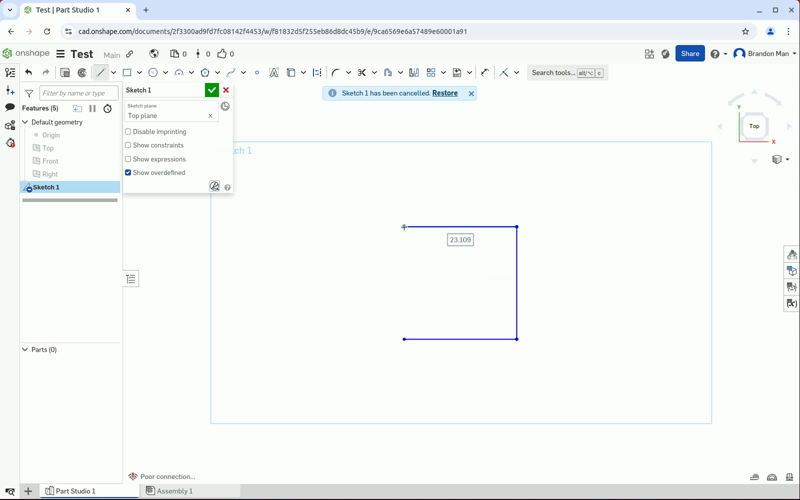
mouse_move(404, 339)
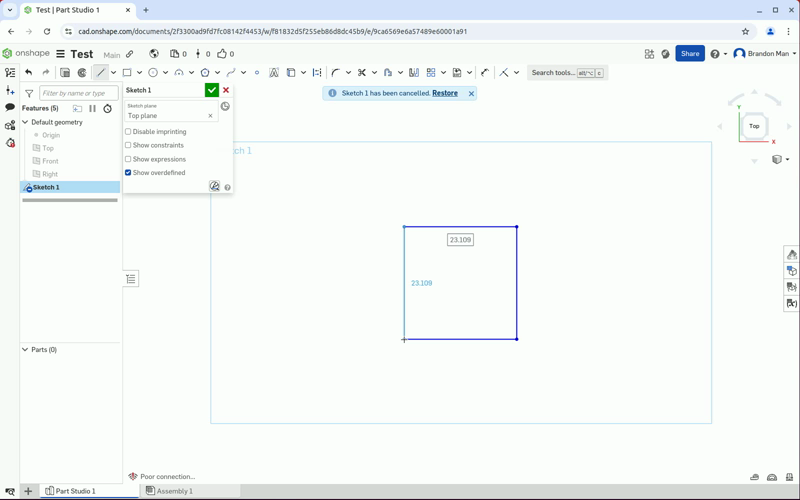
key_up(shift)
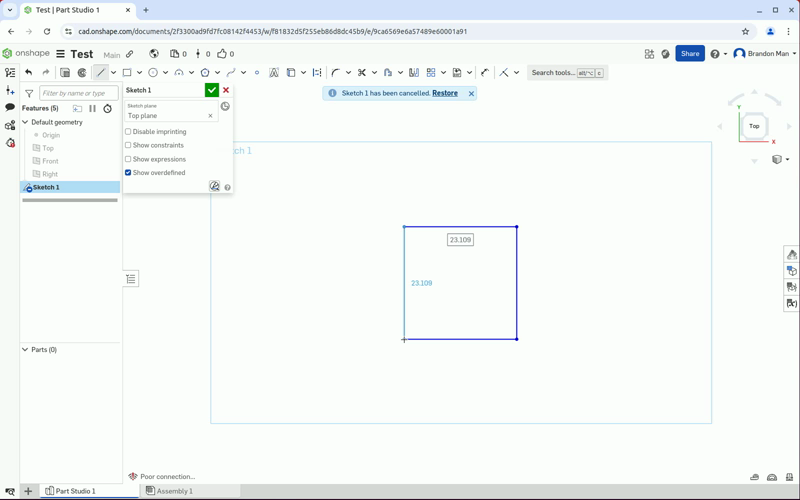
click(404, 339)
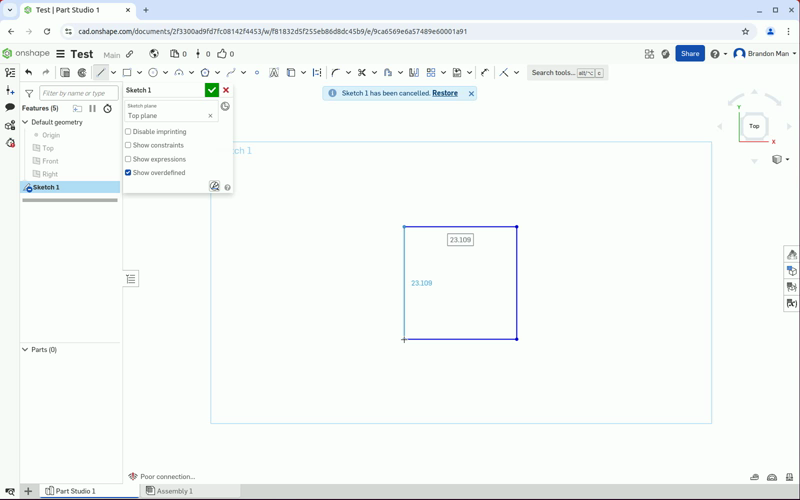
key(esc)
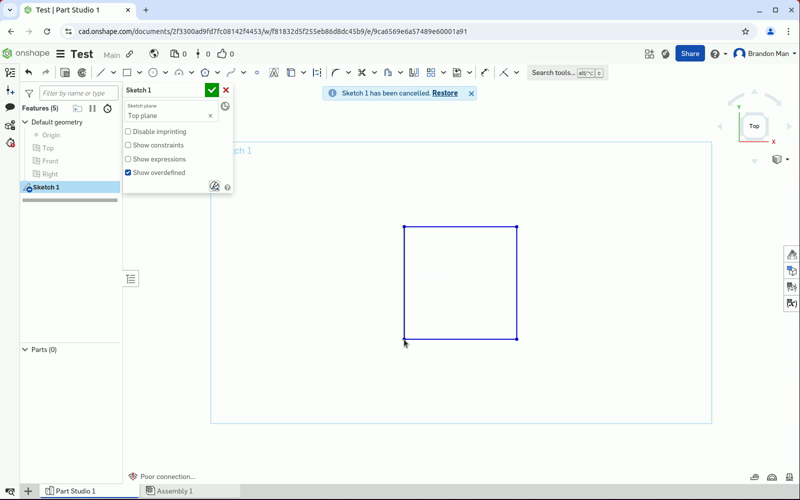
mouse_move(465, 252)
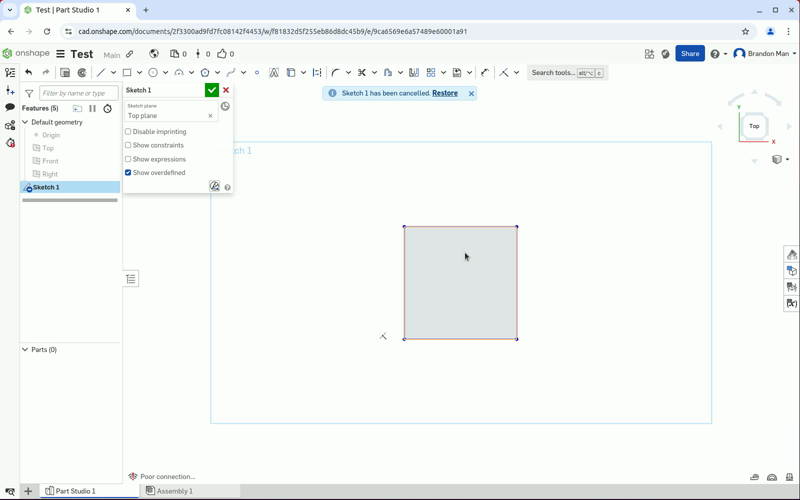
click(465, 252)
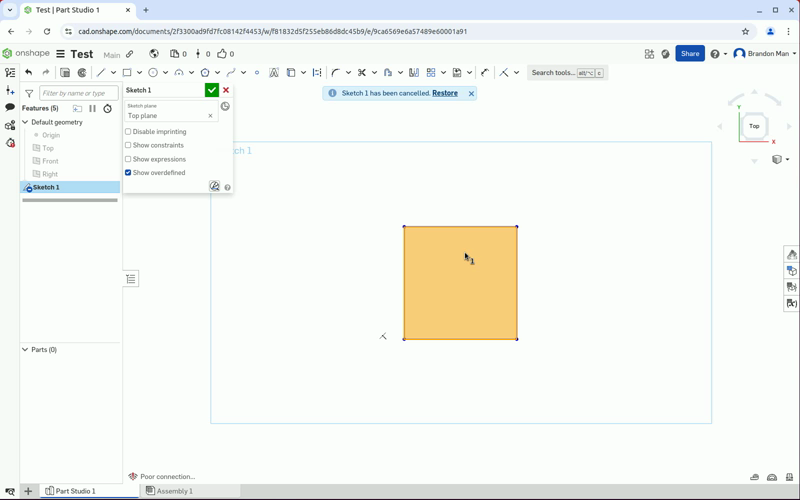
mouse_move(73, 352)
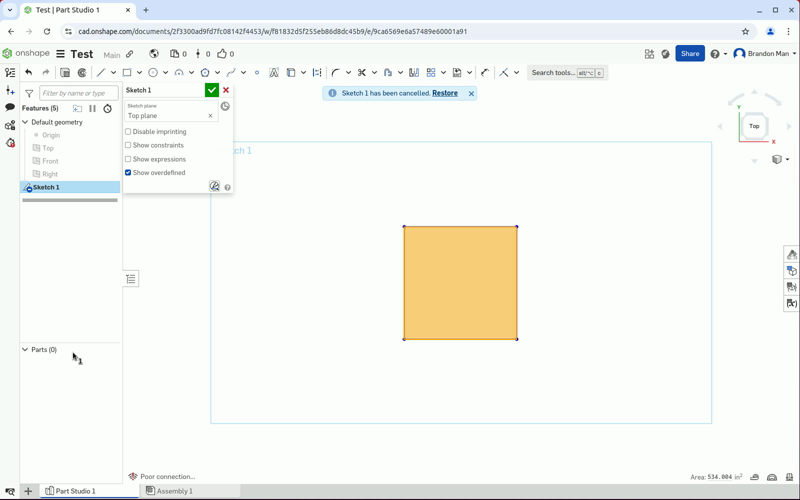
key(shift+y)
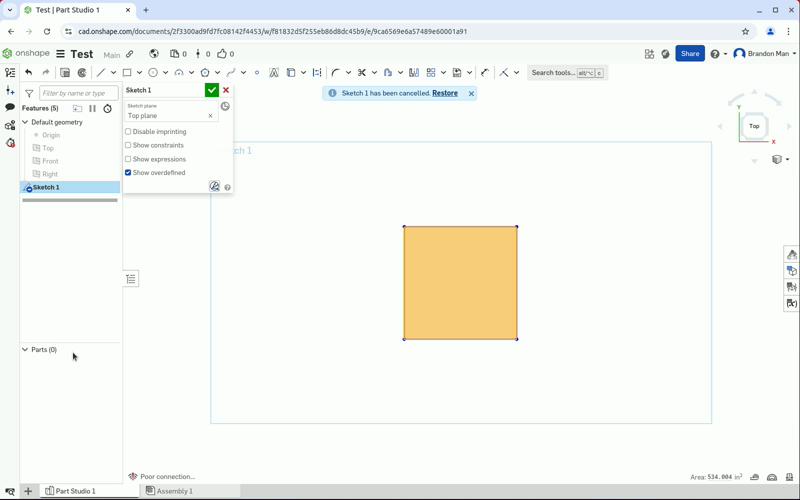
key(shift+e)
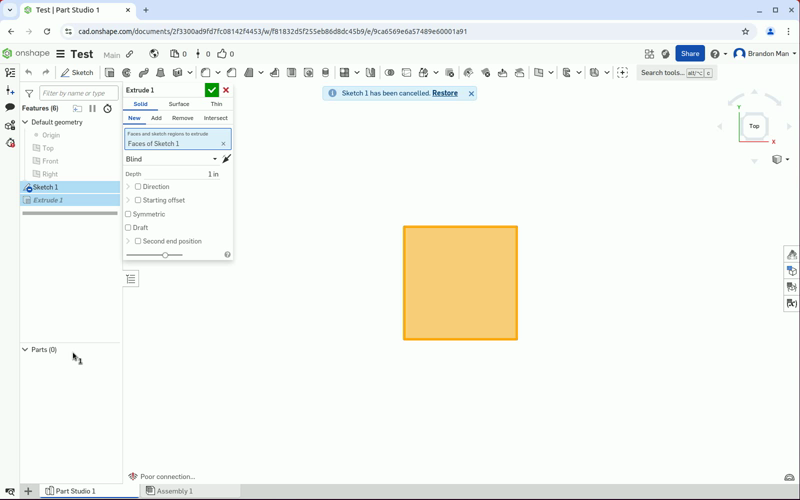
mouse_move(143, 106)
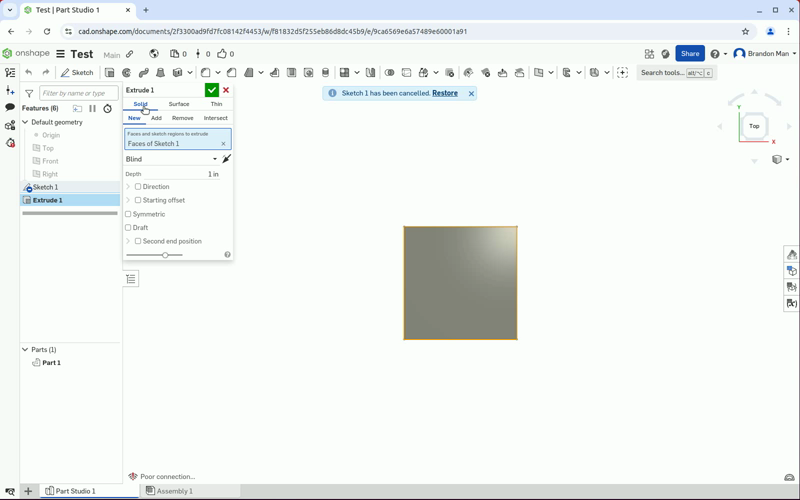
click(143, 106)
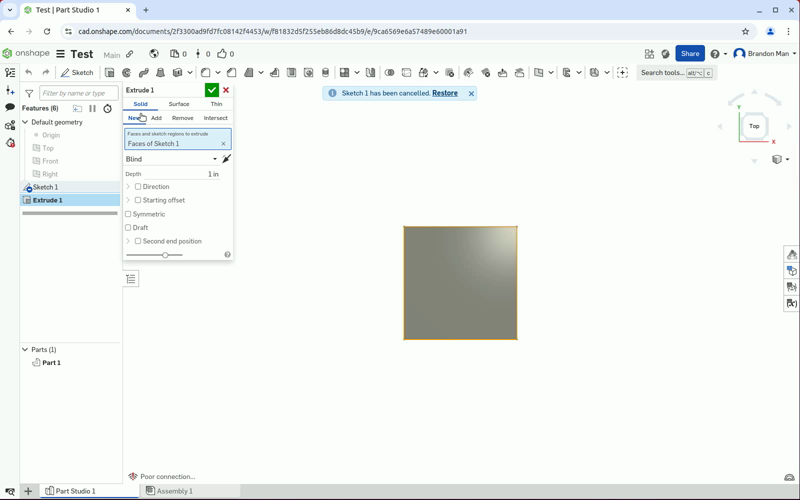
mouse_move(137, 120)
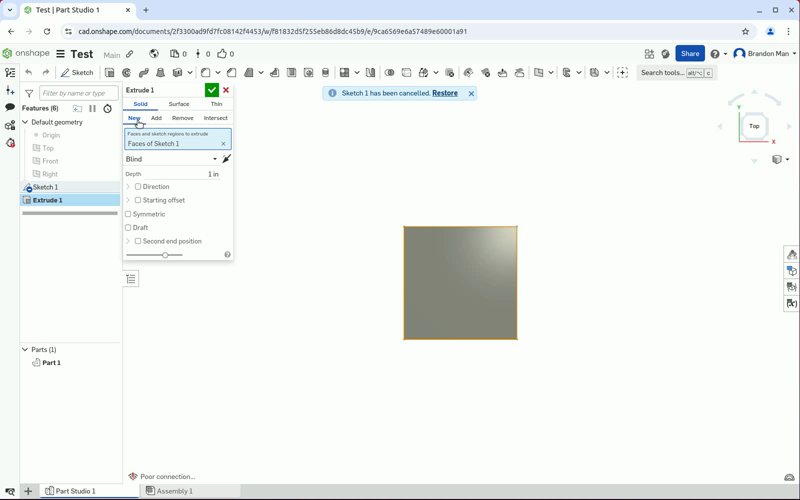
click(137, 120)
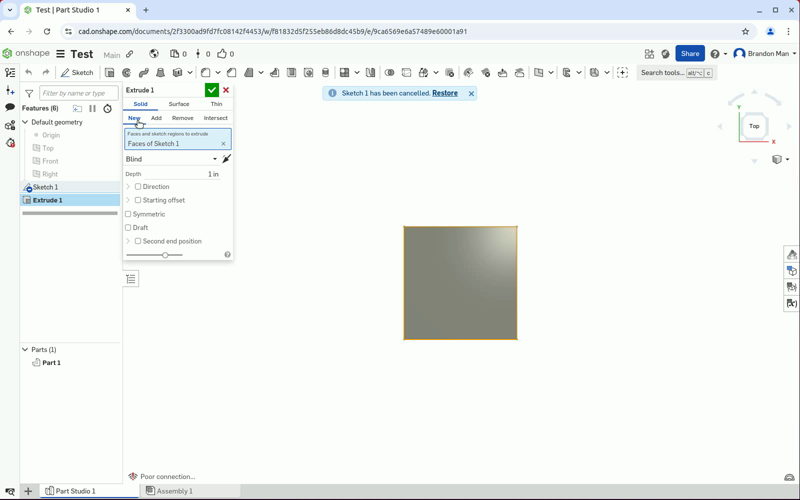
key(tab, 4)
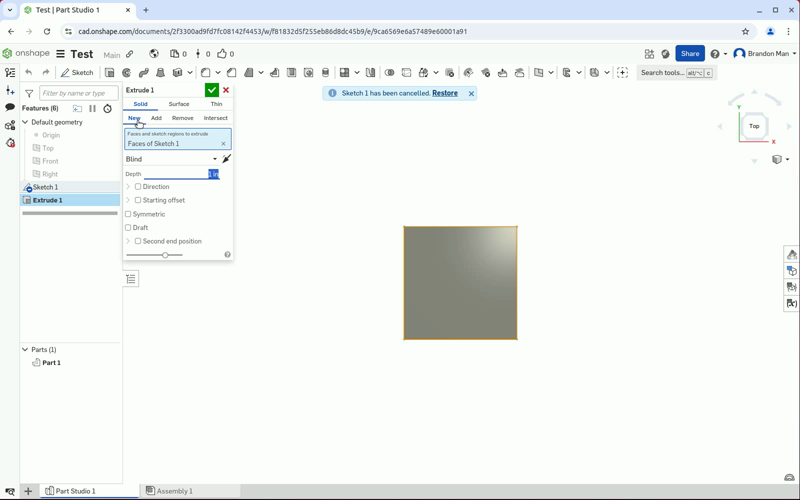
text(23.108)
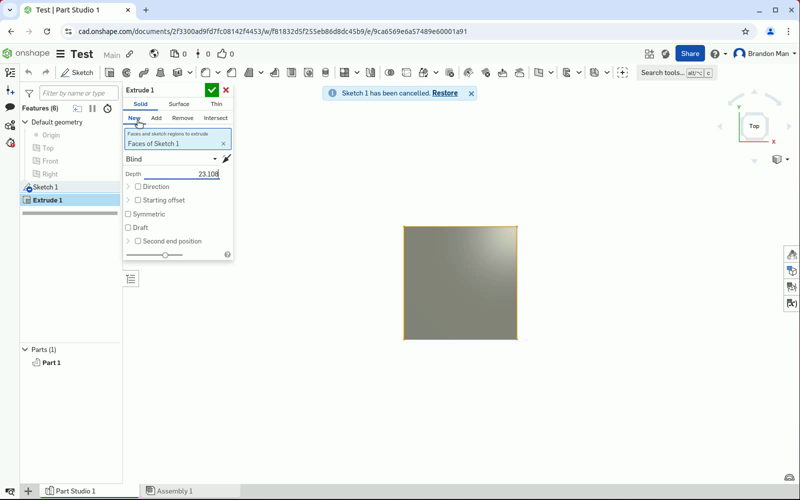
key(enter)
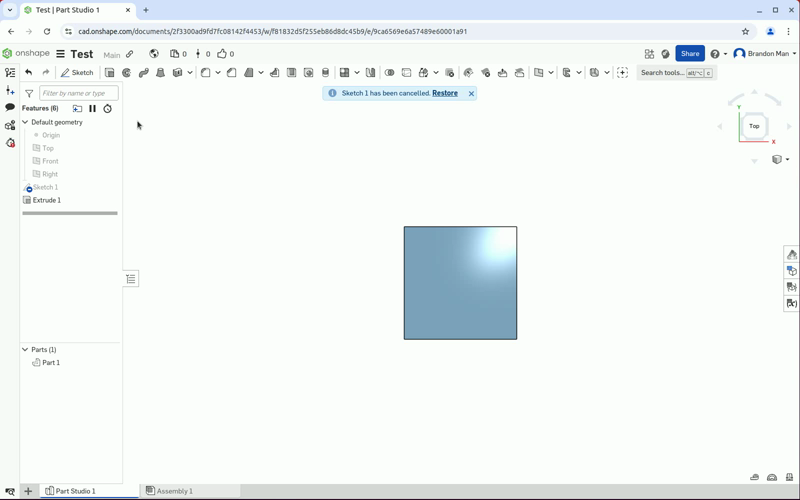
key(shift+h)
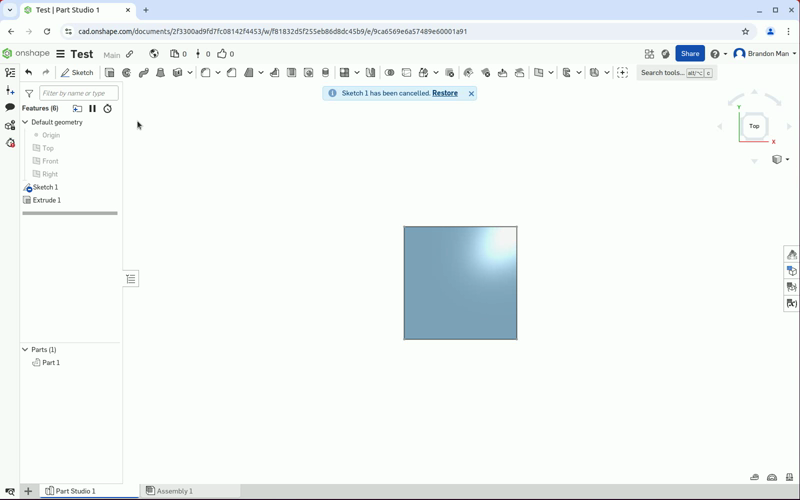
key(shift+h)
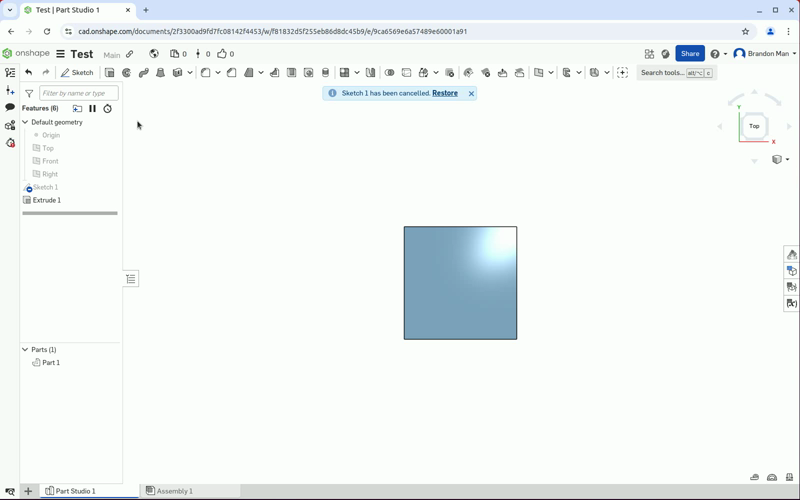
mouse_move(73, 189)
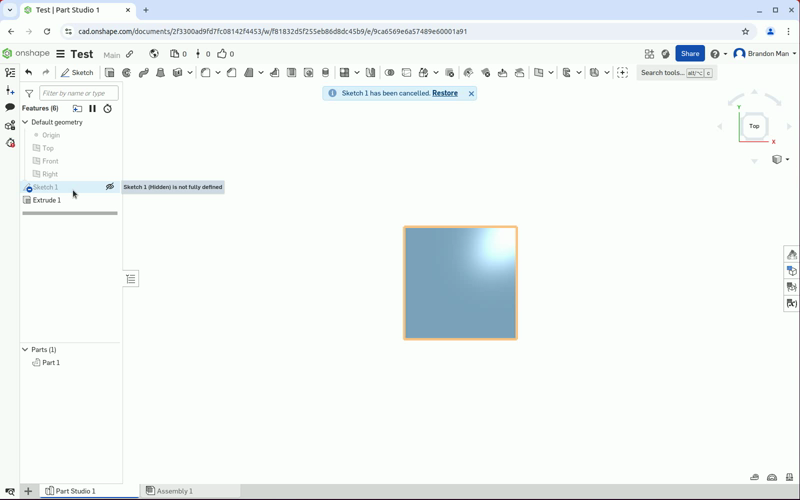
click(73, 189)
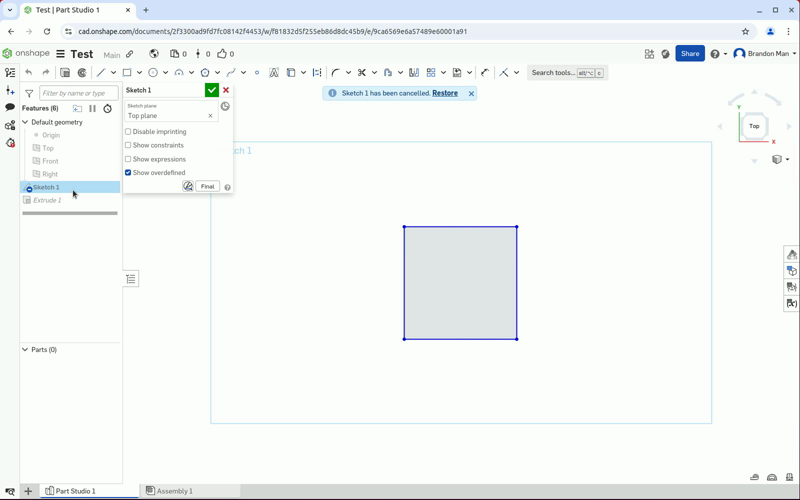
mouse_move(229, 92)
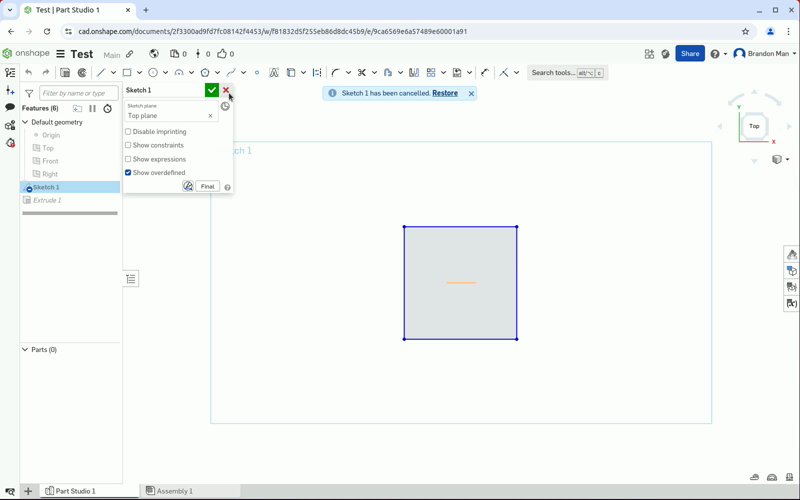
click(229, 92)
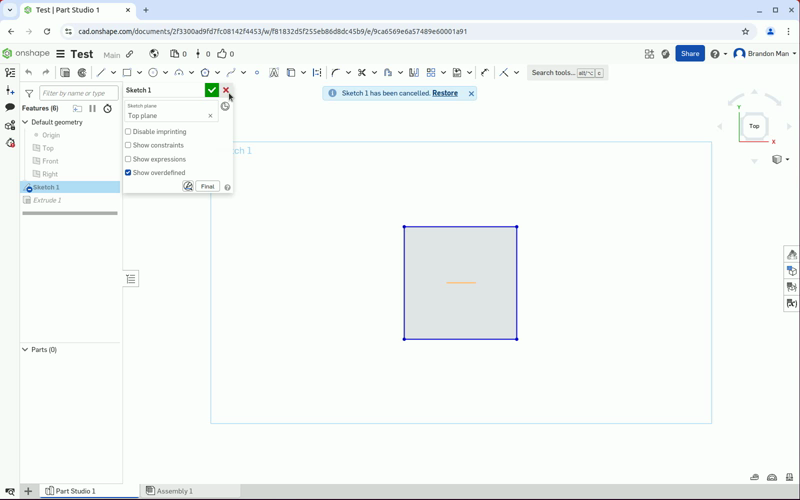
key(shift+s)
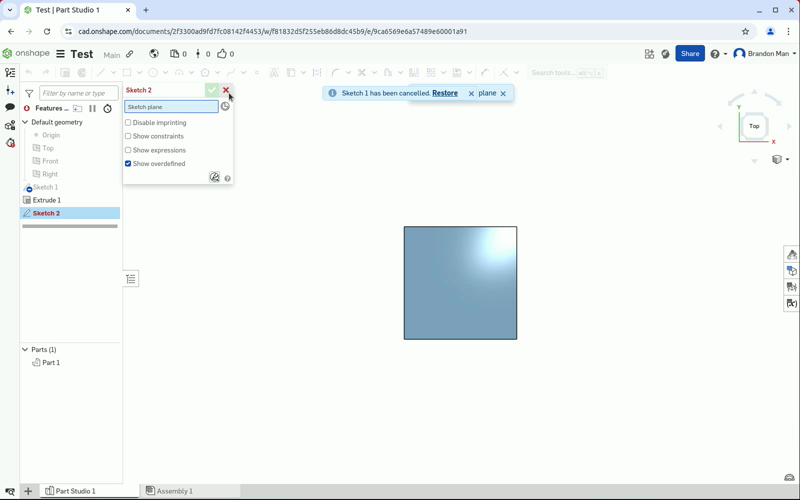
mouse_move(73, 150)
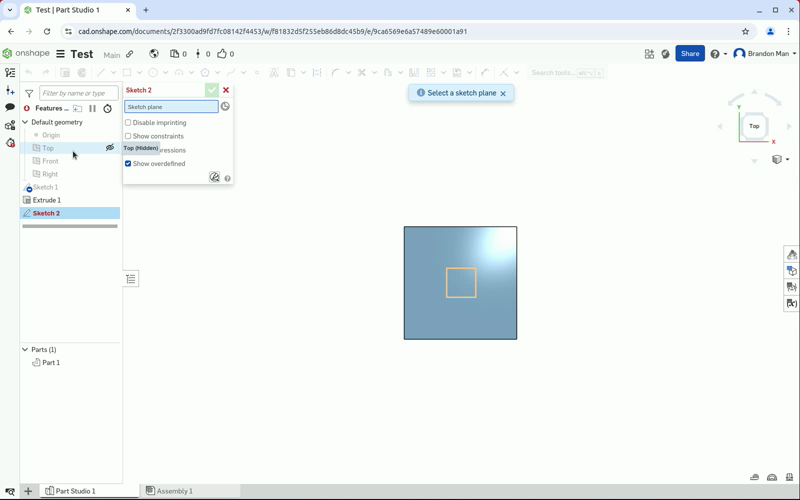
click(73, 150)
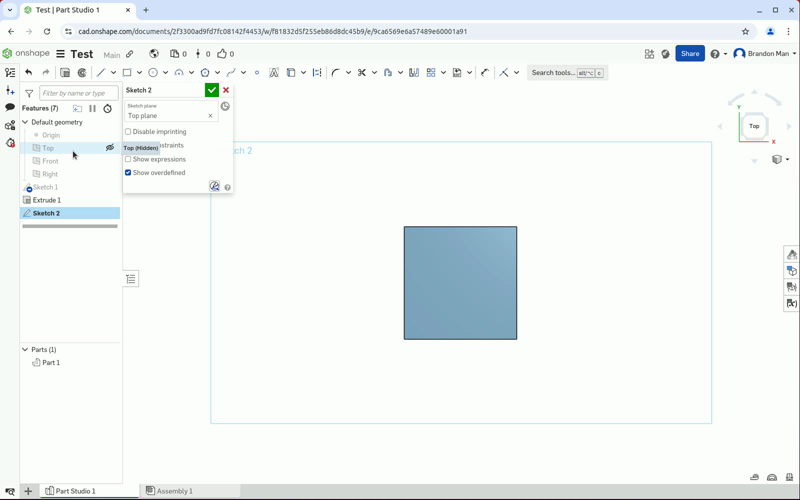
mouse_move(73, 352)
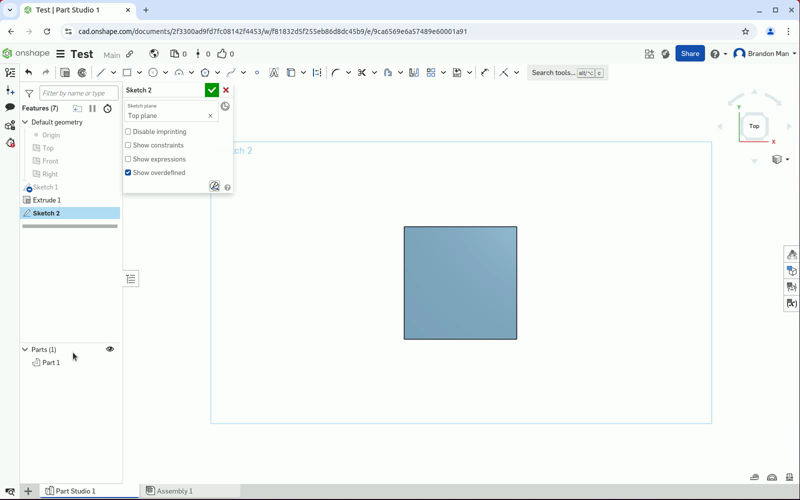
key(y)
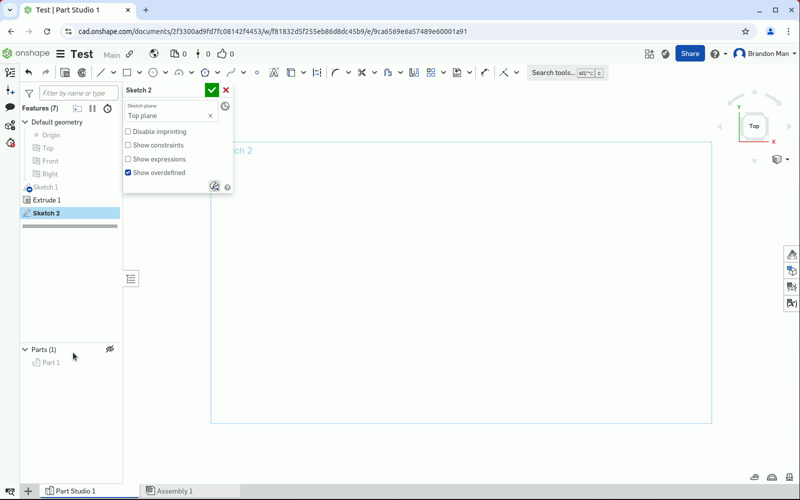
key(l)
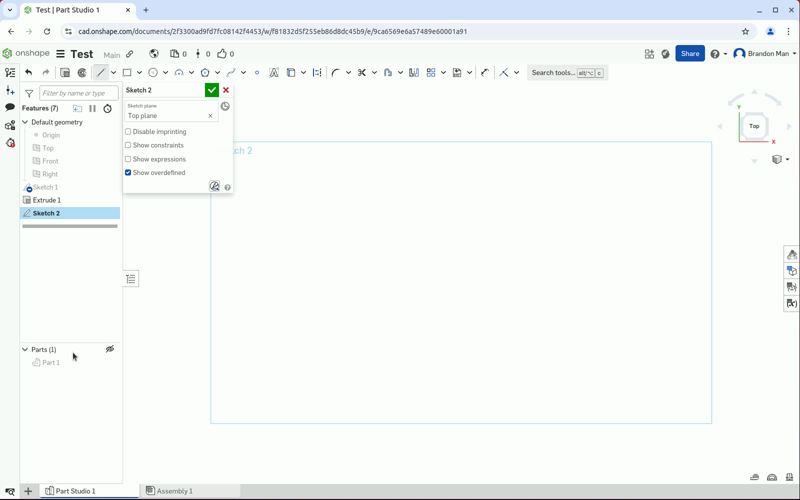
key_down(shift)
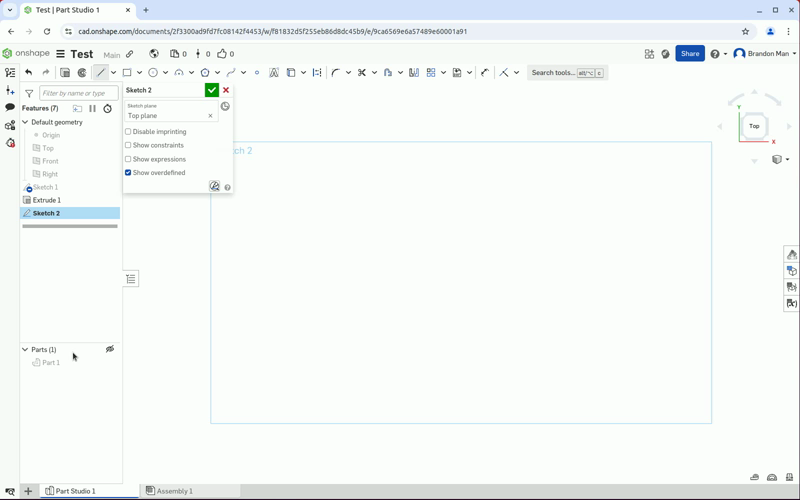
mouse_move(432, 339)
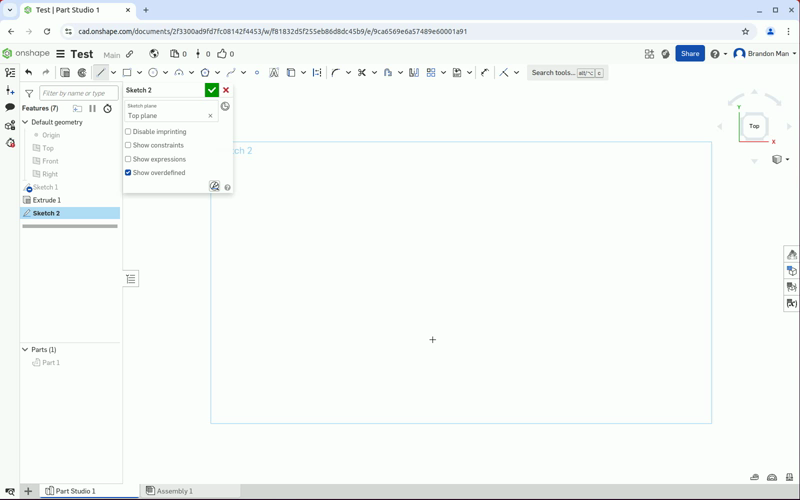
click(432, 339)
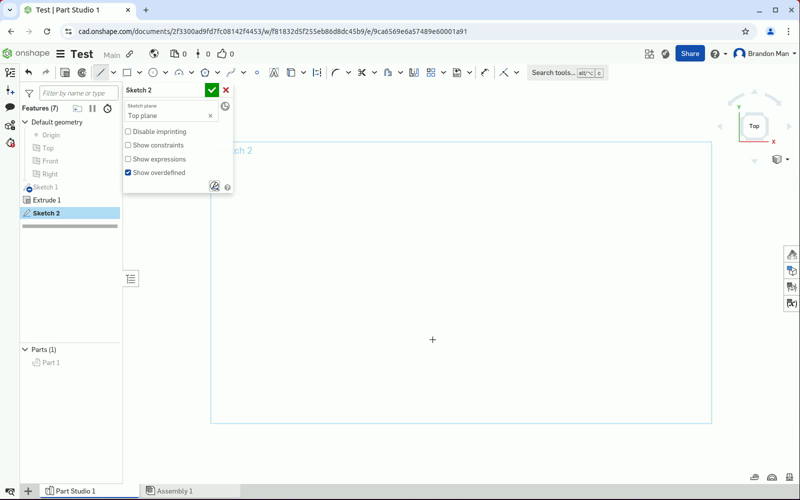
key_up(shift)
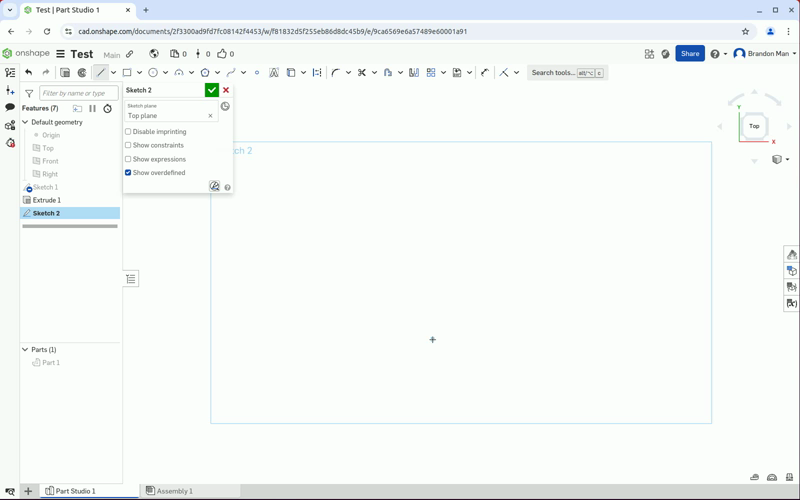
key_down(shift)
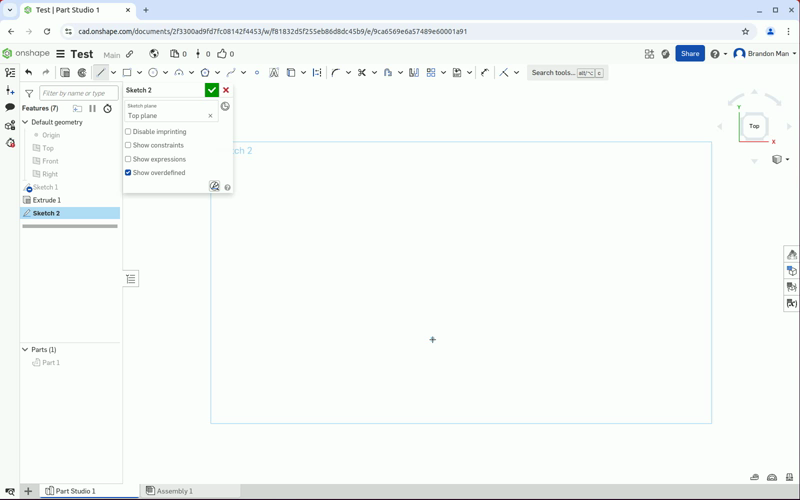
mouse_move(462, 339)
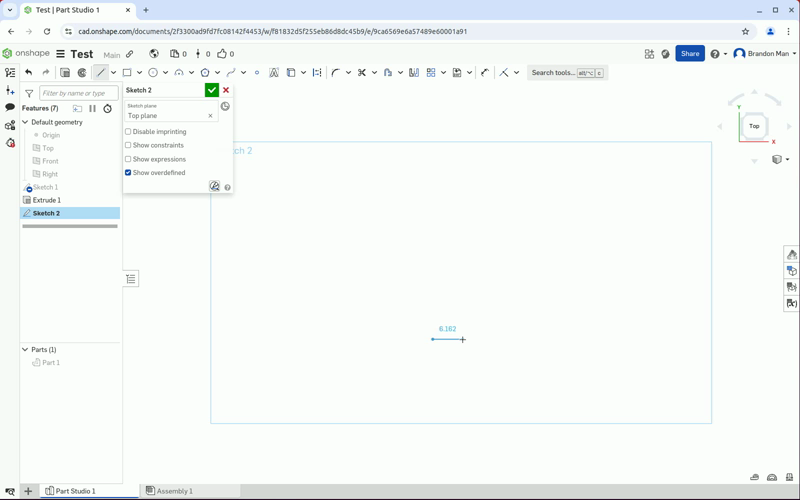
mouse_move(489, 339)
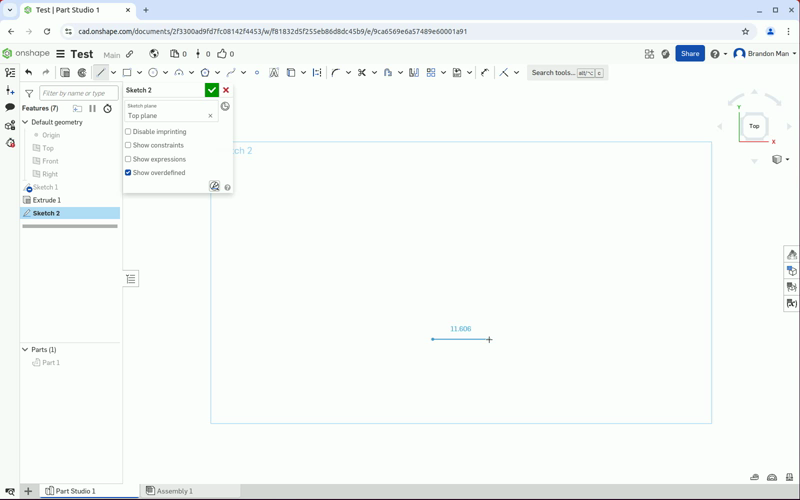
click(489, 339)
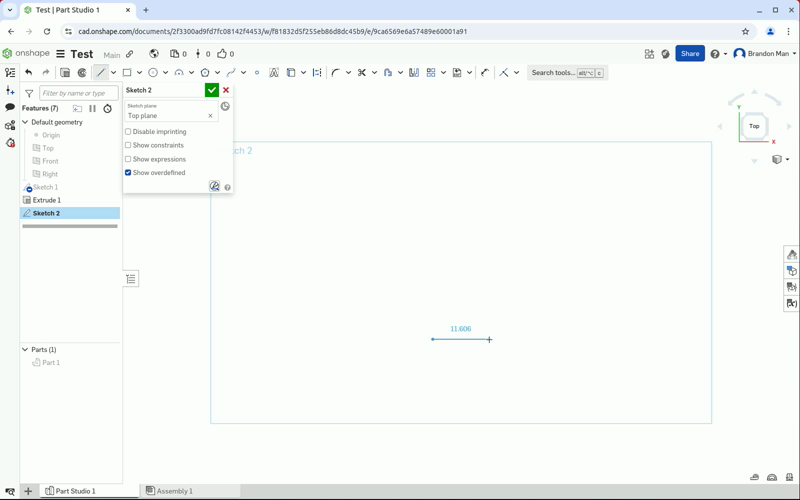
key_up(shift)
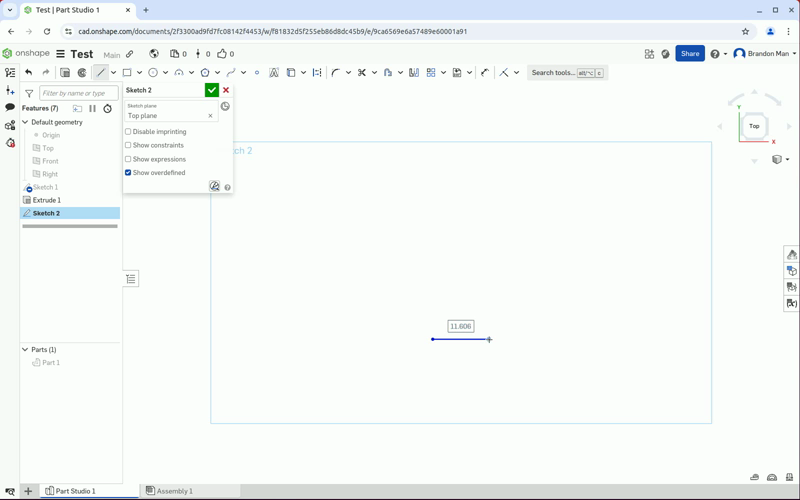
key_down(shift)
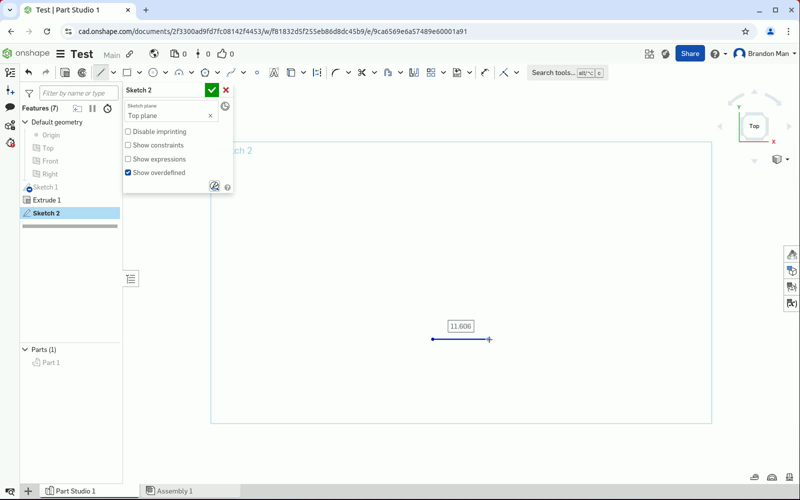
mouse_move(489, 226)
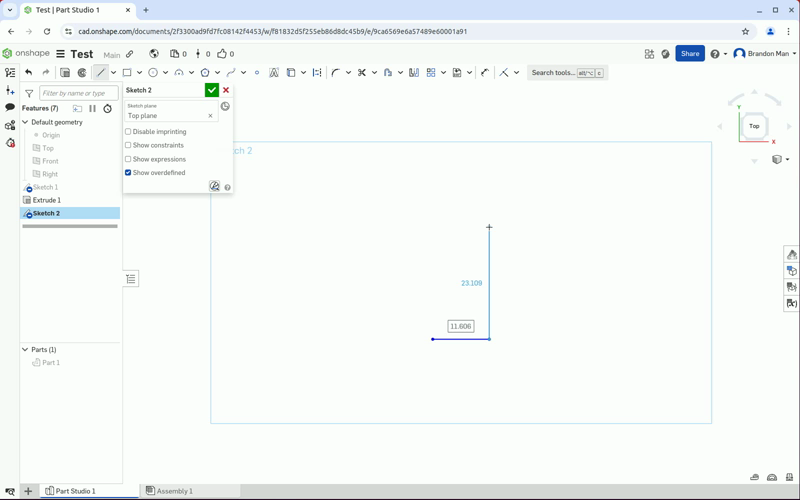
click(489, 226)
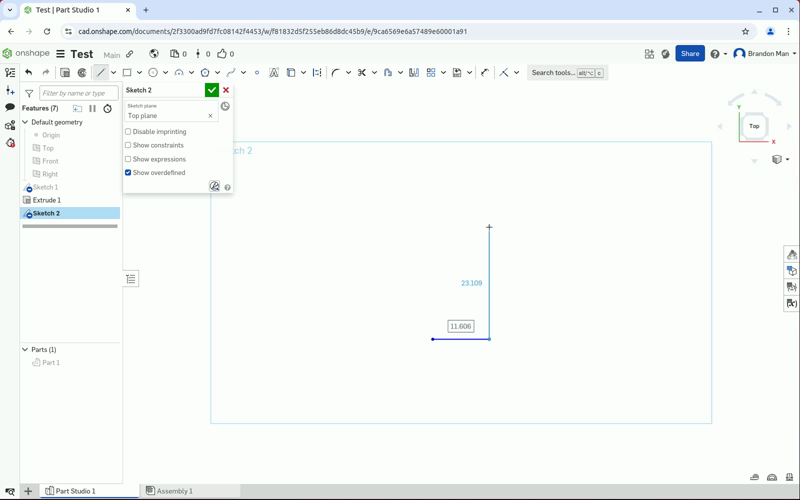
key_up(shift)
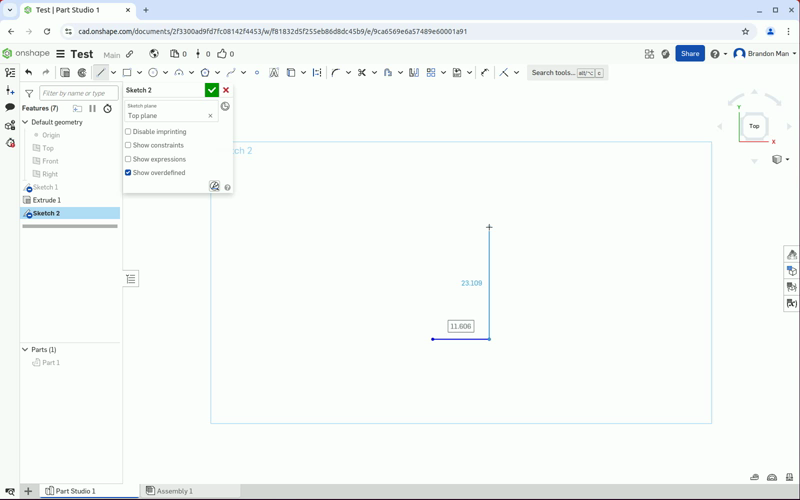
key_down(shift)
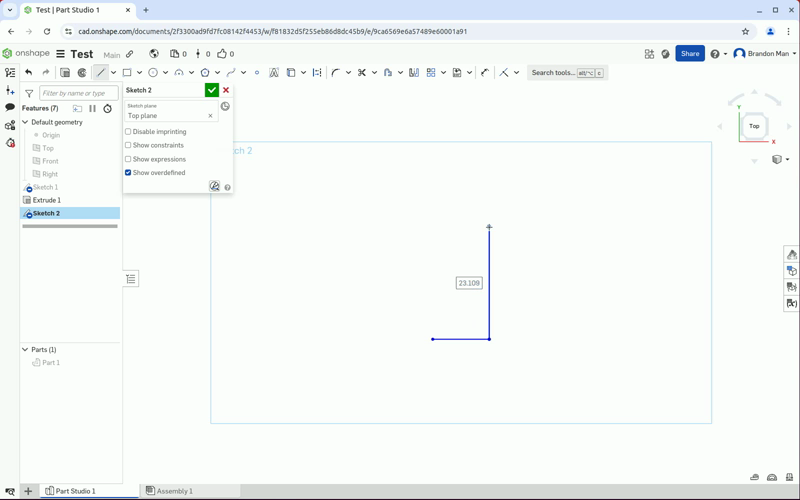
mouse_move(519, 226)
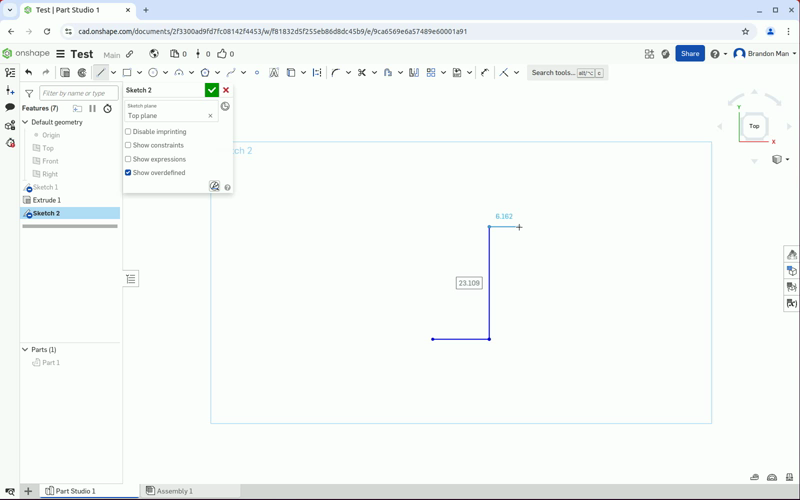
mouse_move(432, 226)
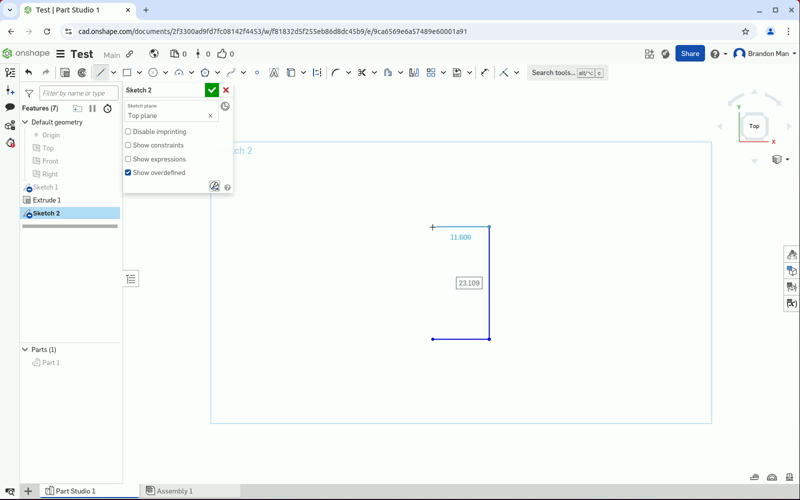
click(432, 226)
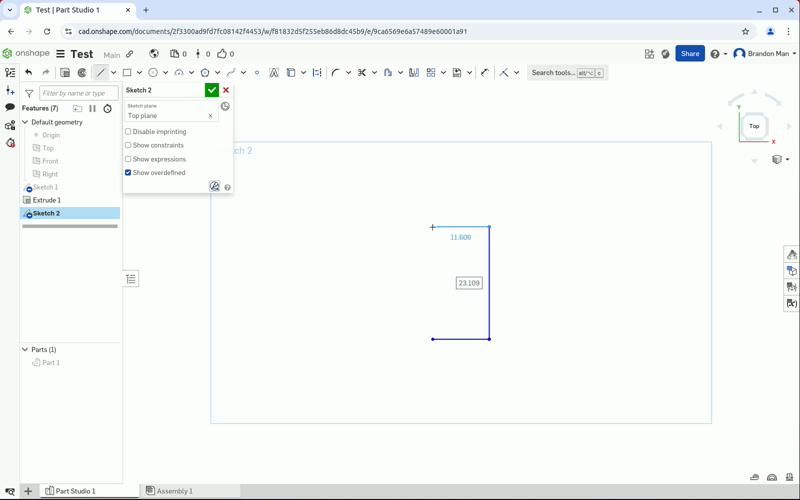
key_up(shift)
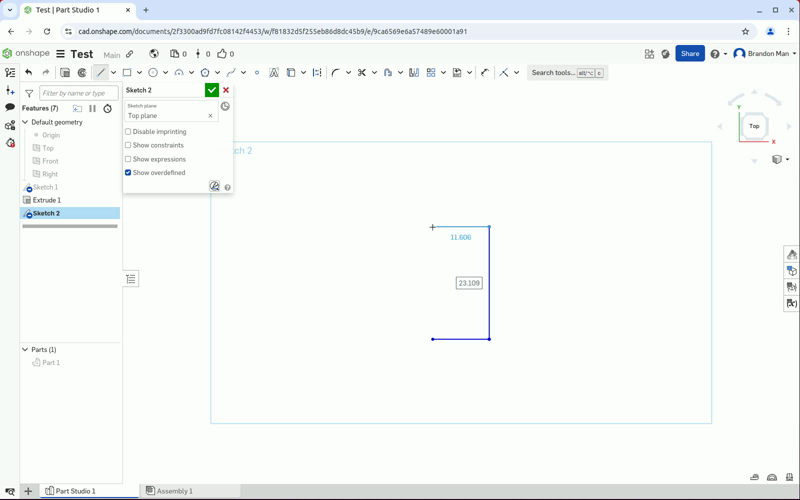
key_down(shift)
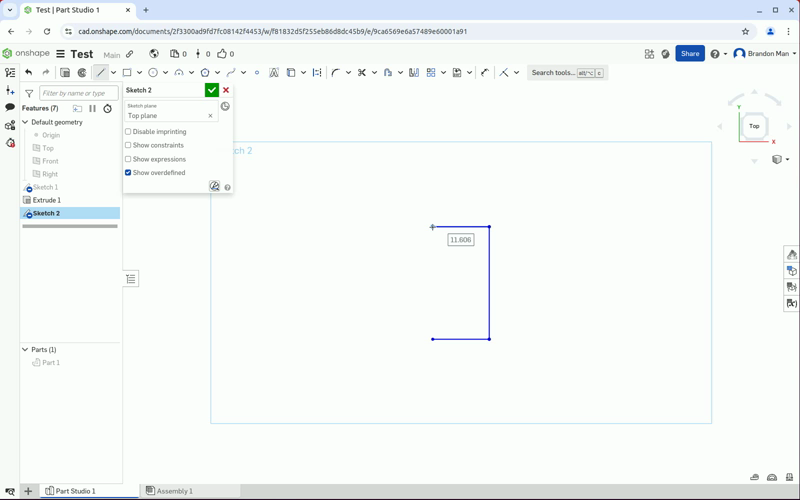
mouse_move(432, 339)
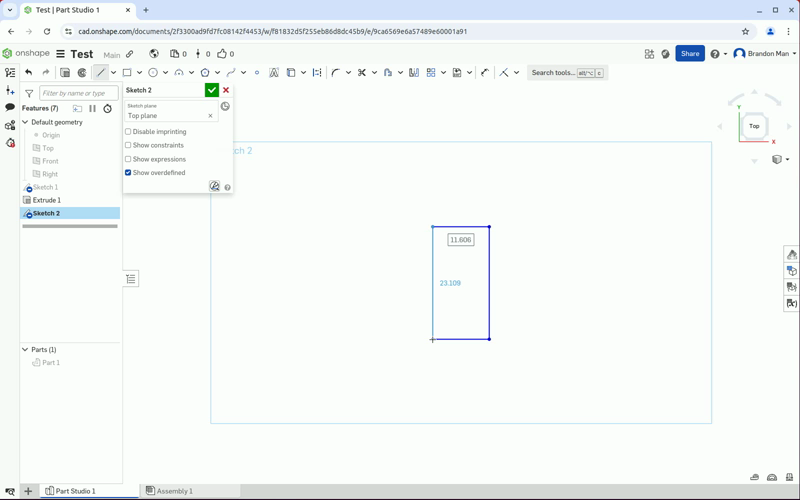
key_up(shift)
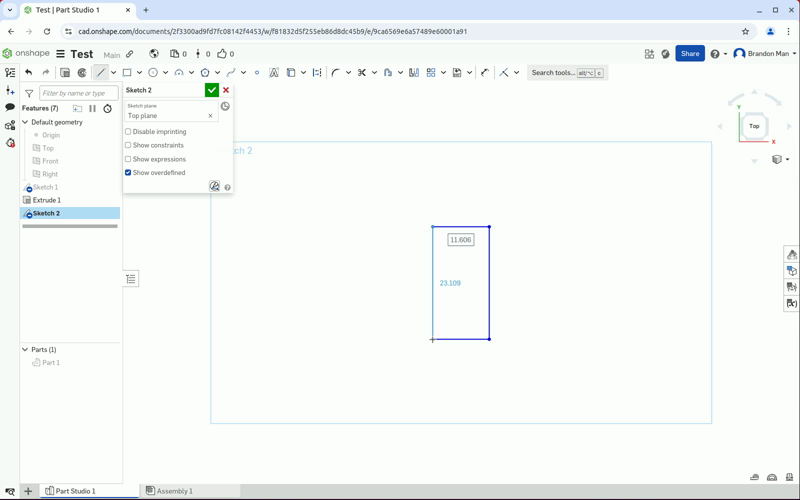
click(432, 339)
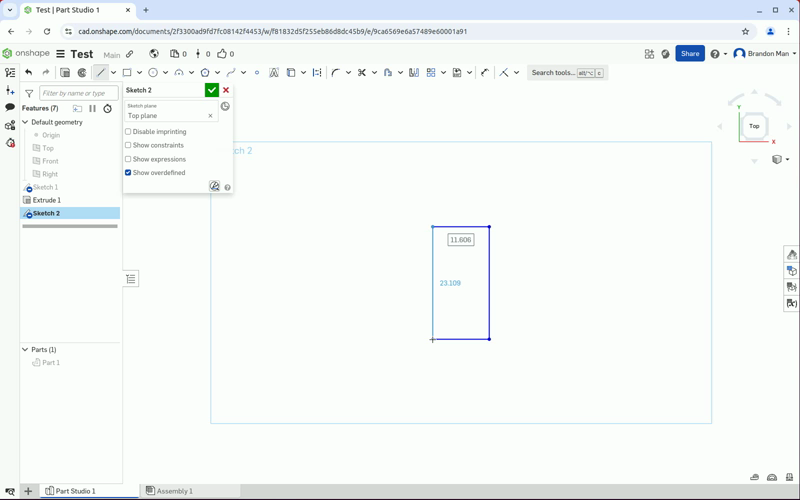
key(esc)
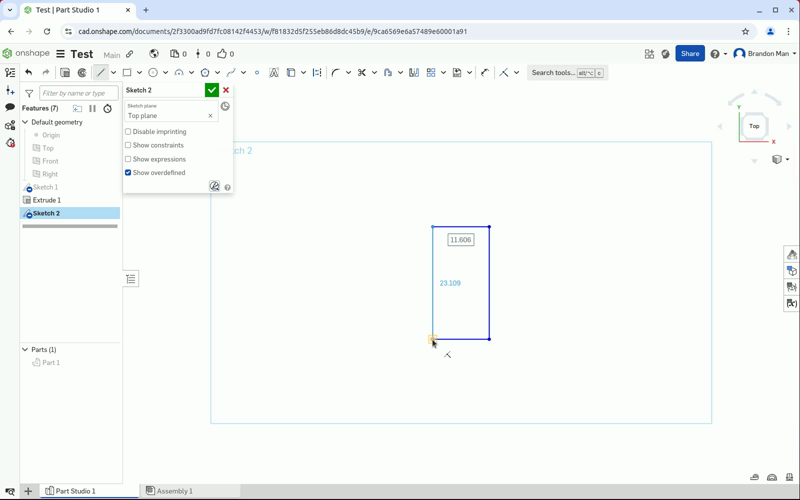
mouse_move(455, 261)
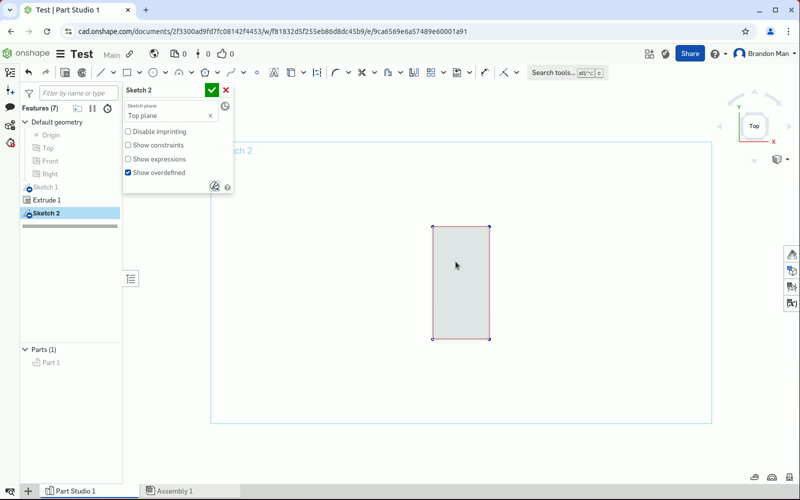
click(455, 261)
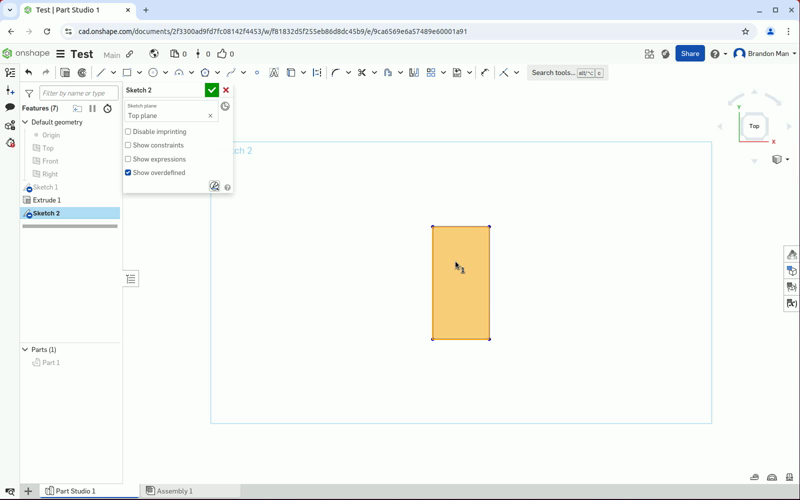
mouse_move(73, 352)
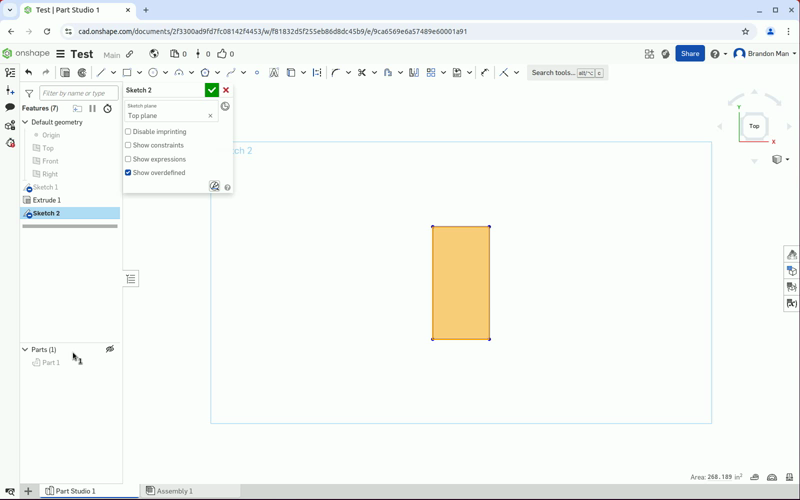
key(shift+y)
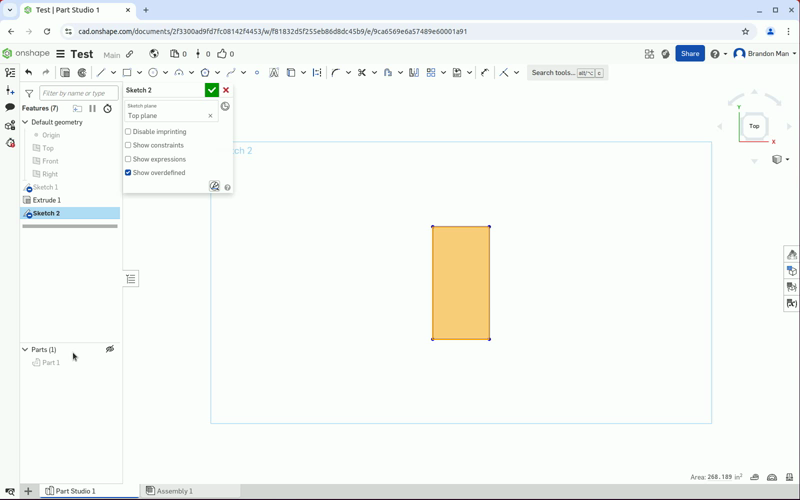
key(shift+e)
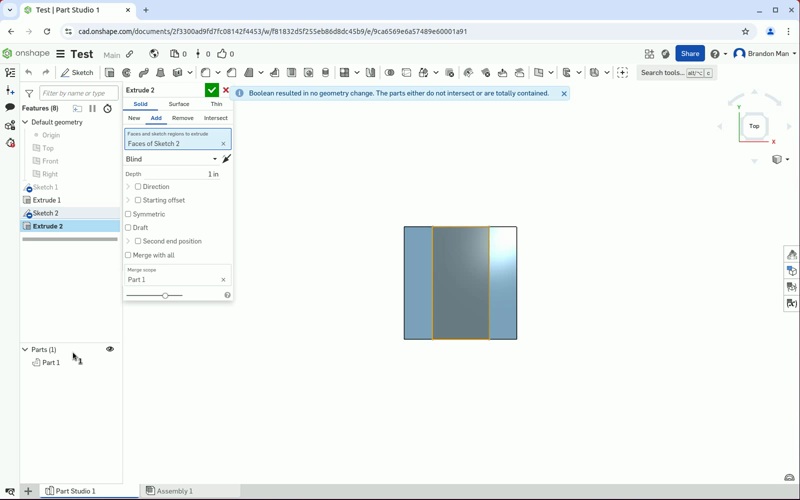
mouse_move(143, 106)
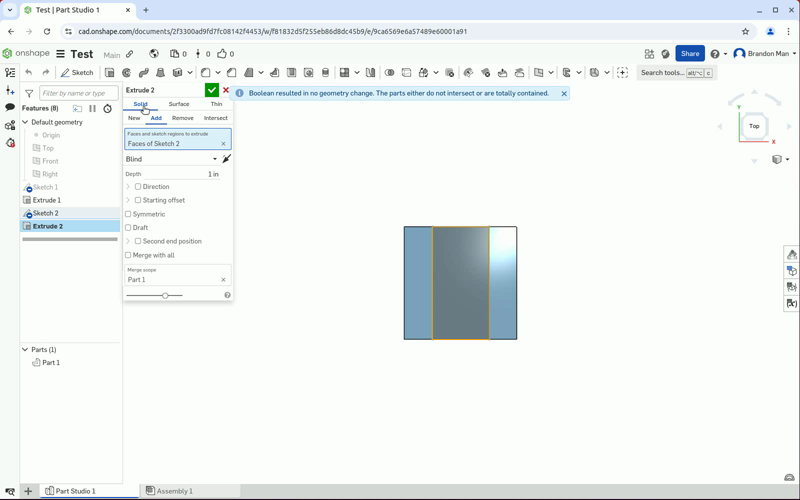
click(143, 106)
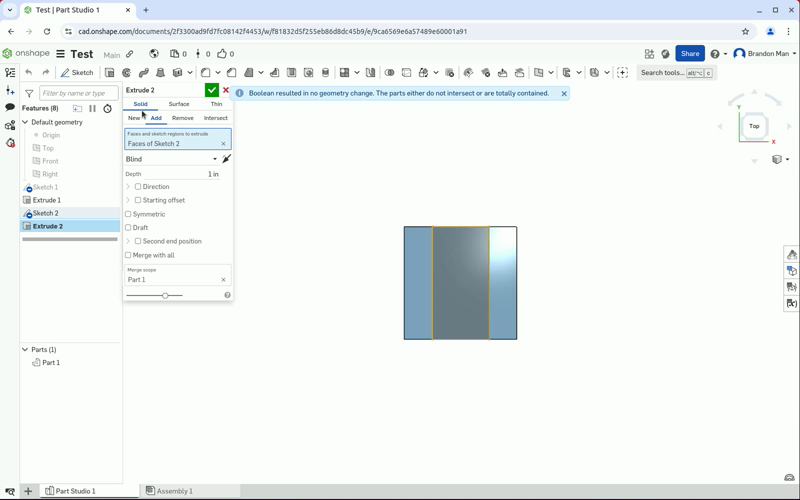
mouse_move(137, 120)
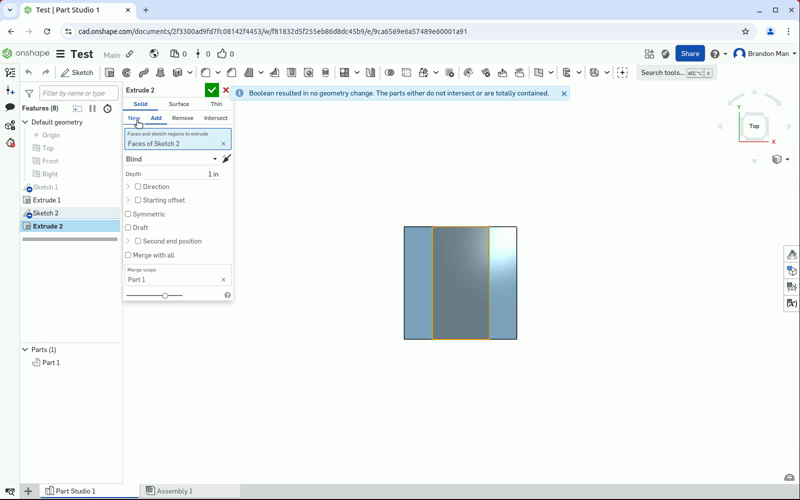
click(137, 120)
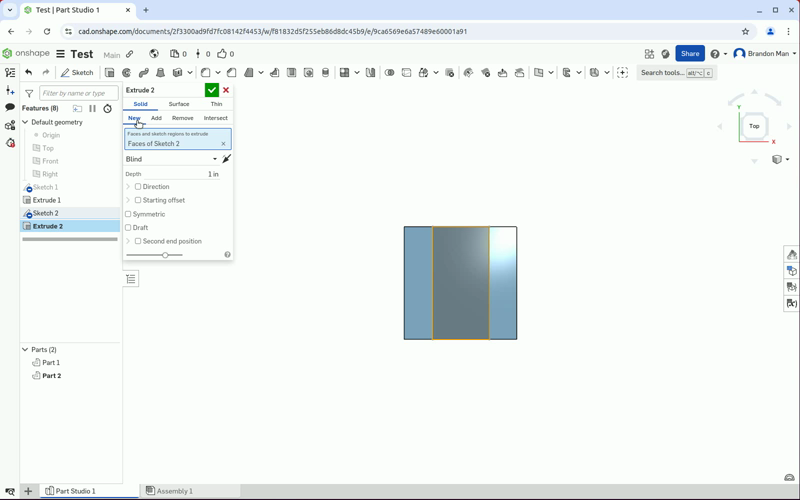
key(tab, 4)
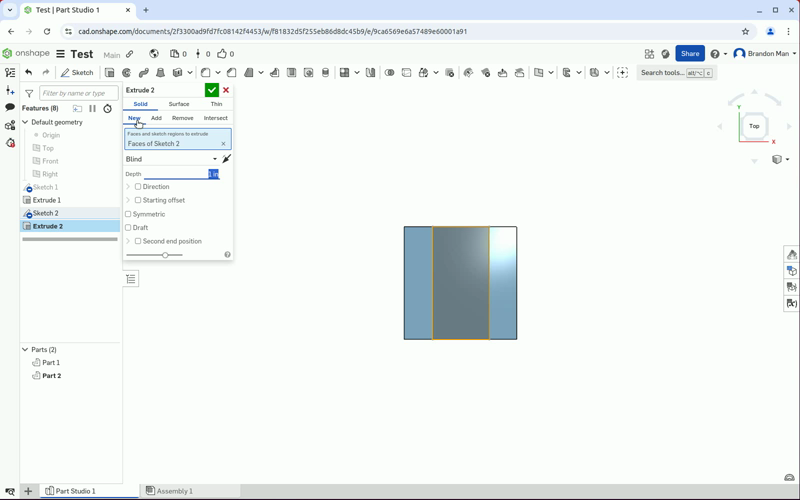
text(11.554)
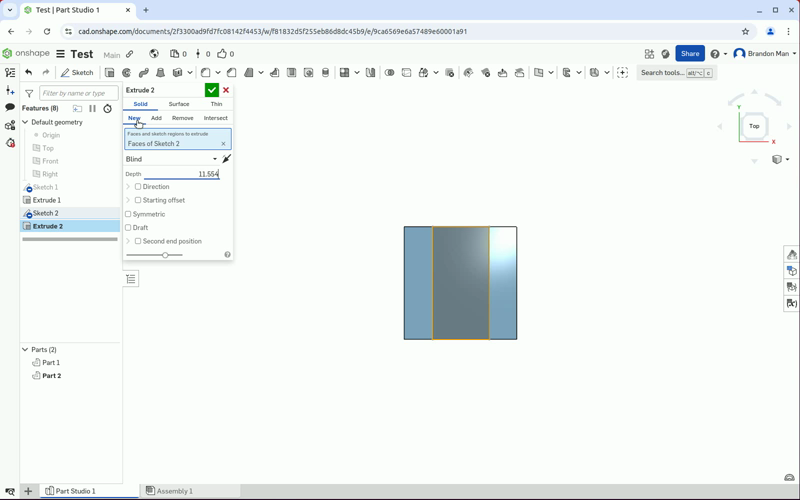
key(enter)
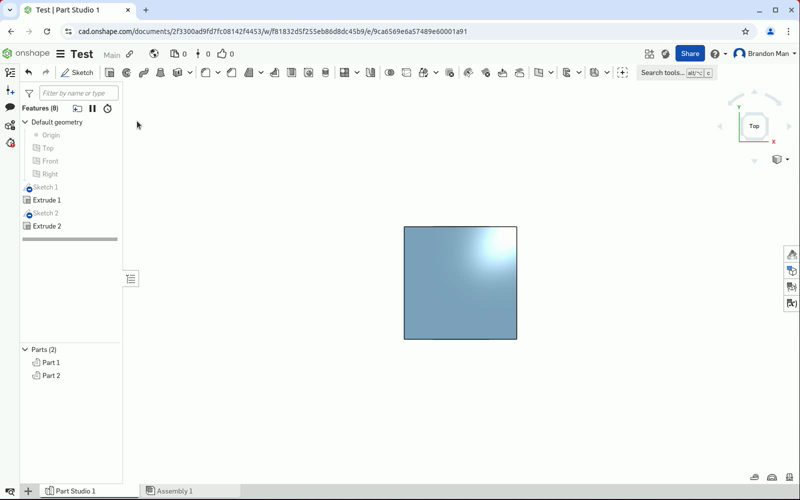
key(shift+h)
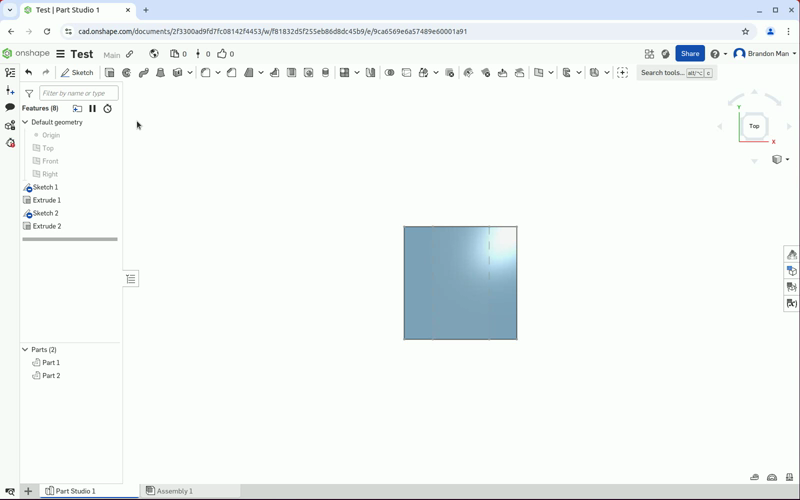
key(shift+h)
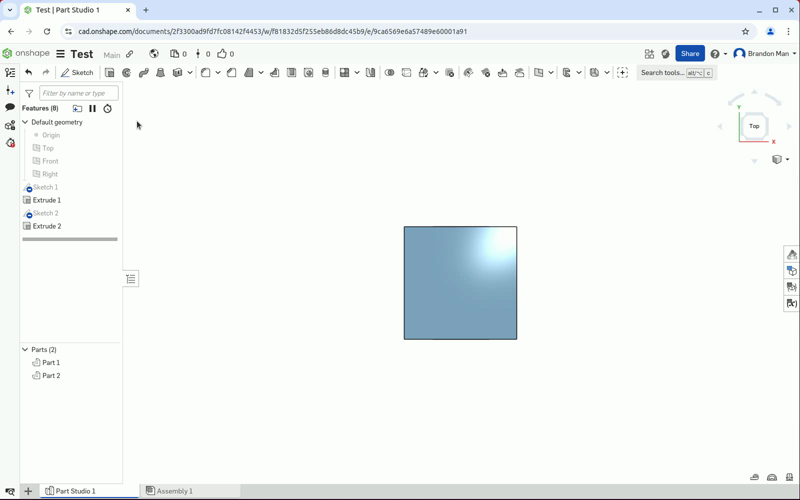
mouse_move(73, 189)
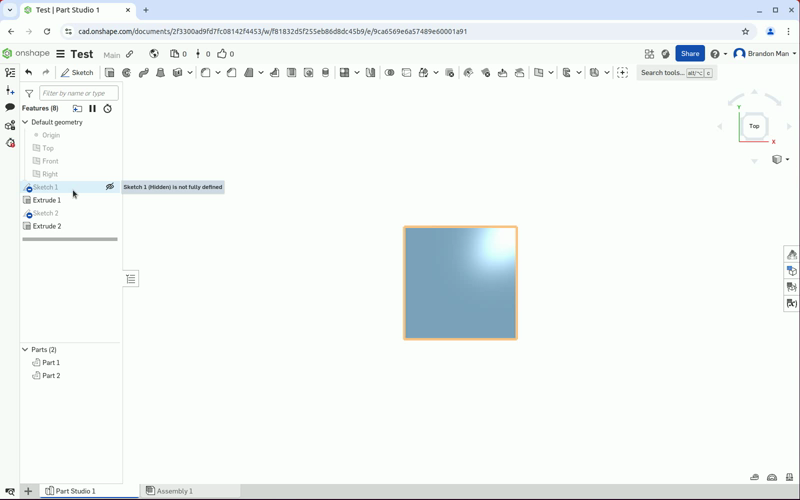
click(73, 189)
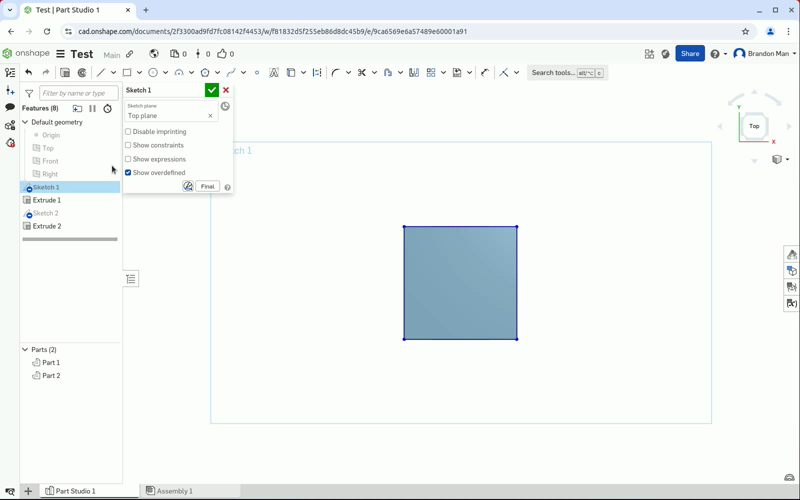
mouse_move(229, 92)
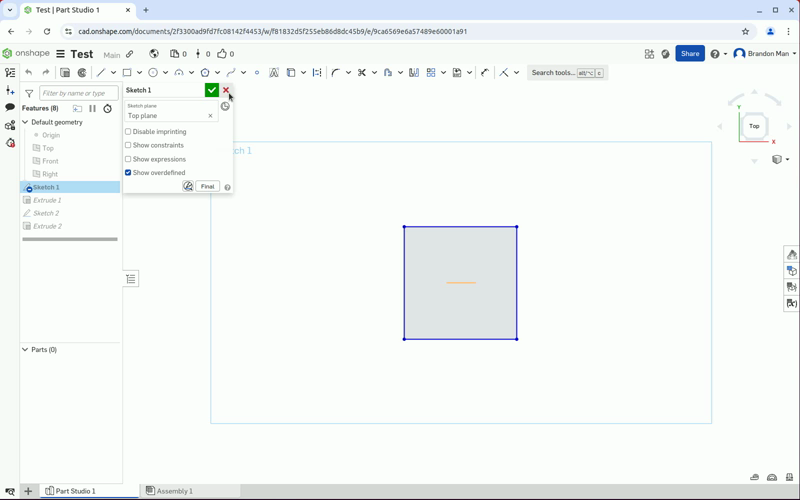
click(229, 92)
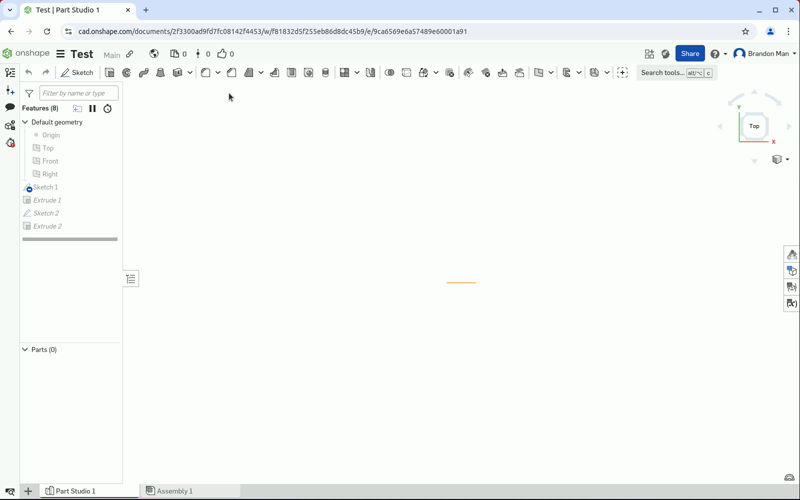
mouse_move(73, 352)
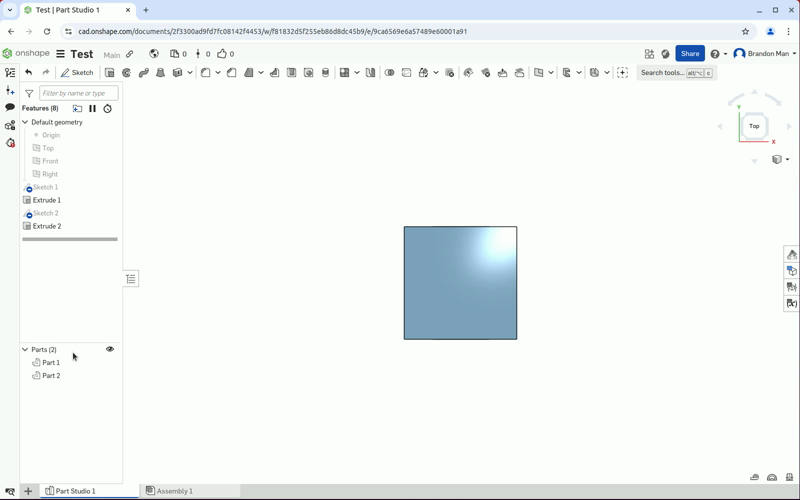
key(y)
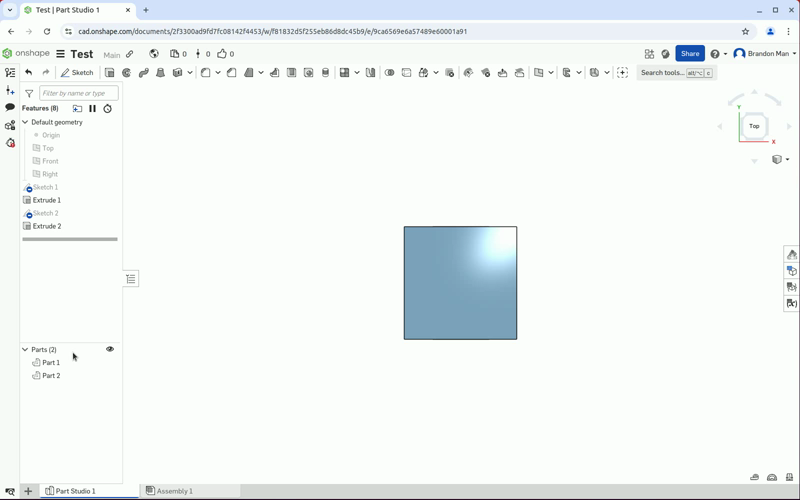
key(shift+p)
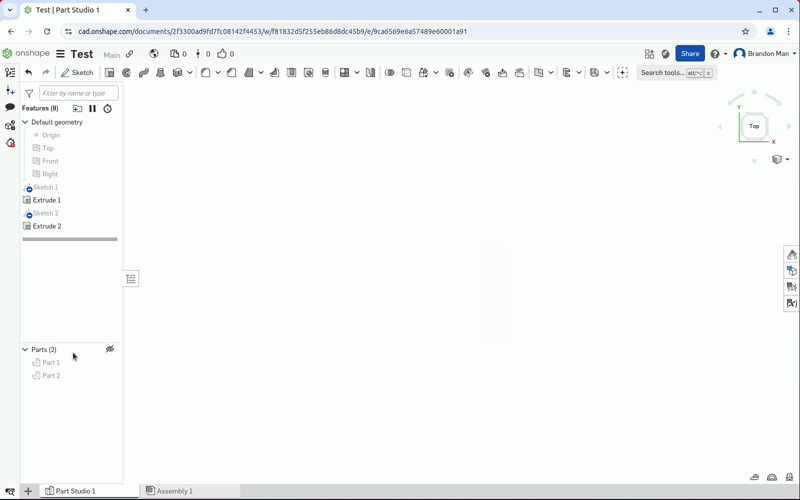
key(space)
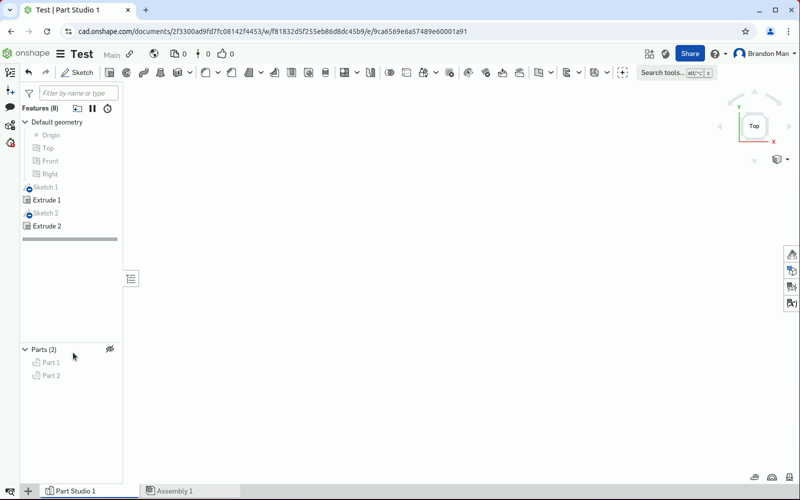
key_down(shift)
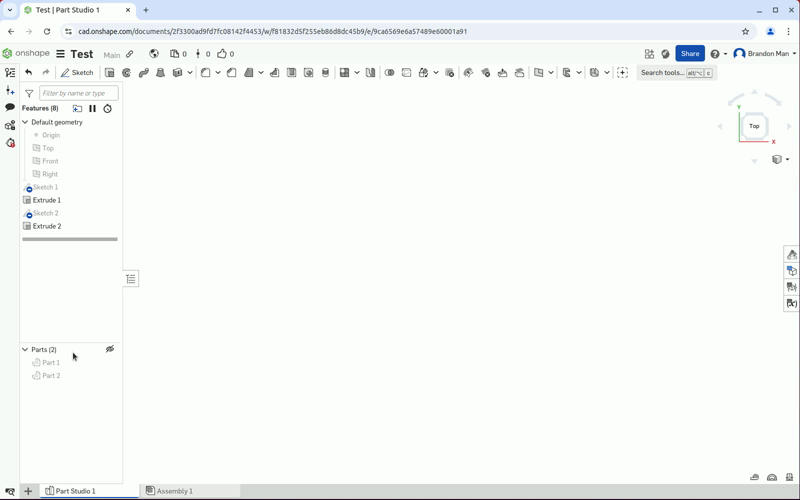
key(up)
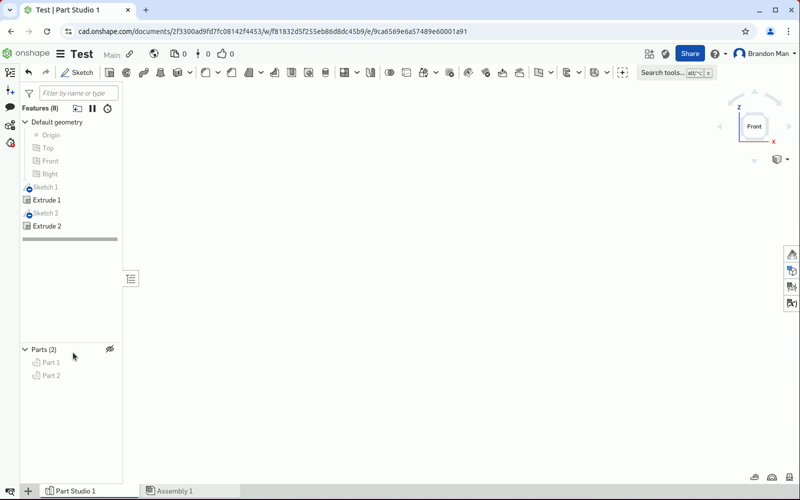
key_up(shift)
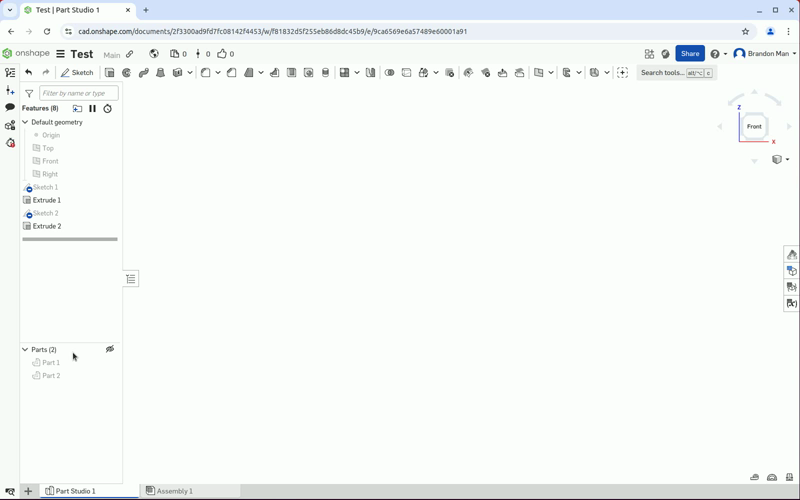
key(space)
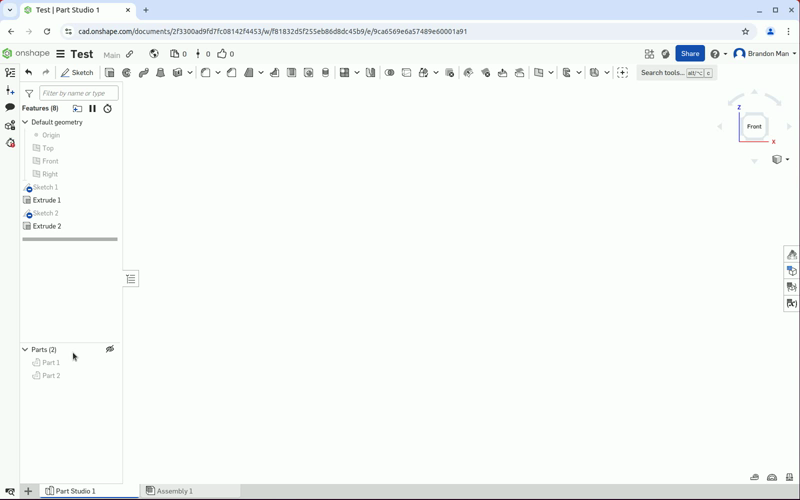
key_down(shift)
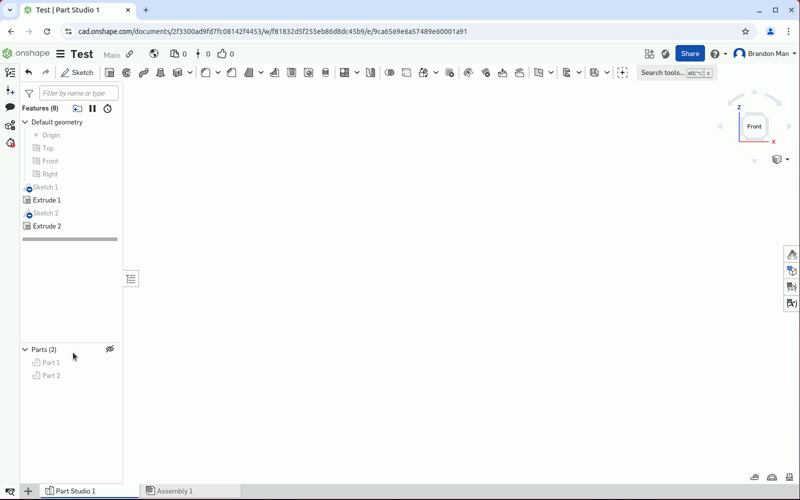
key(left)
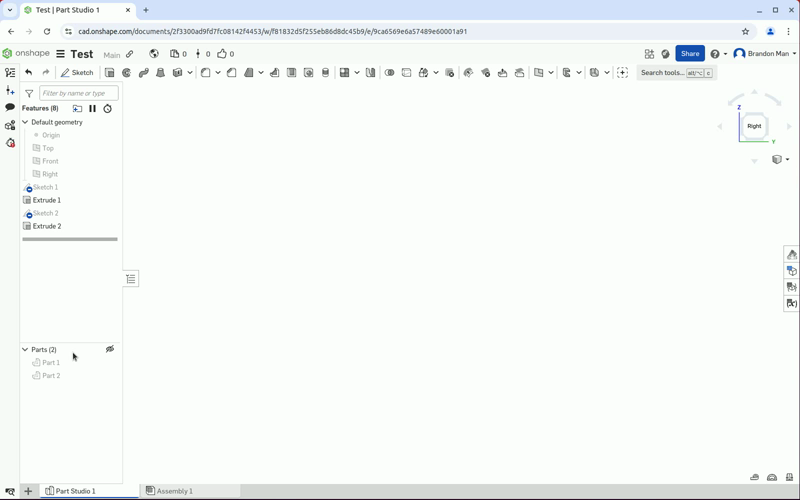
key_up(shift)
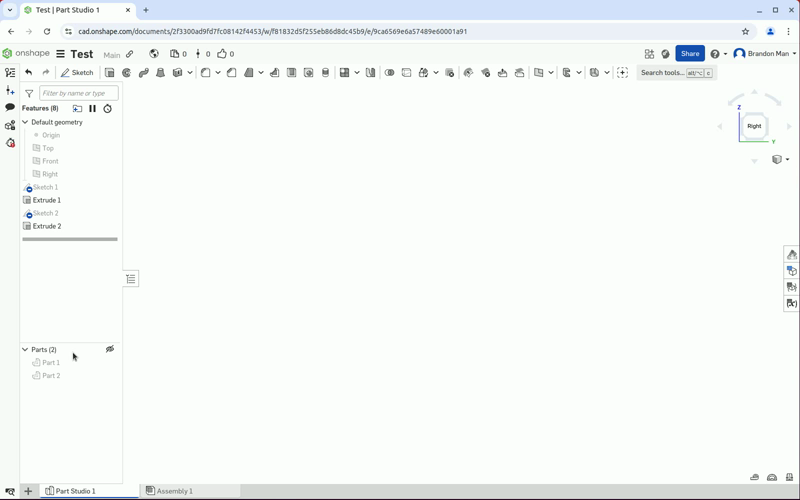
mouse_move(73, 352)
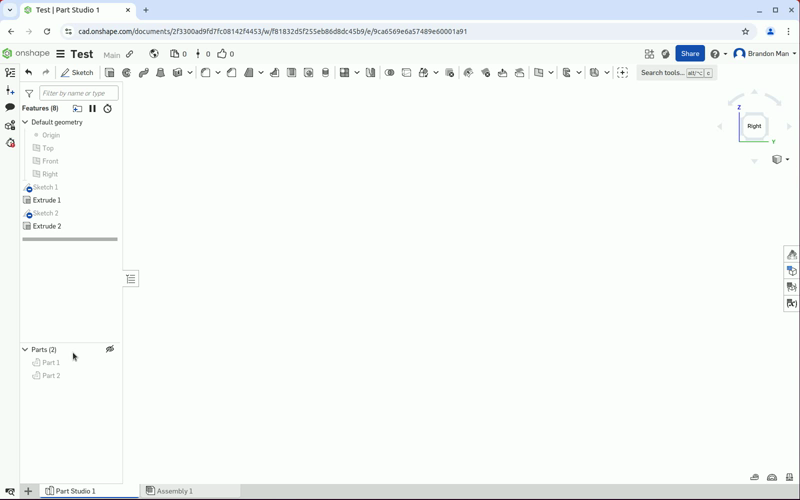
key(shift+y)
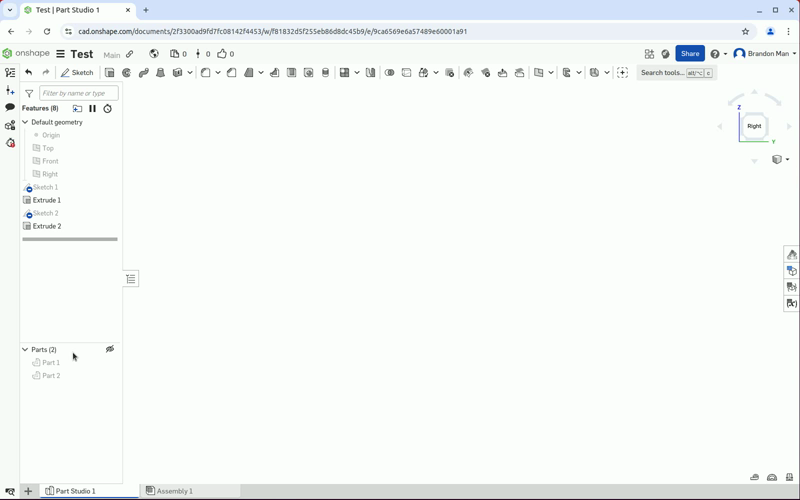
key(shift+s)
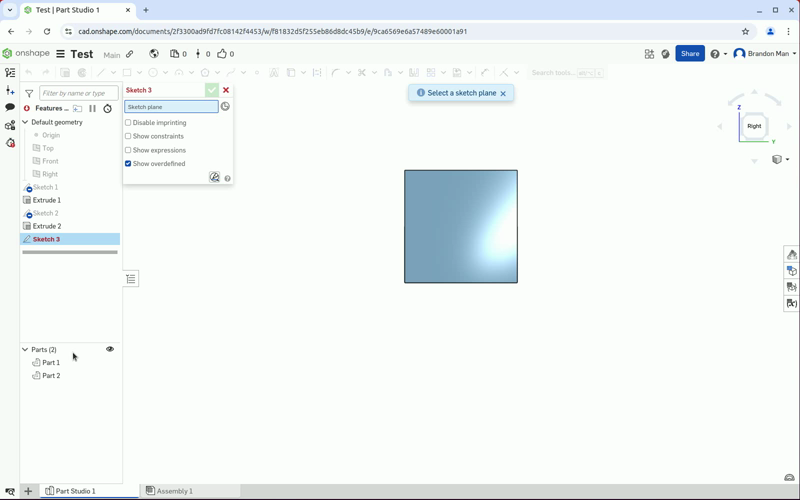
mouse_move(73, 176)
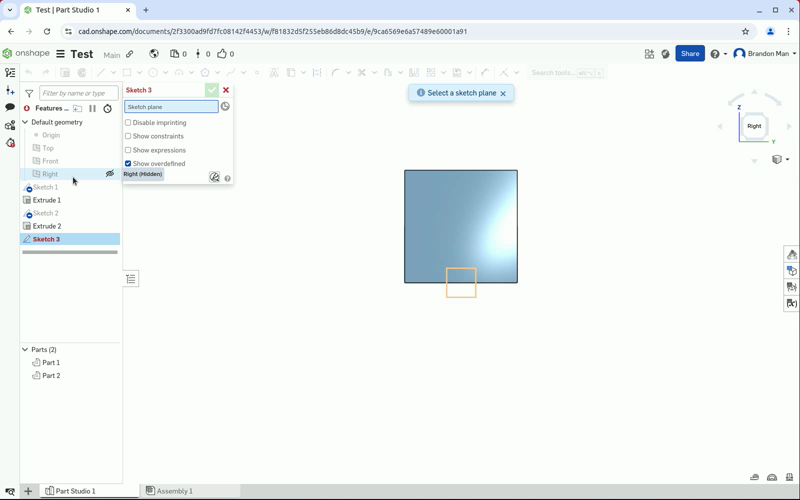
click(73, 176)
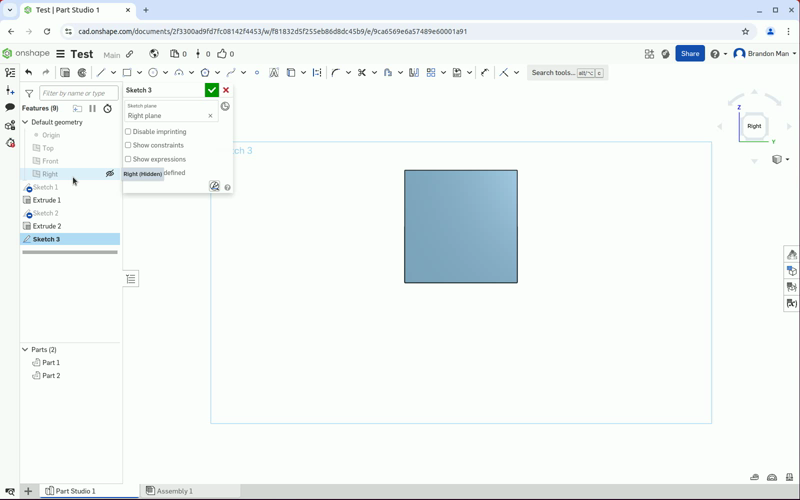
mouse_move(73, 352)
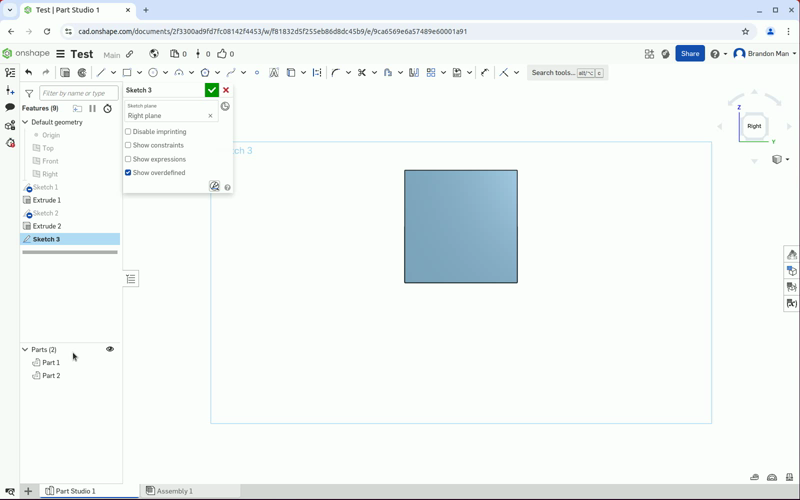
key(y)
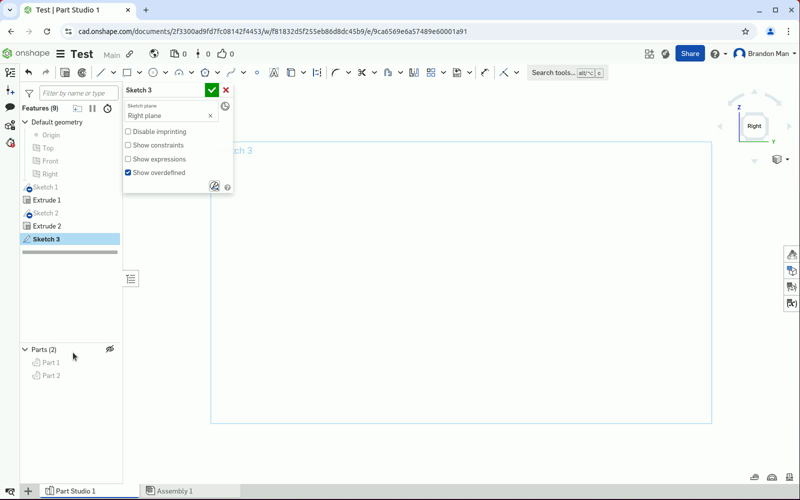
key(l)
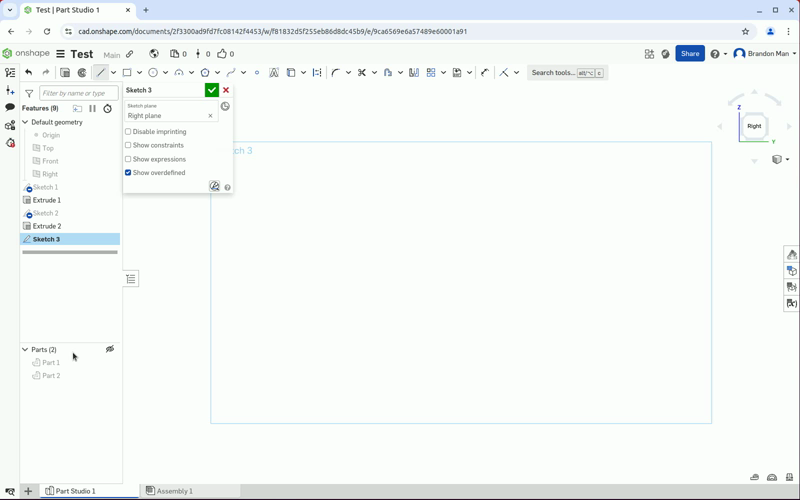
key_down(shift)
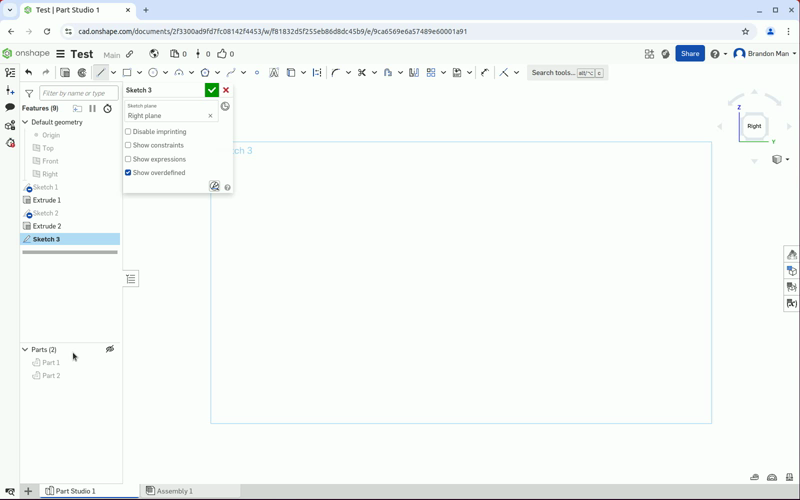
mouse_move(348, 282)
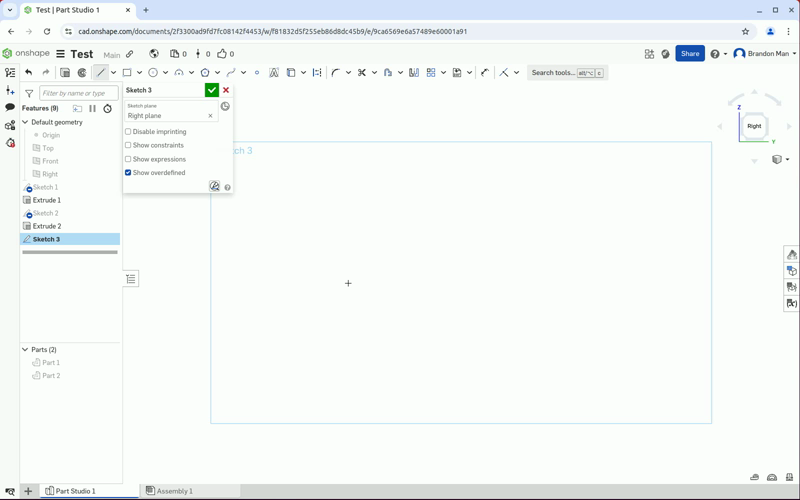
click(348, 282)
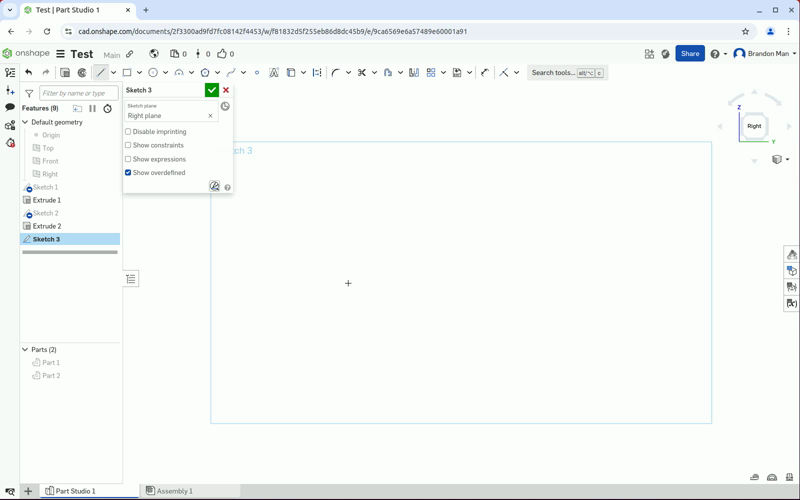
key_up(shift)
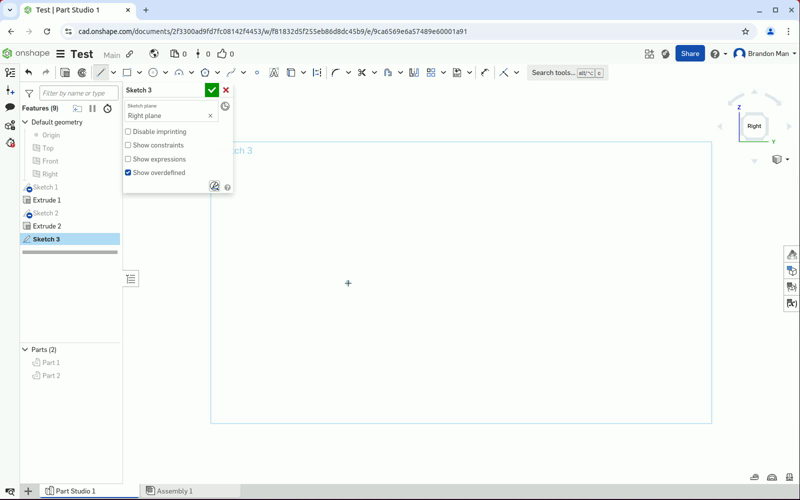
key_down(shift)
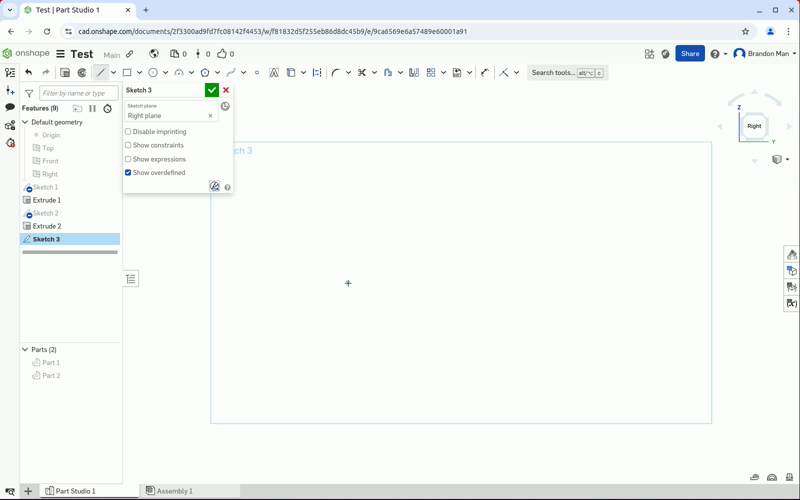
mouse_move(378, 282)
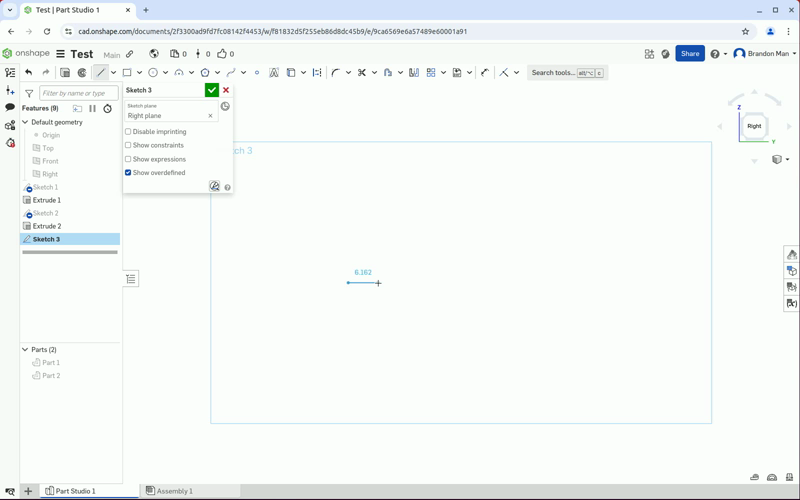
mouse_move(365, 282)
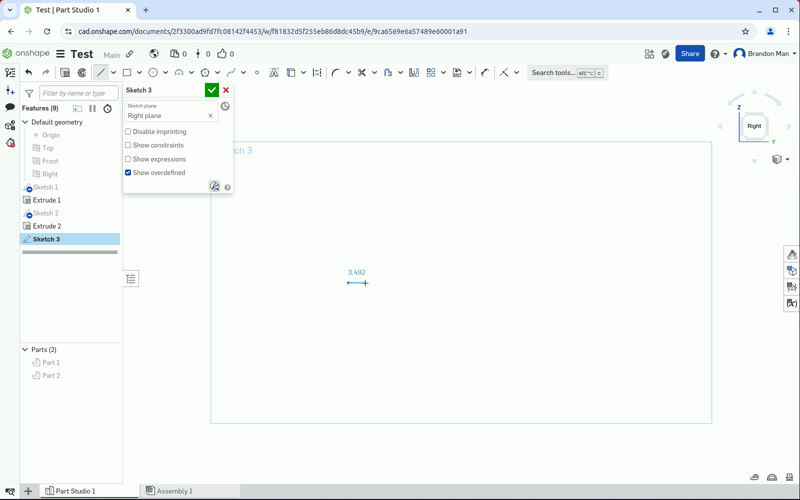
click(365, 282)
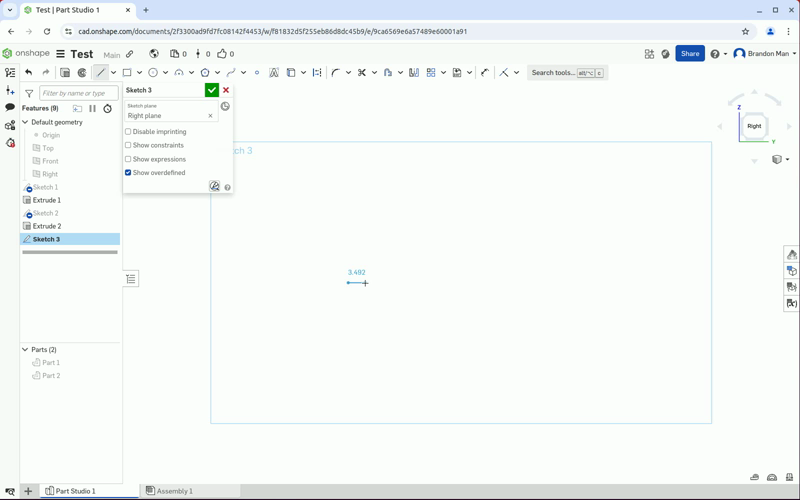
key_up(shift)
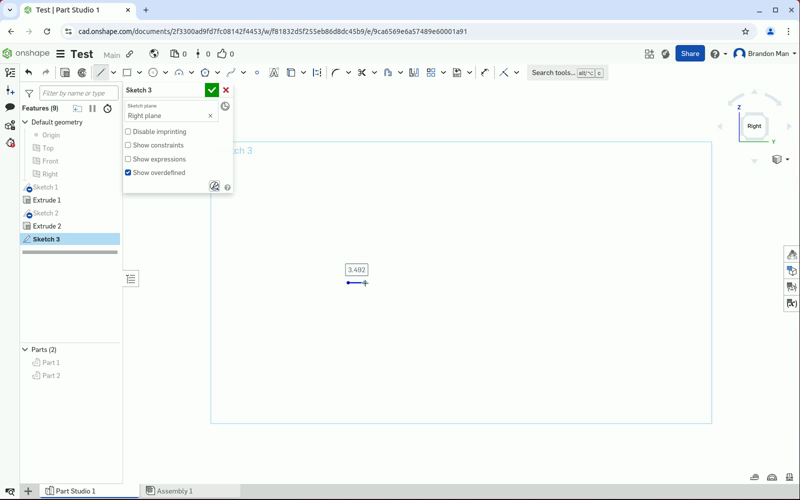
key_down(shift)
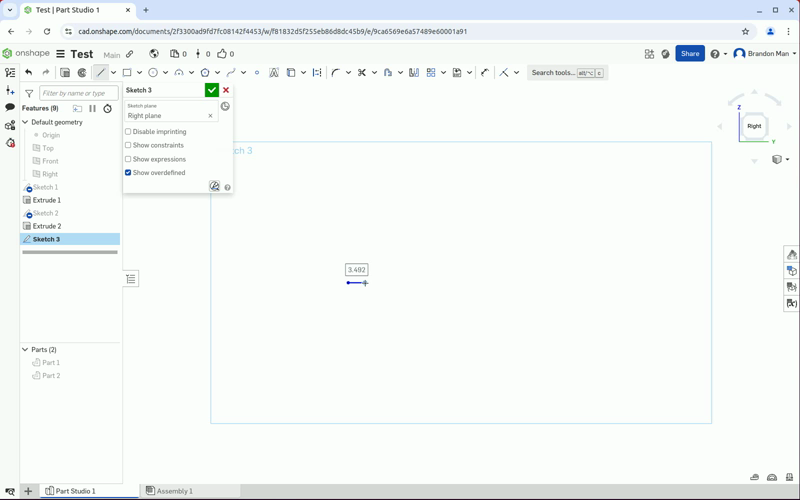
mouse_move(395, 282)
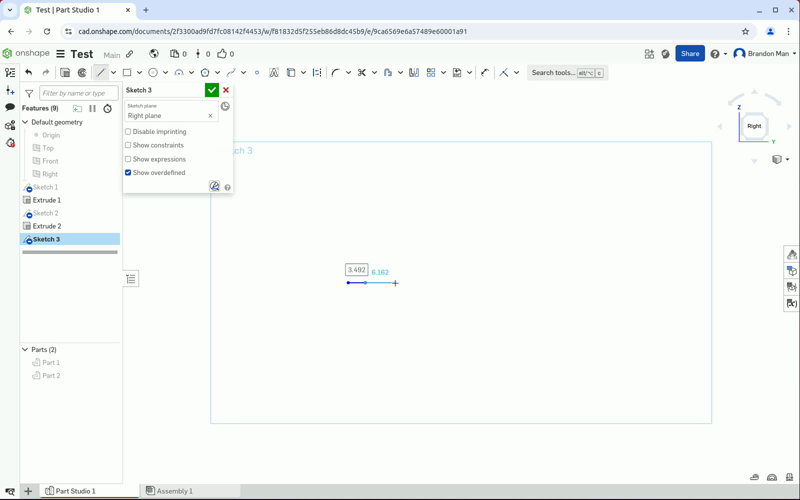
mouse_move(365, 254)
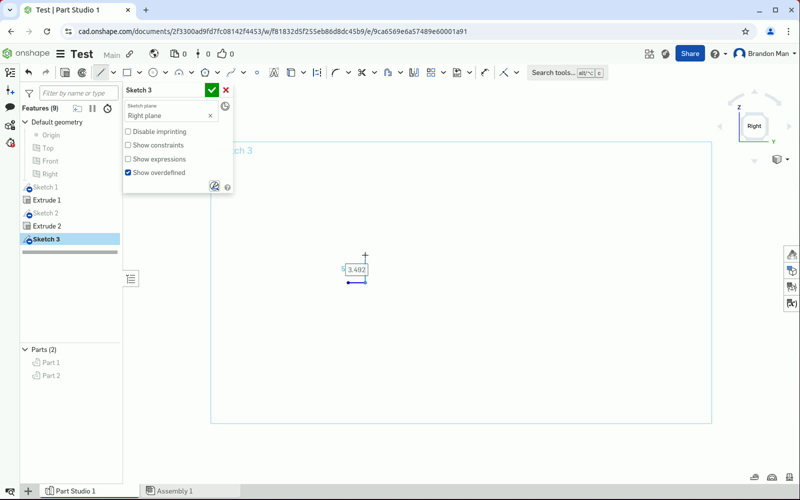
click(365, 254)
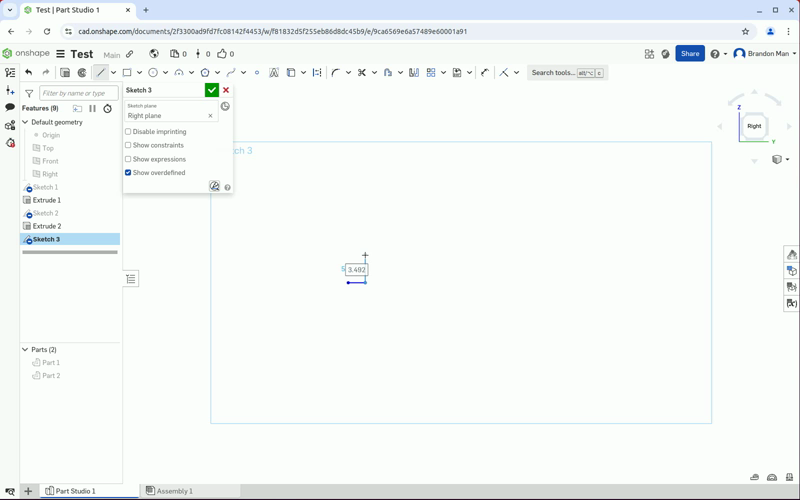
key_up(shift)
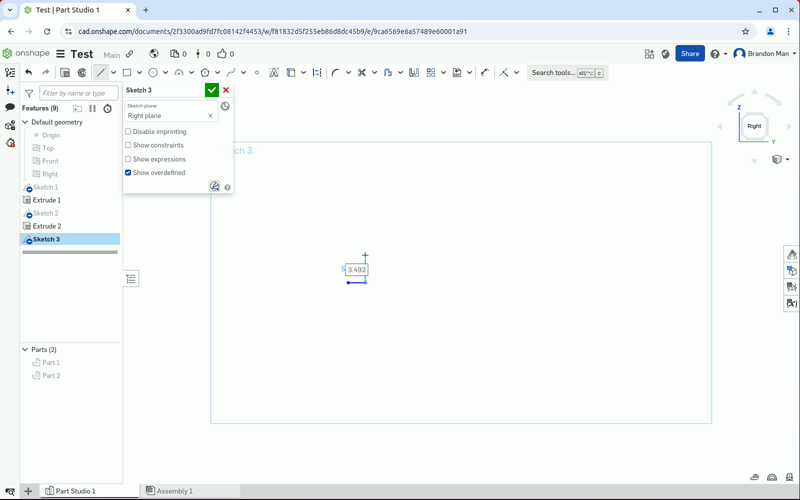
key_down(shift)
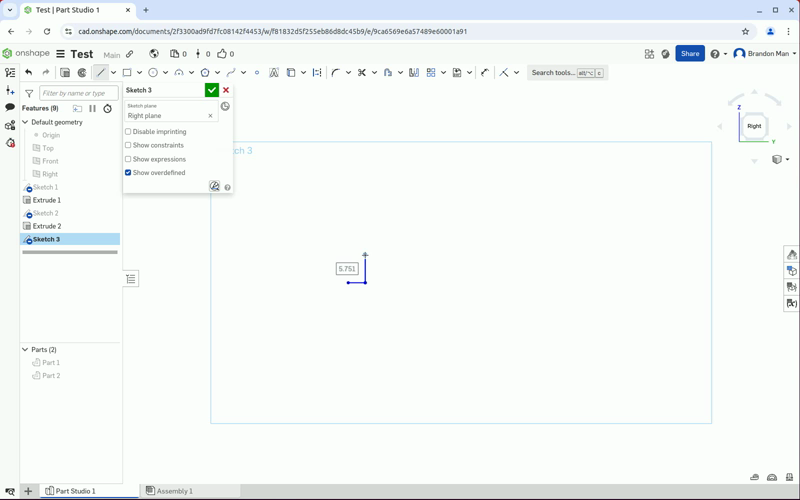
mouse_move(395, 254)
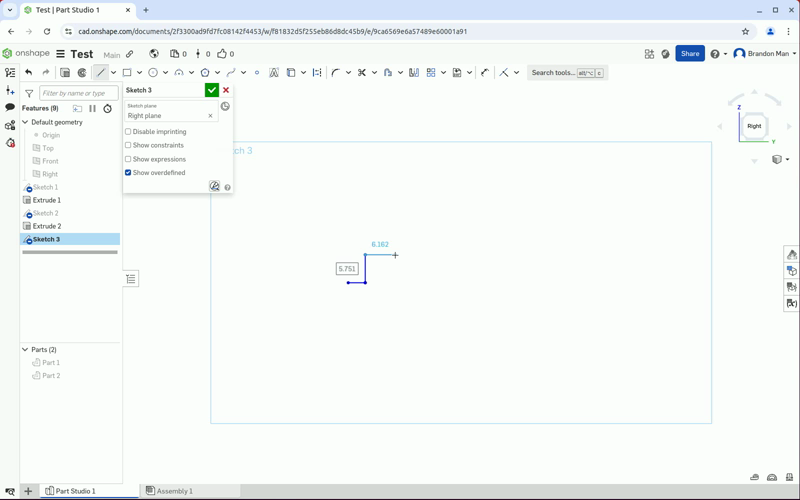
mouse_move(365, 237)
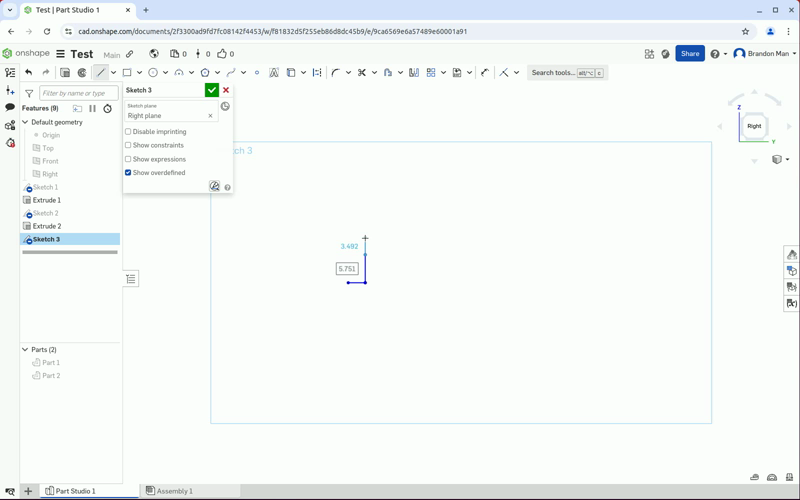
click(365, 237)
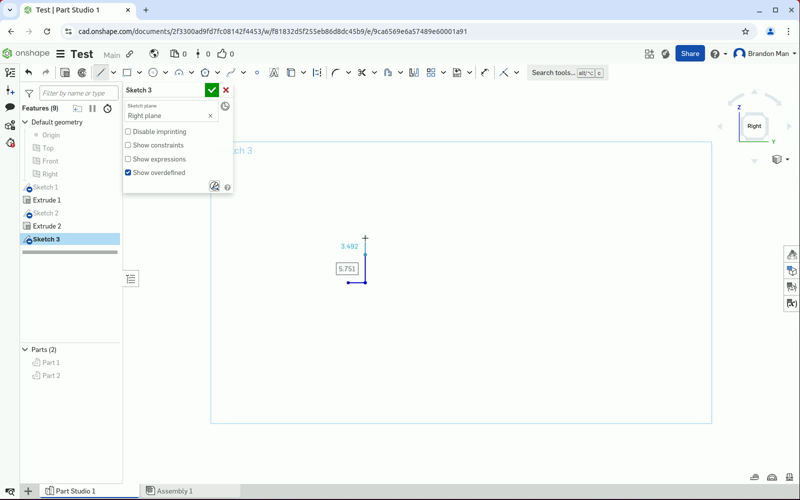
key_up(shift)
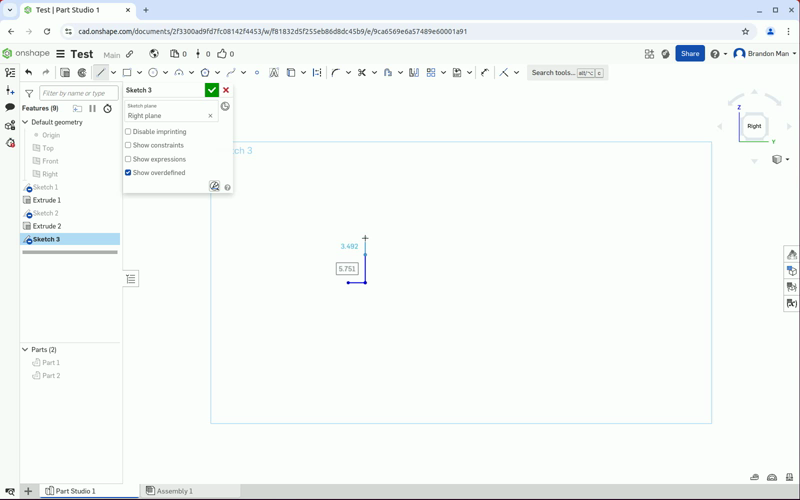
key_down(shift)
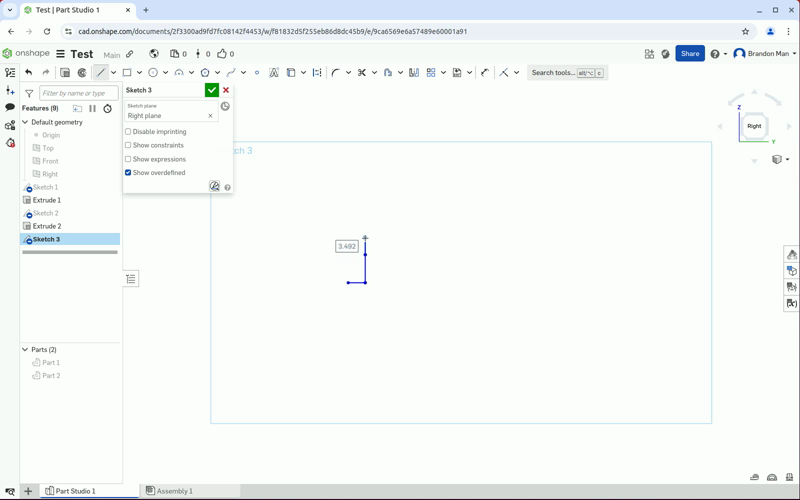
mouse_move(395, 237)
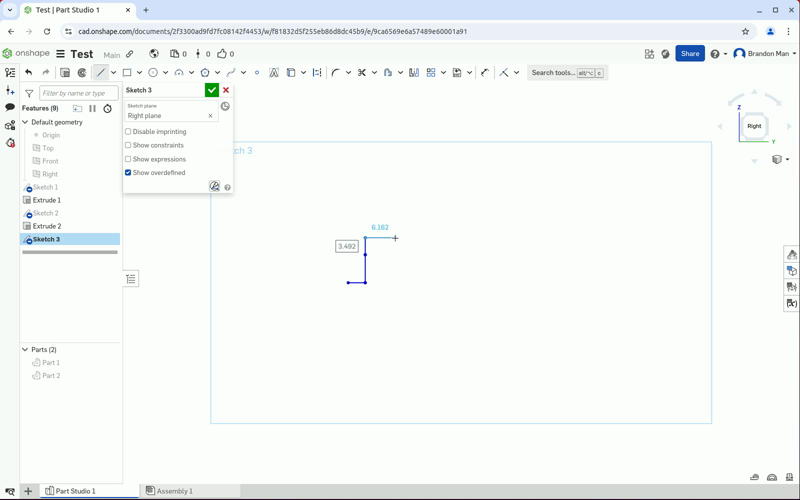
mouse_move(348, 237)
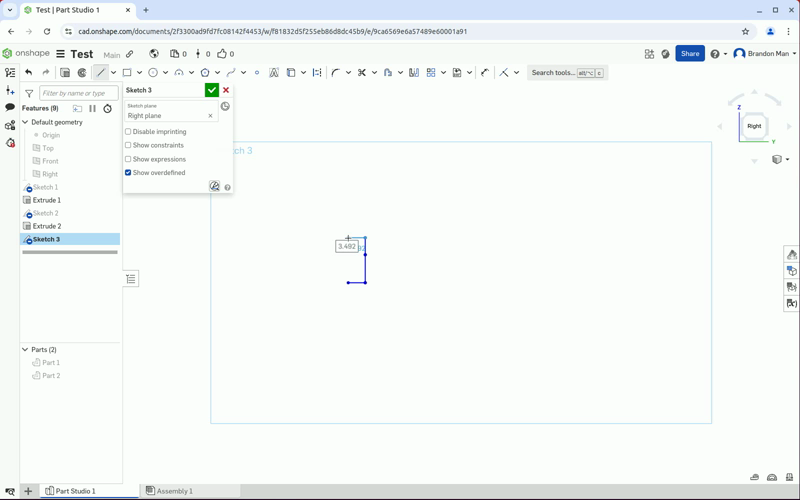
click(348, 237)
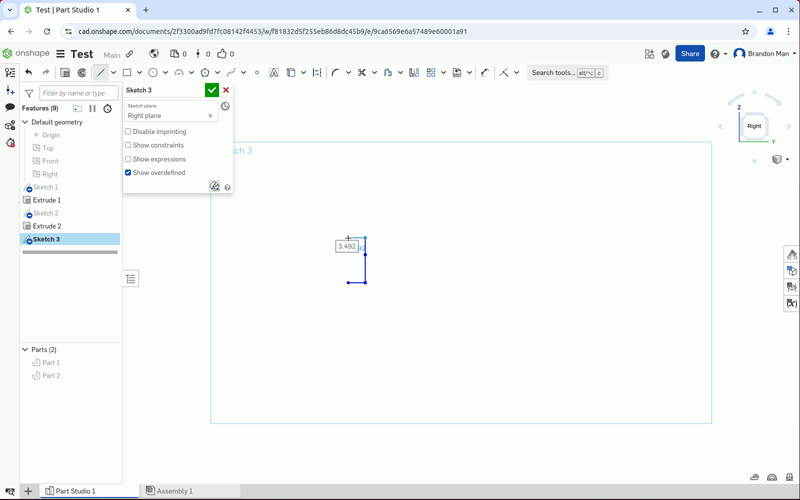
key_up(shift)
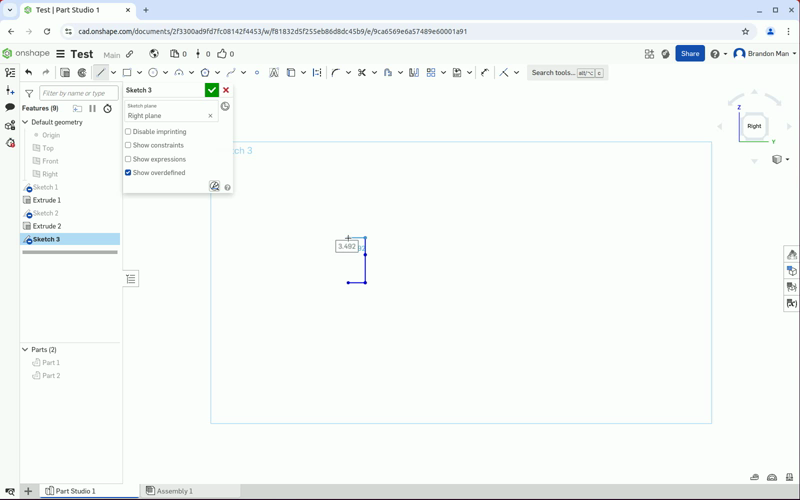
mouse_move(378, 237)
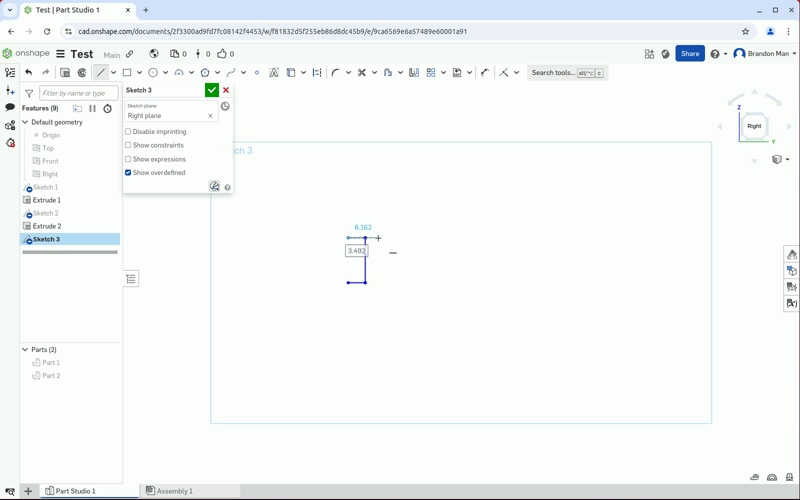
key_down(shift)
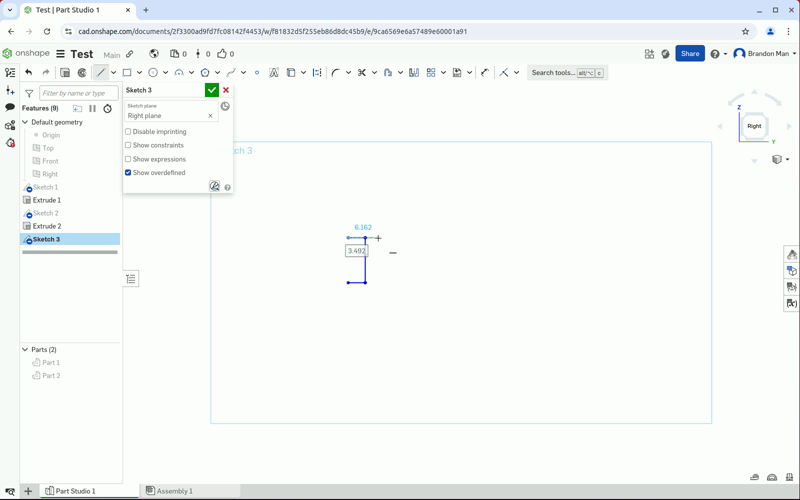
mouse_move(348, 282)
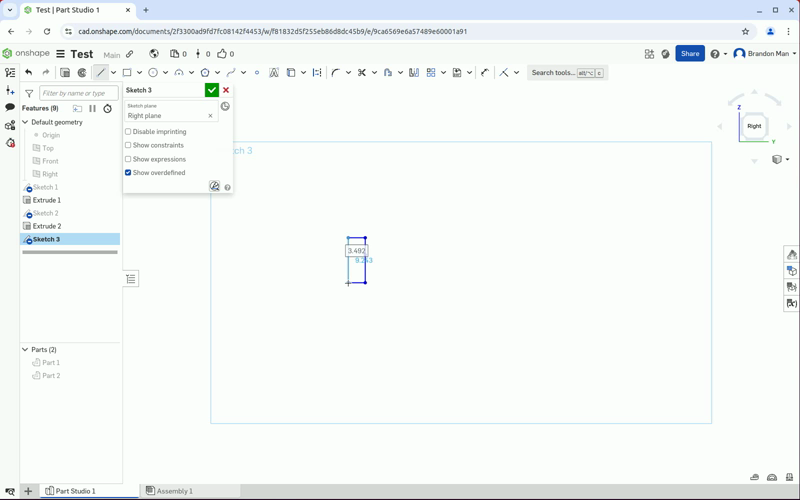
key_up(shift)
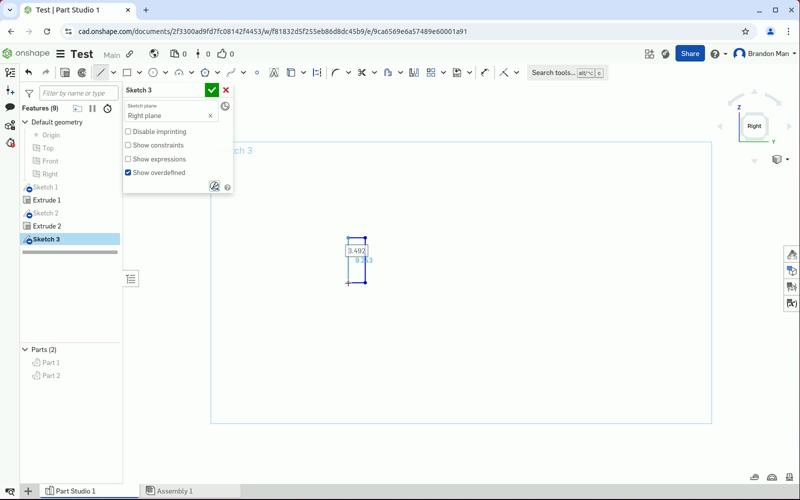
click(348, 282)
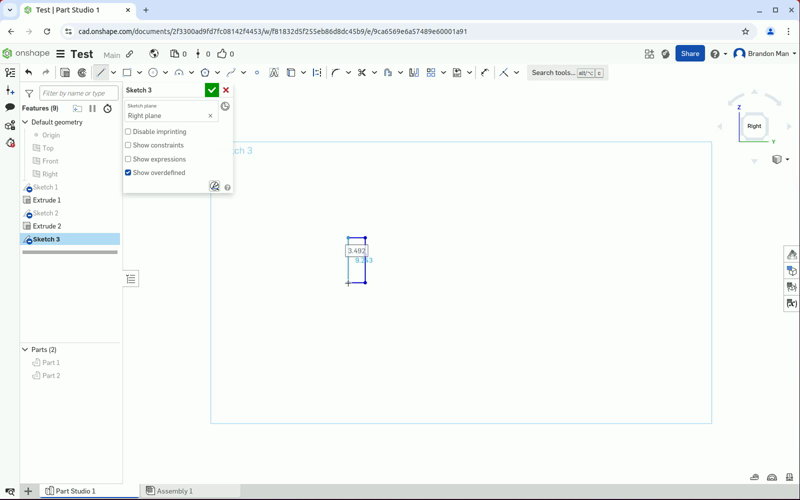
key(esc)
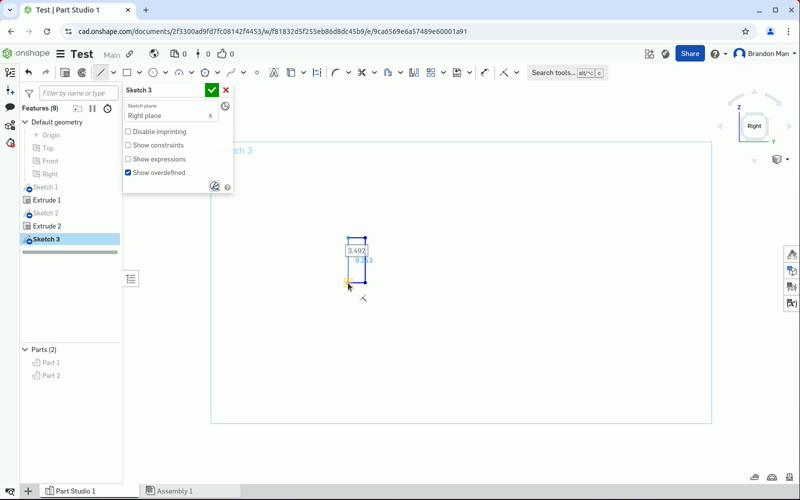
mouse_move(360, 278)
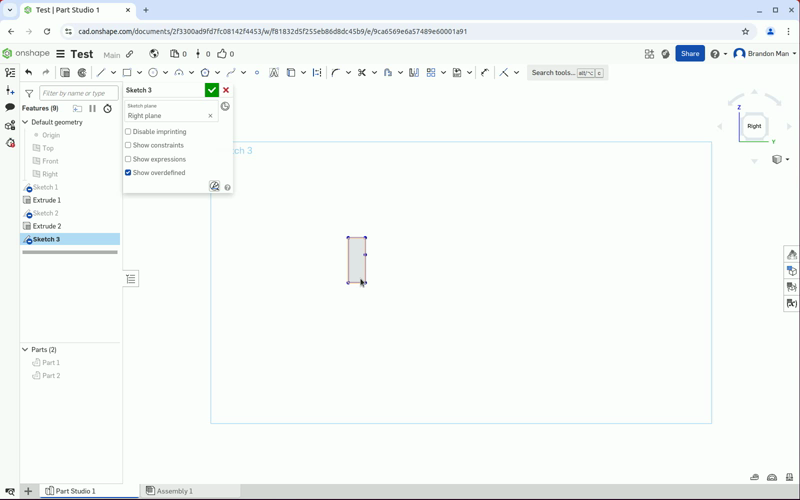
scroll(6)
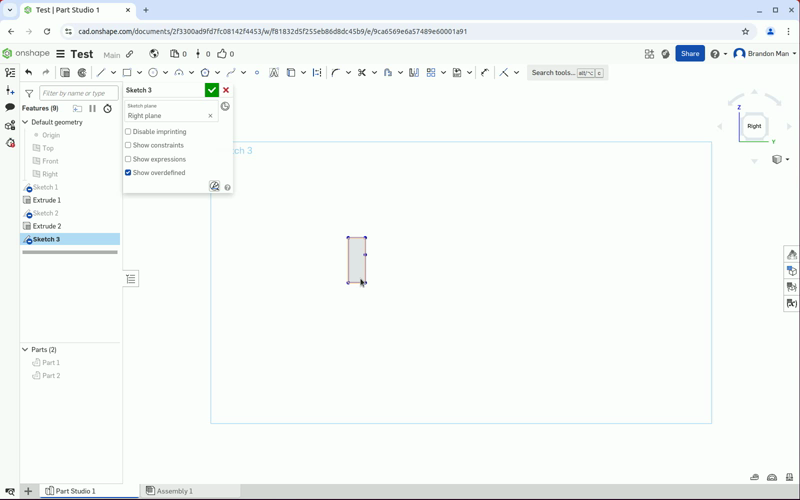
scroll(6)
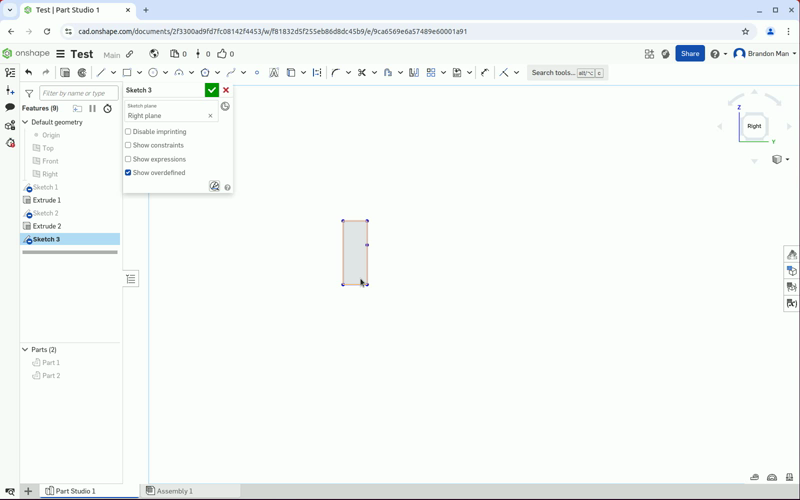
scroll(6)
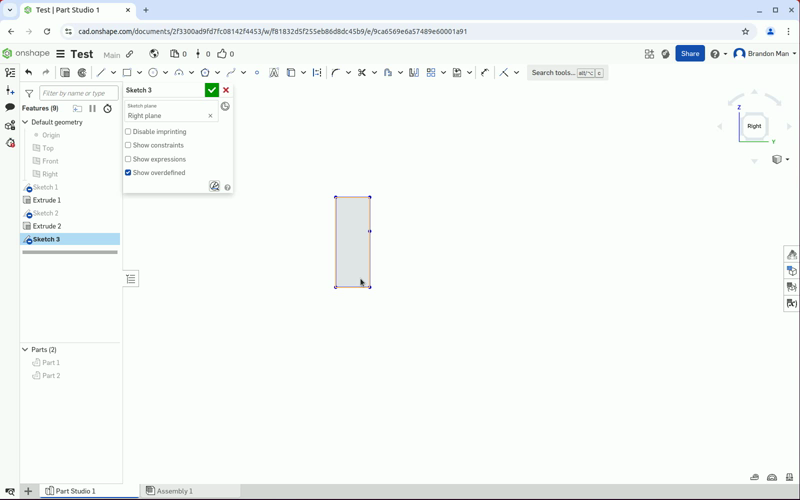
scroll(6)
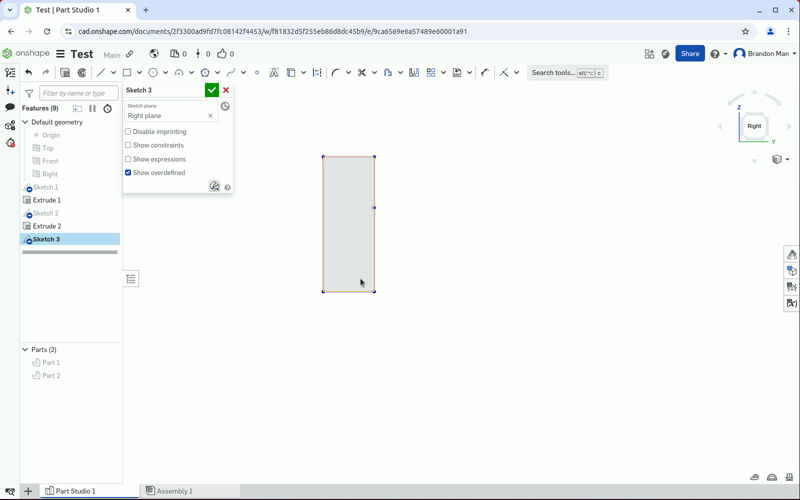
scroll(6)
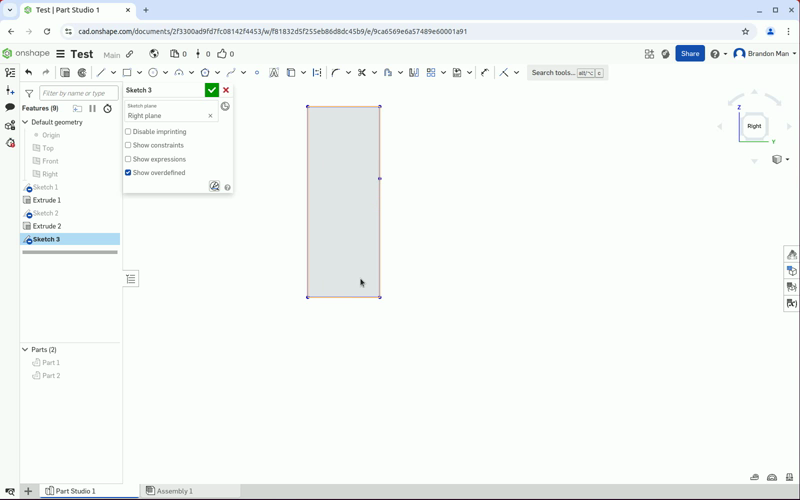
scroll(6)
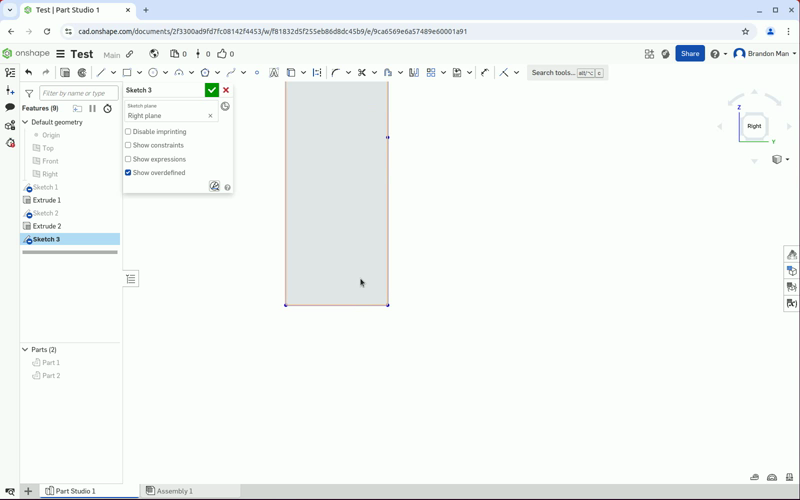
scroll(6)
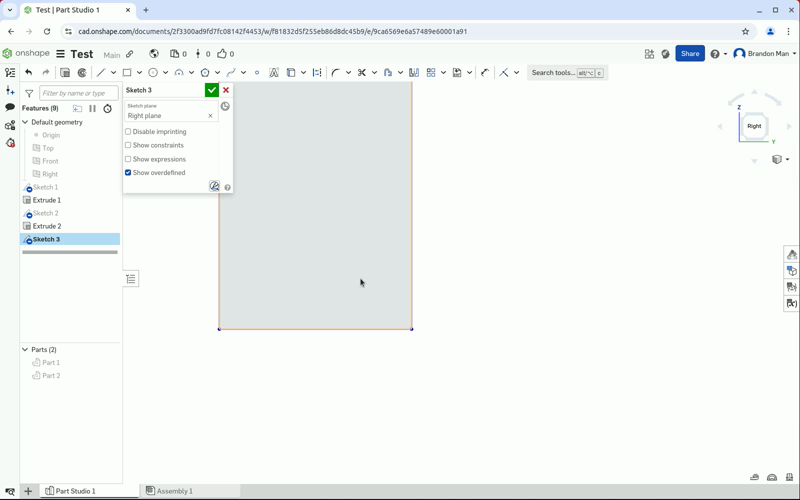
click(360, 278)
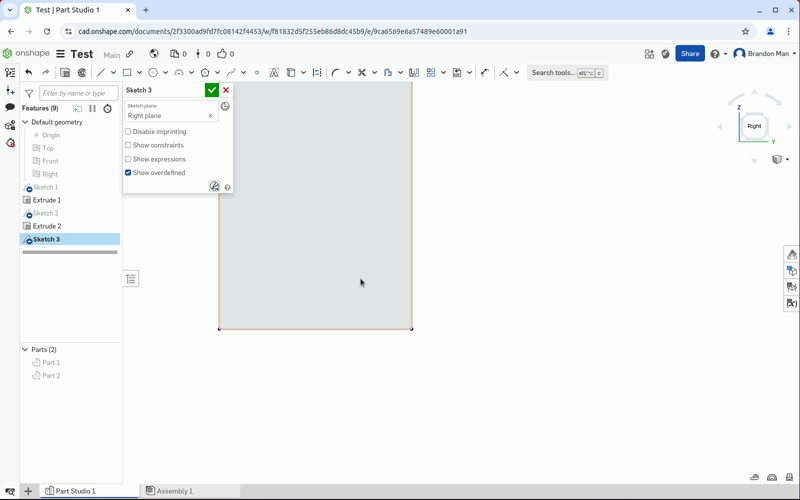
scroll(-6)
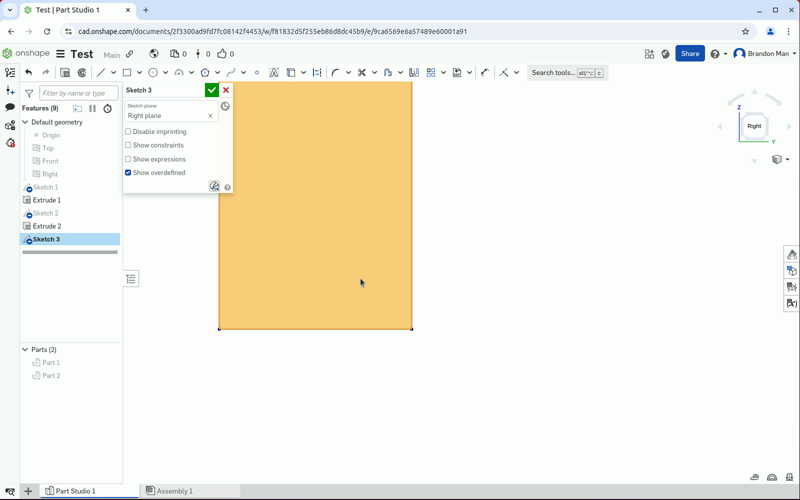
scroll(-6)
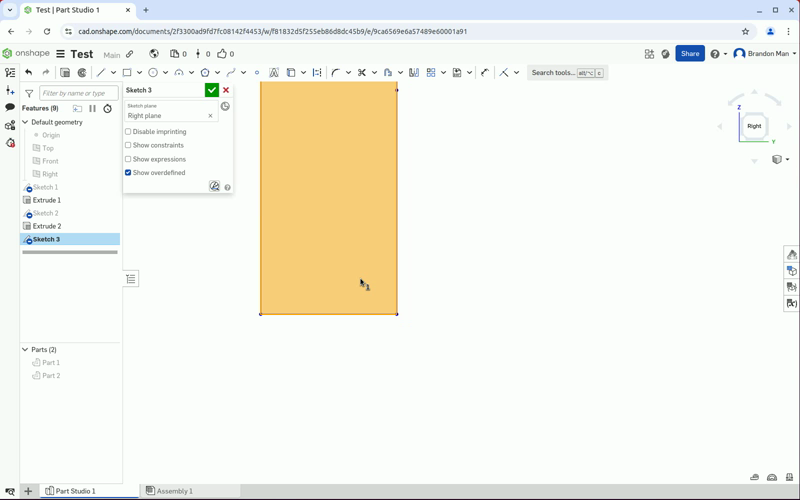
scroll(-6)
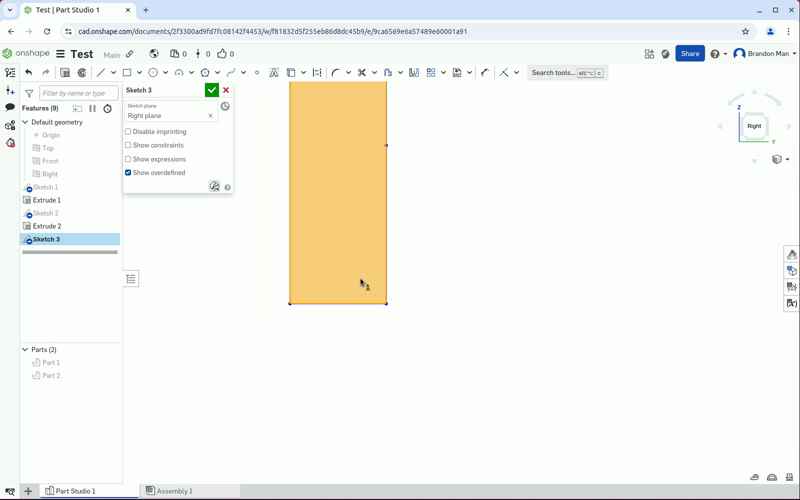
scroll(-6)
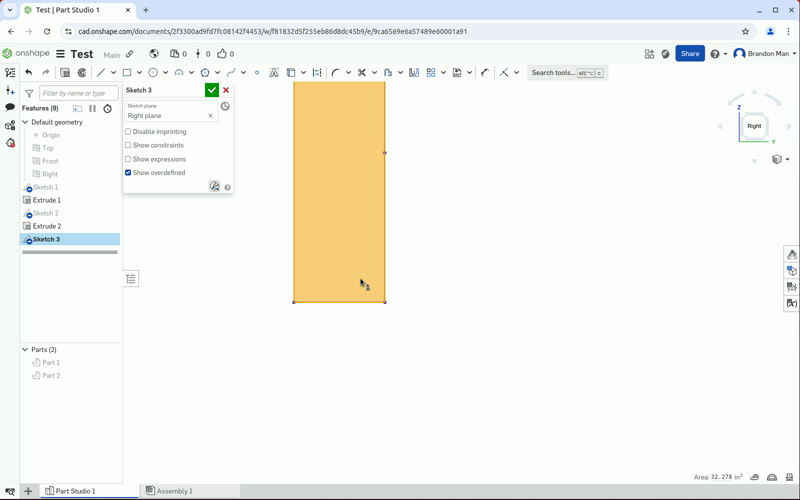
scroll(-6)
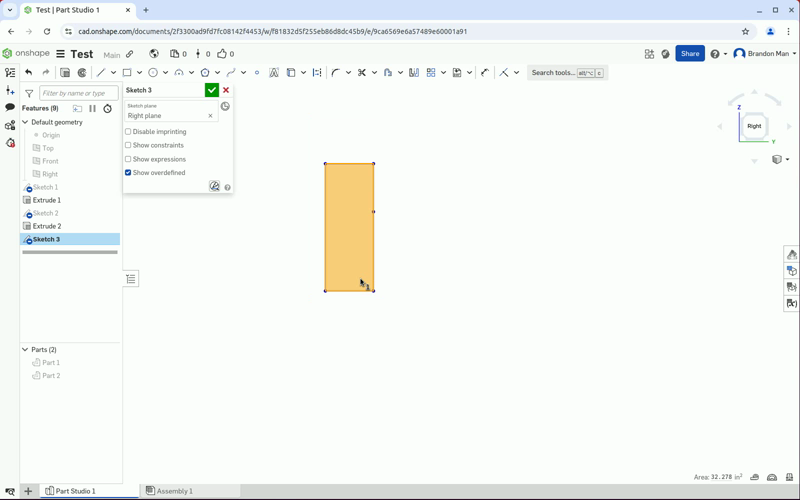
scroll(-6)
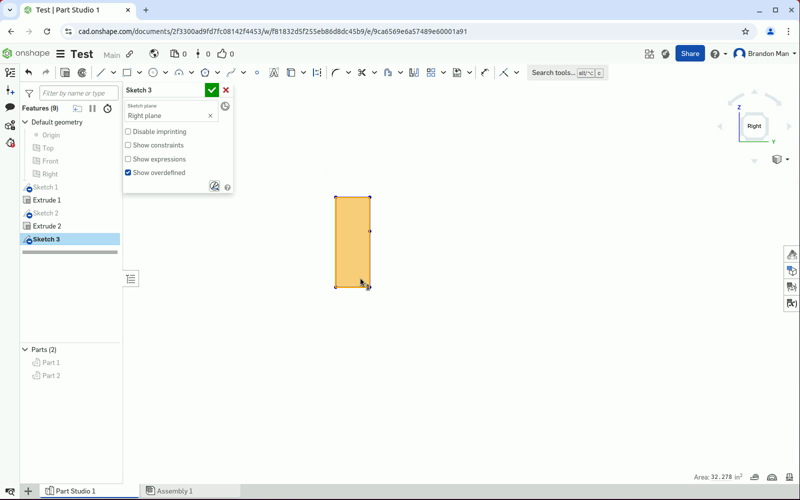
scroll(-6)
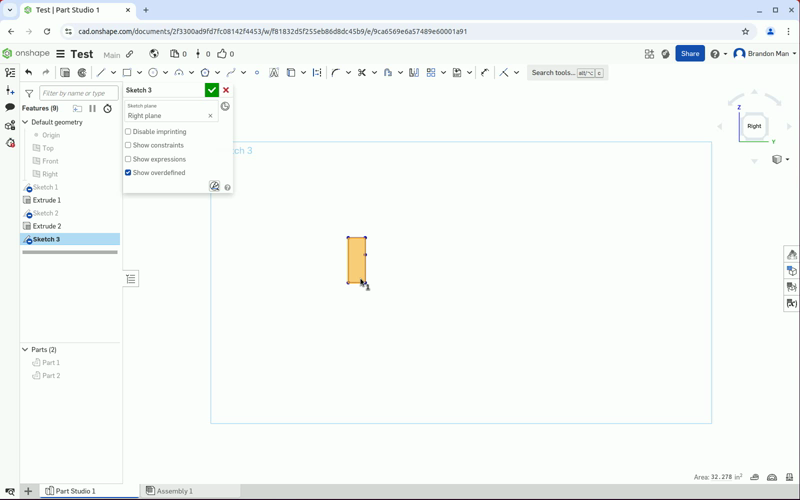
mouse_move(73, 352)
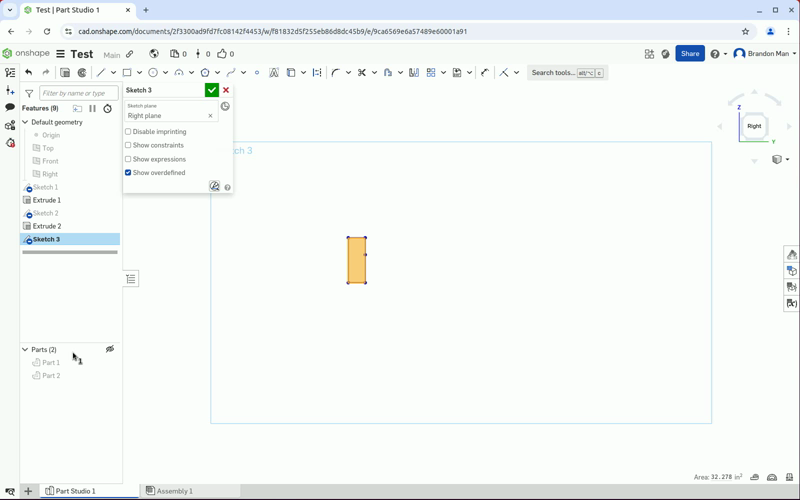
key(shift+y)
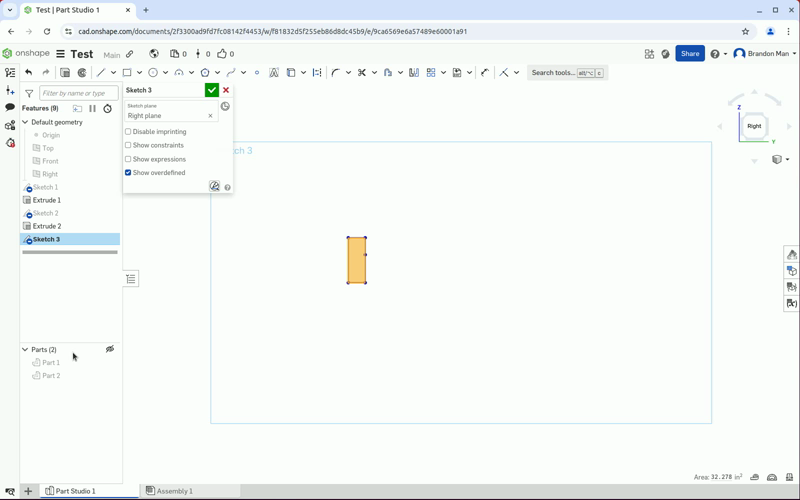
key(shift+e)
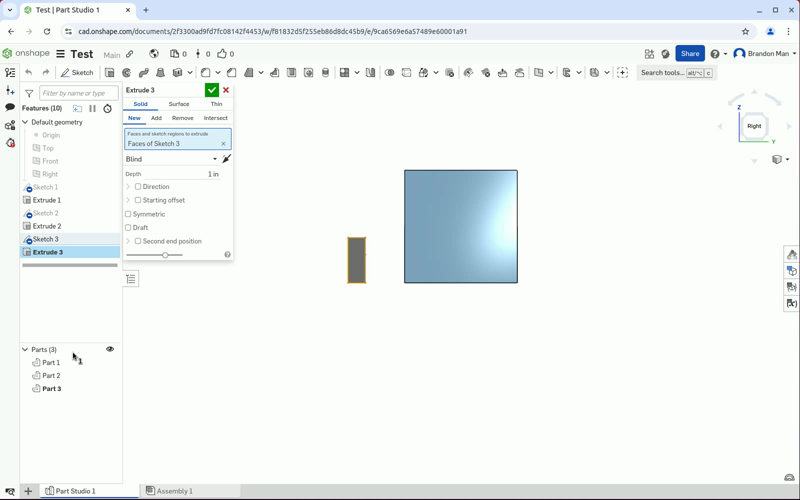
mouse_move(143, 106)
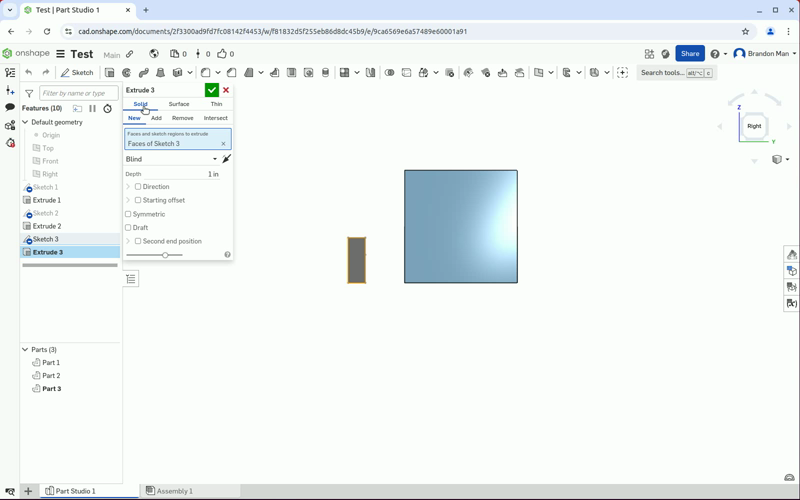
click(143, 106)
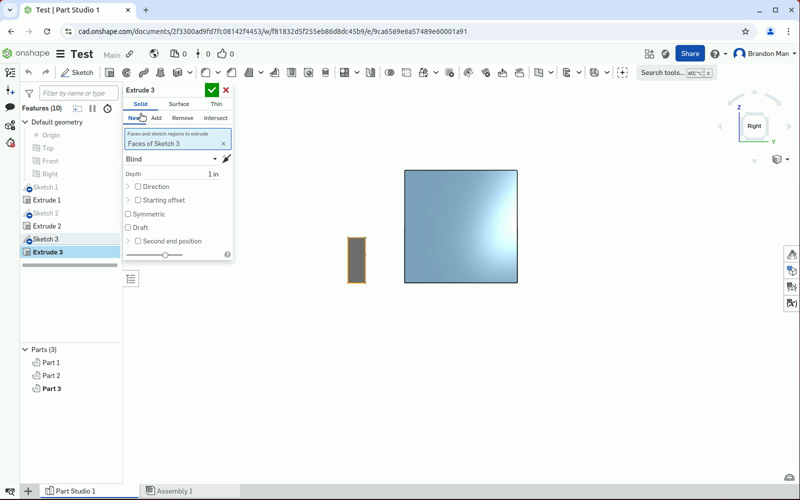
mouse_move(137, 120)
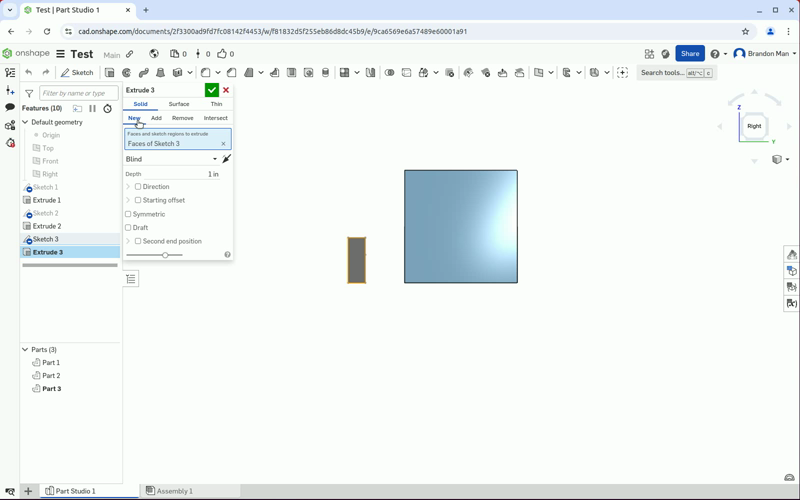
click(137, 120)
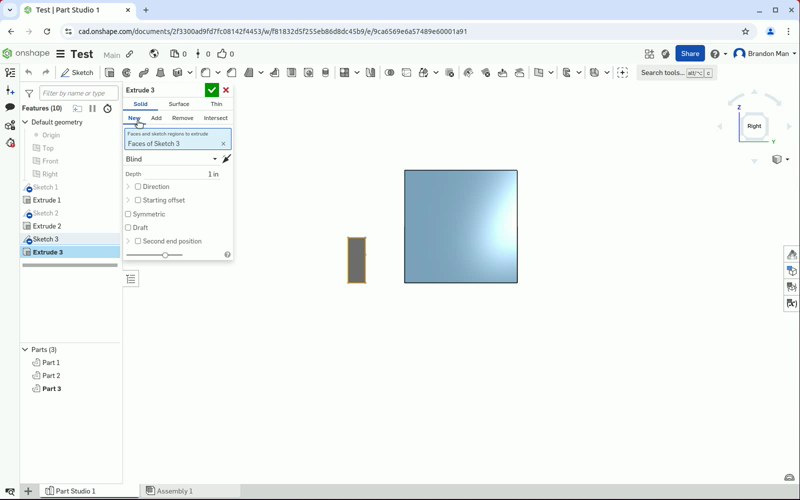
key(tab, 4)
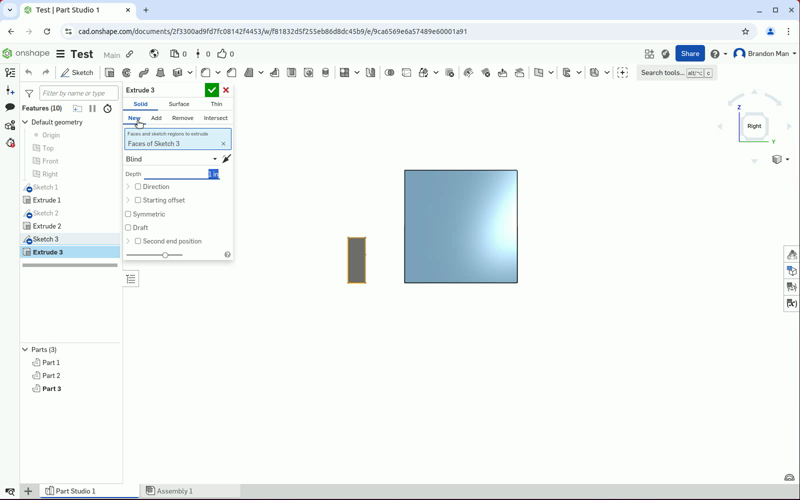
text(11.554)
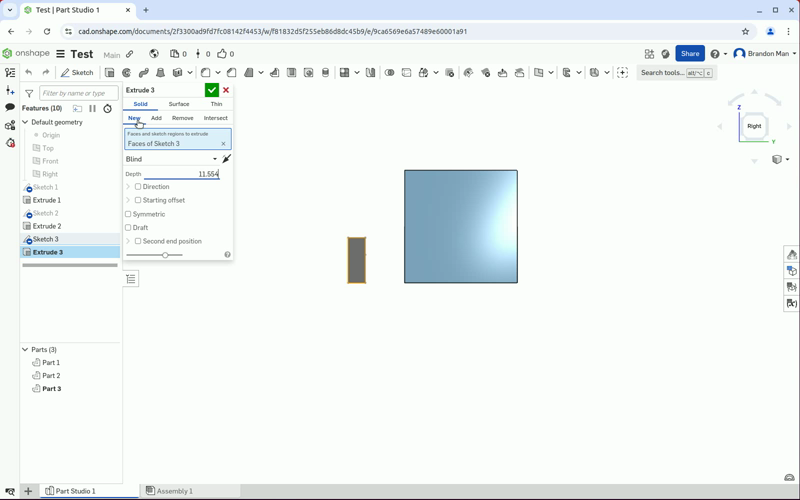
key(enter)
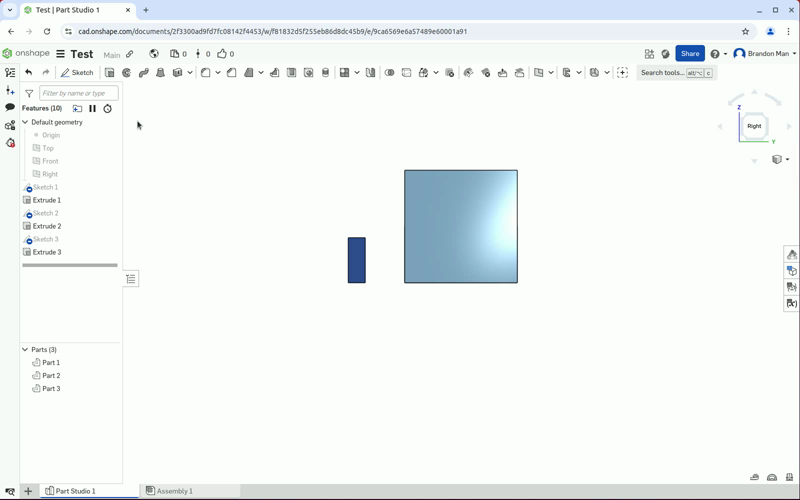
key(shift+h)
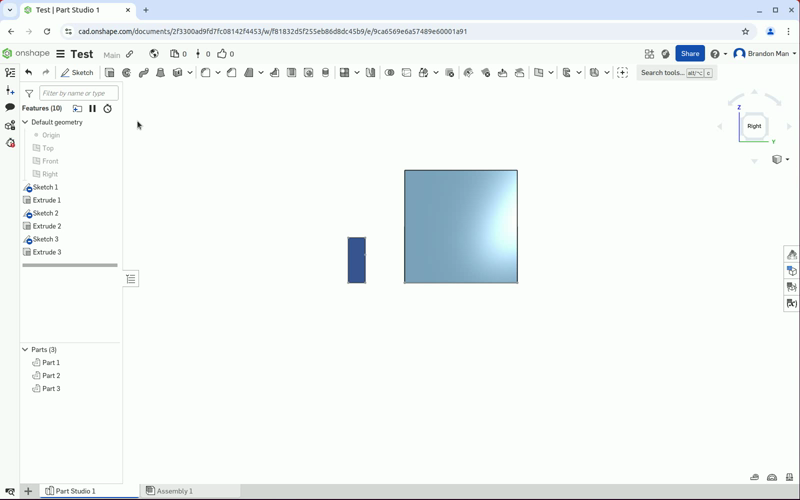
key(shift+h)
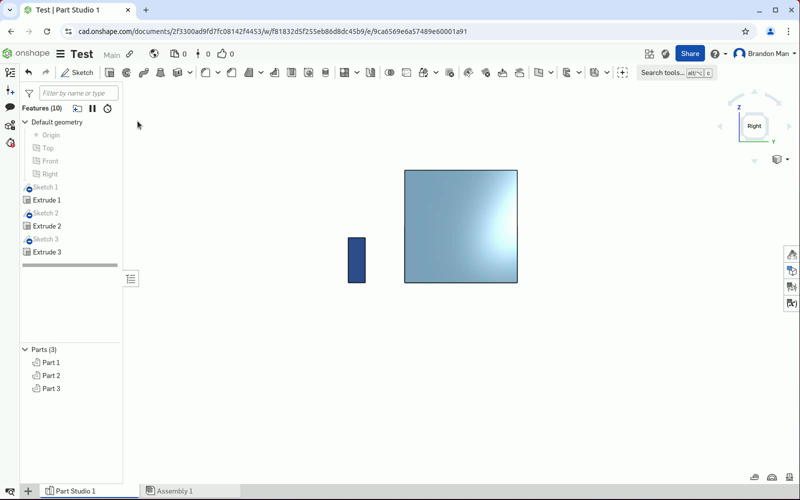
mouse_move(73, 189)
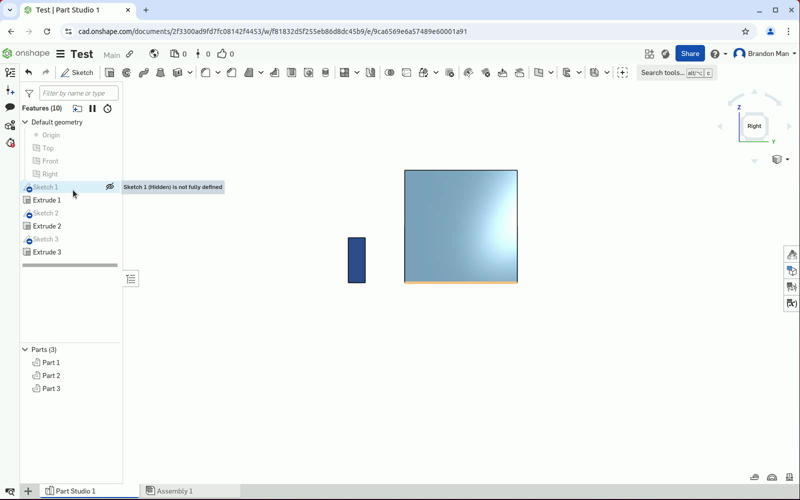
click(73, 189)
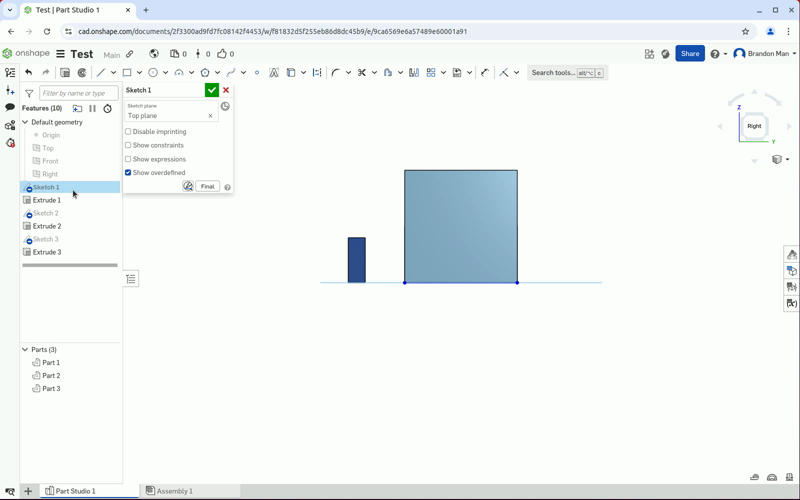
mouse_move(229, 92)
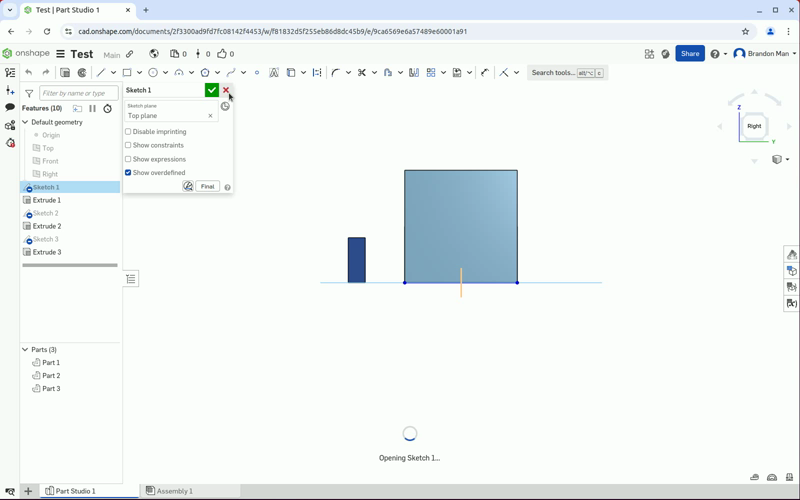
click(229, 92)
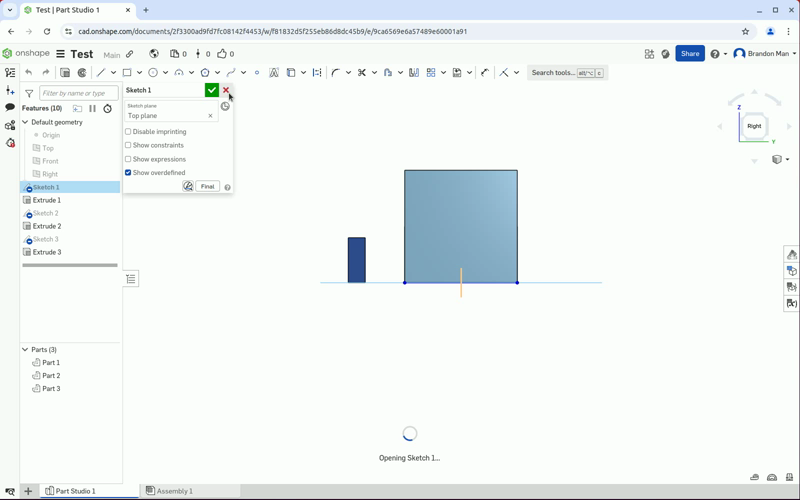
key(shift+s)
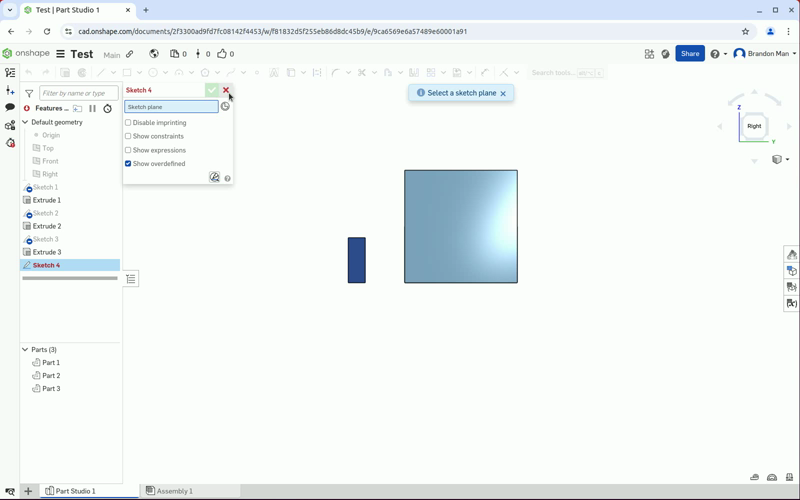
mouse_move(73, 176)
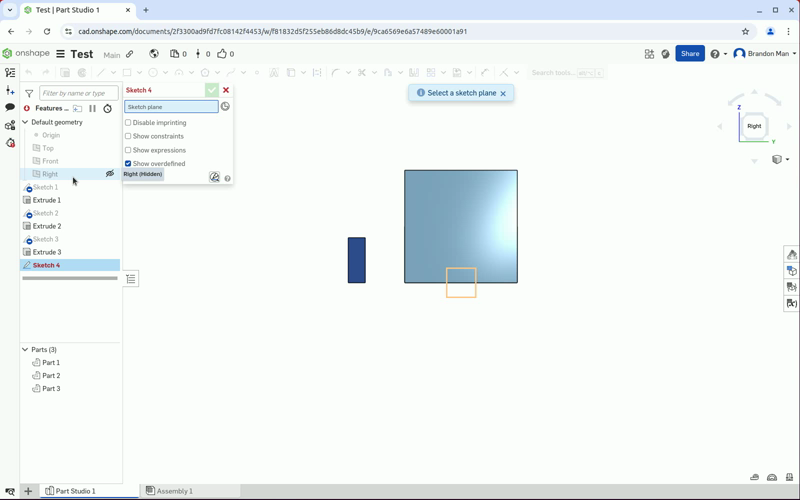
click(73, 176)
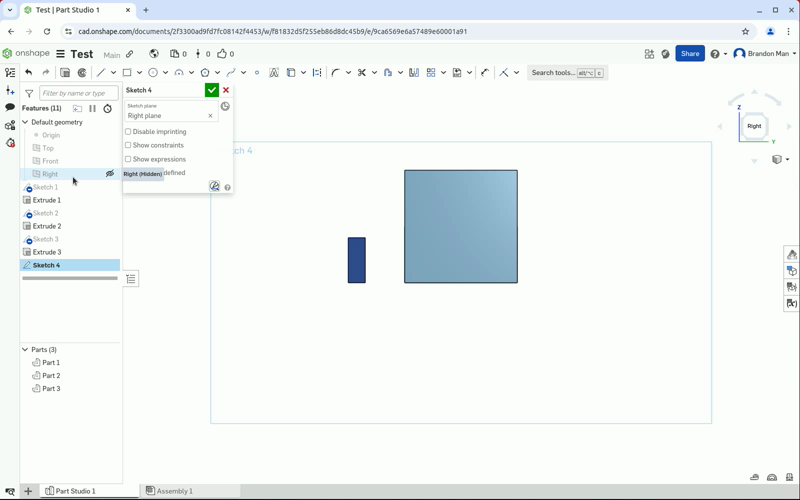
mouse_move(73, 352)
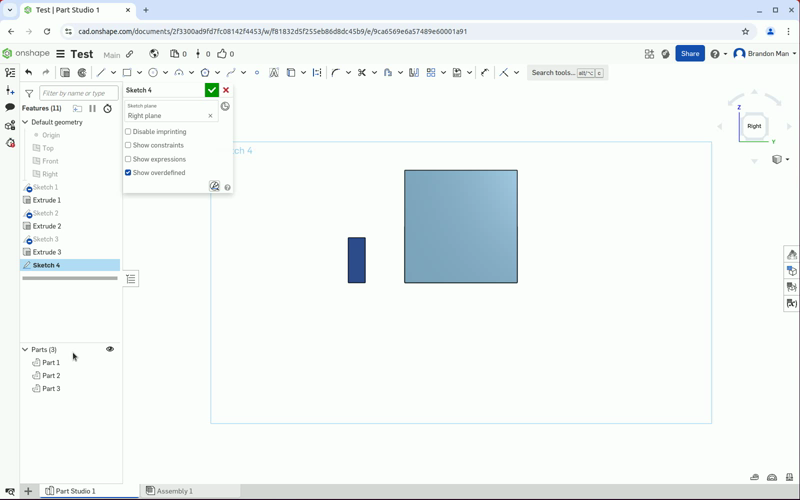
key(y)
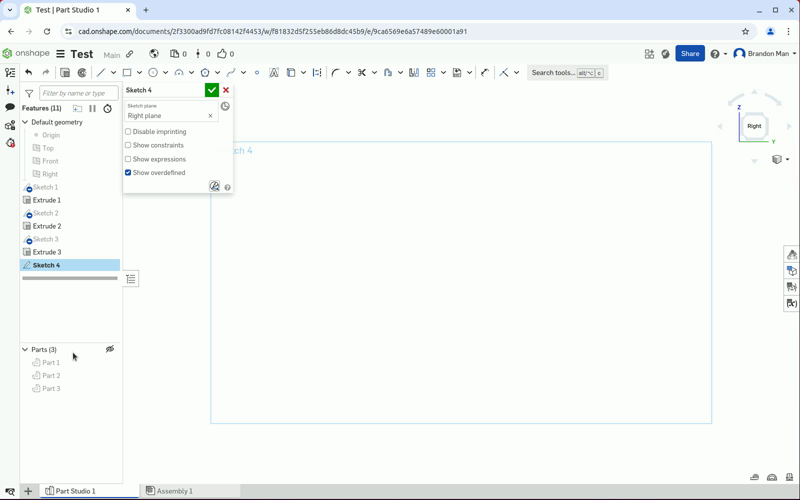
key(l)
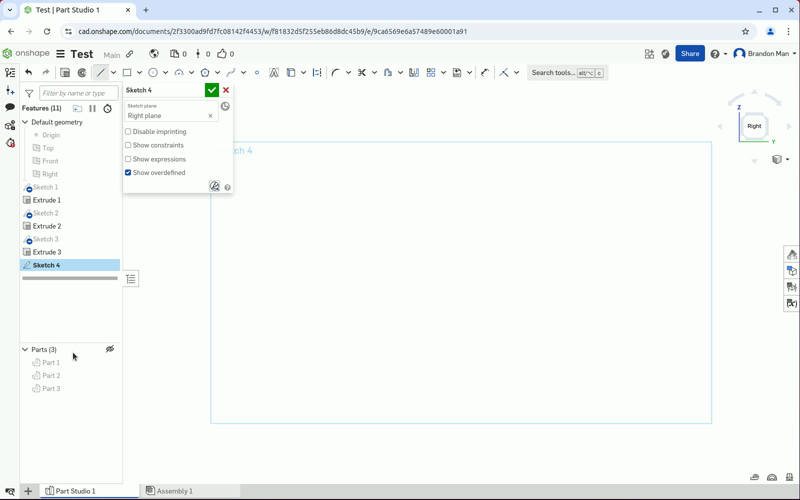
key_down(shift)
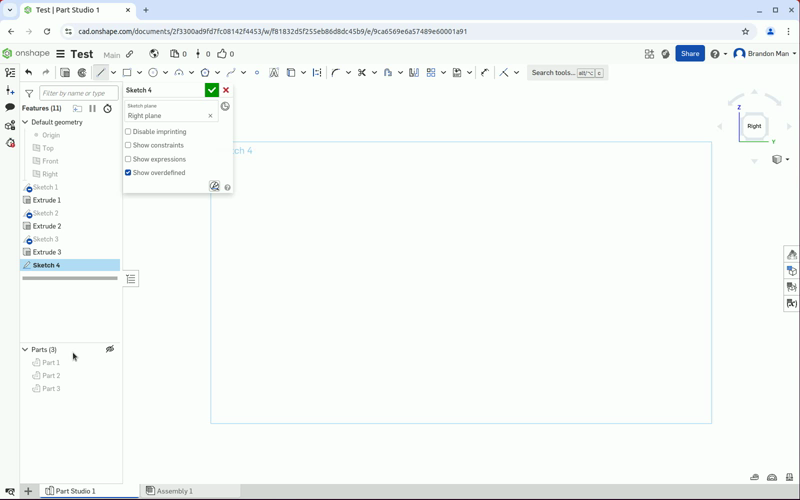
mouse_move(556, 282)
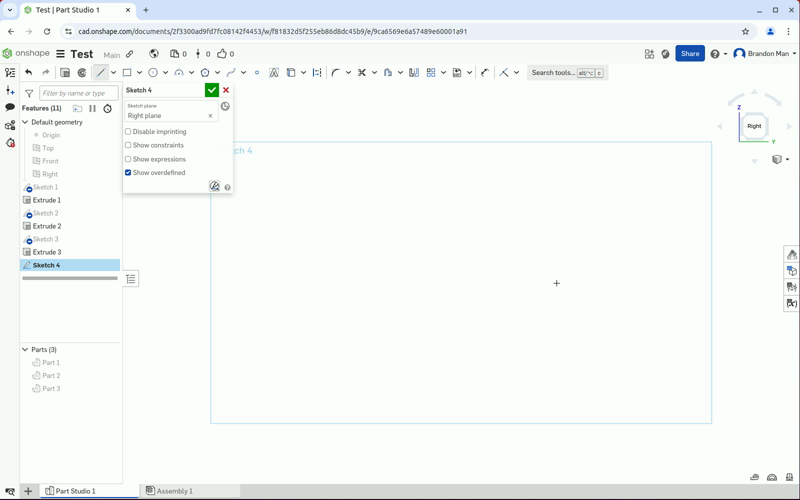
click(556, 282)
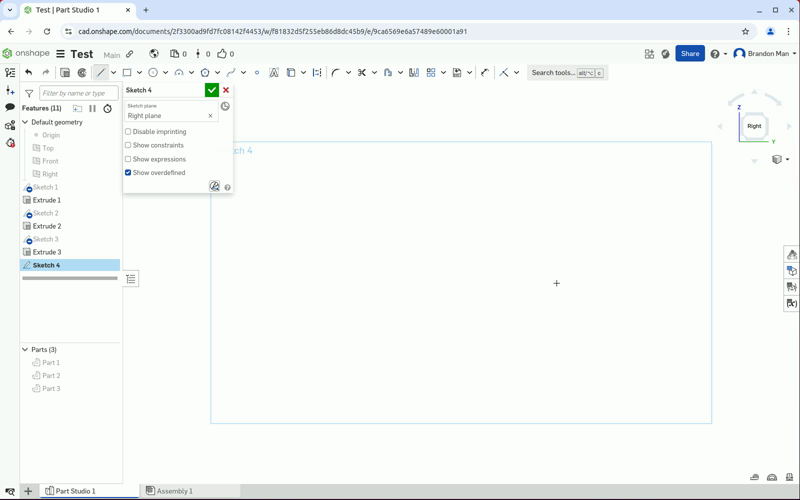
key_up(shift)
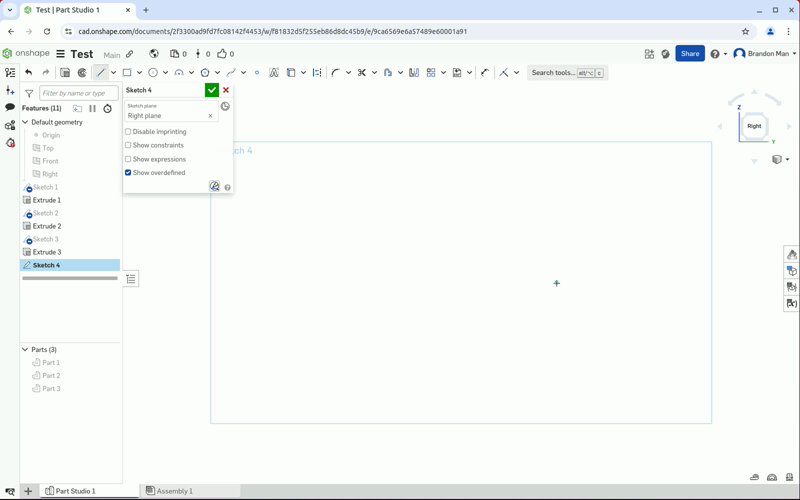
key_down(shift)
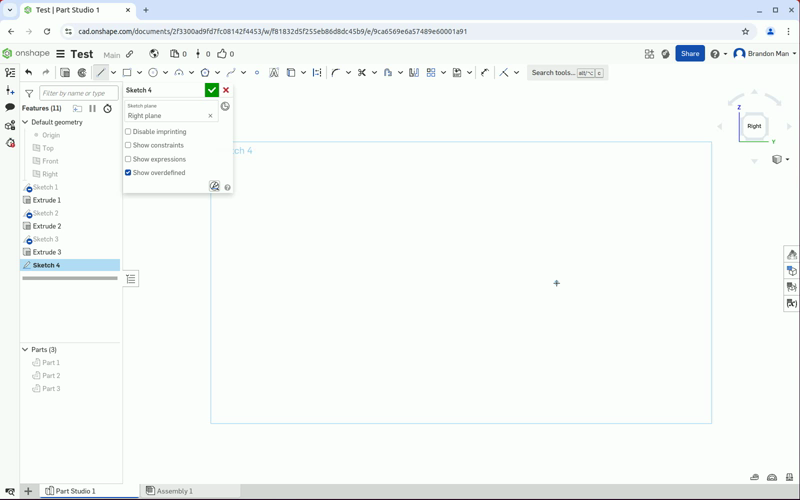
mouse_move(586, 282)
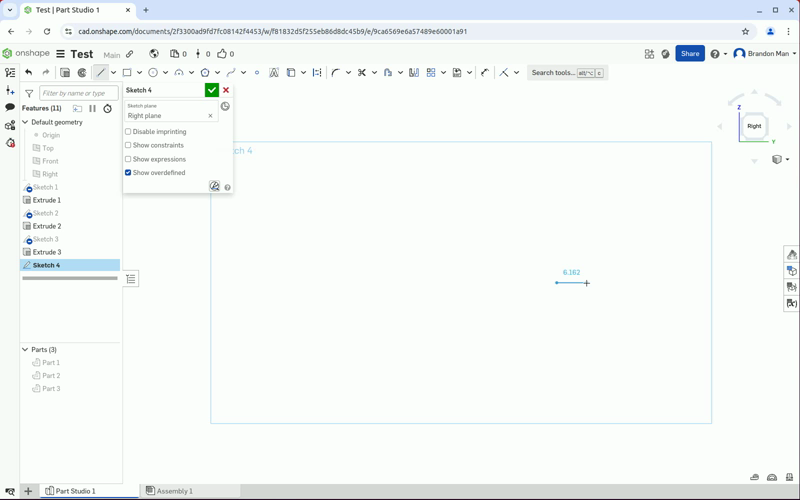
mouse_move(574, 282)
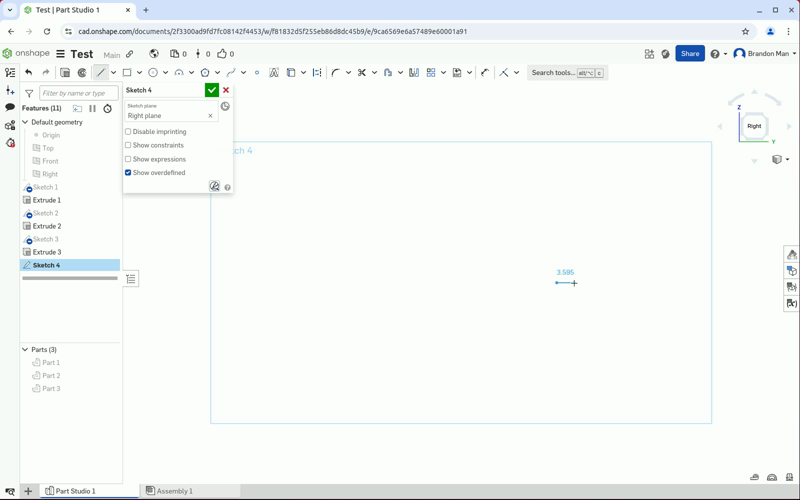
click(574, 282)
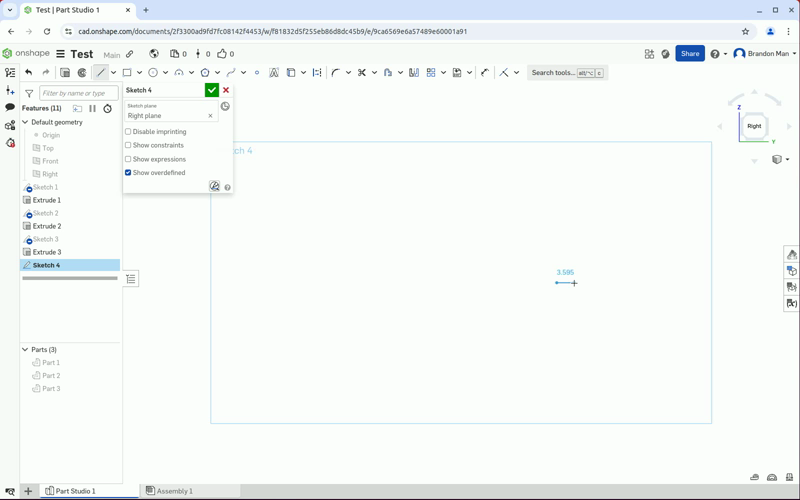
key_up(shift)
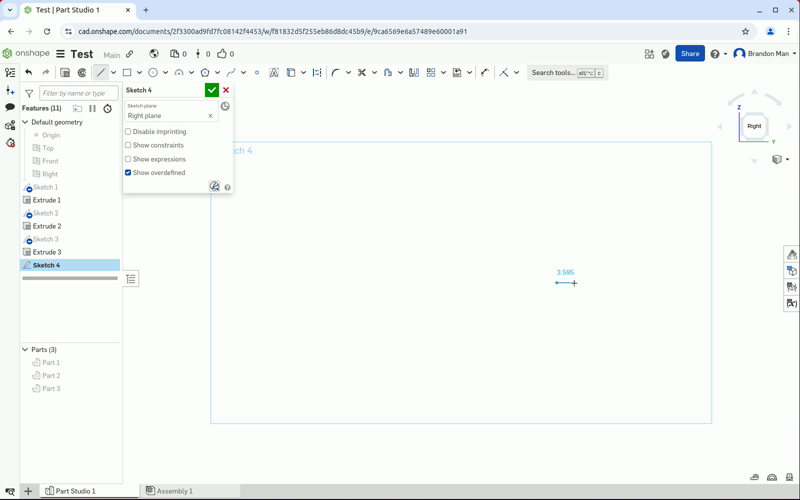
key_down(shift)
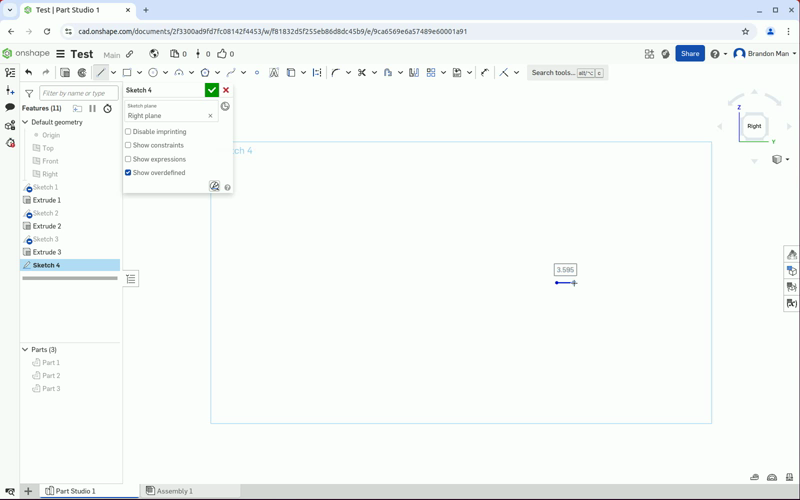
mouse_move(589, 282)
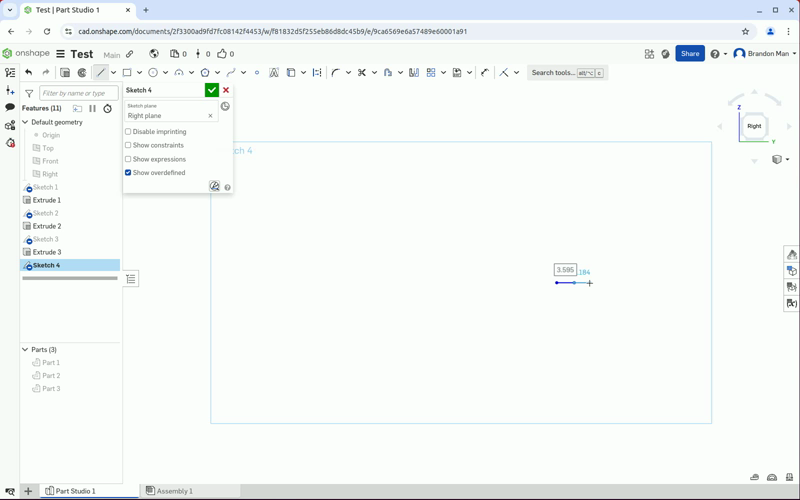
mouse_move(574, 237)
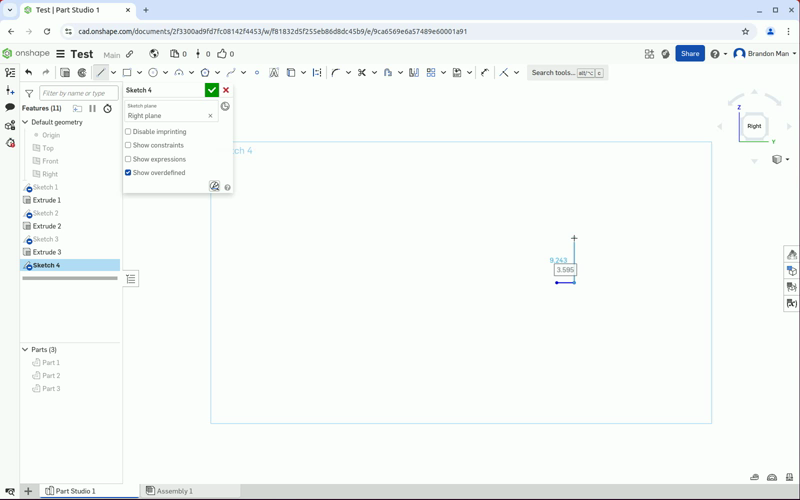
click(574, 237)
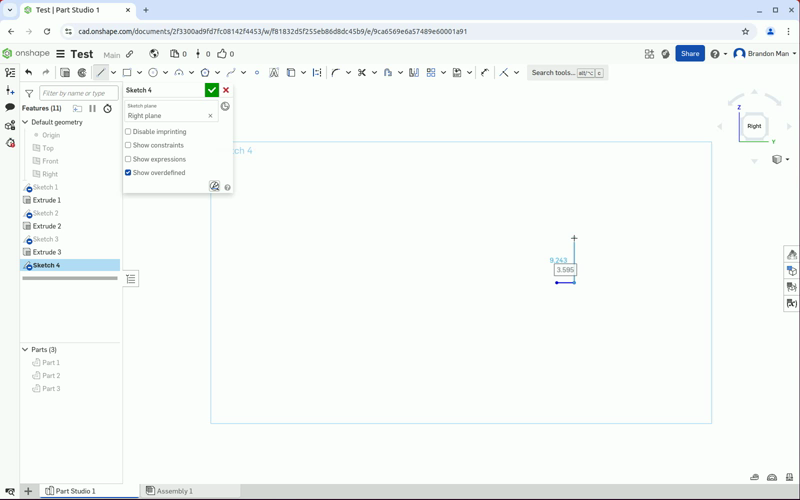
key_up(shift)
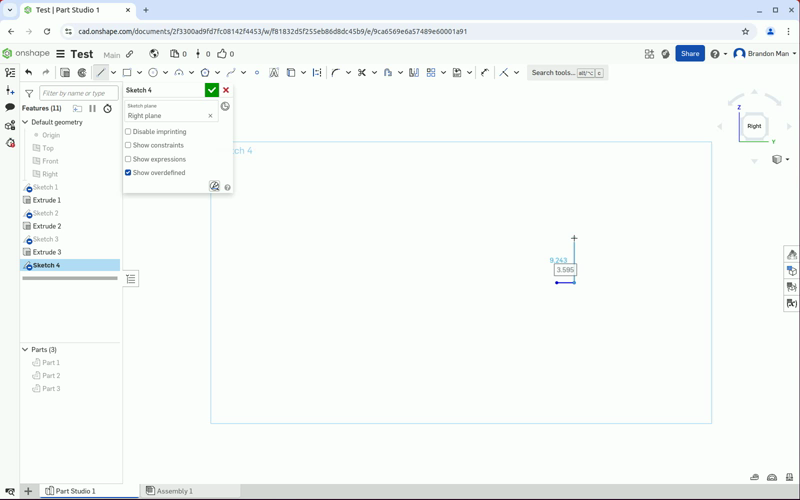
key_down(shift)
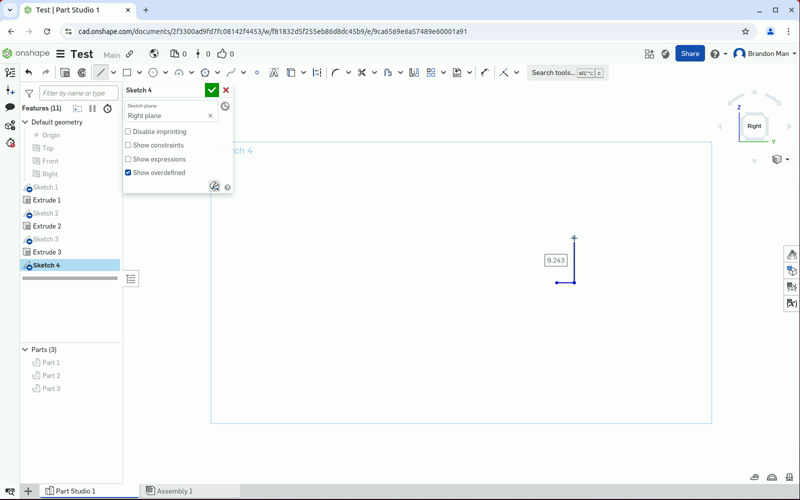
mouse_move(589, 237)
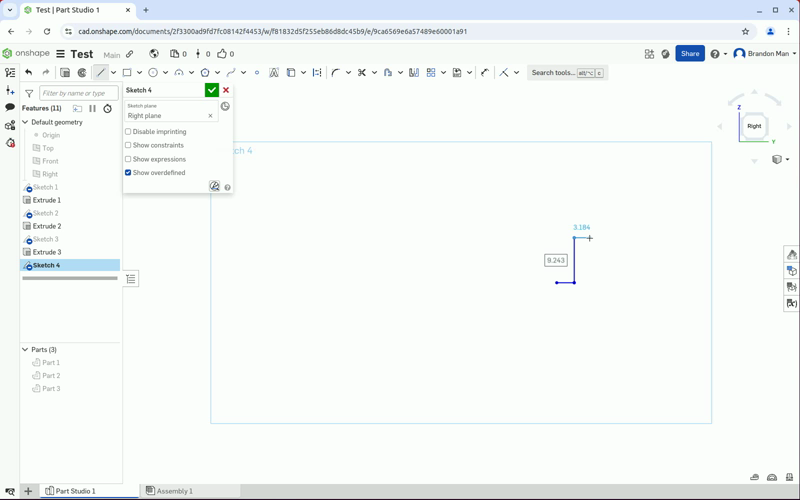
mouse_move(556, 237)
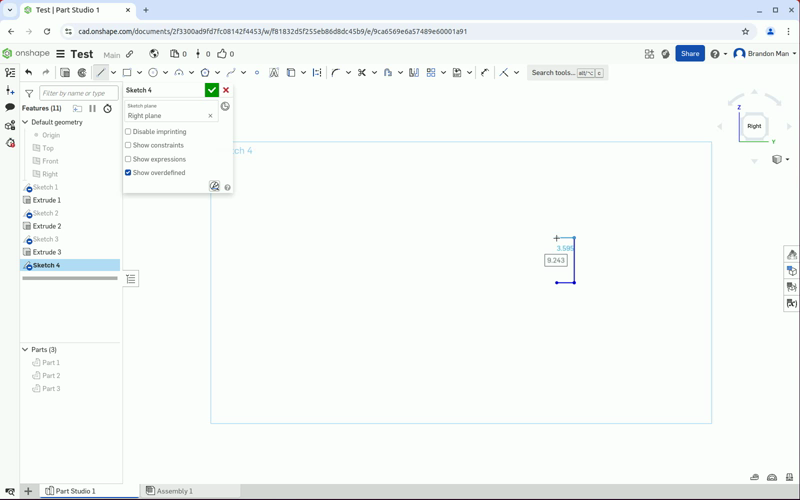
click(556, 237)
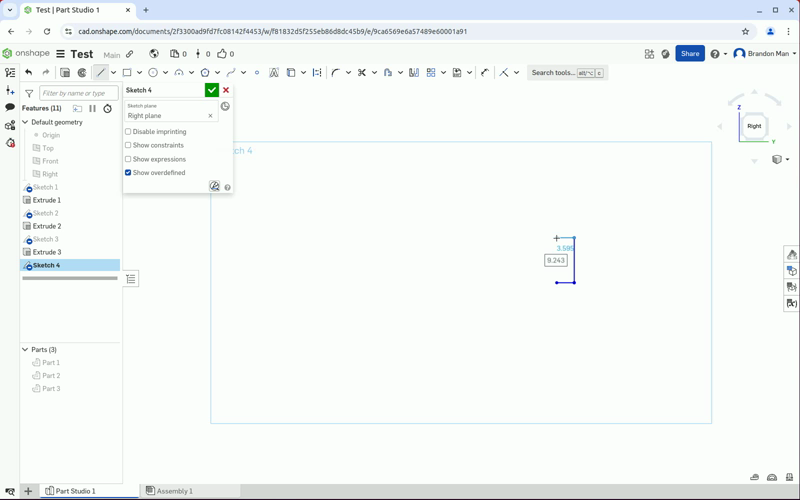
key_up(shift)
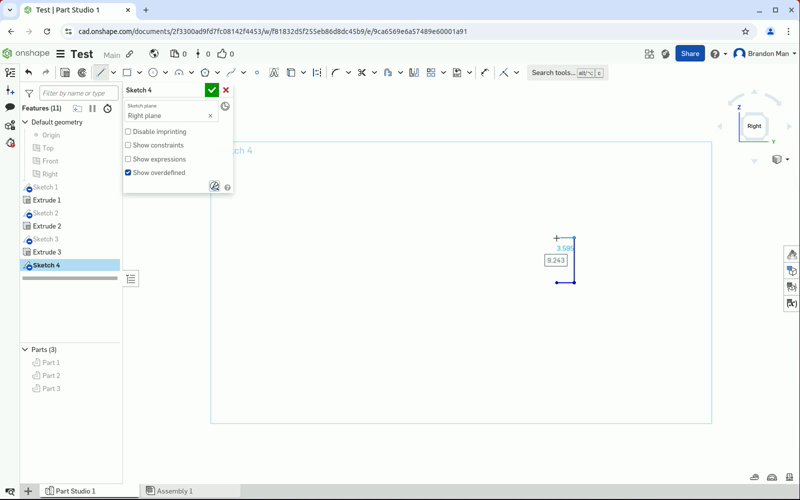
key_down(shift)
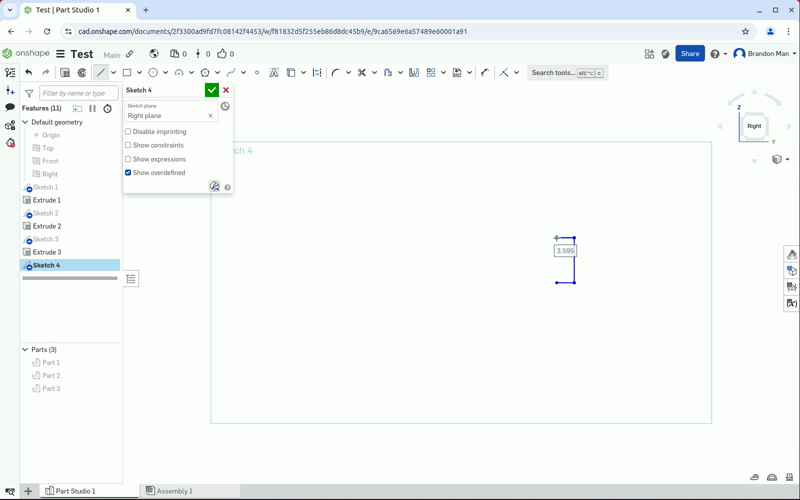
mouse_move(586, 237)
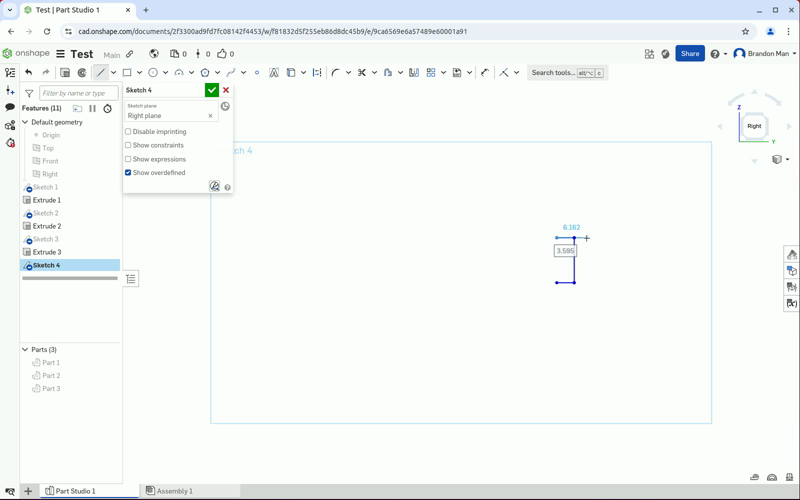
mouse_move(556, 254)
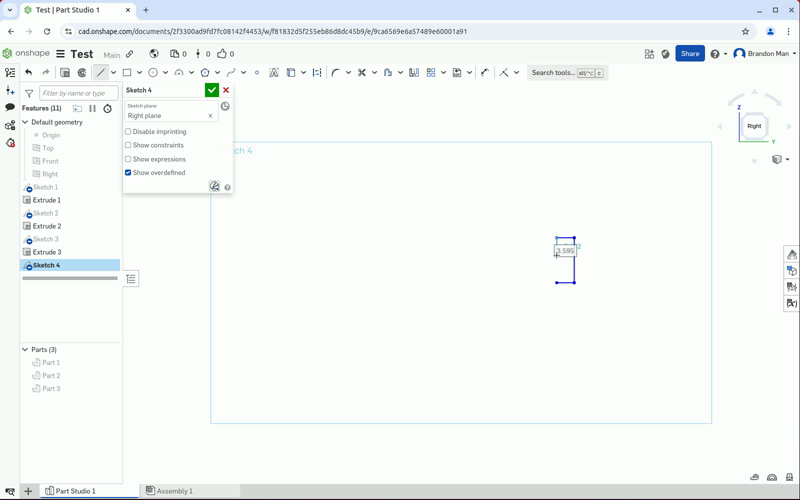
click(556, 254)
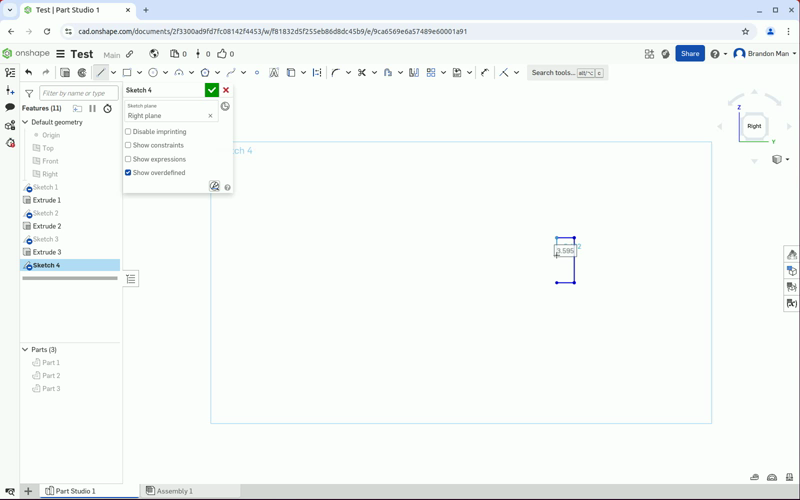
key_up(shift)
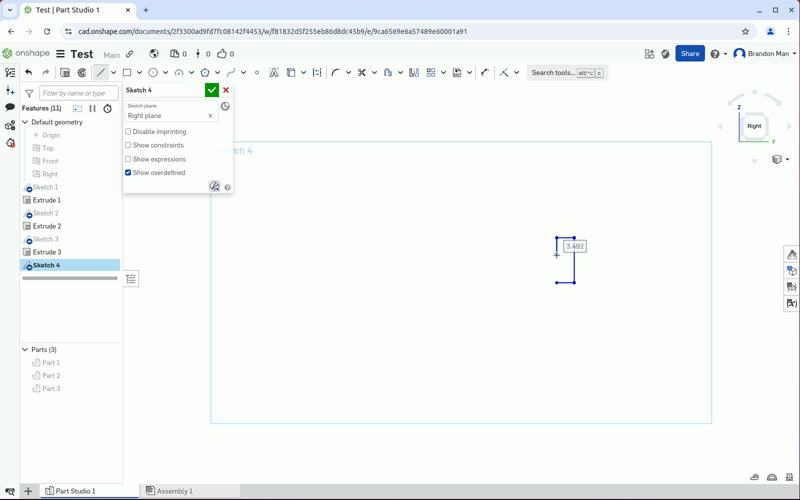
mouse_move(586, 254)
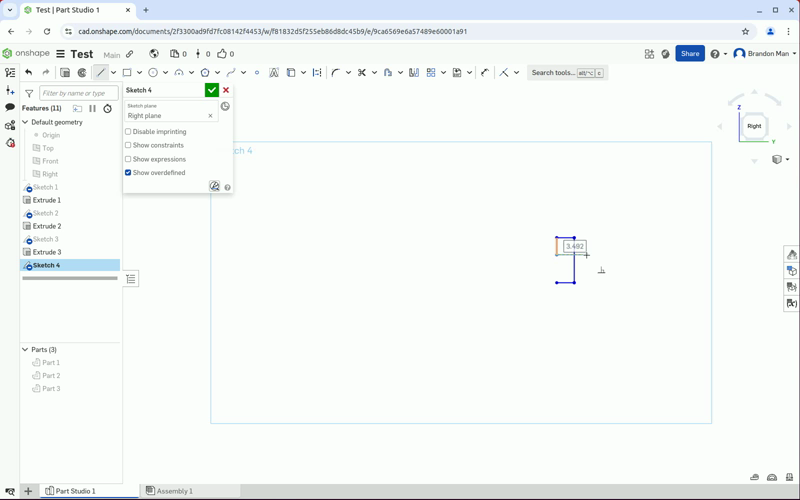
key_down(shift)
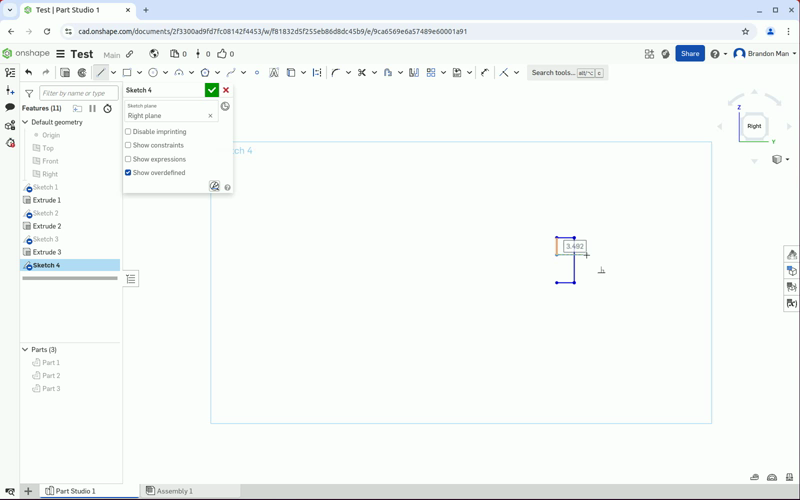
mouse_move(556, 282)
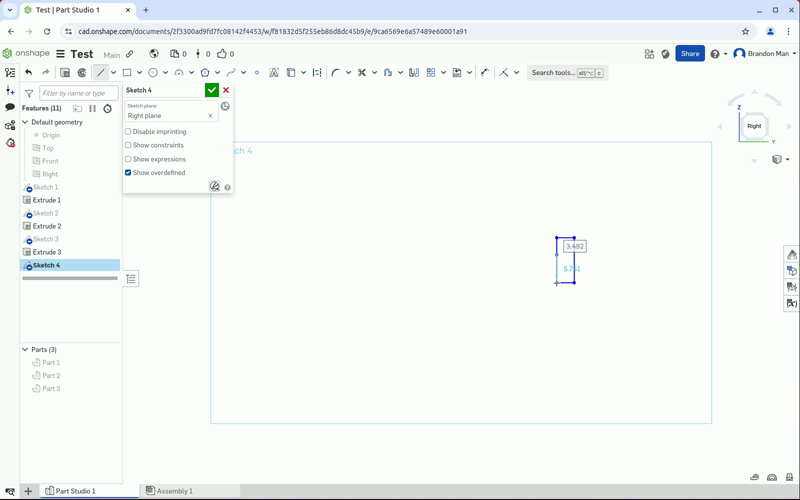
key_up(shift)
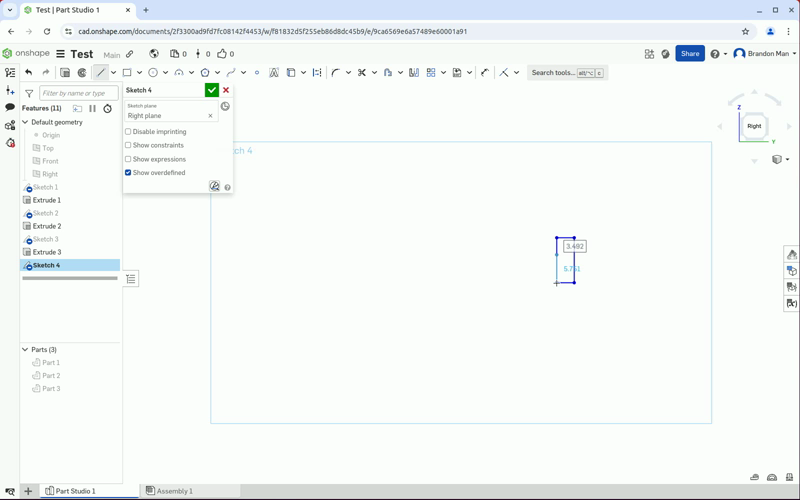
click(556, 282)
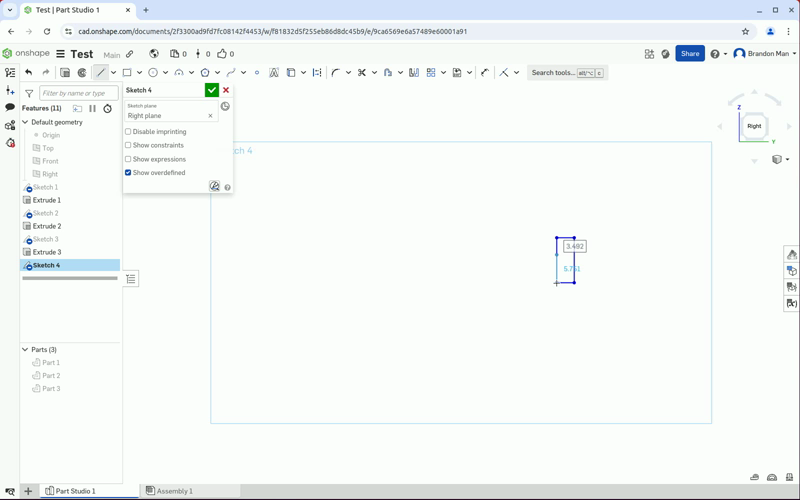
key(esc)
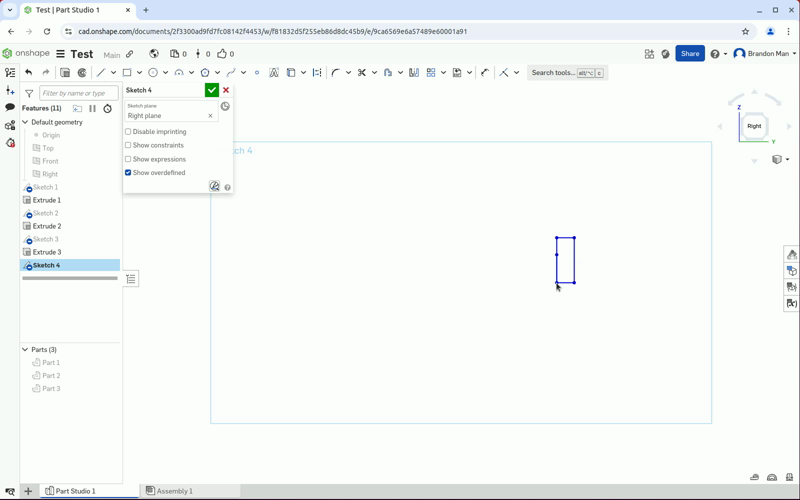
mouse_move(563, 281)
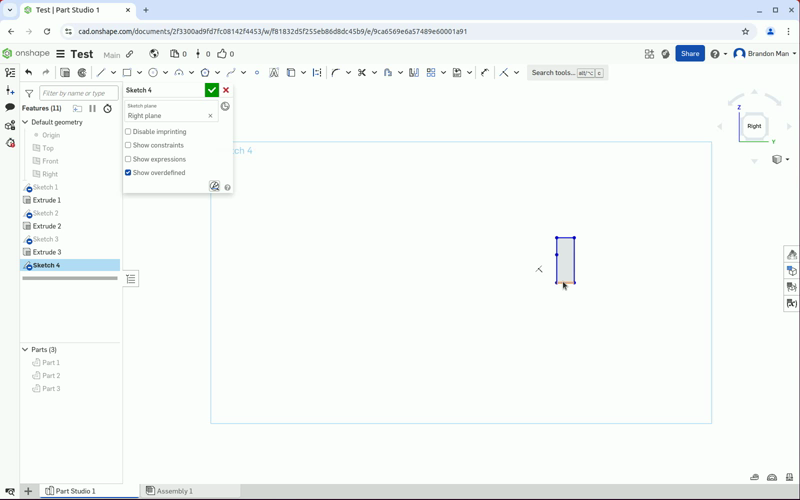
scroll(6)
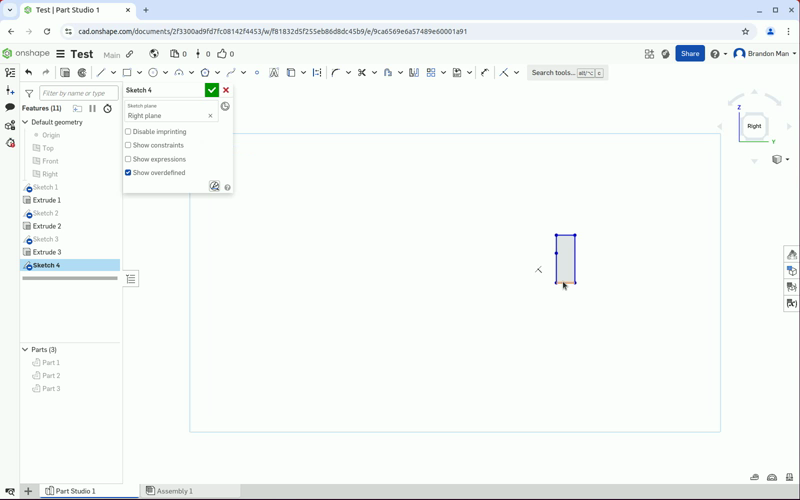
scroll(6)
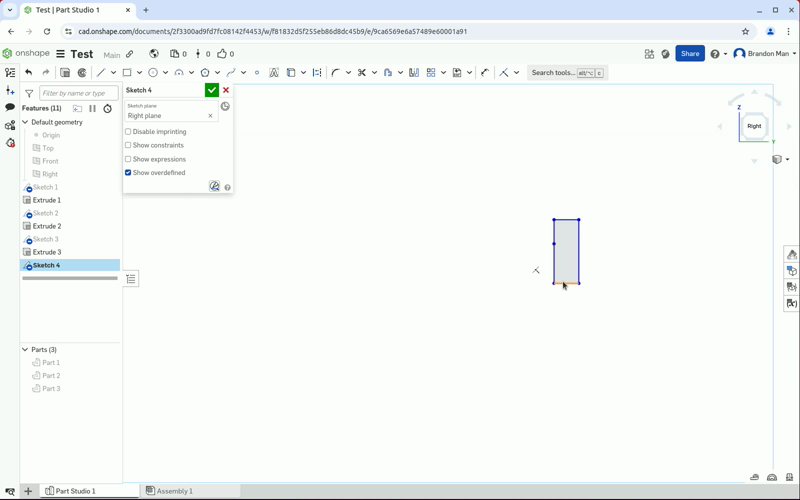
scroll(6)
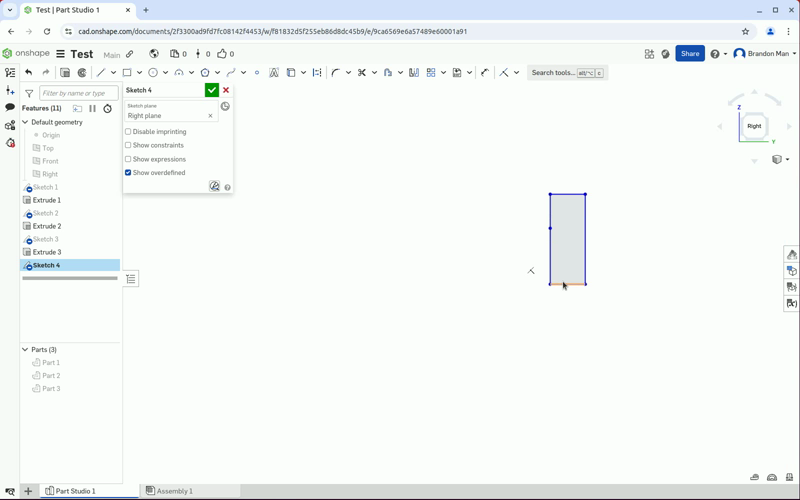
scroll(6)
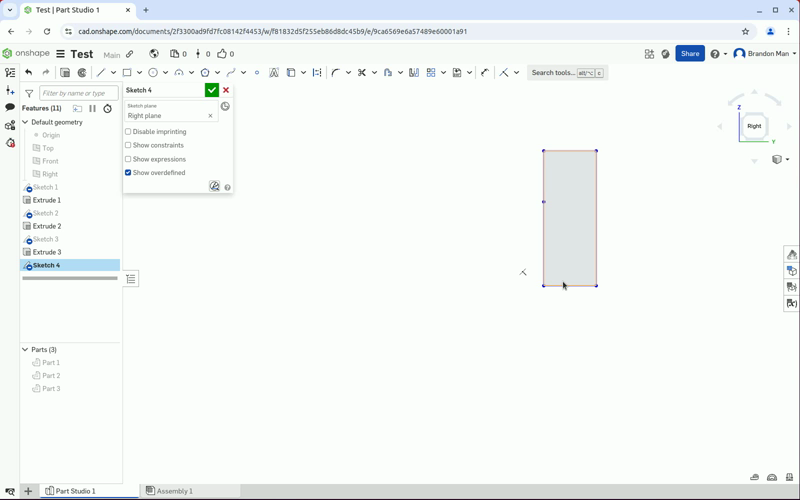
scroll(6)
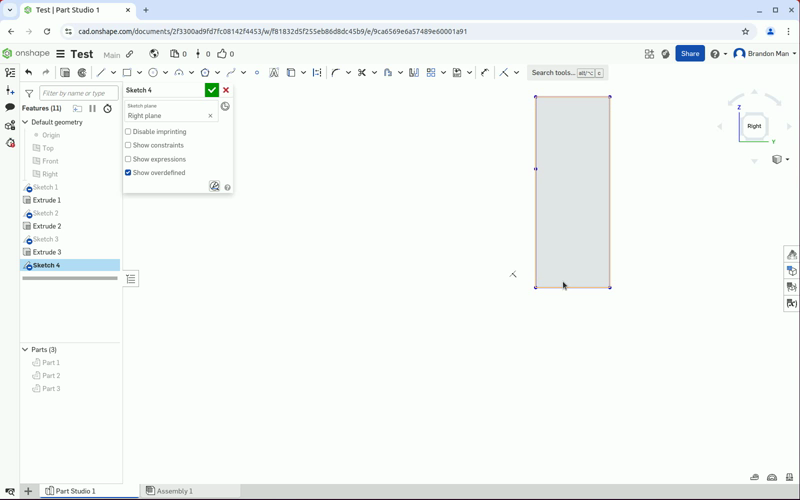
scroll(6)
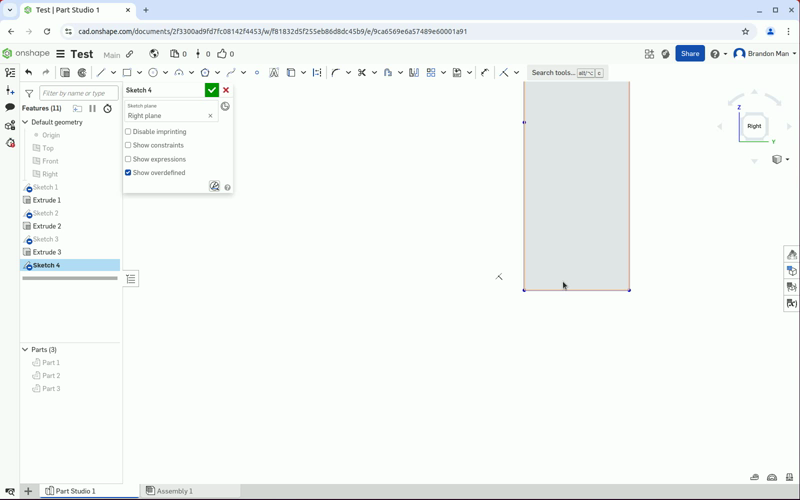
scroll(6)
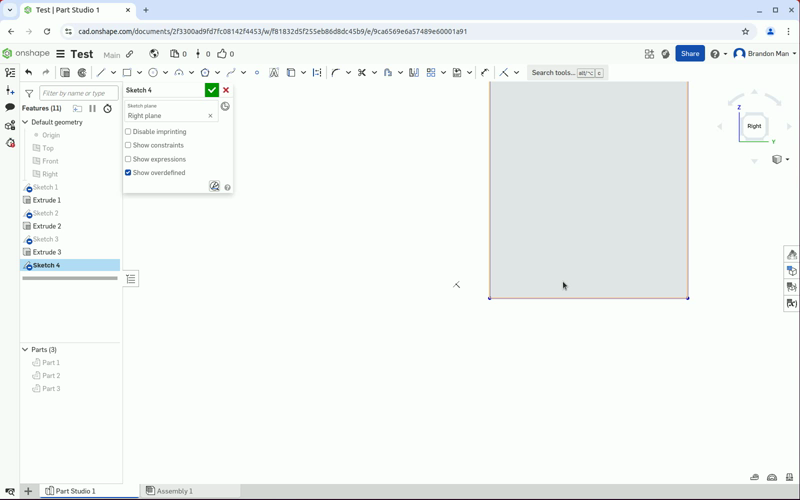
click(563, 281)
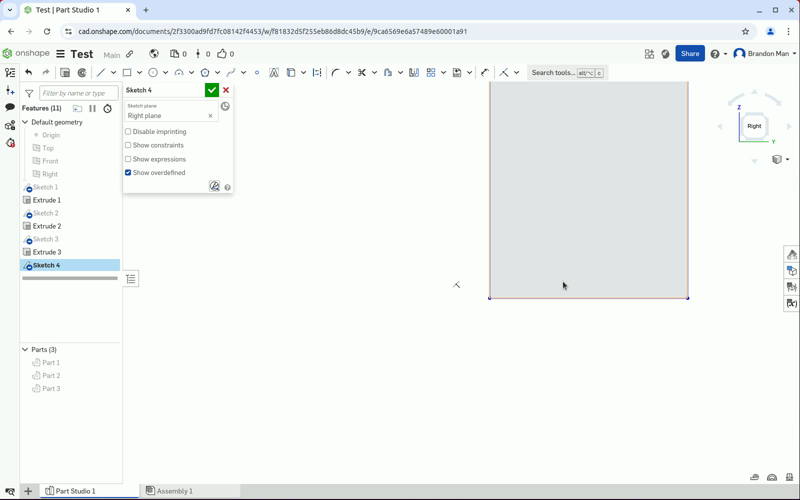
scroll(-6)
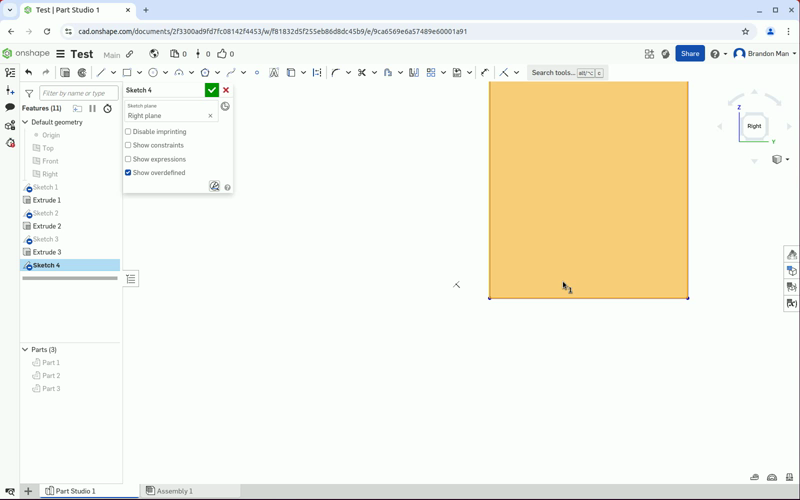
scroll(-6)
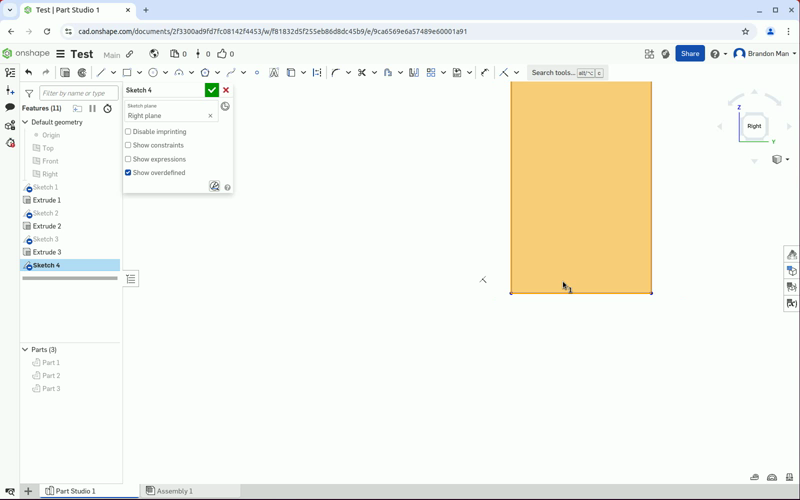
scroll(-6)
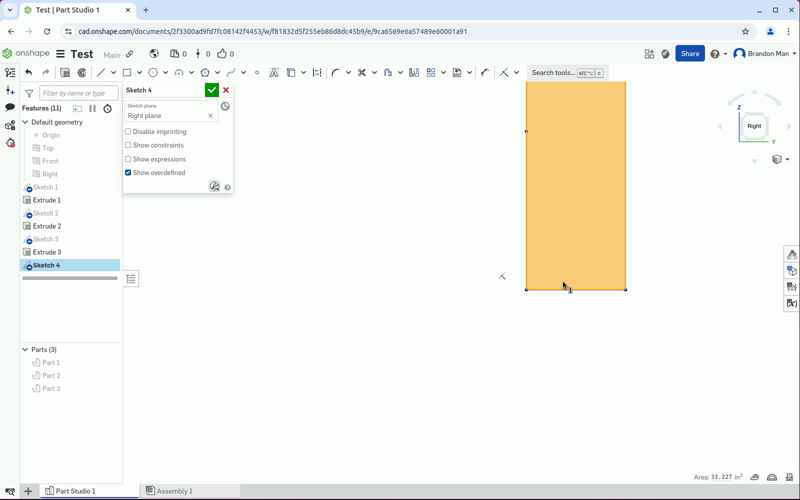
scroll(-6)
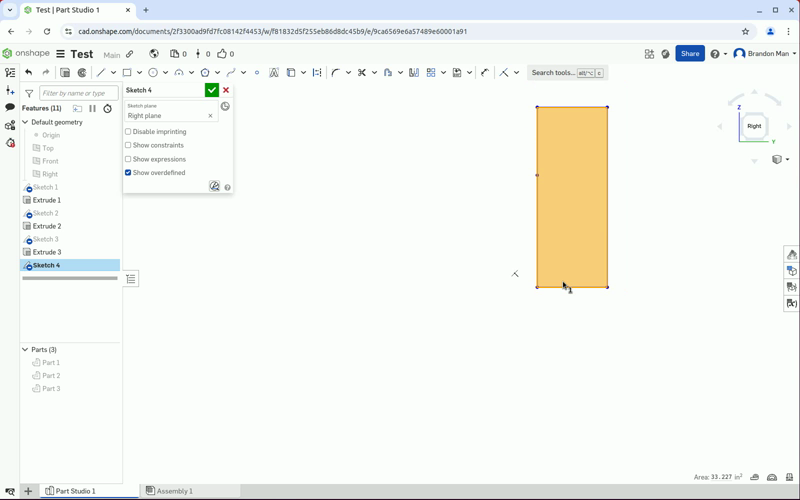
scroll(-6)
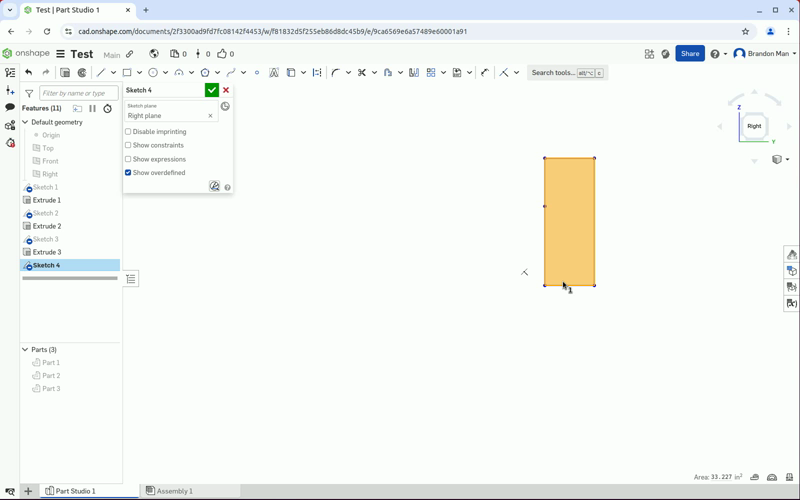
scroll(-6)
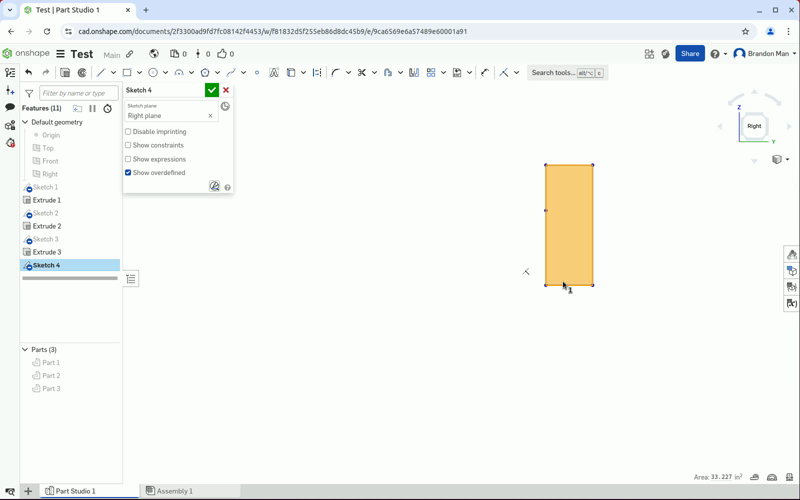
scroll(-6)
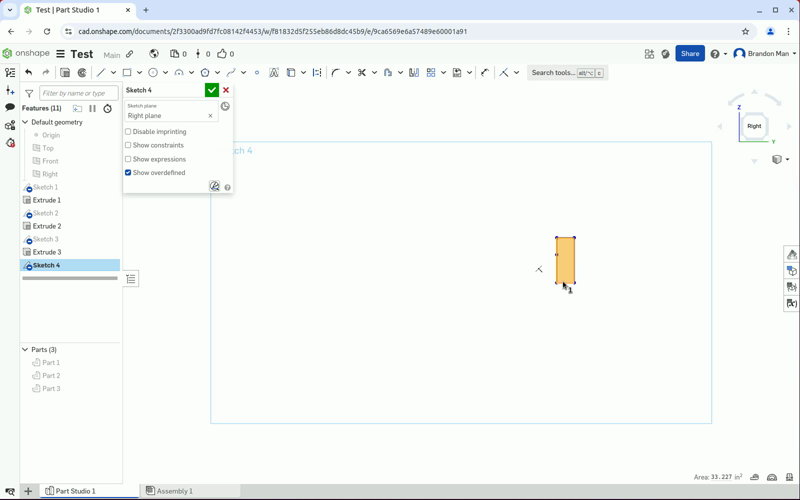
mouse_move(73, 352)
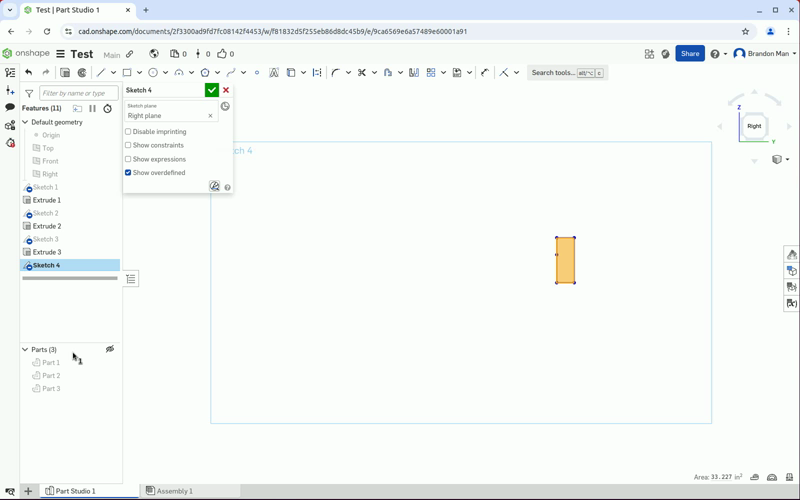
key(shift+y)
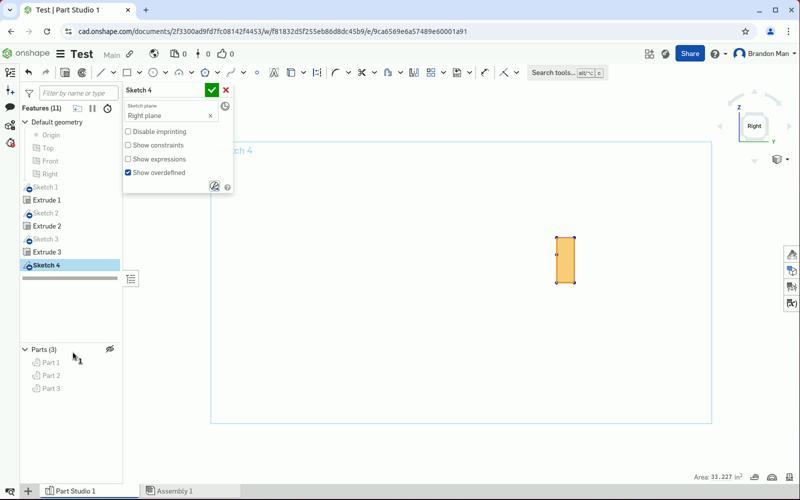
key(shift+e)
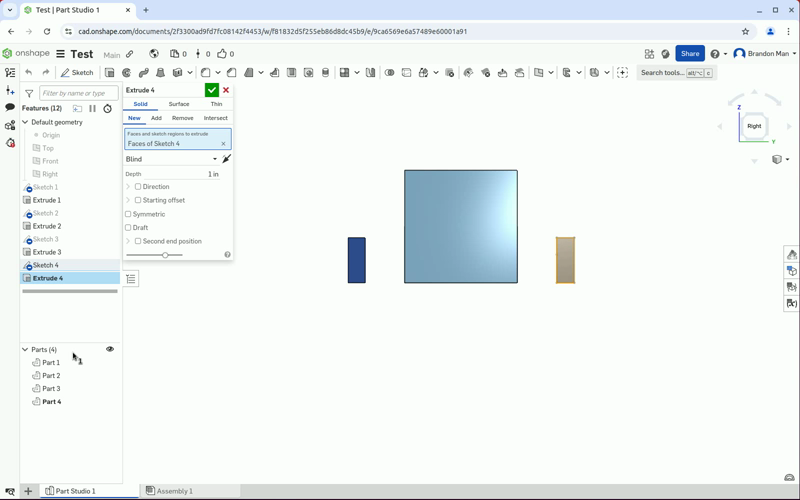
mouse_move(143, 106)
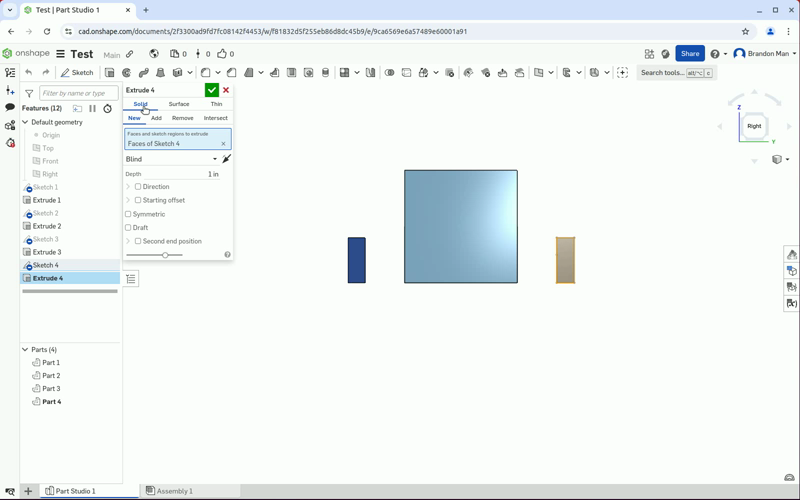
click(143, 106)
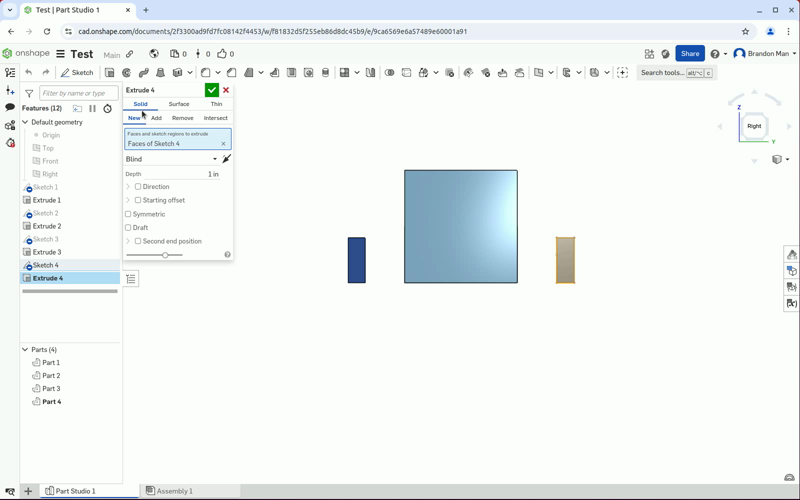
mouse_move(137, 120)
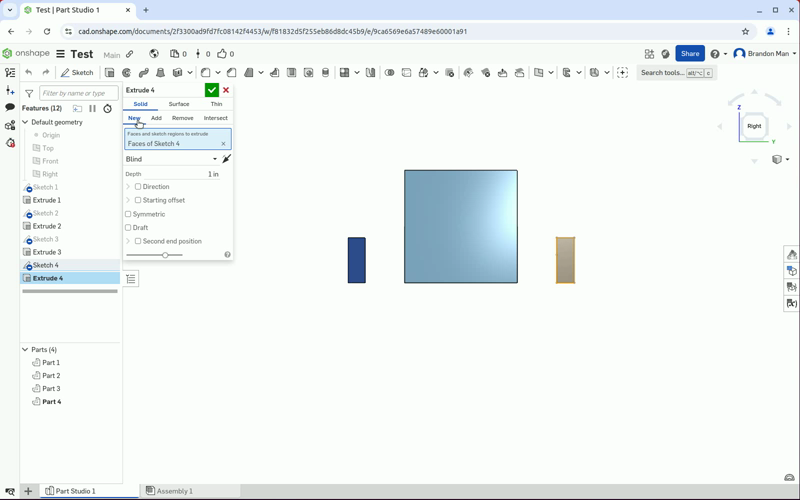
click(137, 120)
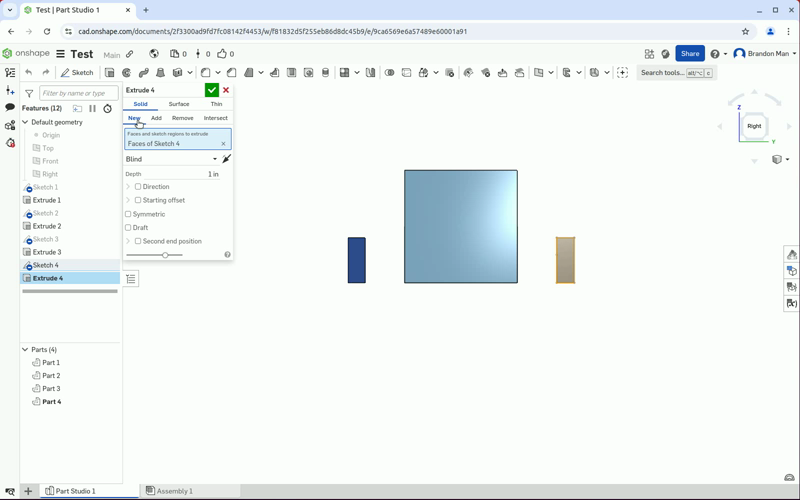
key(tab, 4)
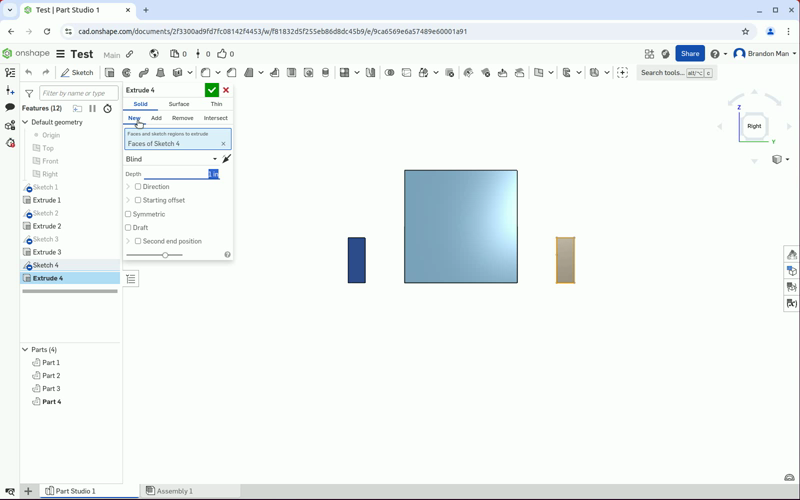
text(11.554)
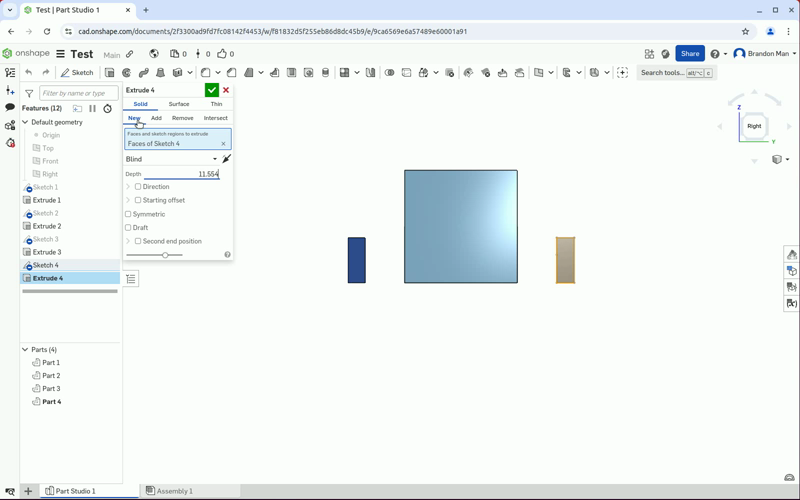
key(enter)
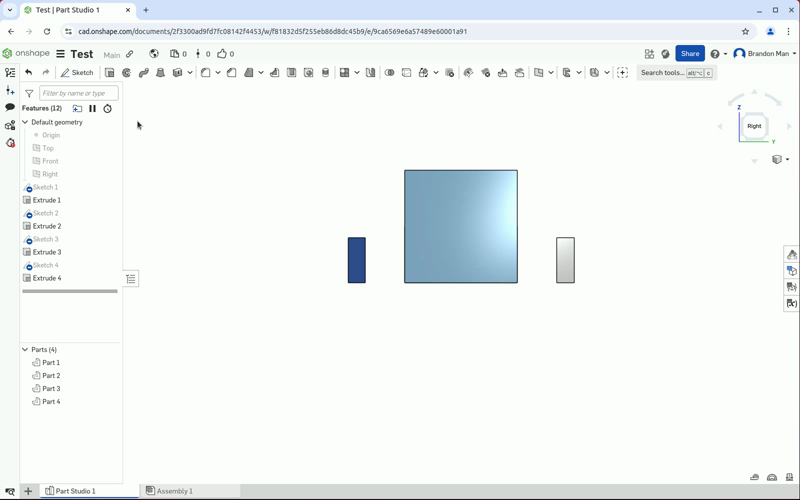
key(shift+h)
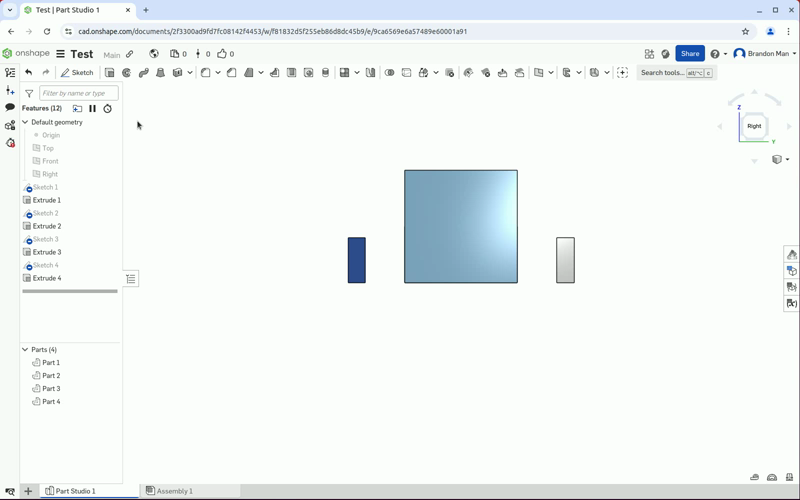
key(shift+h)
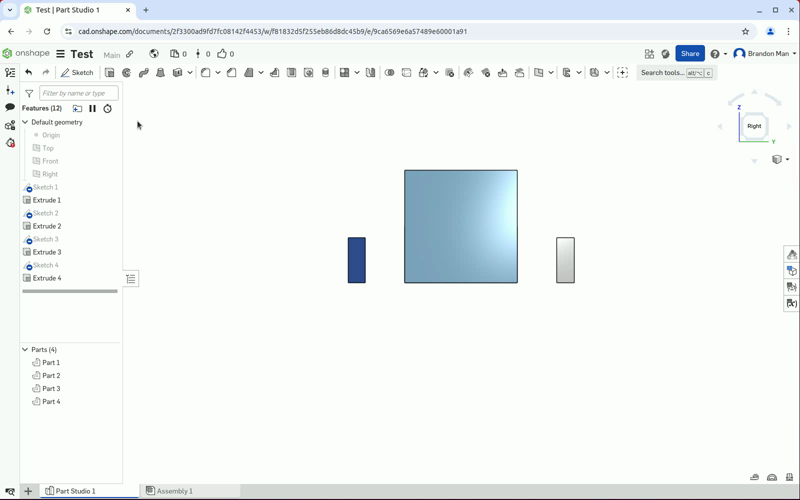
mouse_move(73, 189)
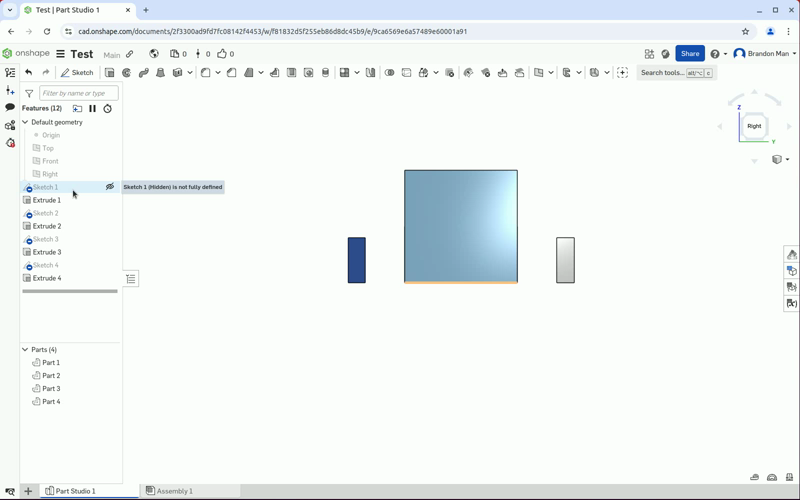
click(73, 189)
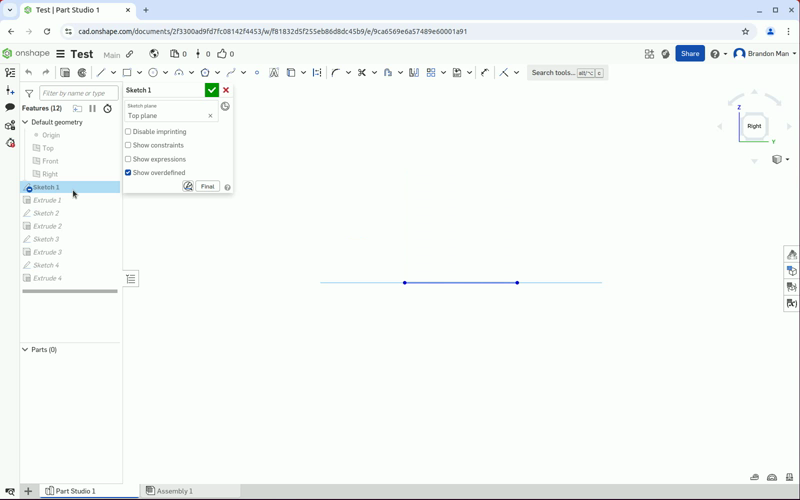
mouse_move(229, 92)
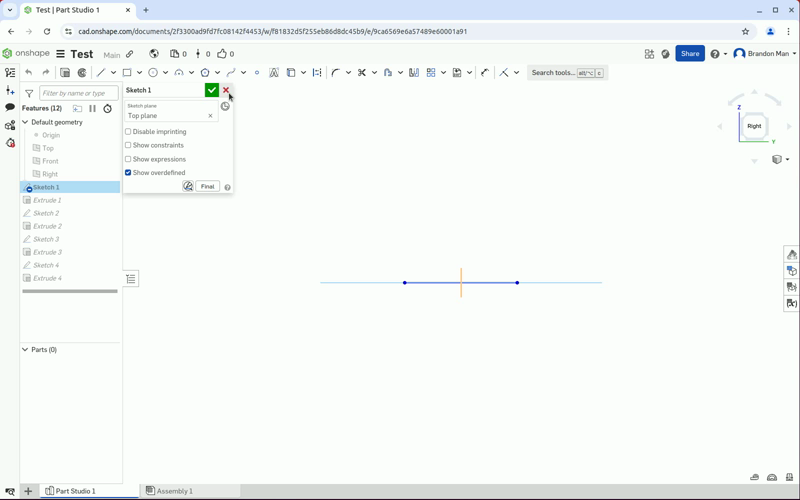
click(229, 92)
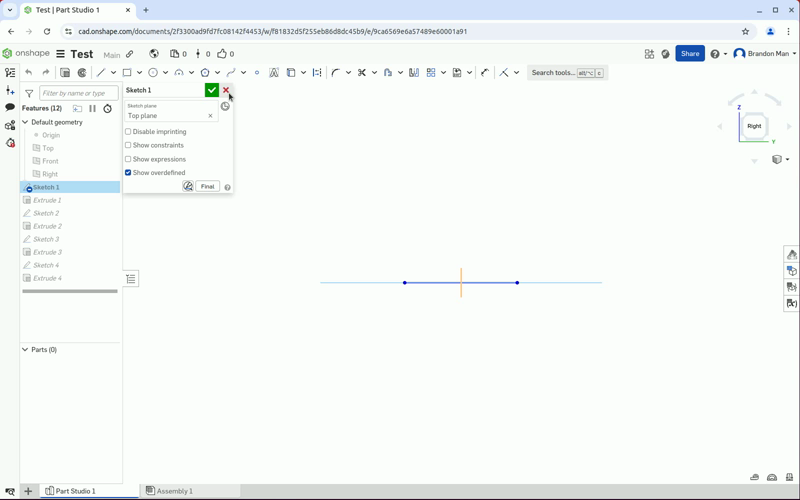
key(shift+s)
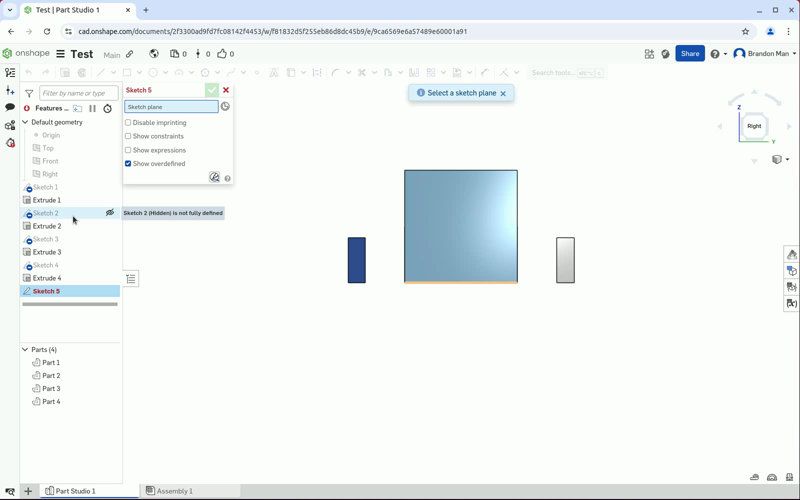
scroll(3)
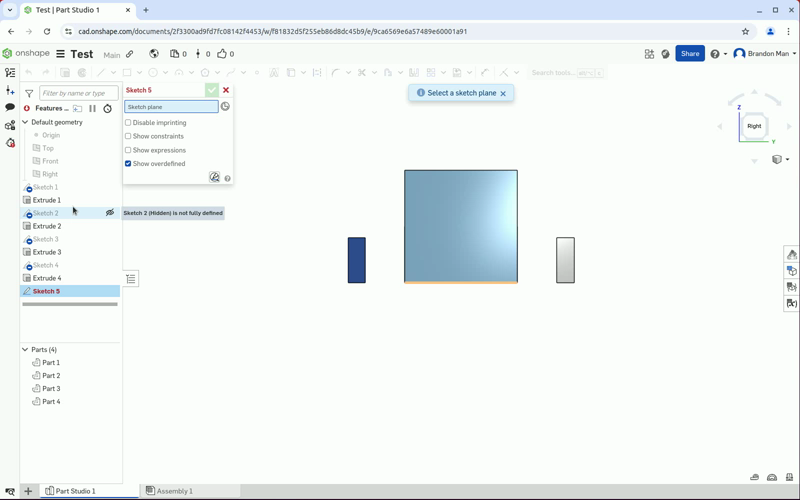
mouse_move(73, 176)
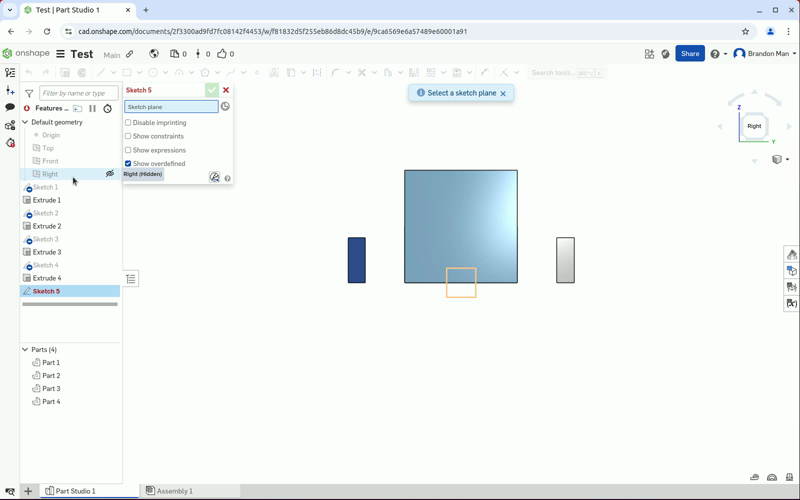
click(73, 176)
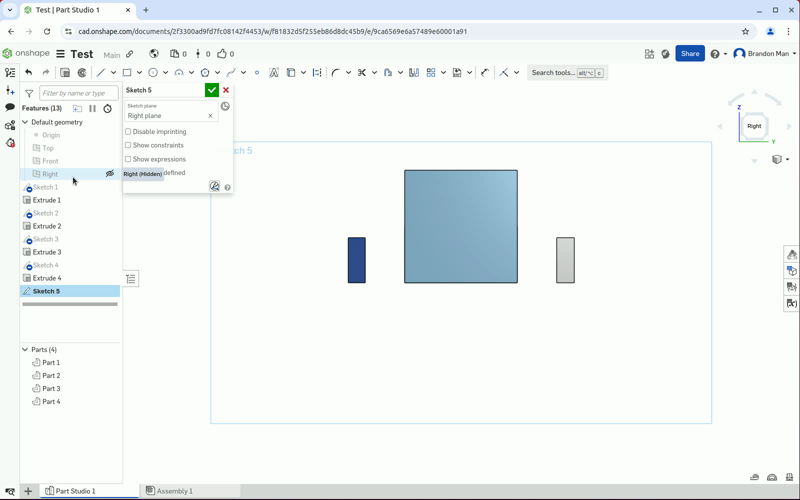
mouse_move(73, 352)
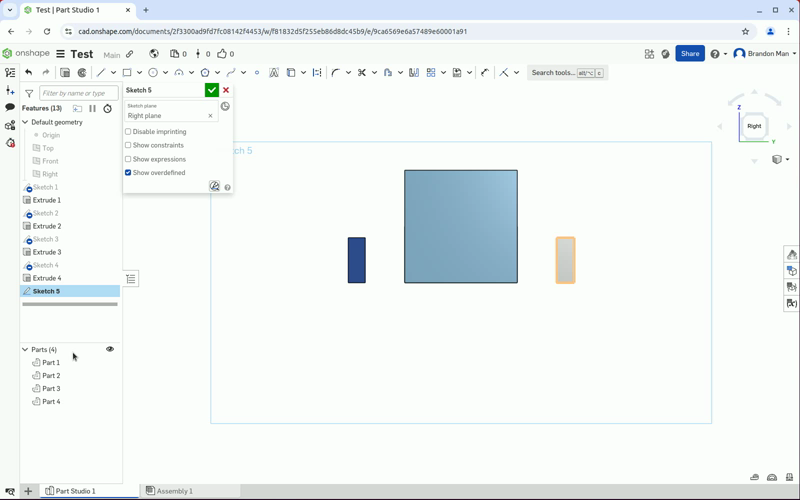
key(y)
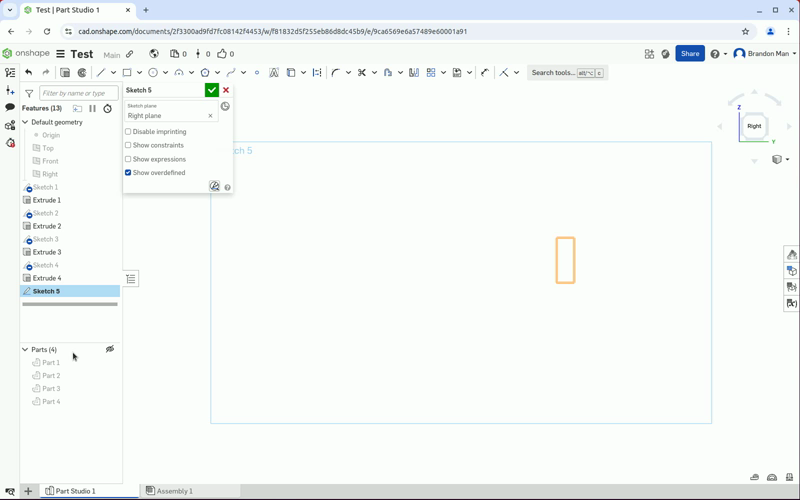
key(l)
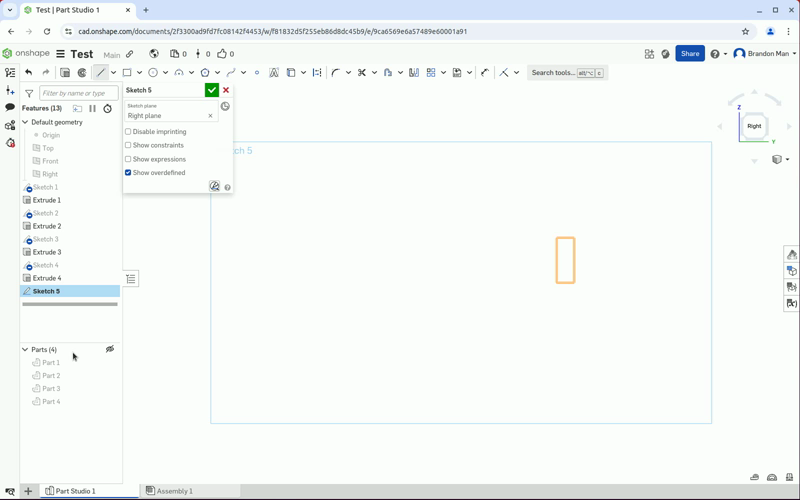
key_down(shift)
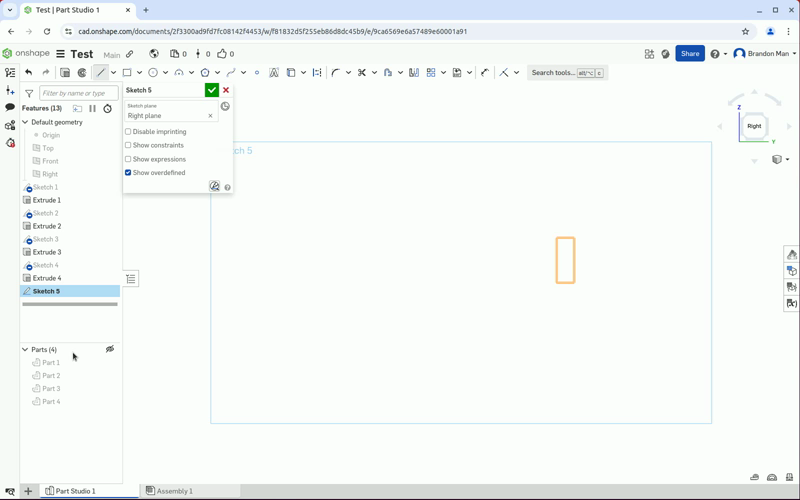
mouse_move(364, 254)
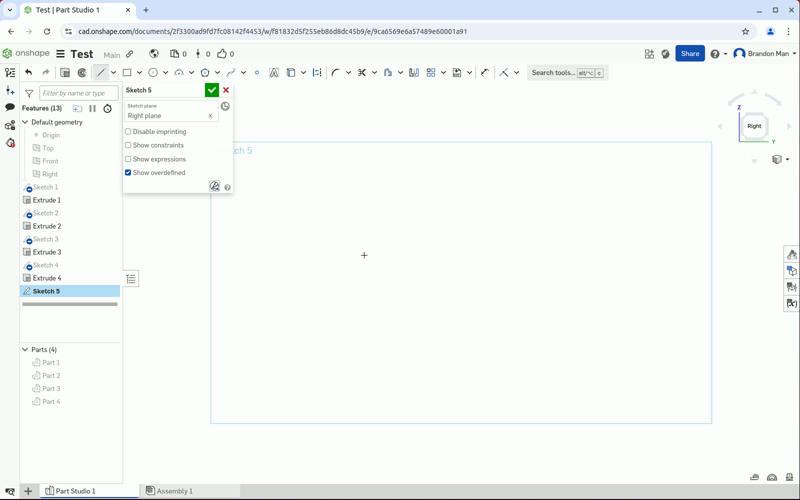
click(364, 254)
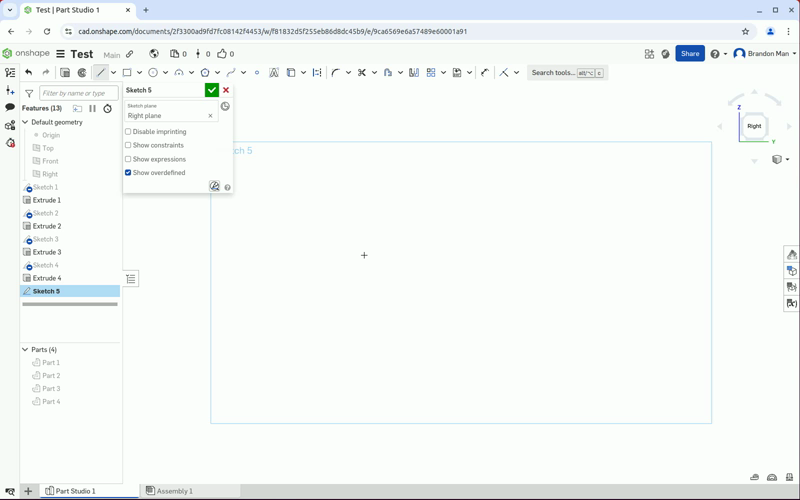
key_up(shift)
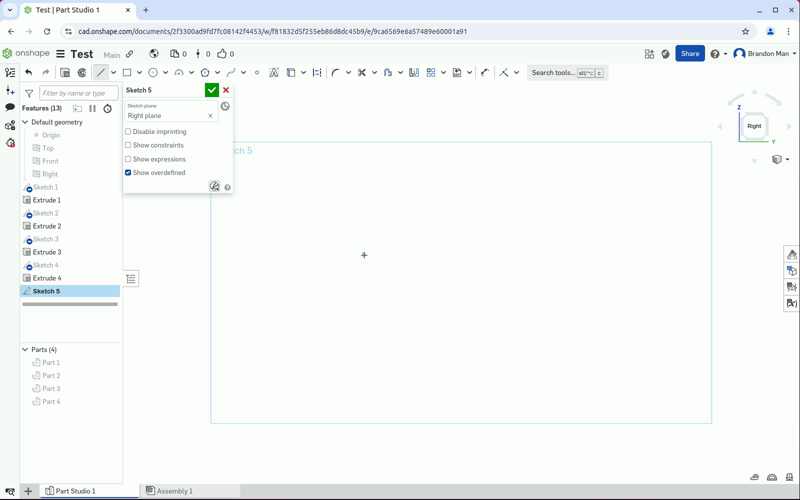
key_down(shift)
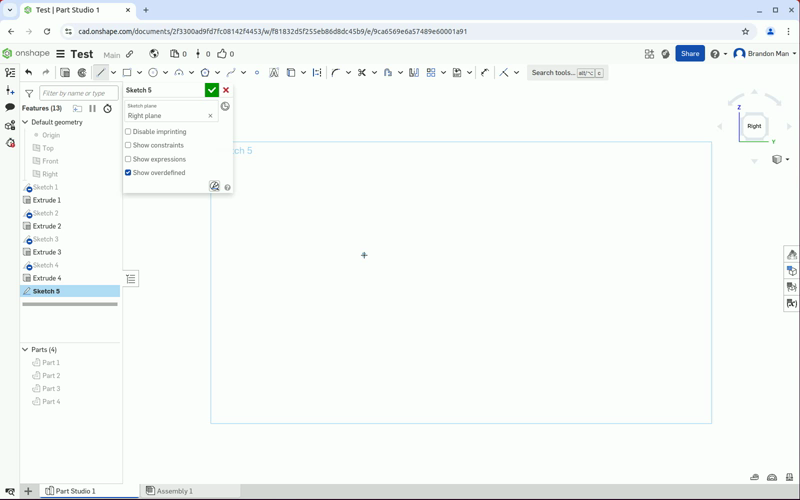
mouse_move(460, 254)
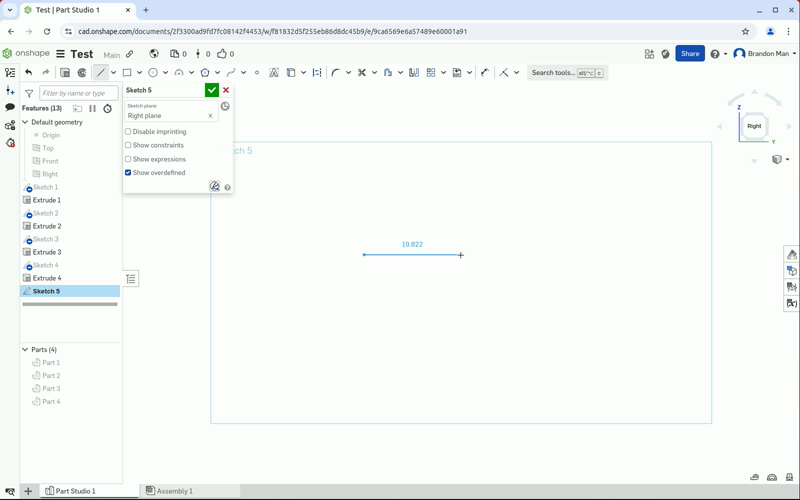
click(460, 254)
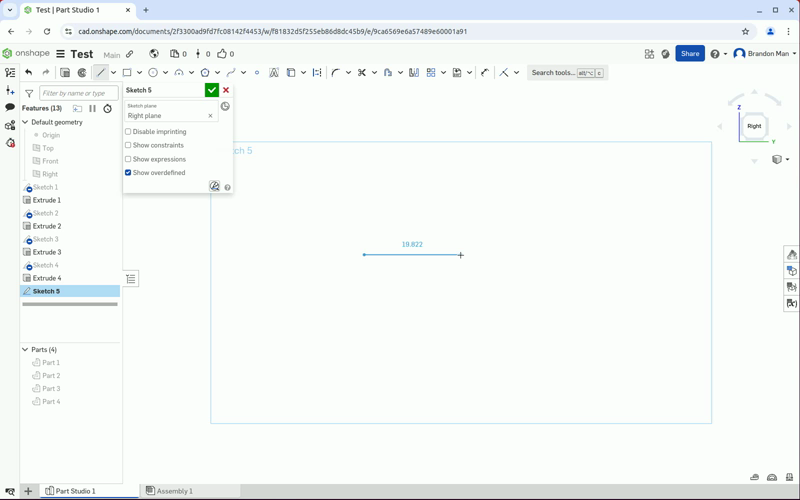
key_up(shift)
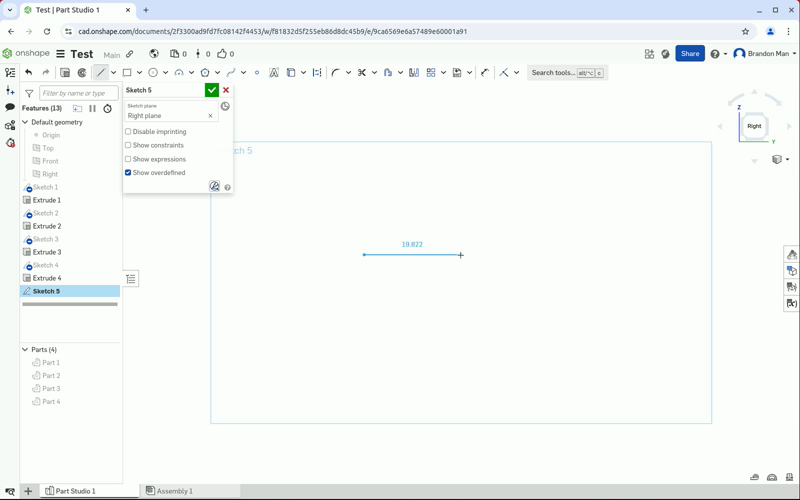
key_down(shift)
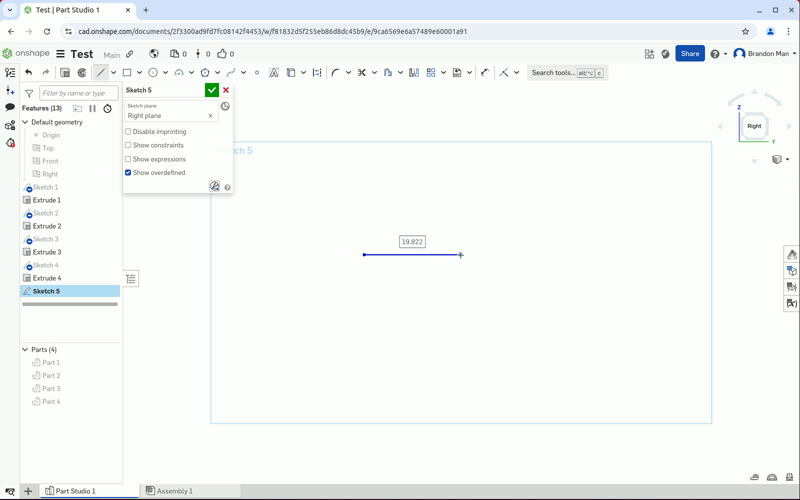
mouse_move(490, 254)
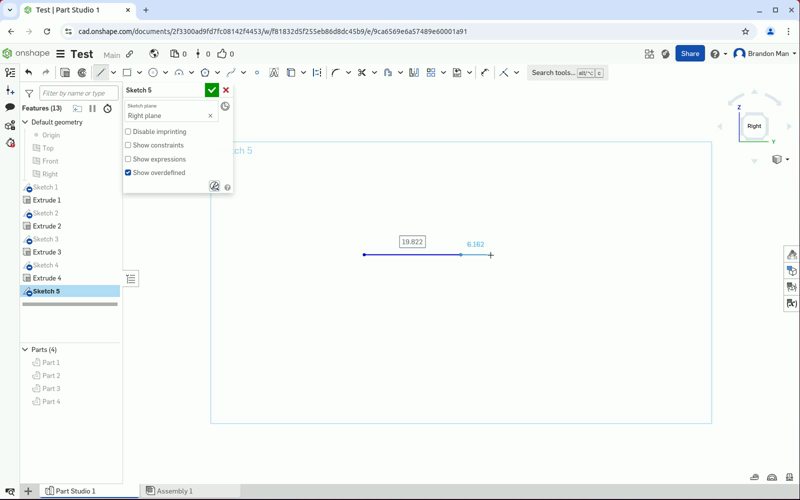
mouse_move(460, 237)
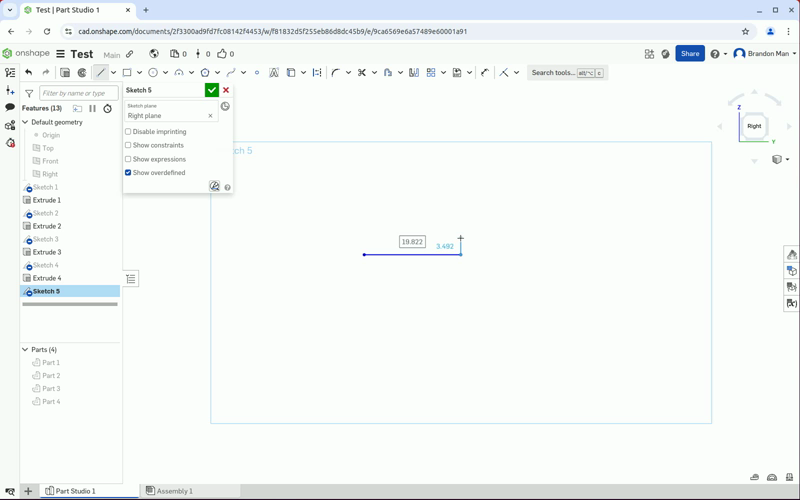
click(460, 237)
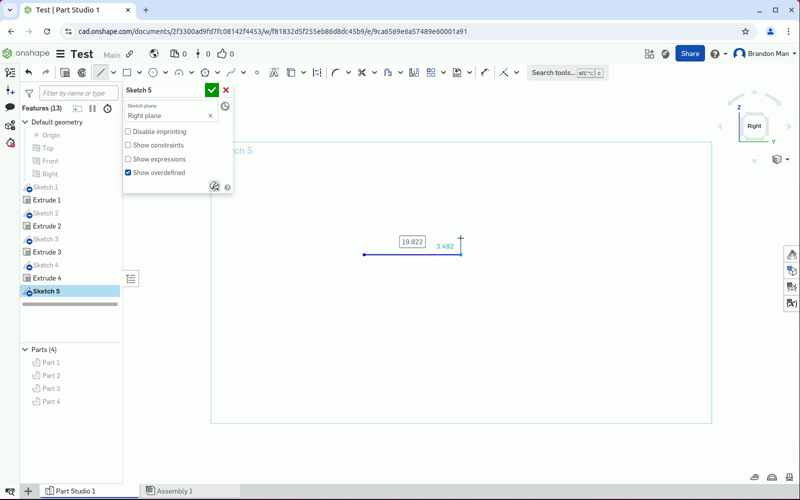
key_up(shift)
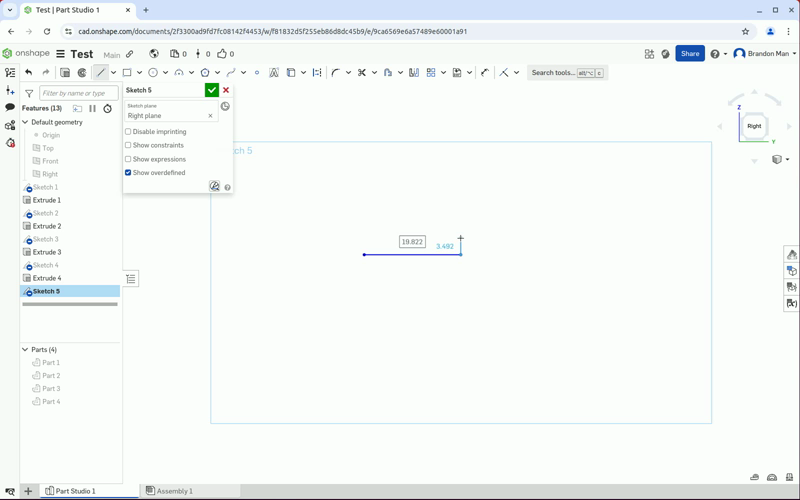
key_down(shift)
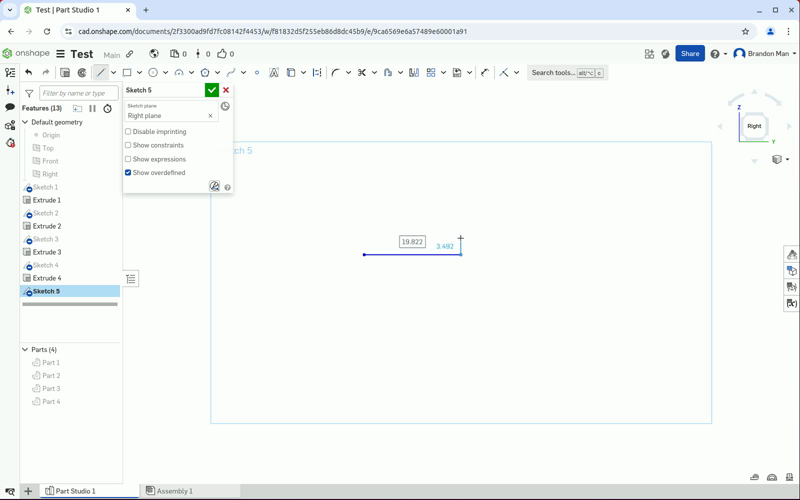
mouse_move(364, 237)
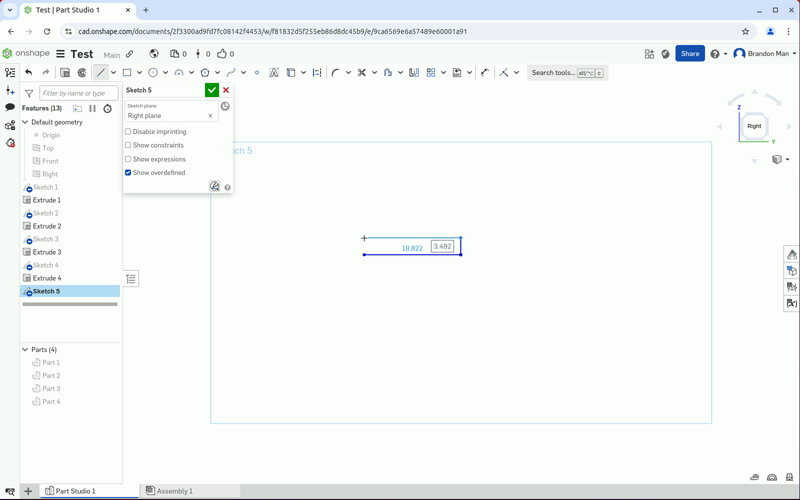
click(364, 237)
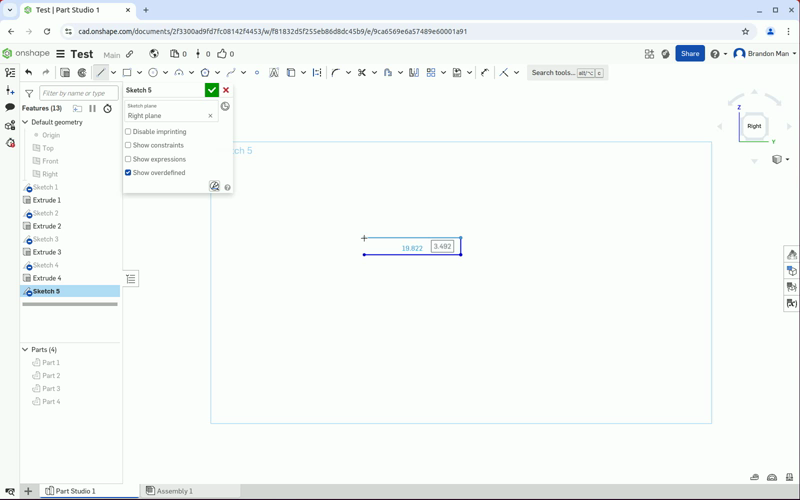
key_up(shift)
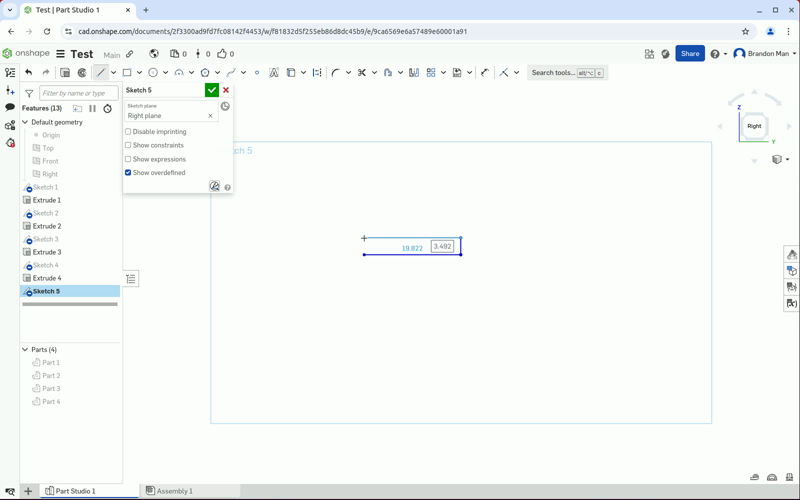
mouse_move(394, 237)
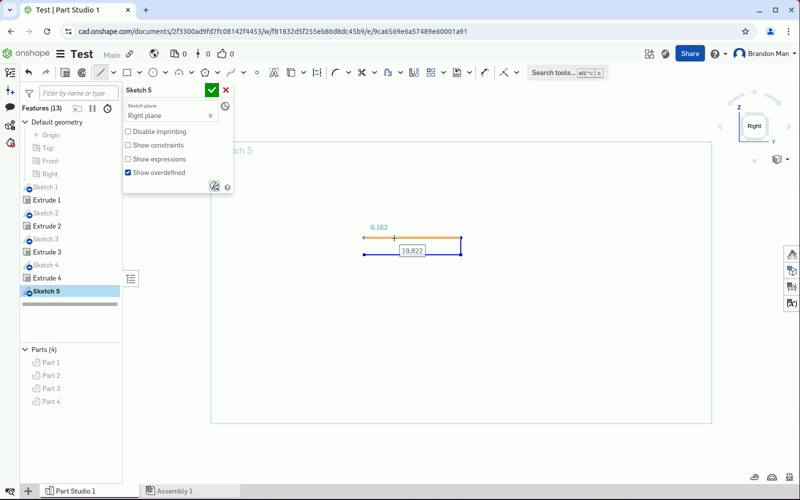
key_down(shift)
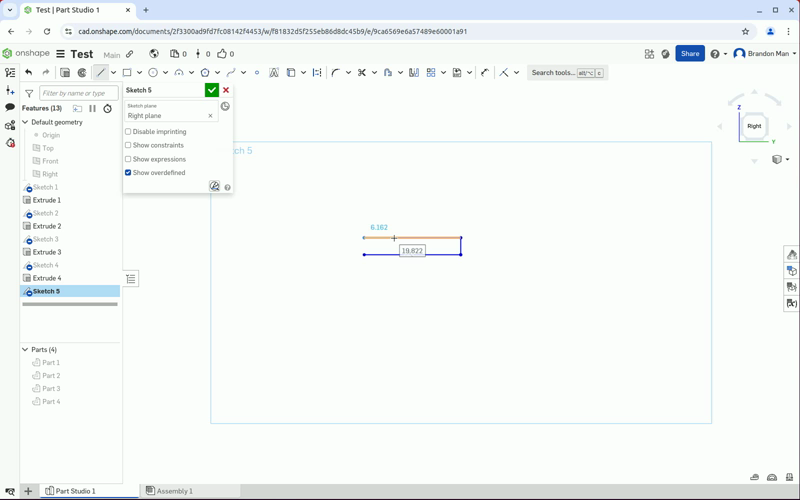
mouse_move(364, 254)
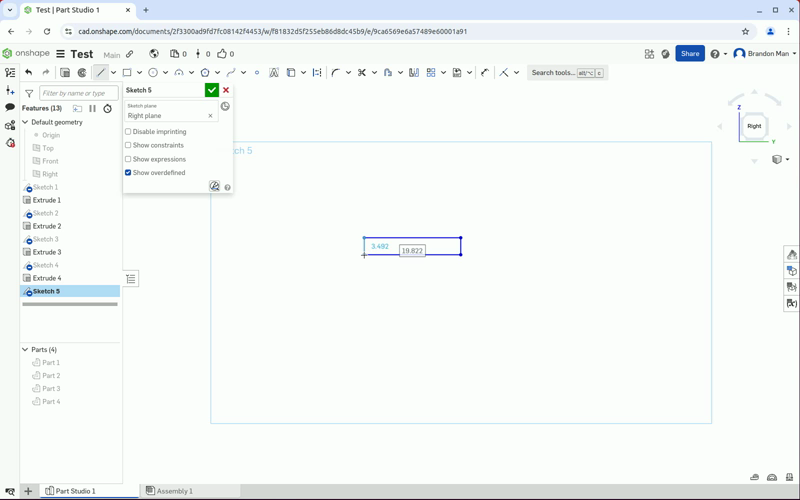
key_up(shift)
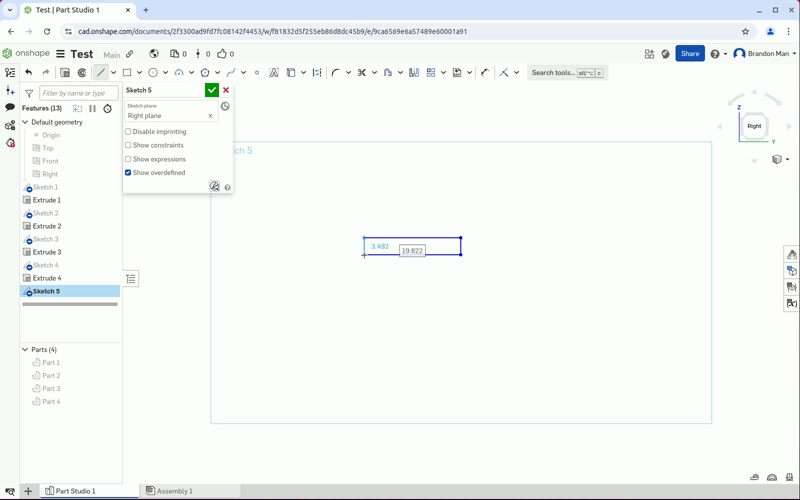
click(364, 254)
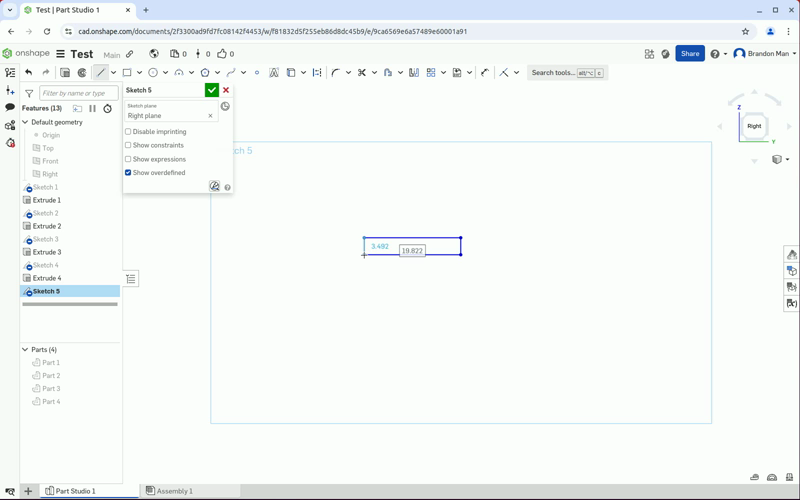
key(esc)
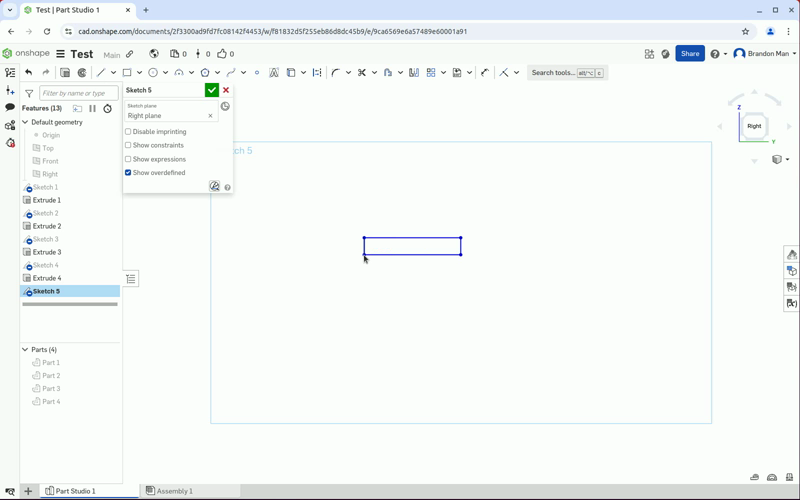
mouse_move(453, 252)
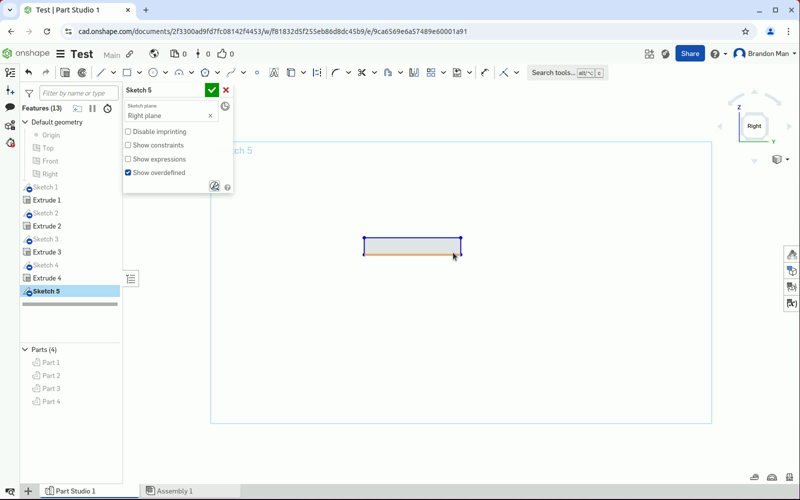
scroll(6)
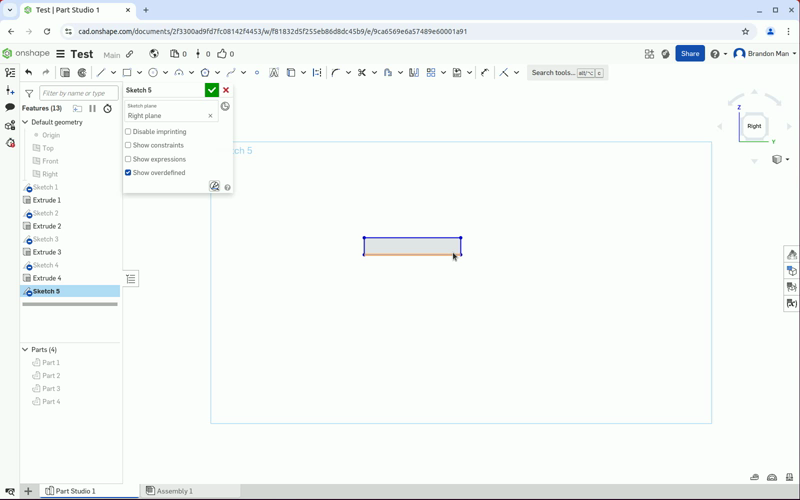
scroll(6)
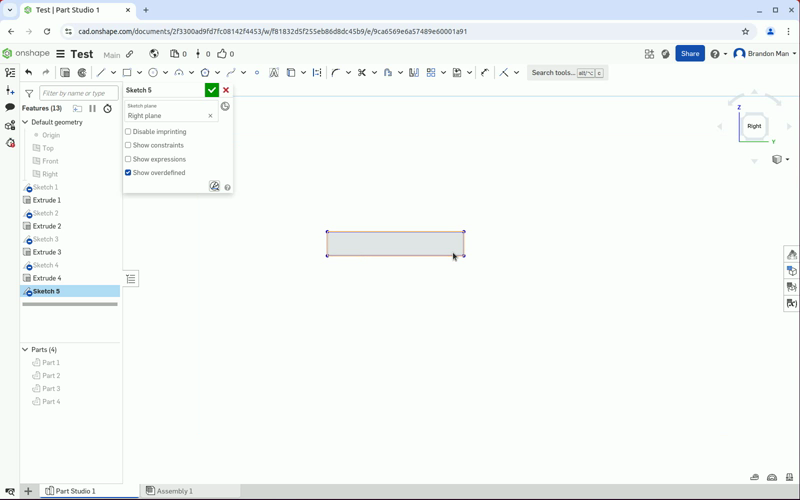
scroll(6)
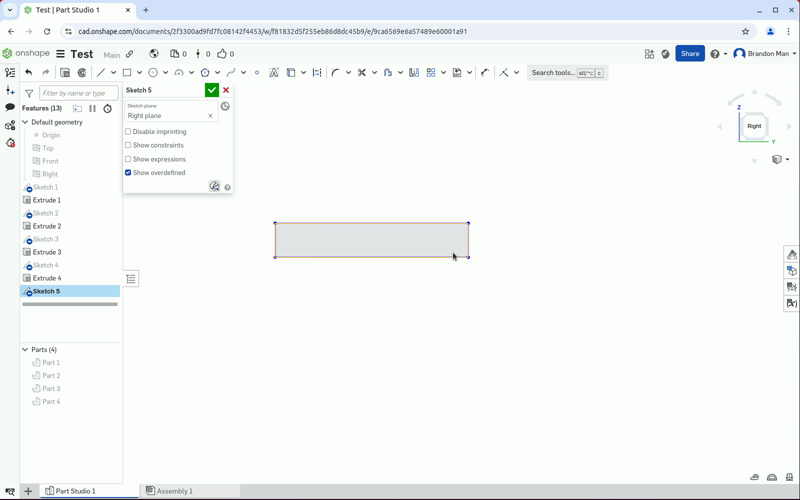
scroll(6)
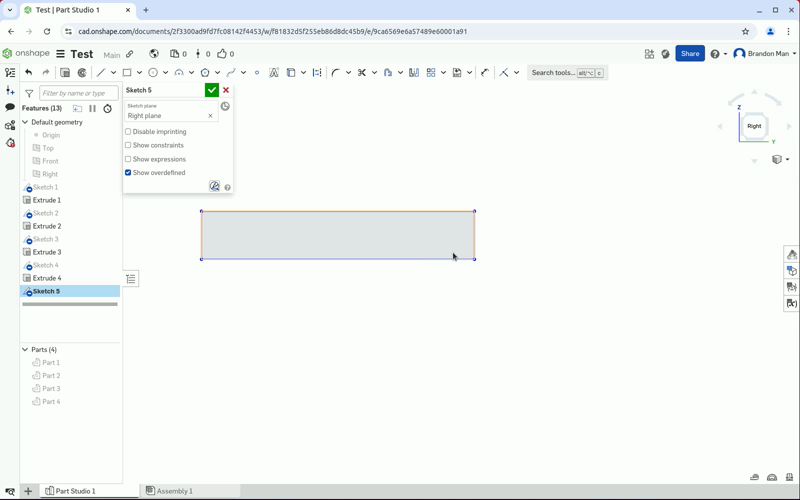
scroll(6)
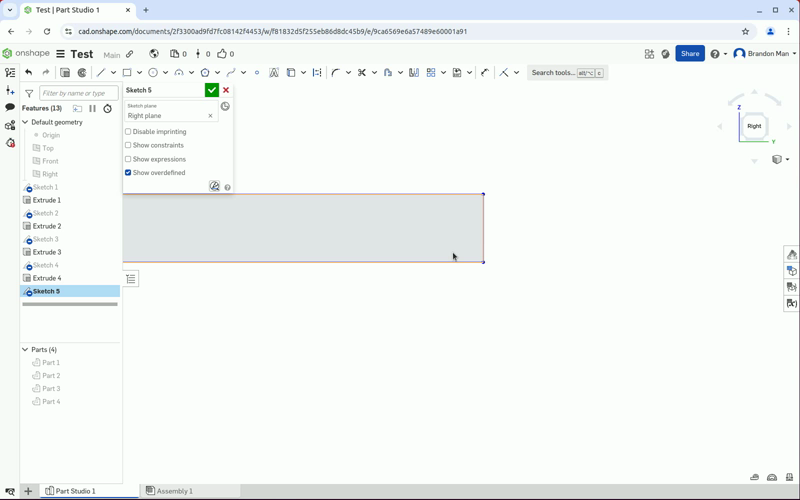
scroll(6)
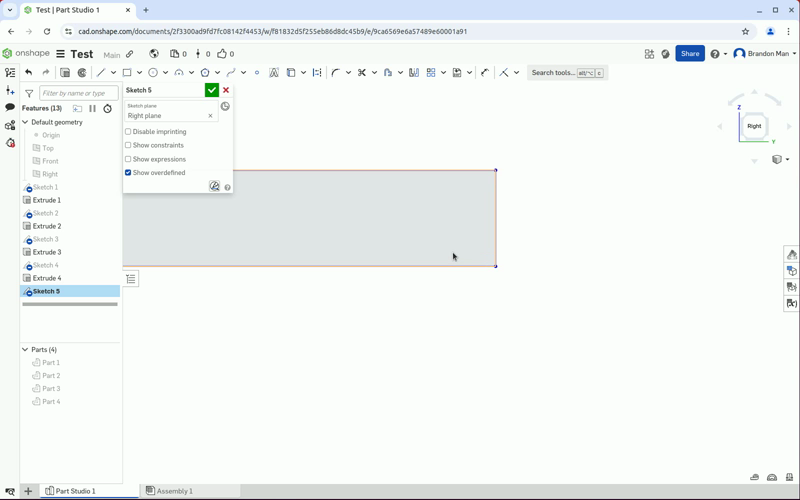
scroll(6)
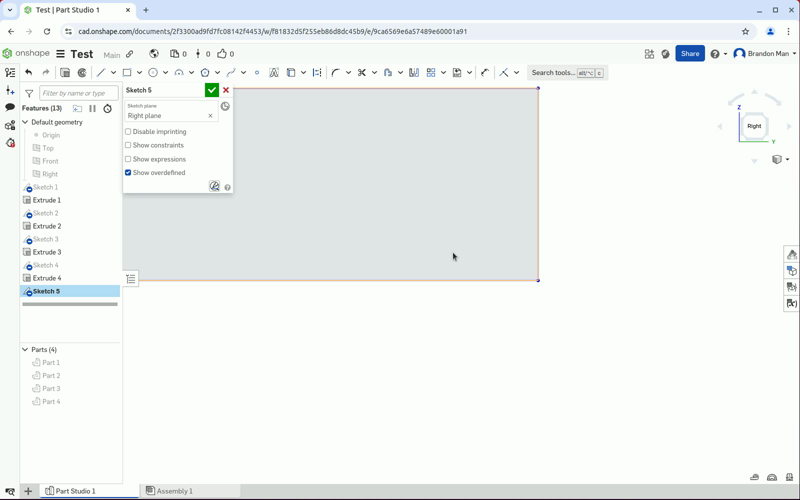
click(453, 252)
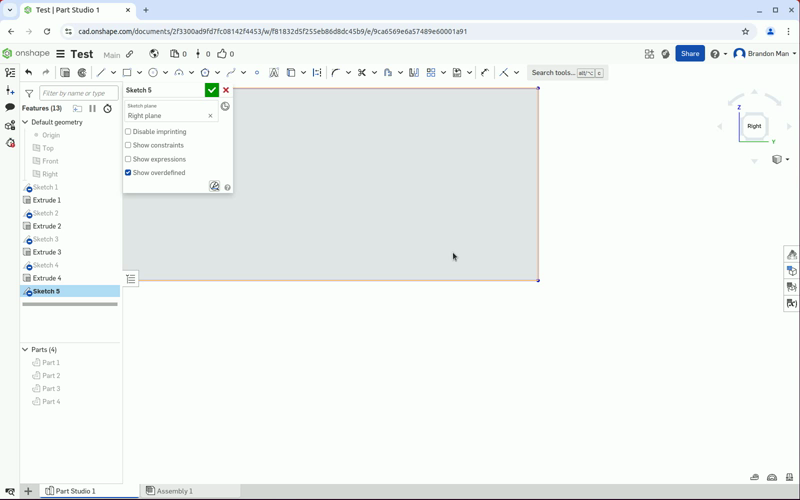
scroll(-6)
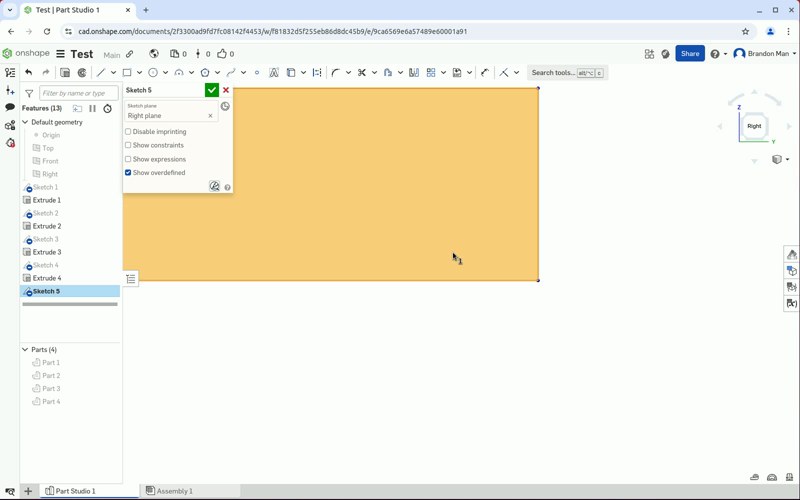
scroll(-6)
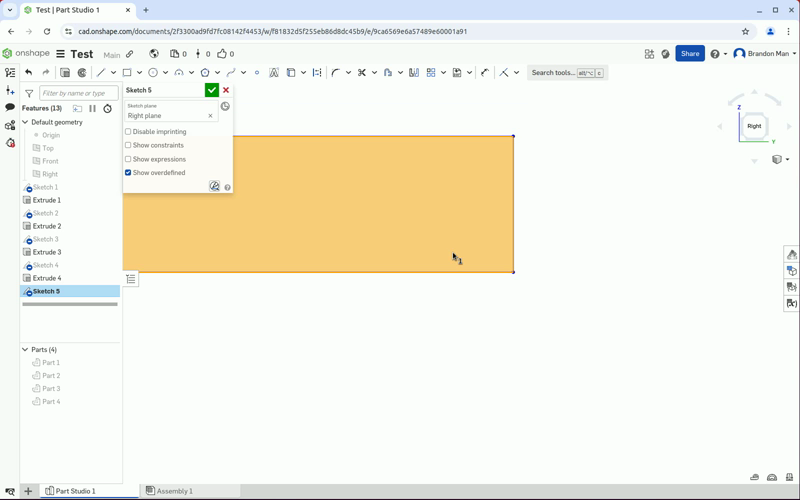
scroll(-6)
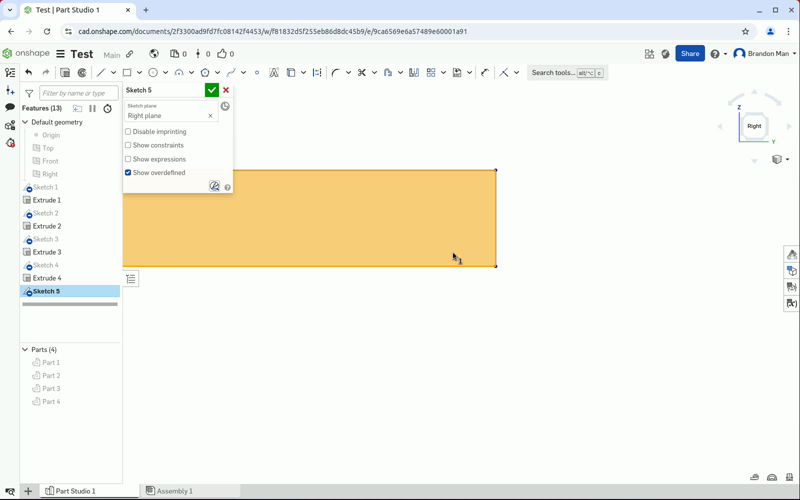
scroll(-6)
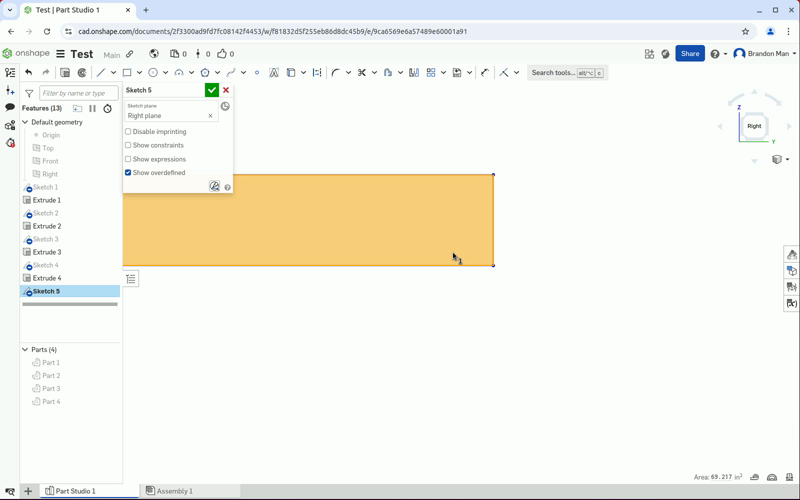
scroll(-6)
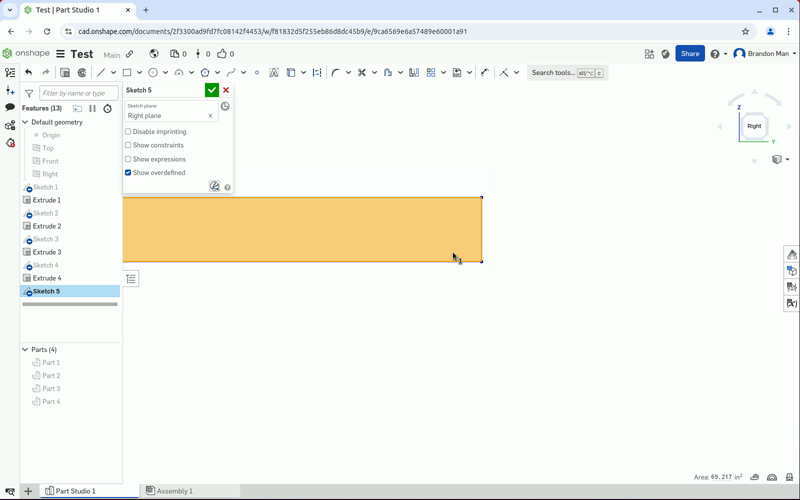
scroll(-6)
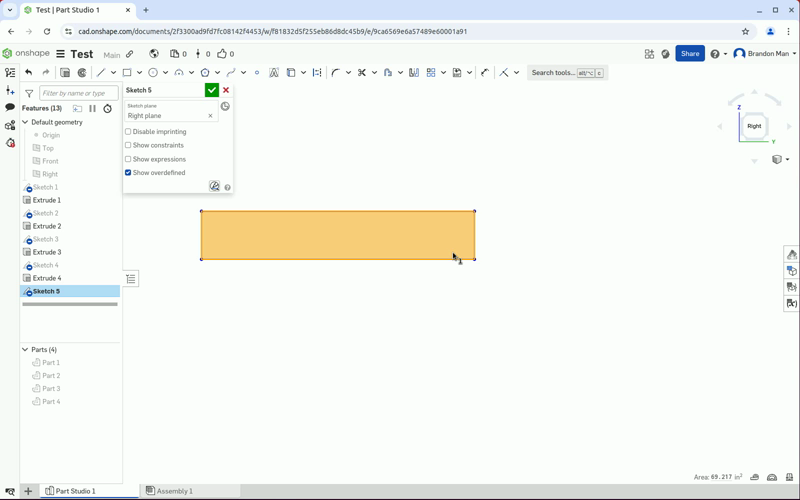
scroll(-6)
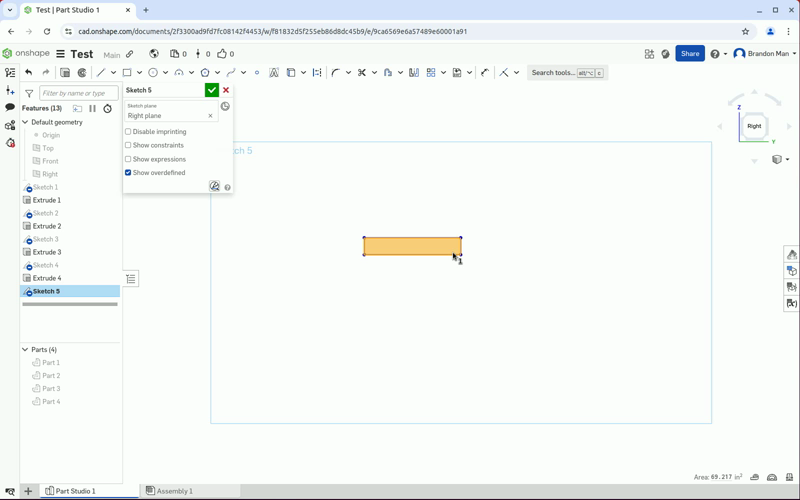
mouse_move(73, 352)
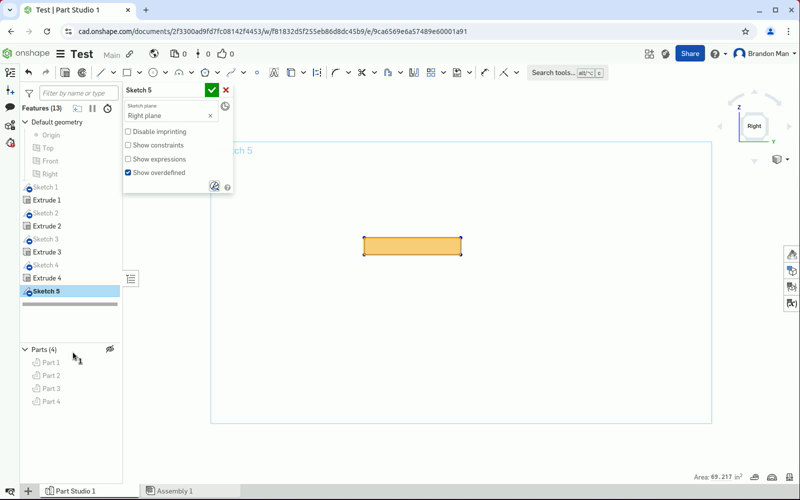
key(shift+y)
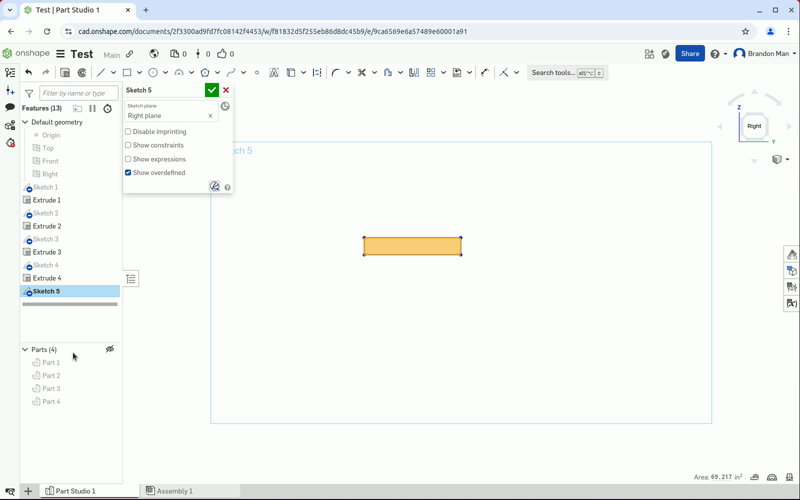
key(shift+e)
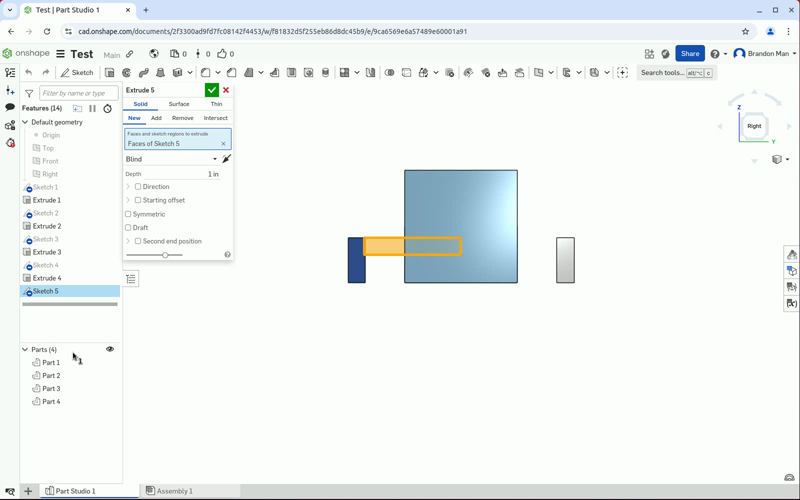
mouse_move(143, 106)
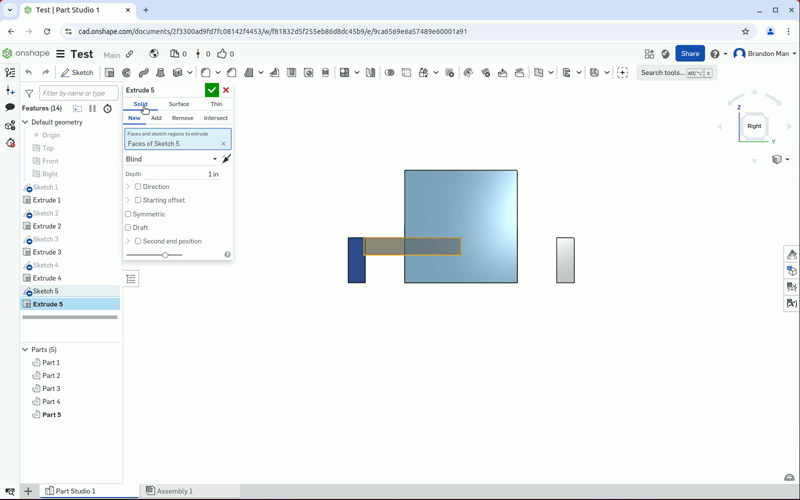
click(143, 106)
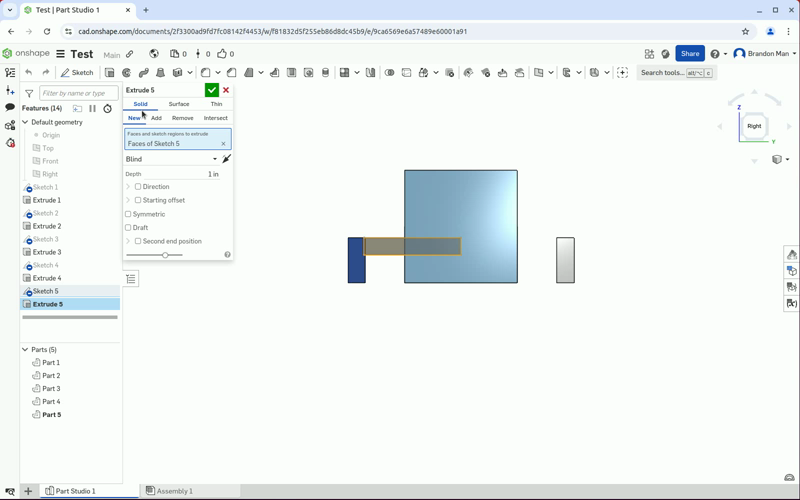
mouse_move(137, 120)
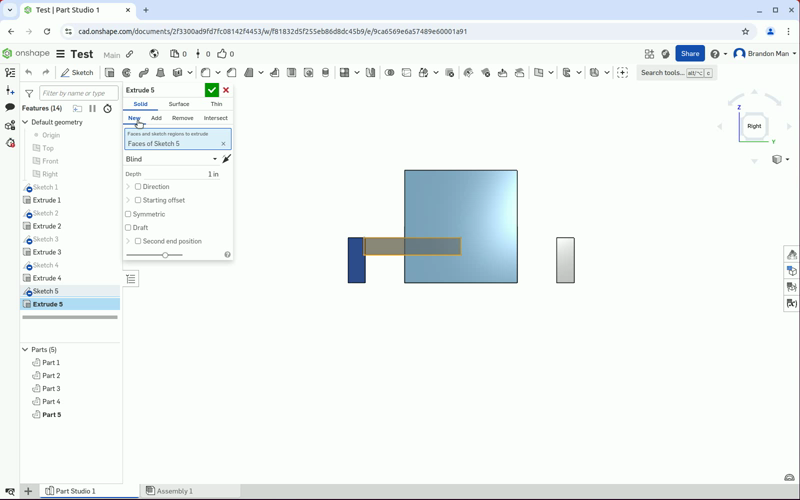
click(137, 120)
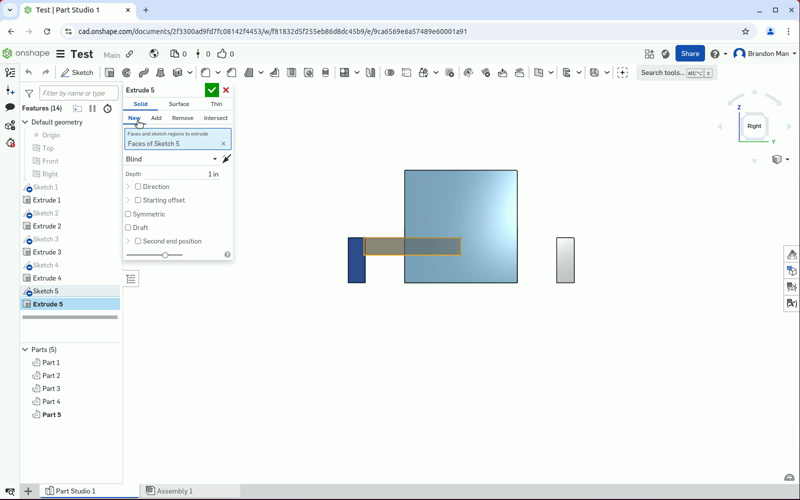
key(tab, 4)
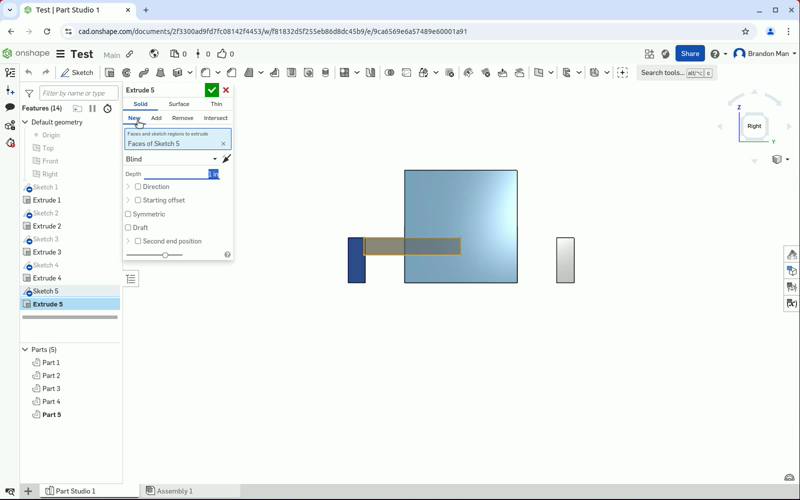
text(11.554)
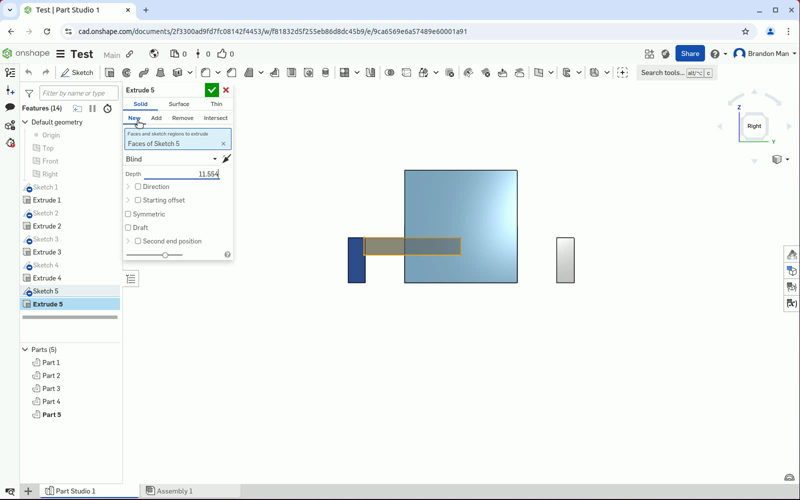
key(enter)
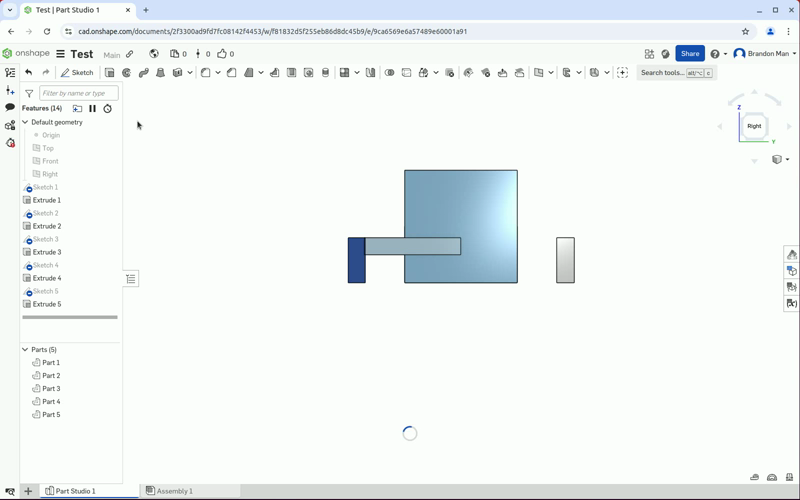
key(shift+h)
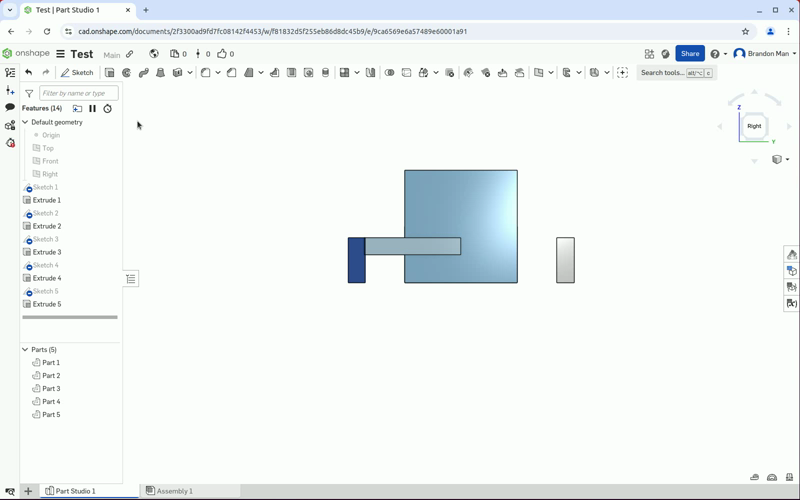
key(shift+h)
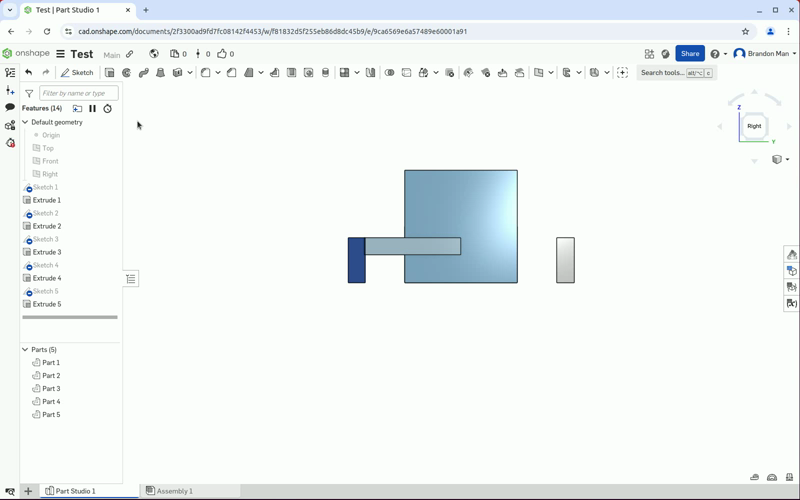
mouse_move(73, 189)
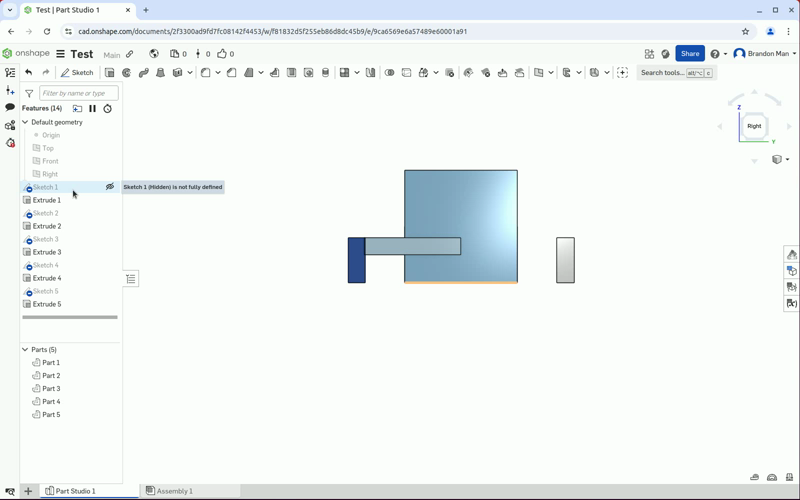
click(73, 189)
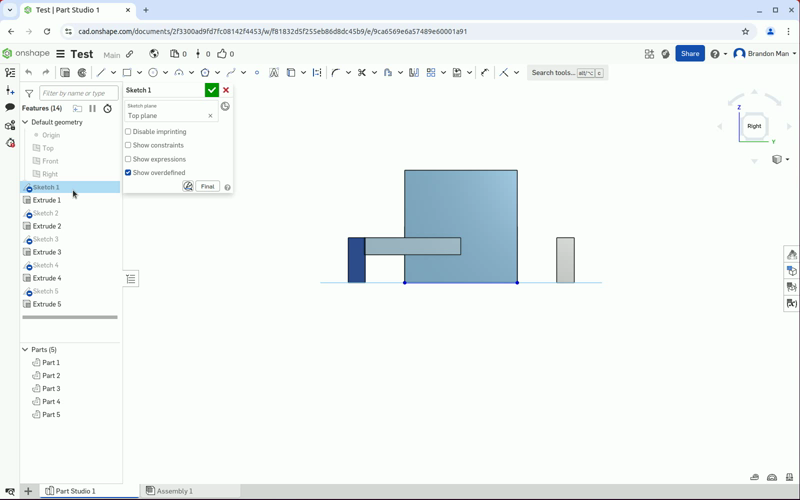
mouse_move(229, 92)
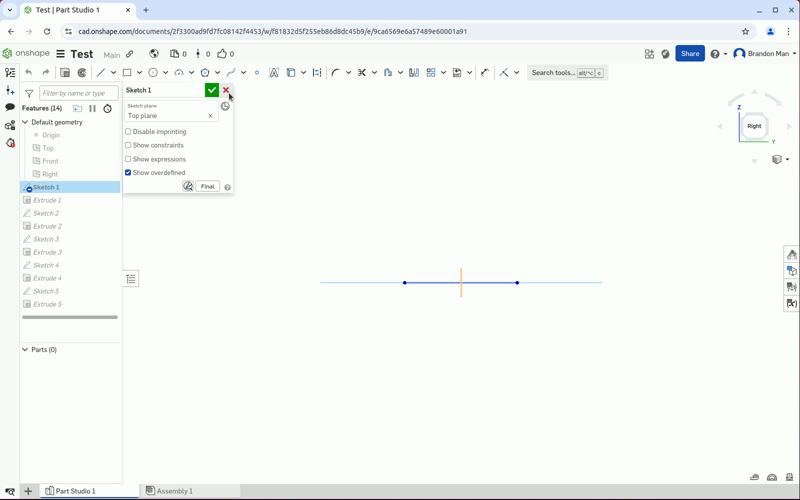
click(229, 92)
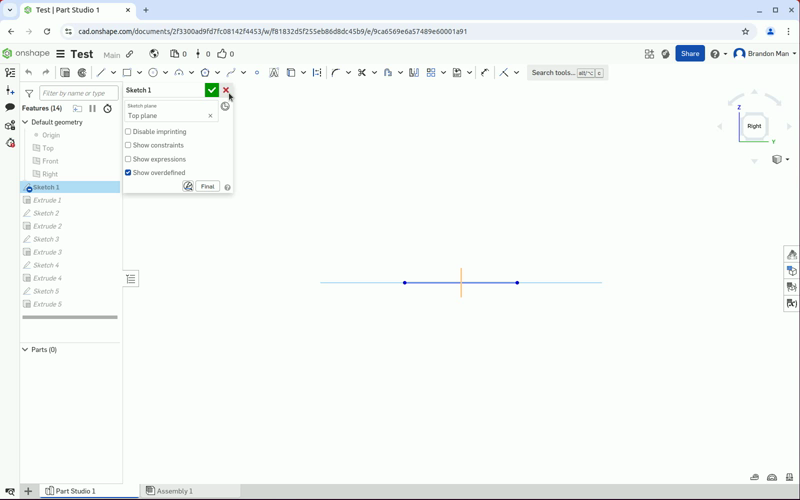
key(shift+s)
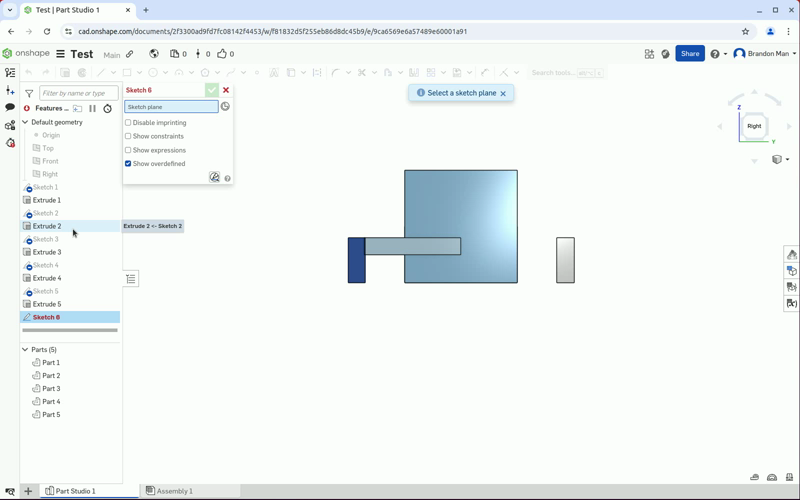
scroll(3)
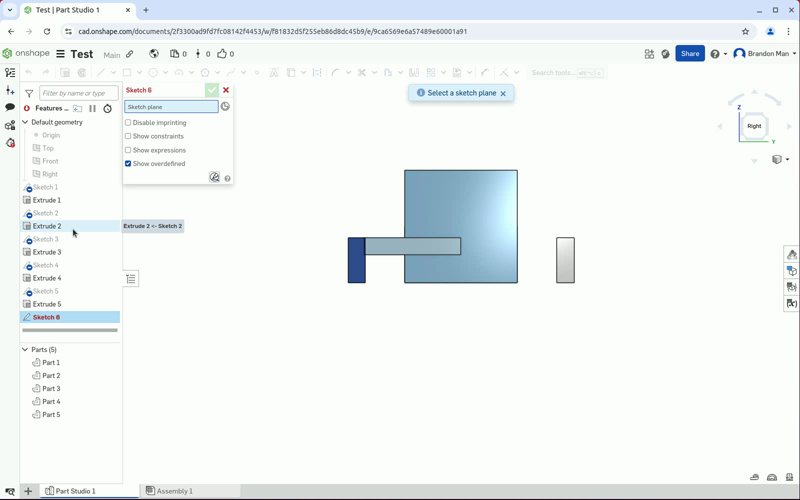
mouse_move(73, 176)
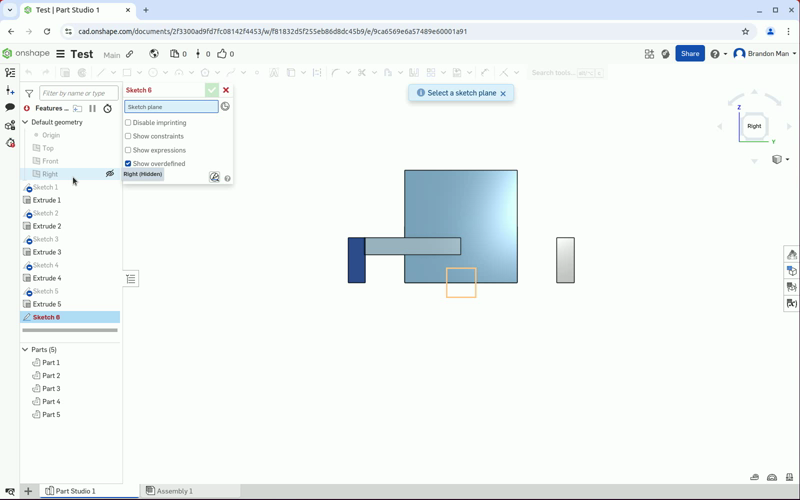
click(73, 176)
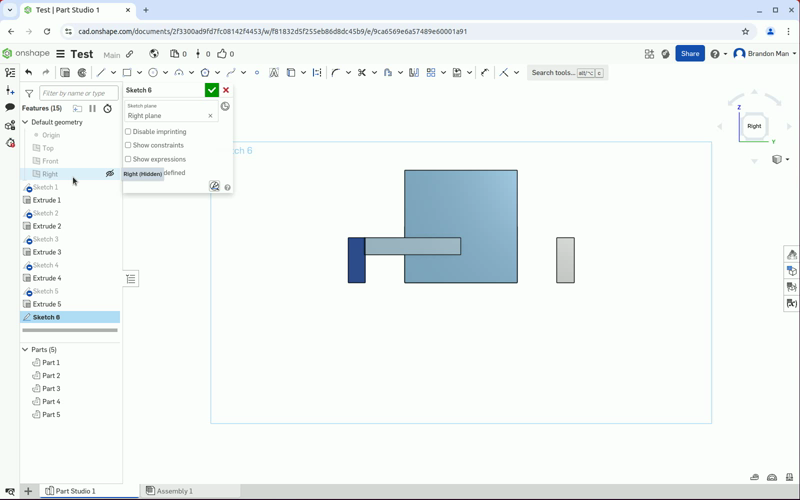
mouse_move(73, 352)
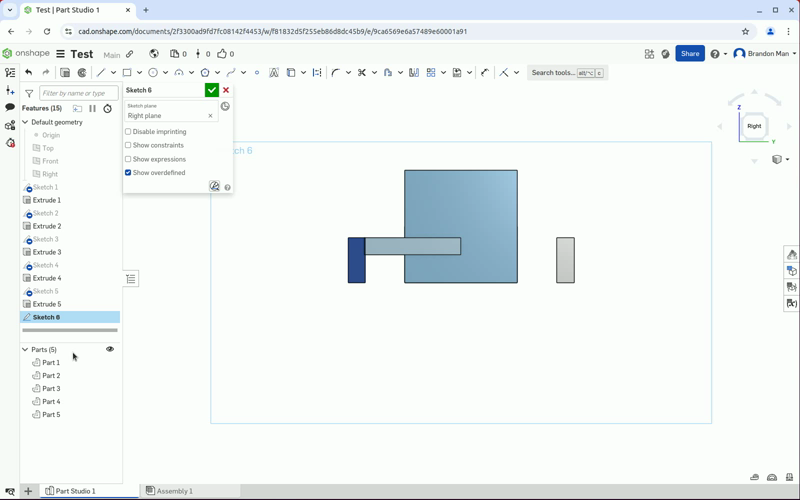
key(y)
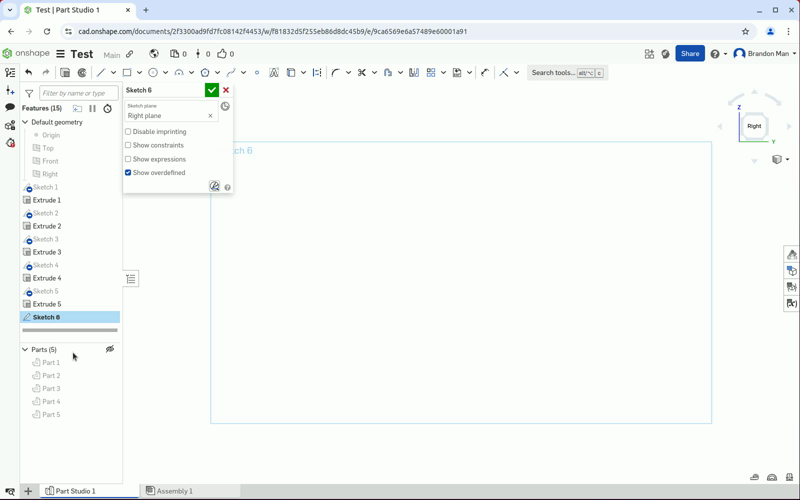
key(l)
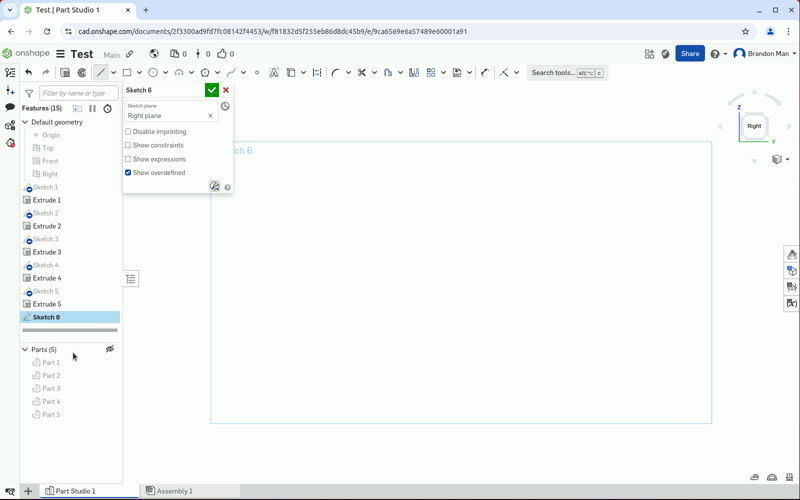
key_down(shift)
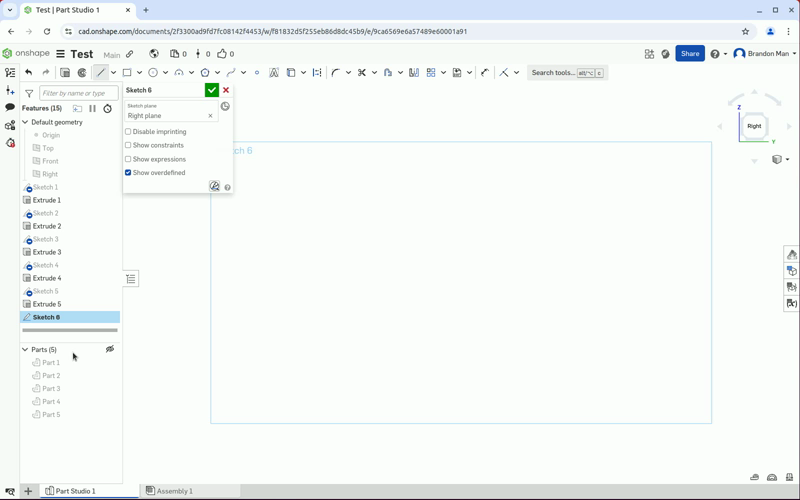
mouse_move(460, 254)
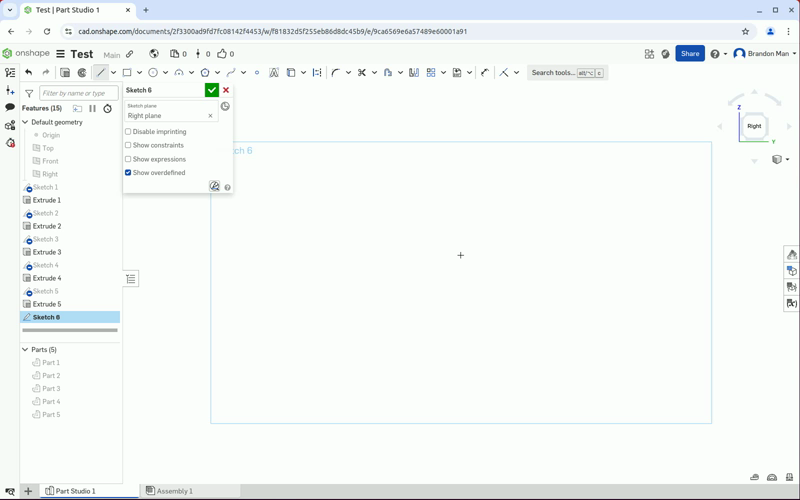
click(460, 254)
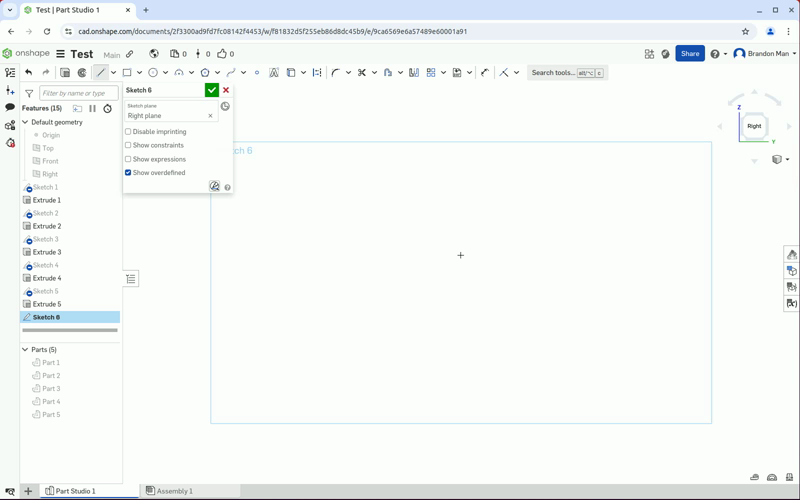
key_up(shift)
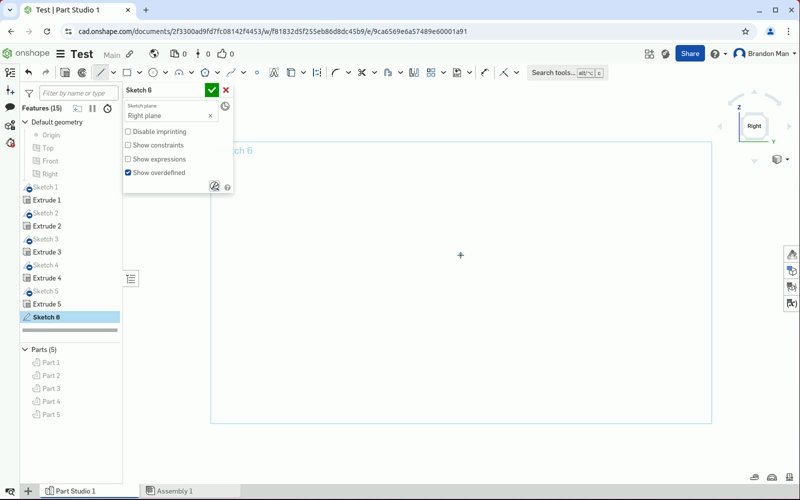
key_down(shift)
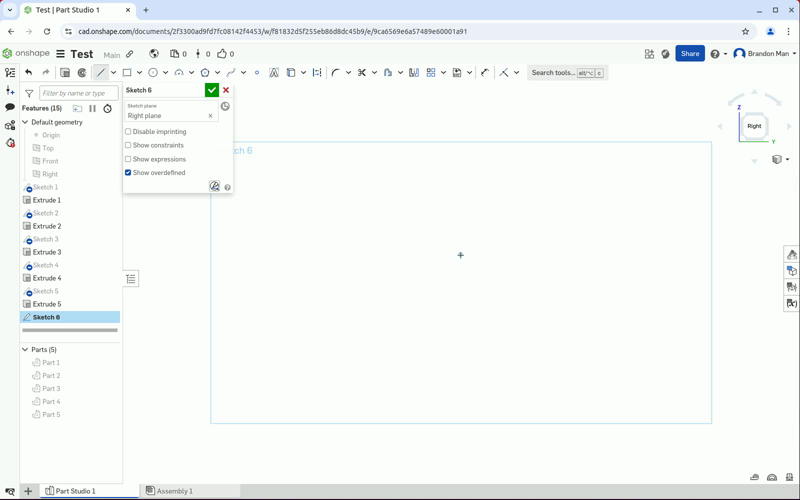
mouse_move(557, 254)
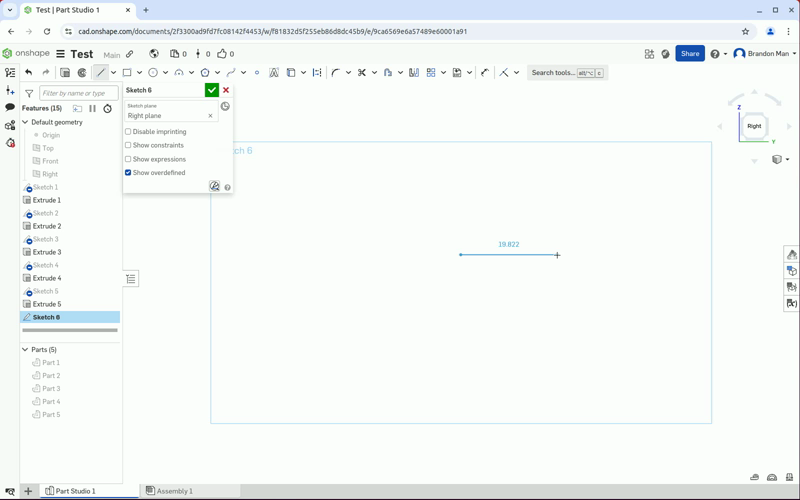
click(557, 254)
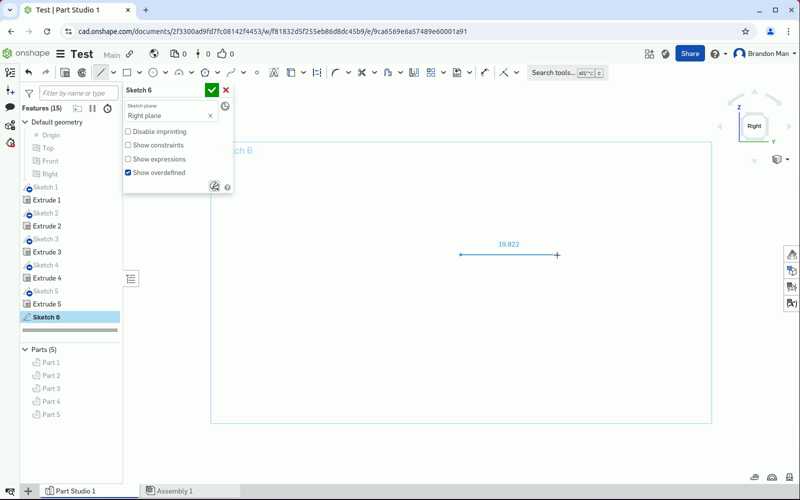
key_up(shift)
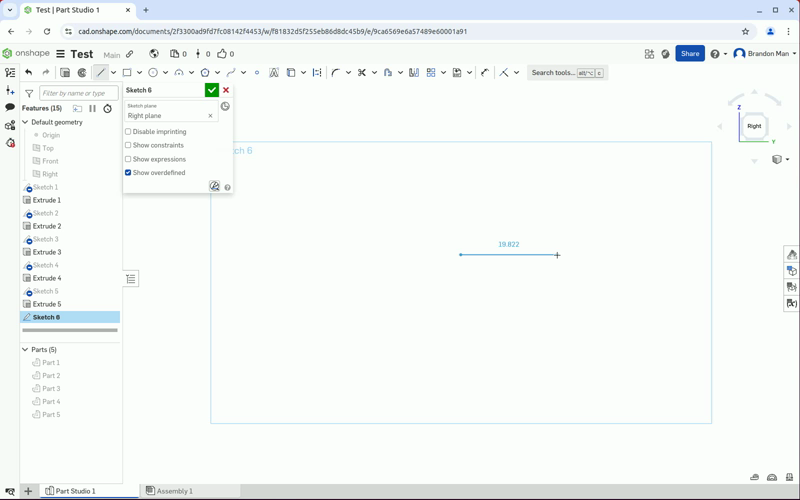
key_down(shift)
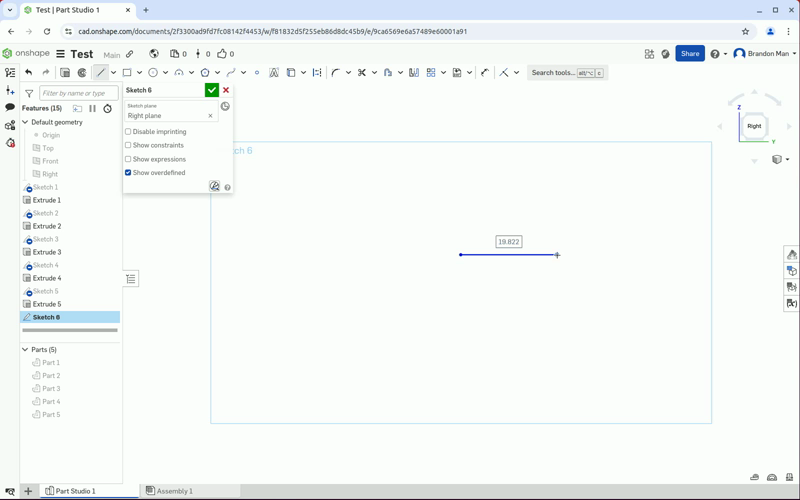
mouse_move(587, 254)
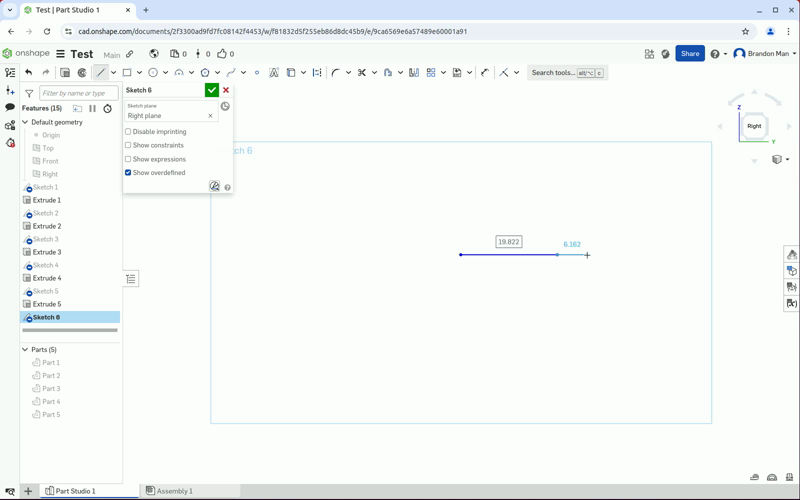
mouse_move(557, 237)
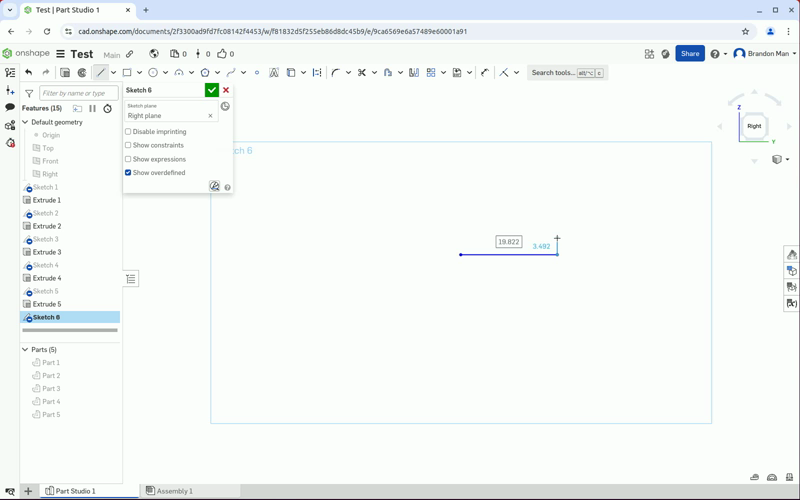
click(557, 237)
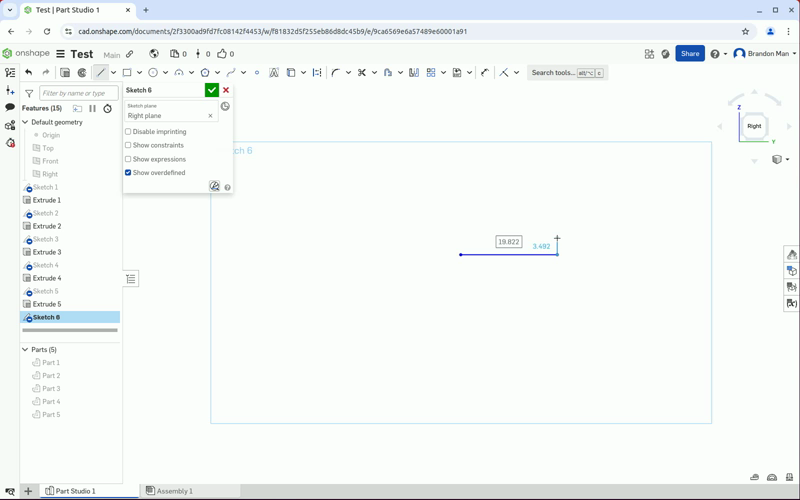
key_up(shift)
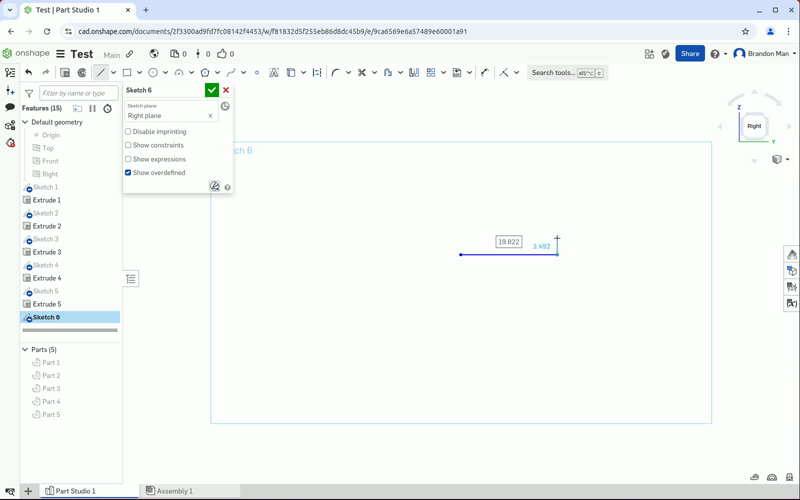
key_down(shift)
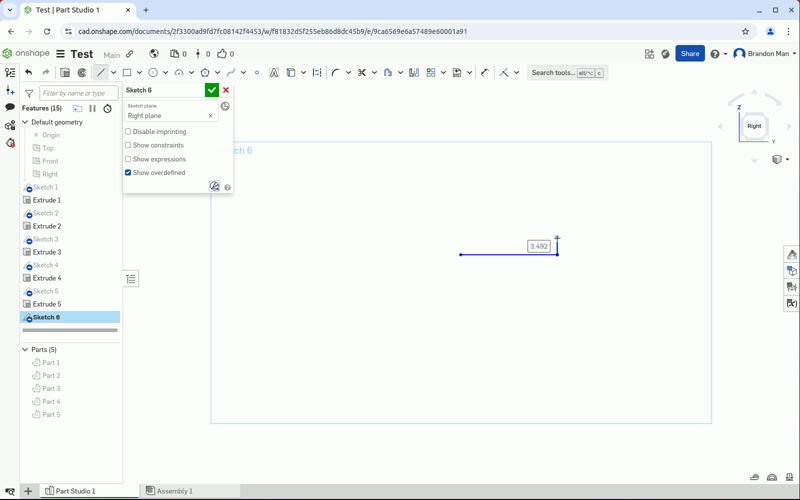
mouse_move(460, 237)
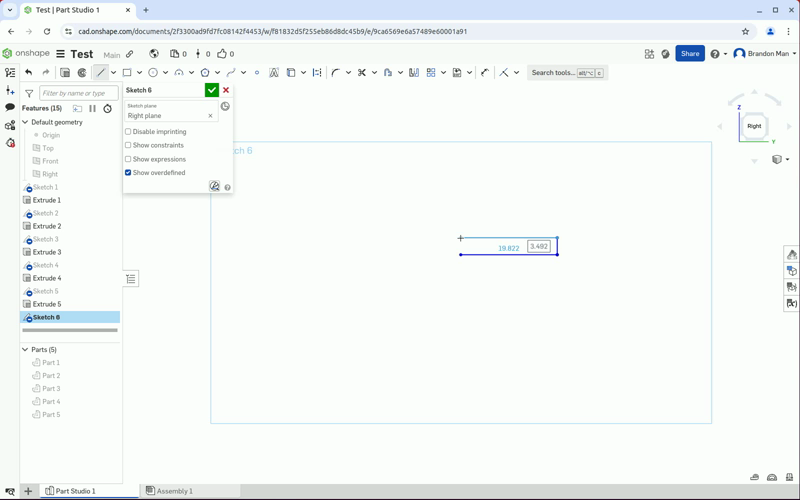
click(460, 237)
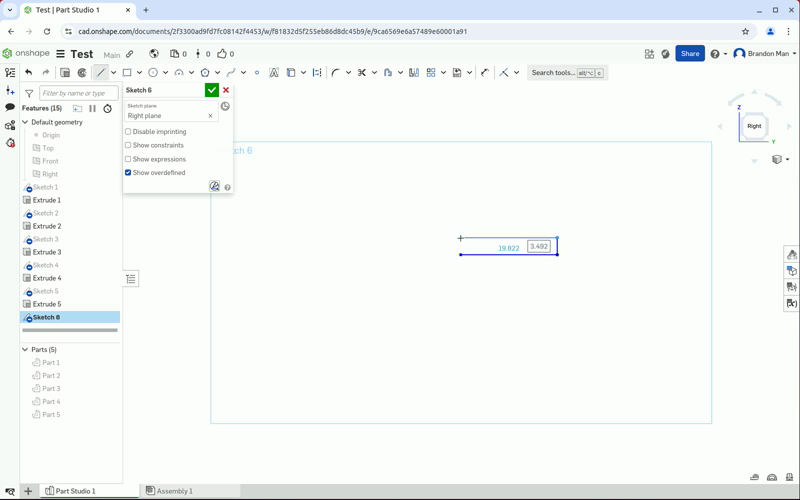
key_up(shift)
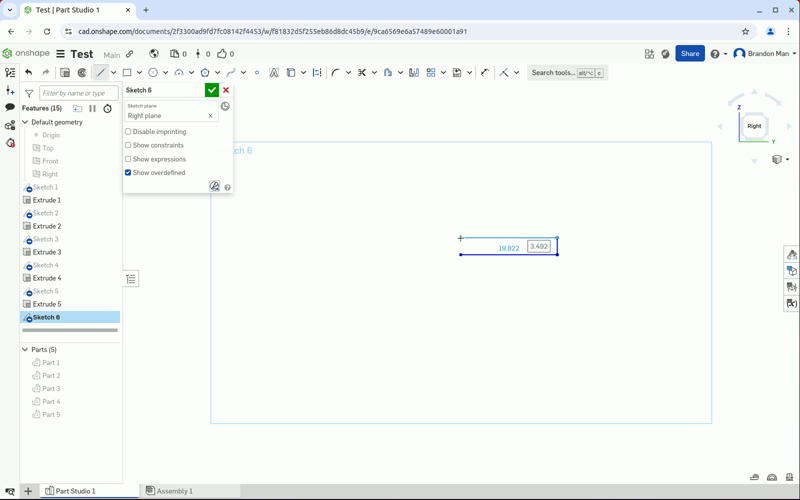
mouse_move(490, 237)
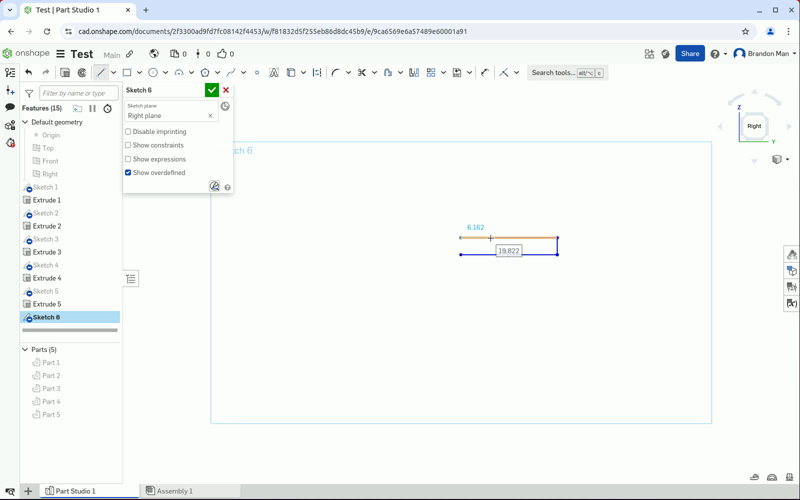
key_down(shift)
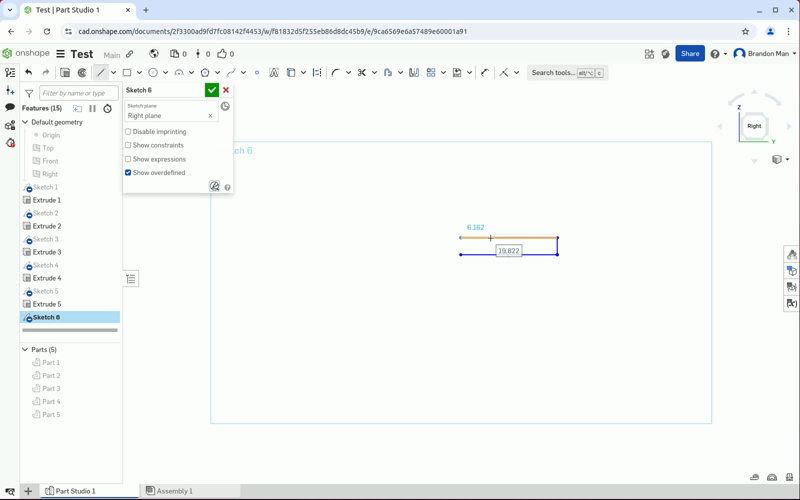
mouse_move(460, 254)
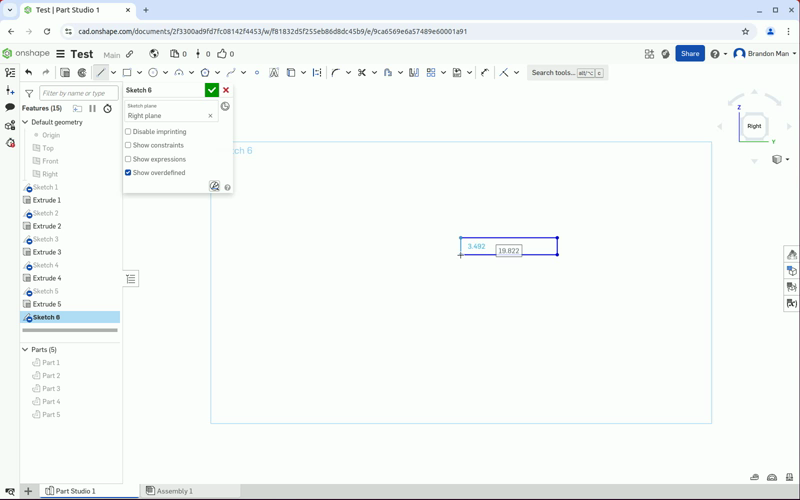
key_up(shift)
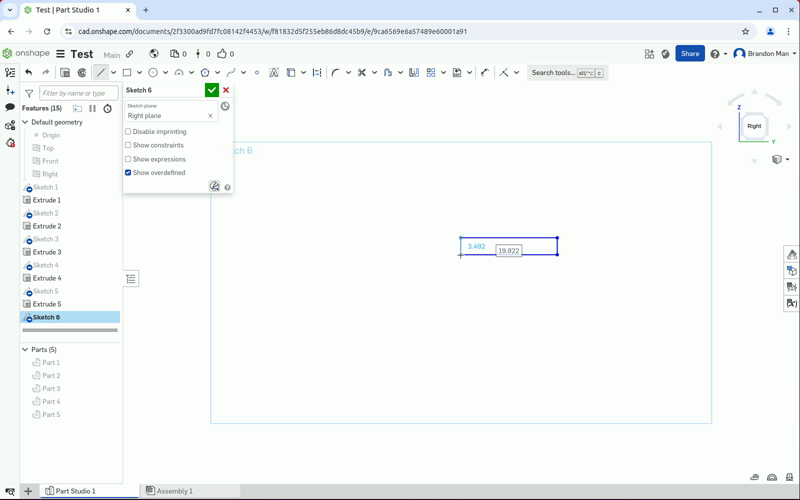
click(460, 254)
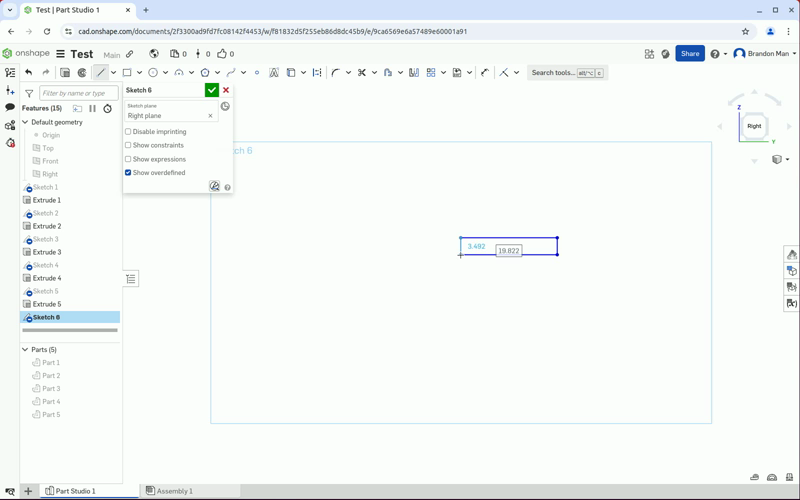
key(esc)
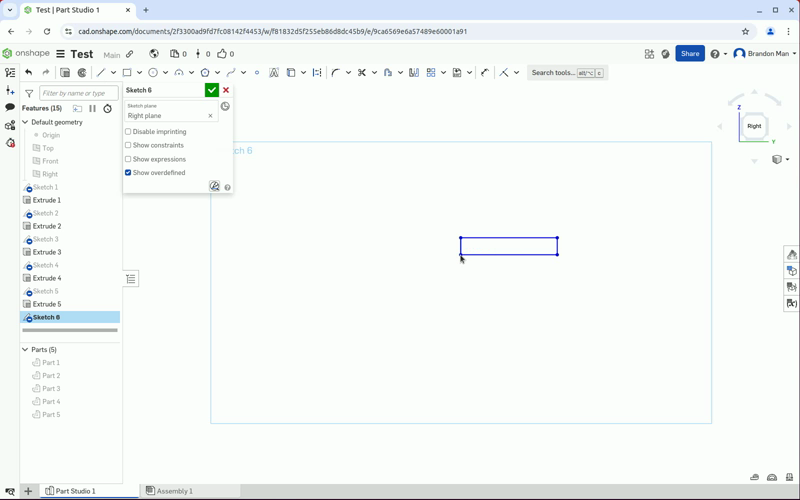
mouse_move(511, 238)
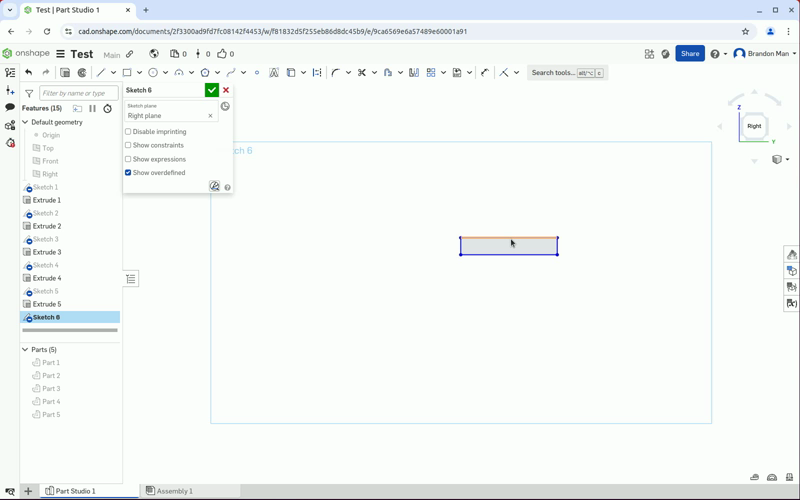
scroll(6)
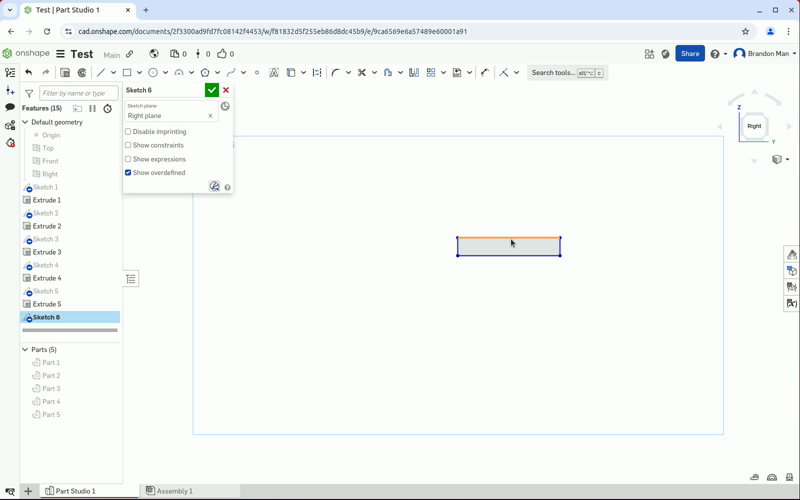
scroll(6)
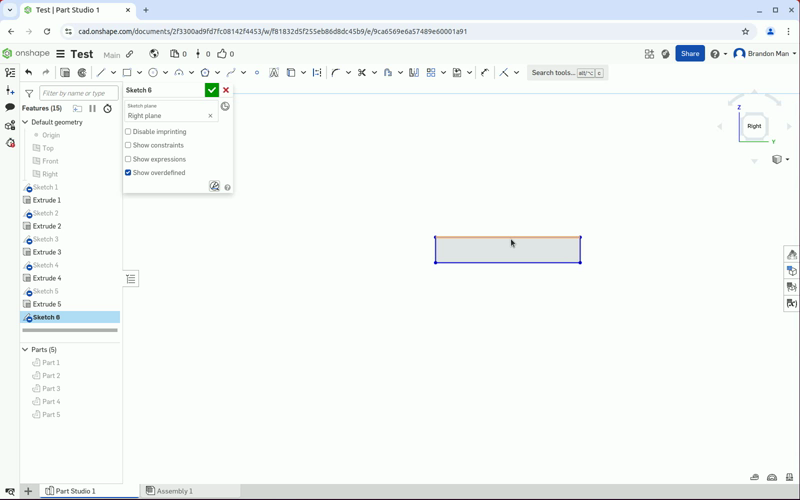
scroll(6)
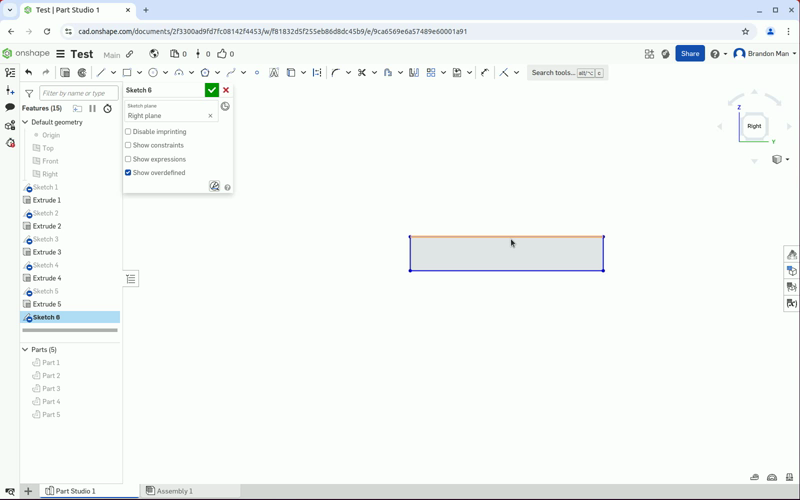
scroll(6)
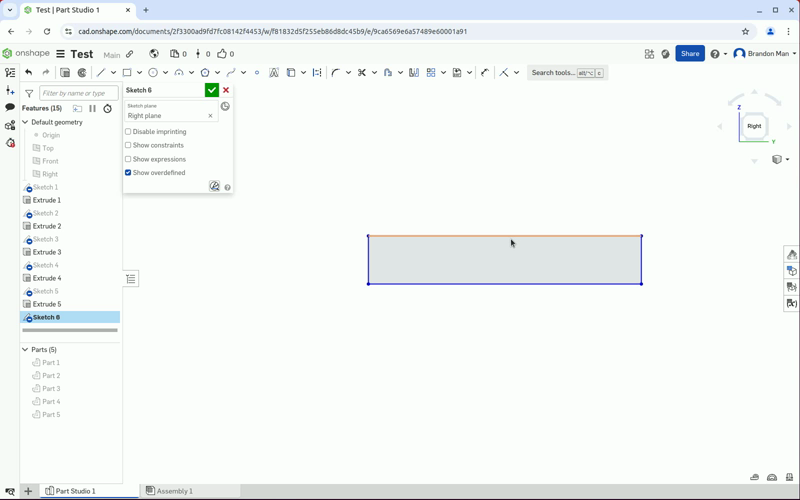
scroll(6)
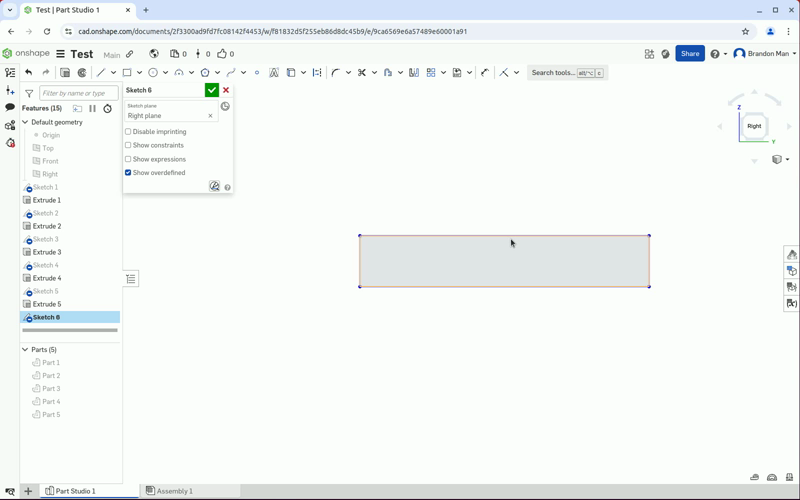
scroll(6)
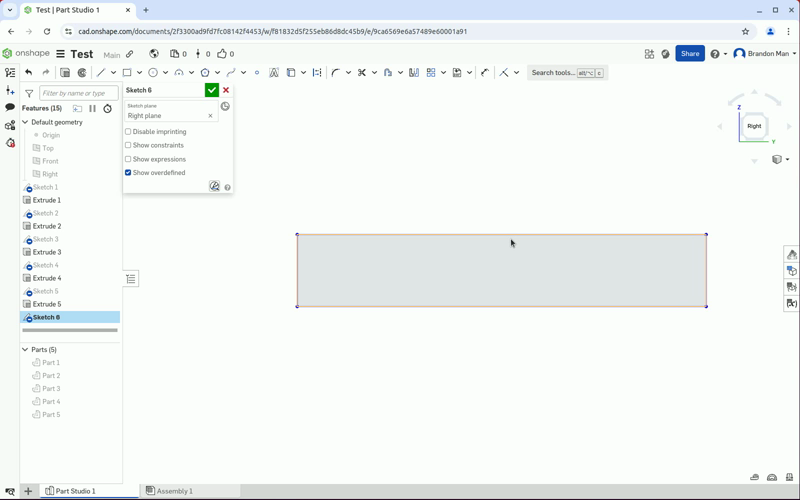
scroll(6)
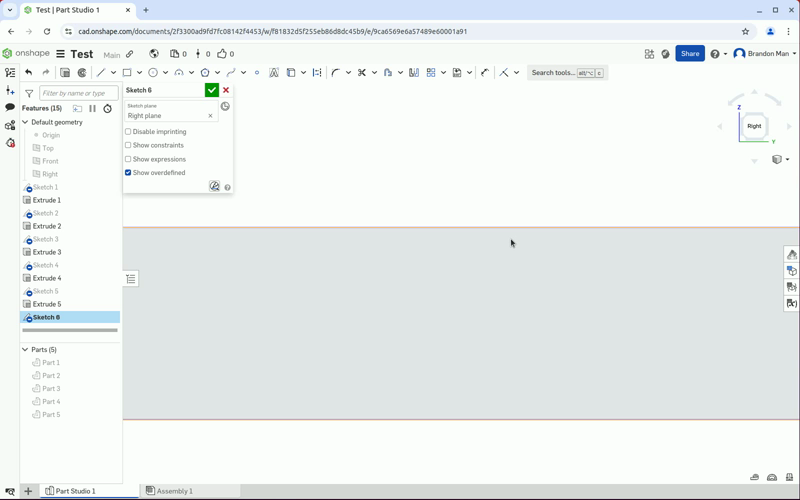
click(511, 238)
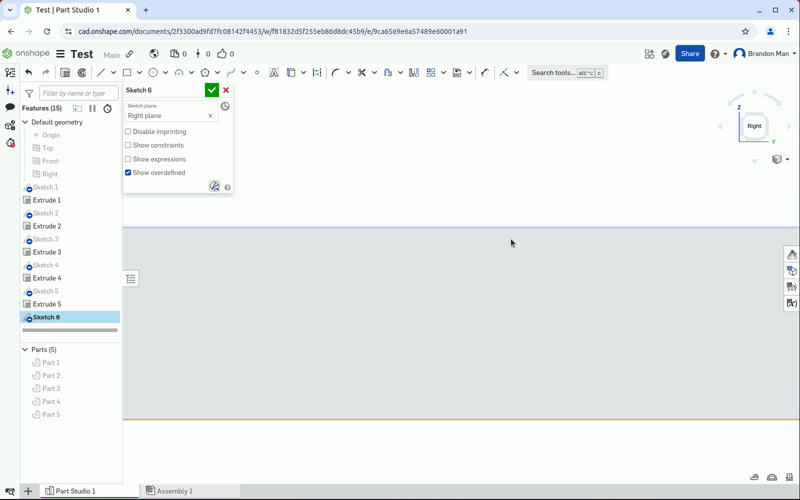
scroll(-6)
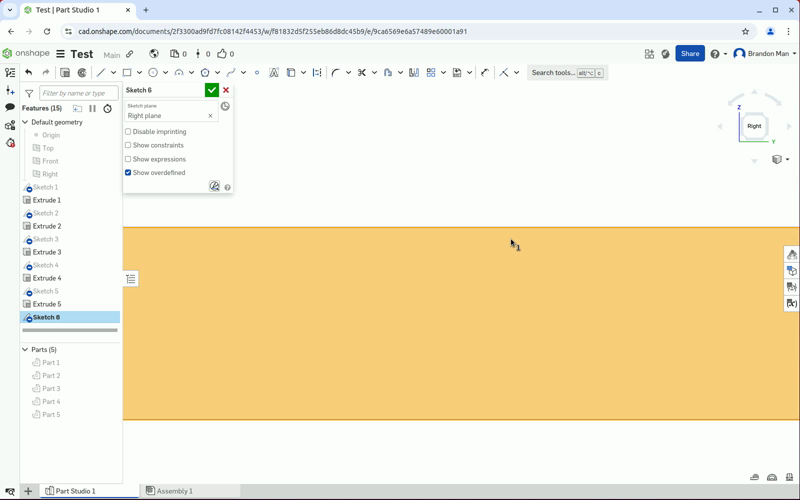
scroll(-6)
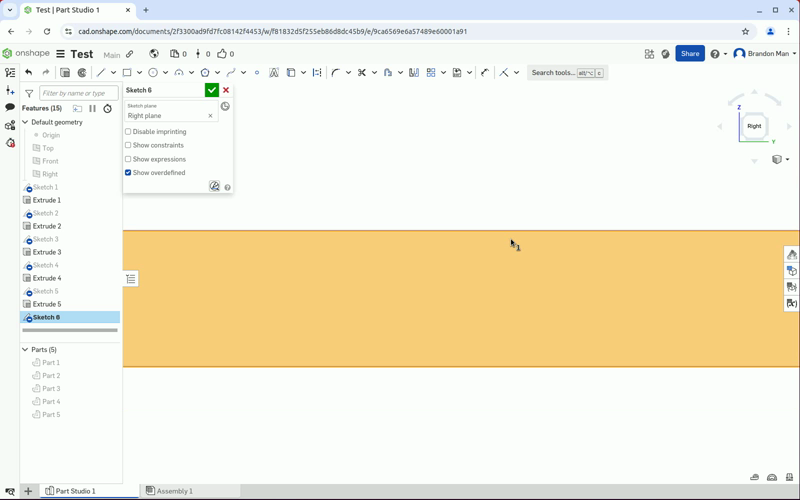
scroll(-6)
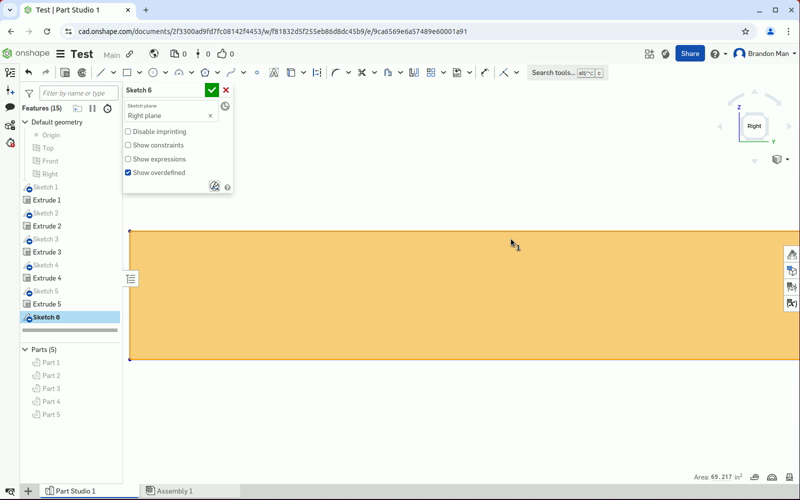
scroll(-6)
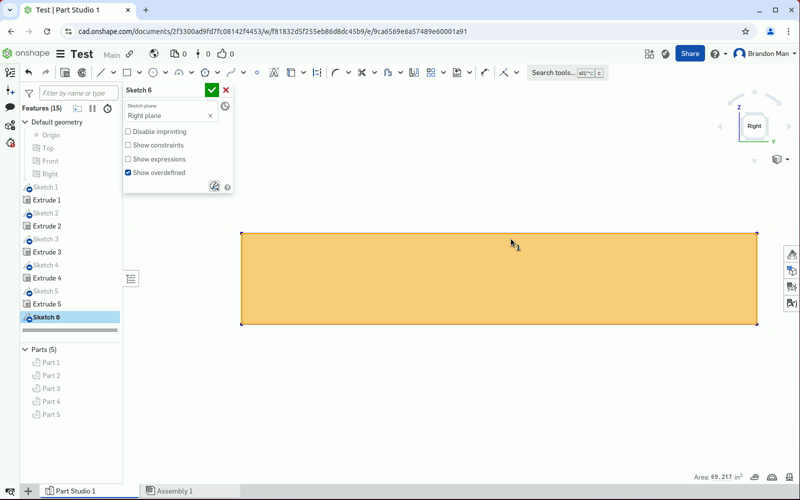
scroll(-6)
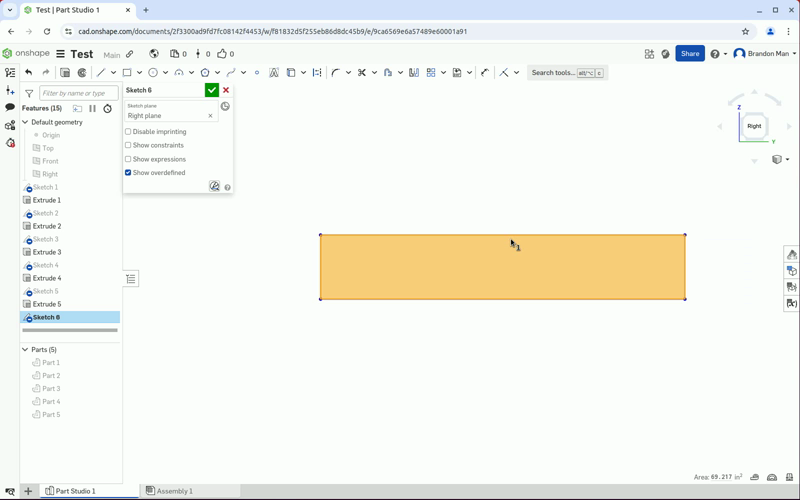
scroll(-6)
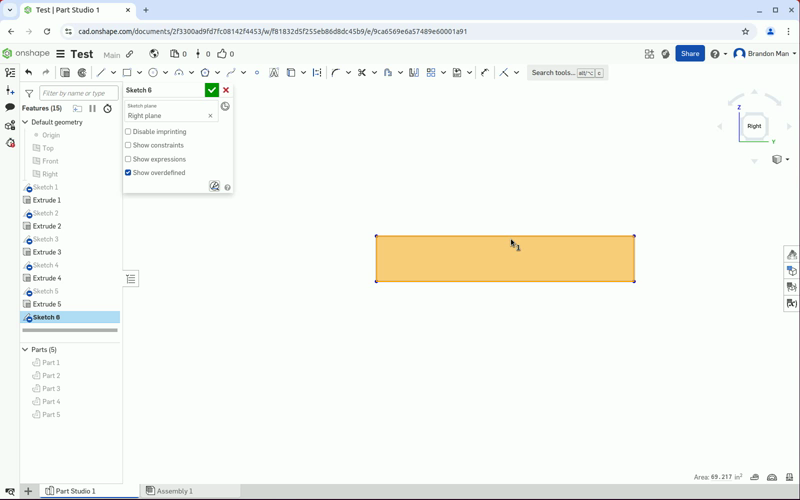
scroll(-6)
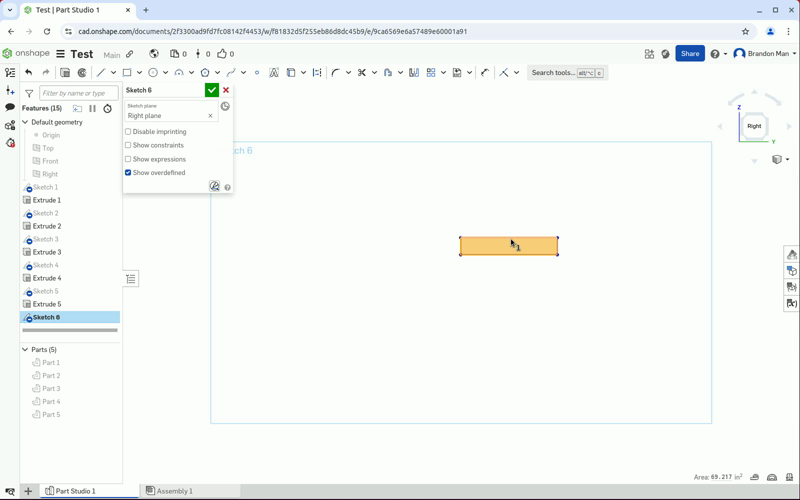
mouse_move(73, 352)
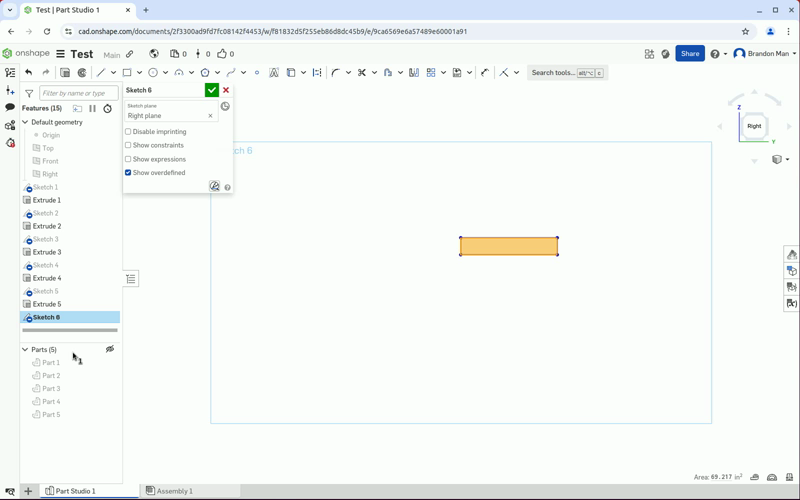
key(shift+y)
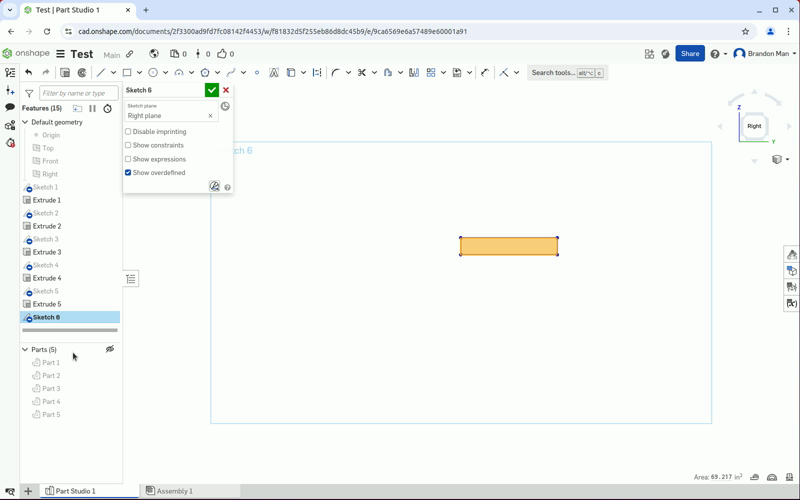
key(shift+e)
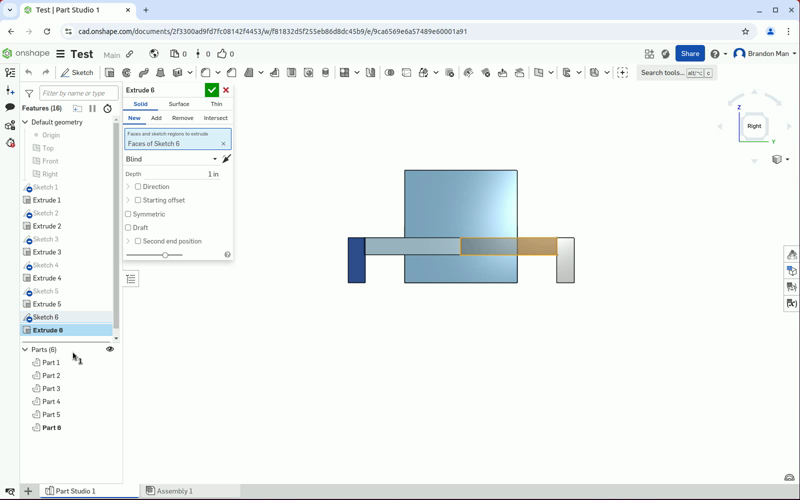
mouse_move(143, 106)
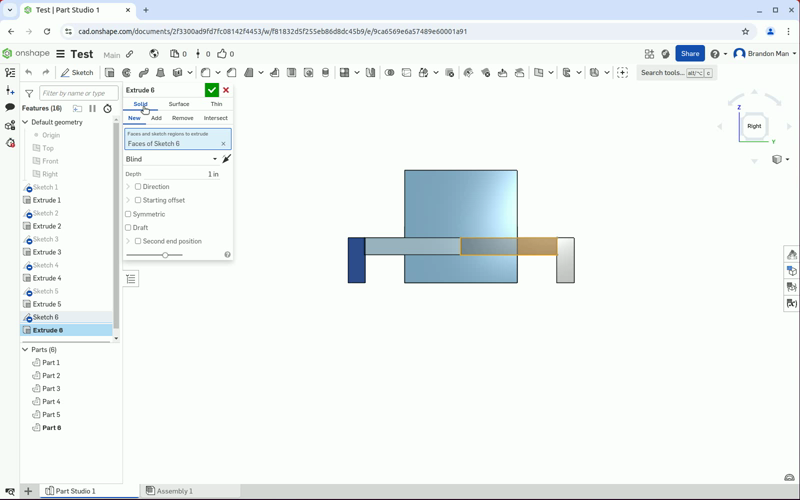
click(143, 106)
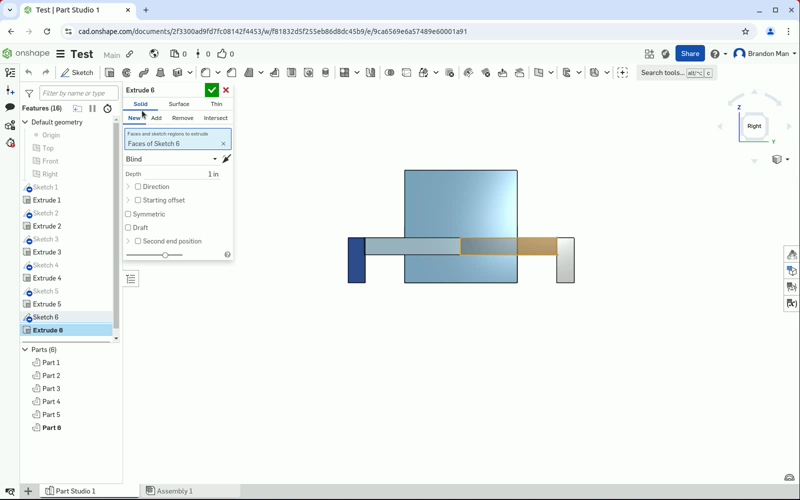
mouse_move(137, 120)
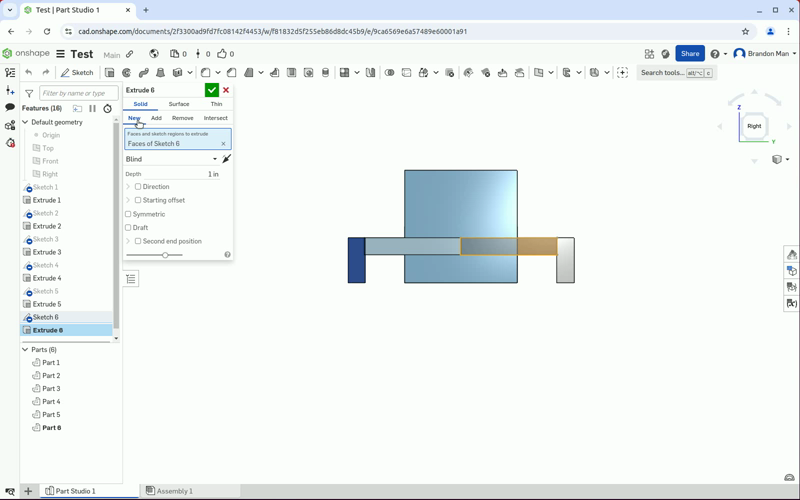
click(137, 120)
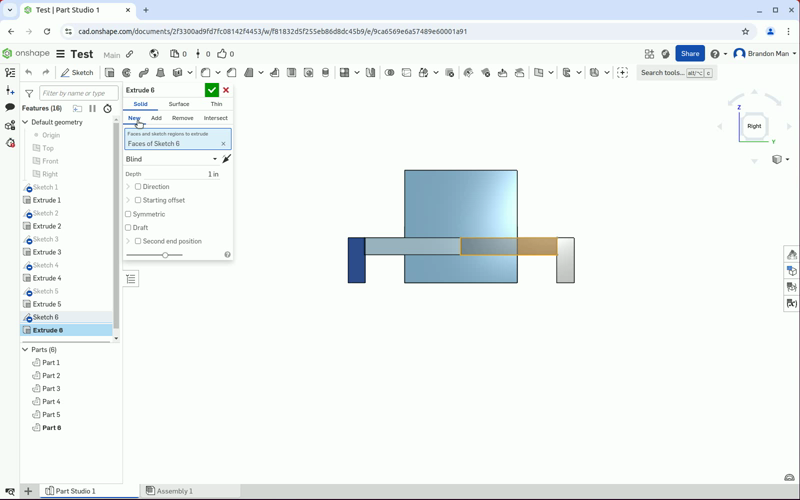
key(tab, 4)
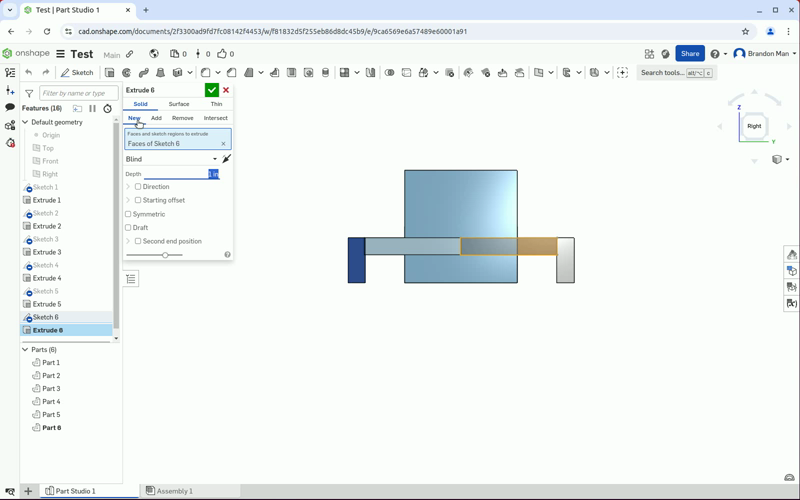
text(11.554)
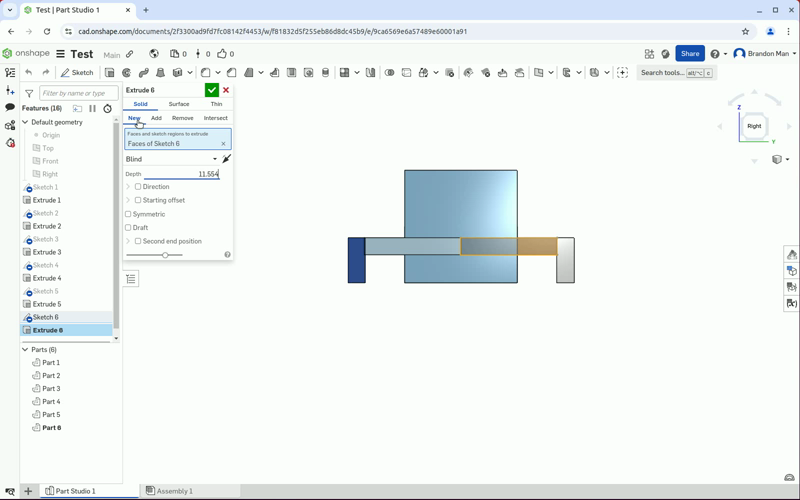
key(enter)
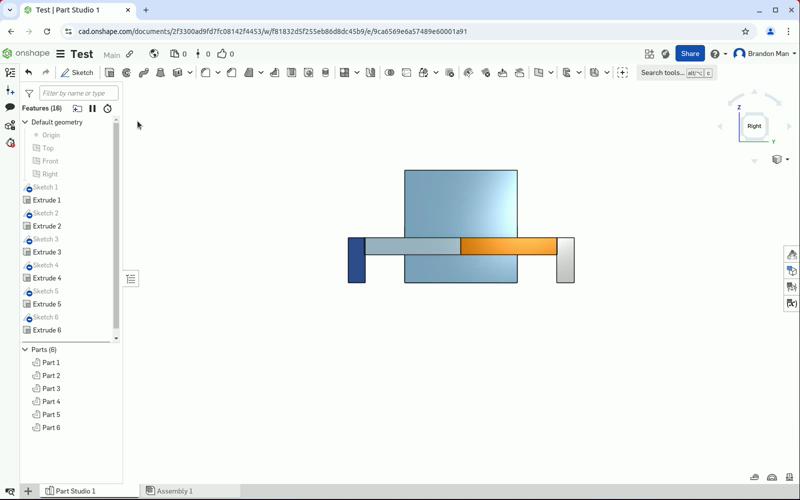
key(shift+h)
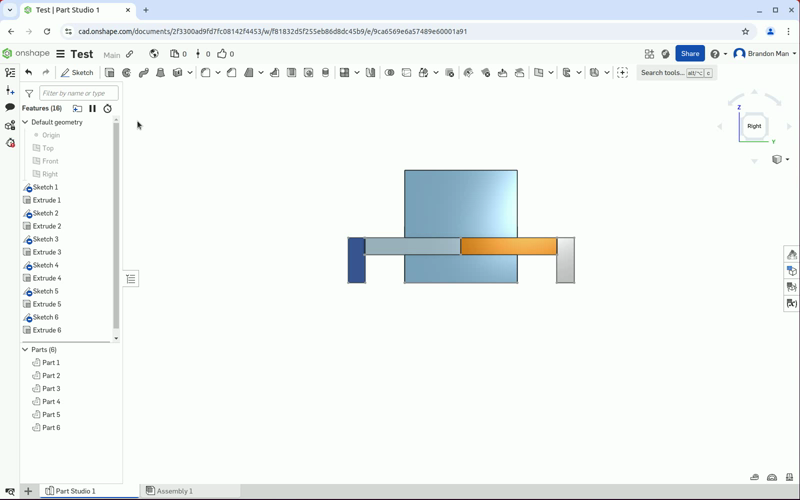
key(shift+h)
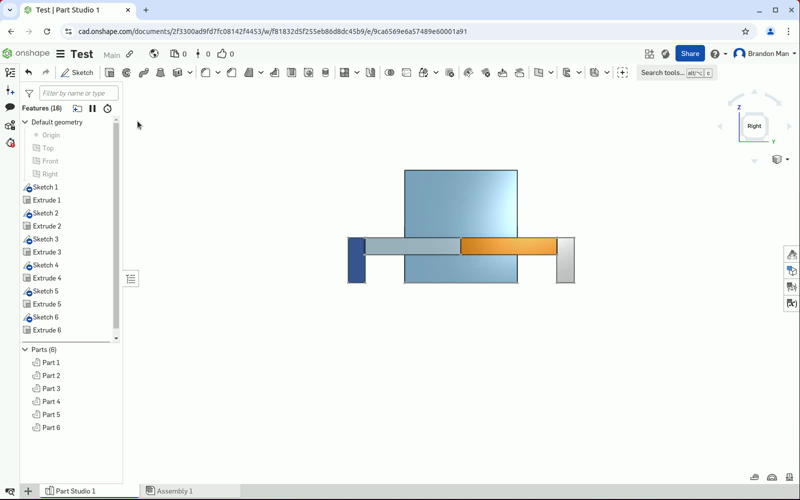
key(shift+7)
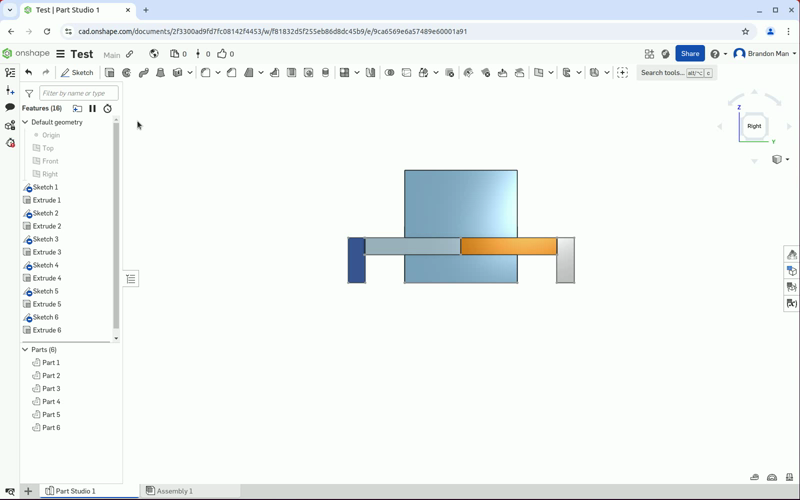
key(right, 2)
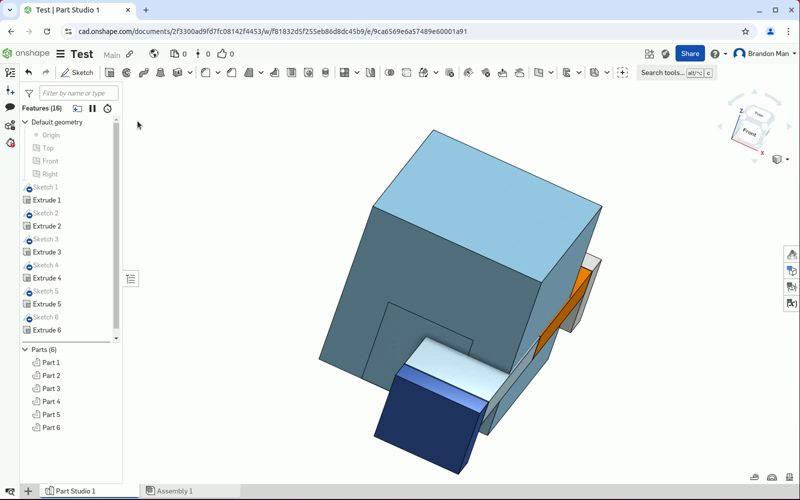
key(down, 2)
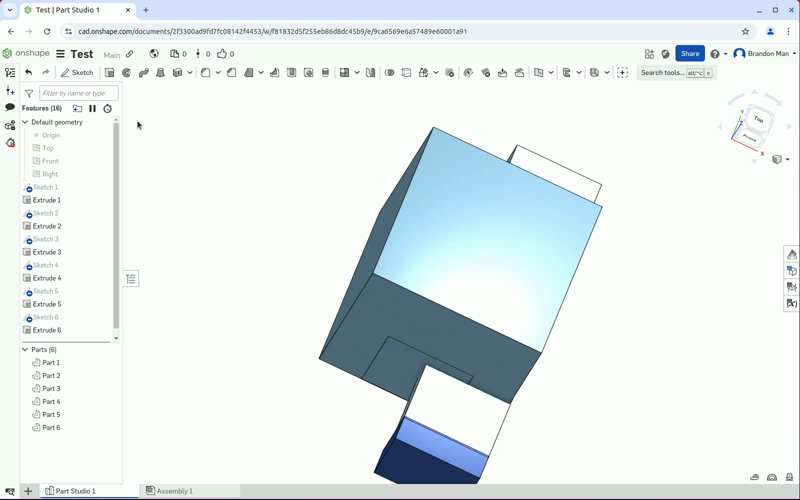
key(up, 2)
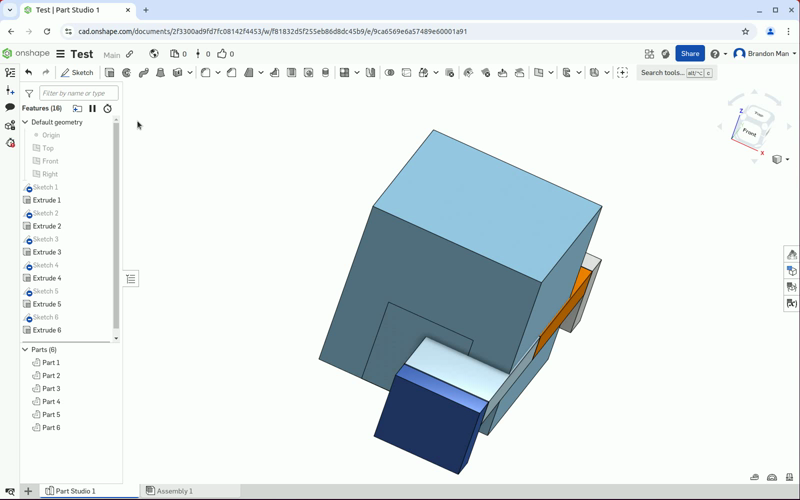
key(left, 2)
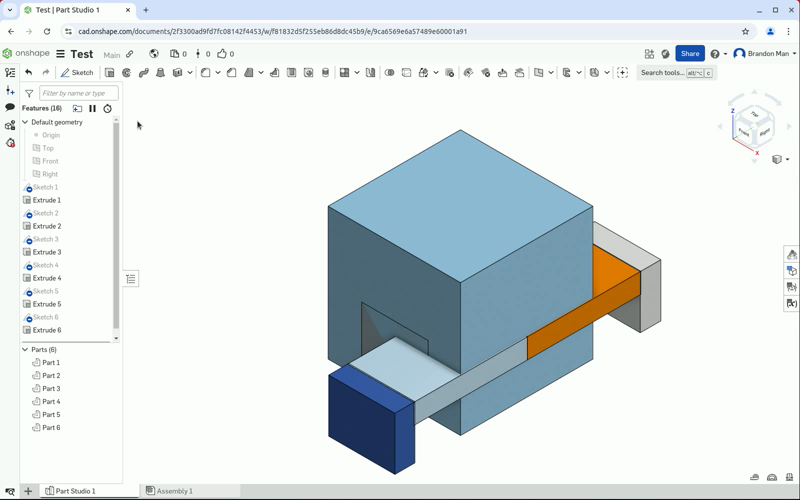
mouse_move(69, 189)
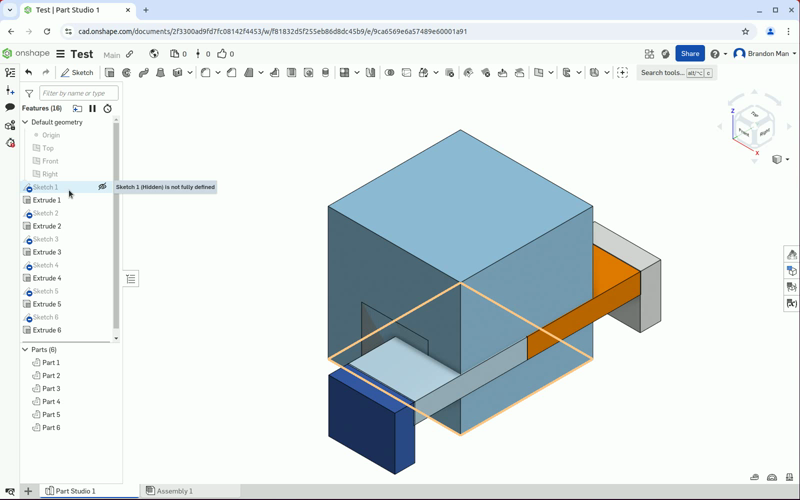
click(69, 189)